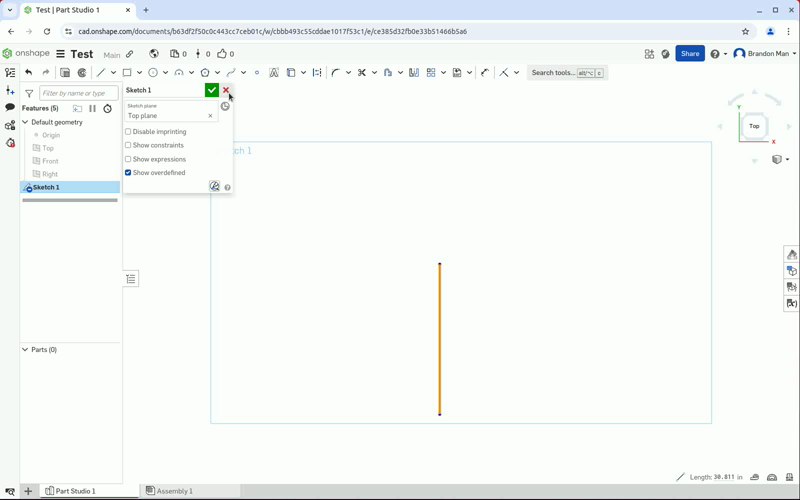
key(shift+h)
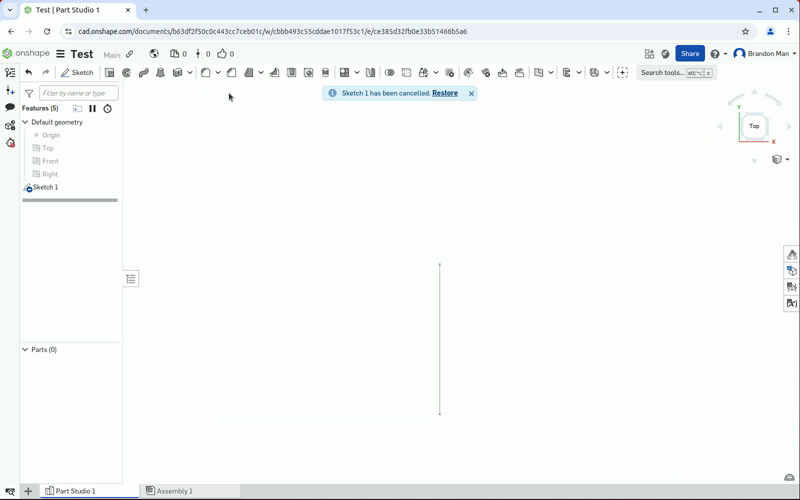
key(shift+s)
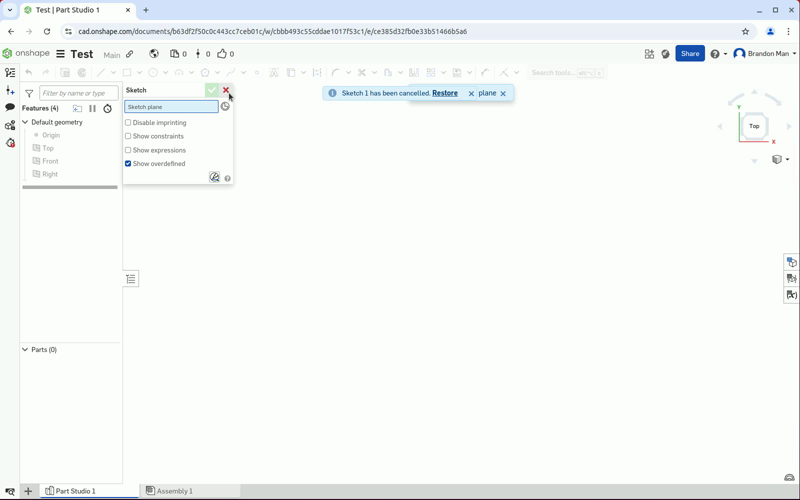
mouse_move(73, 150)
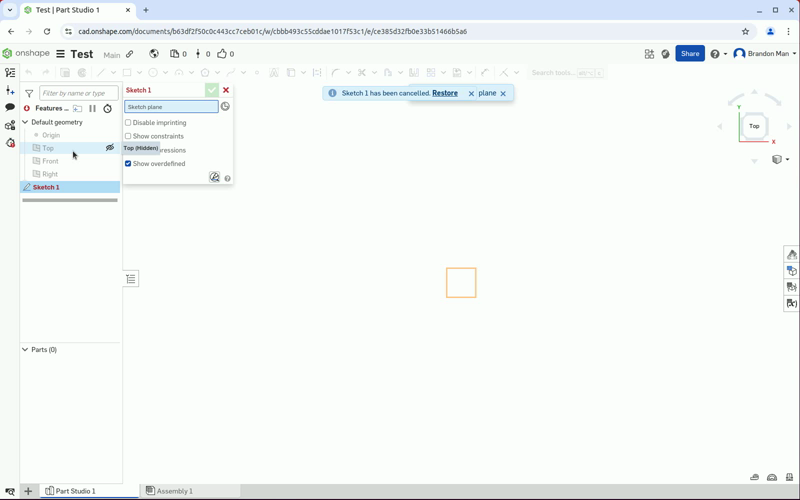
click(73, 150)
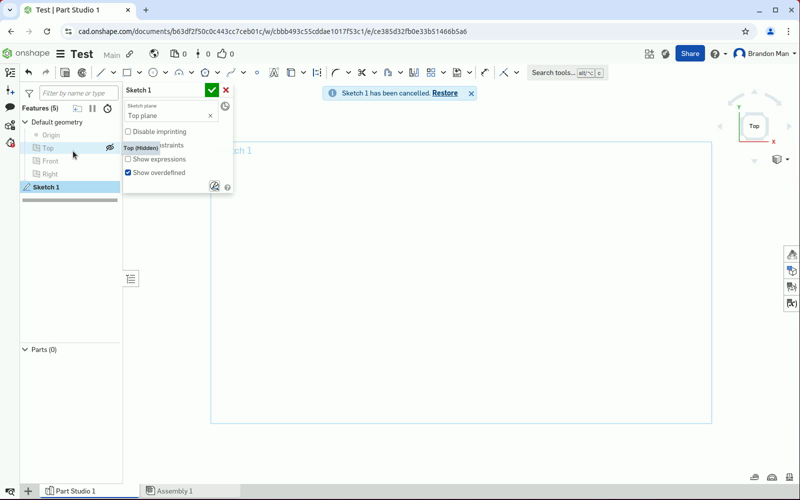
mouse_move(73, 352)
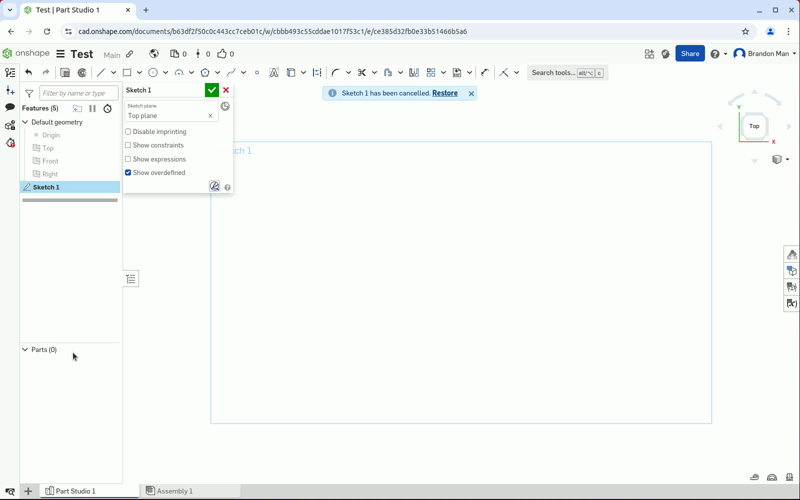
key(y)
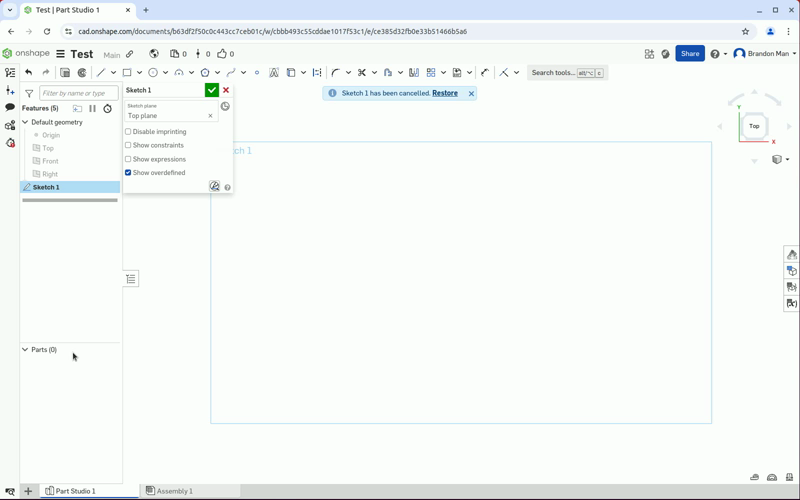
key(l)
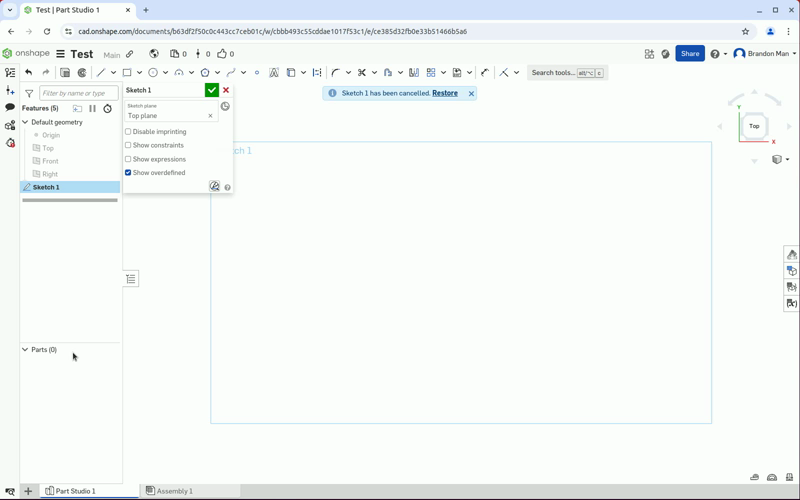
key_down(shift)
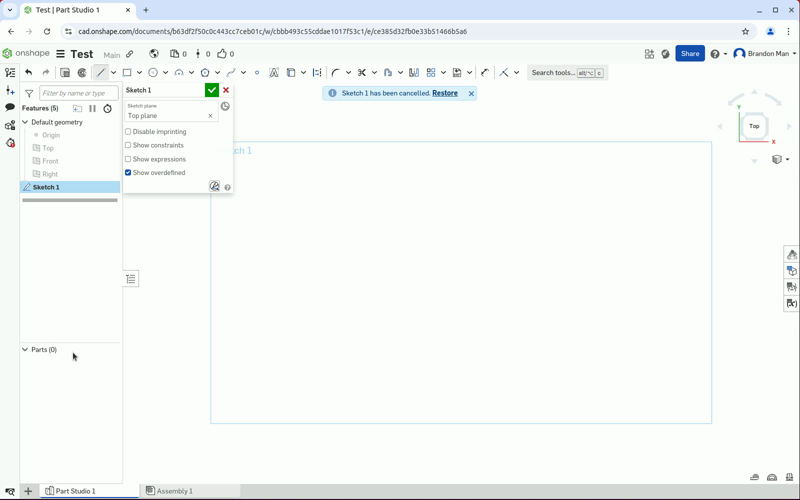
mouse_move(403, 271)
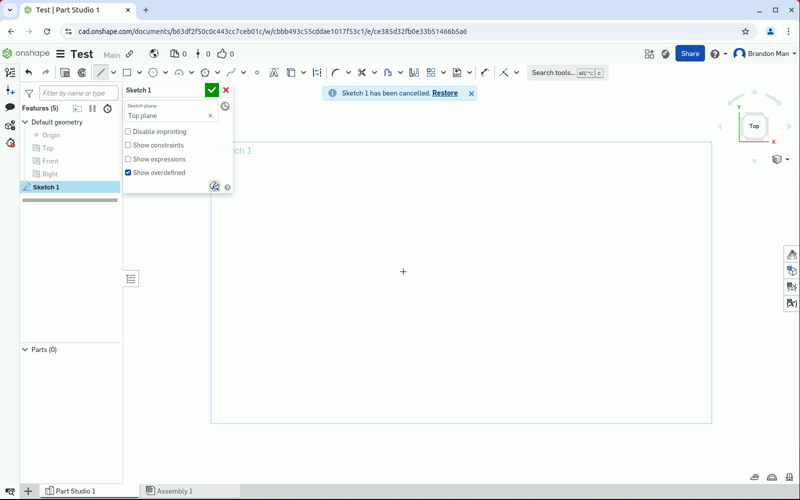
click(403, 271)
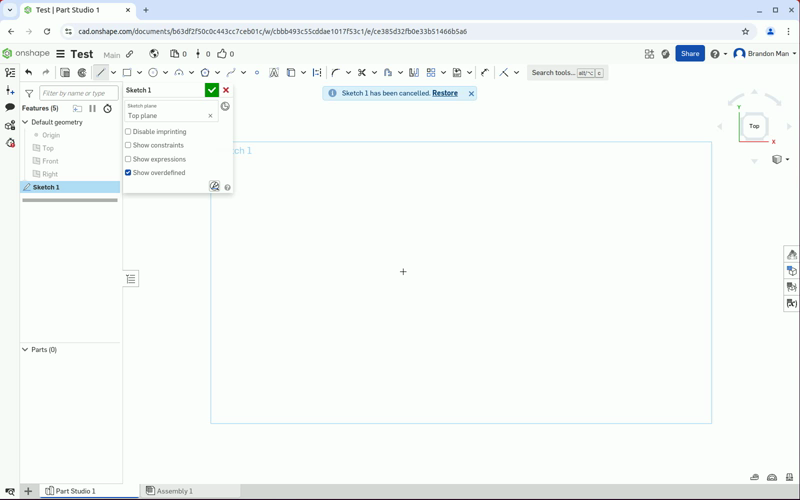
key_up(shift)
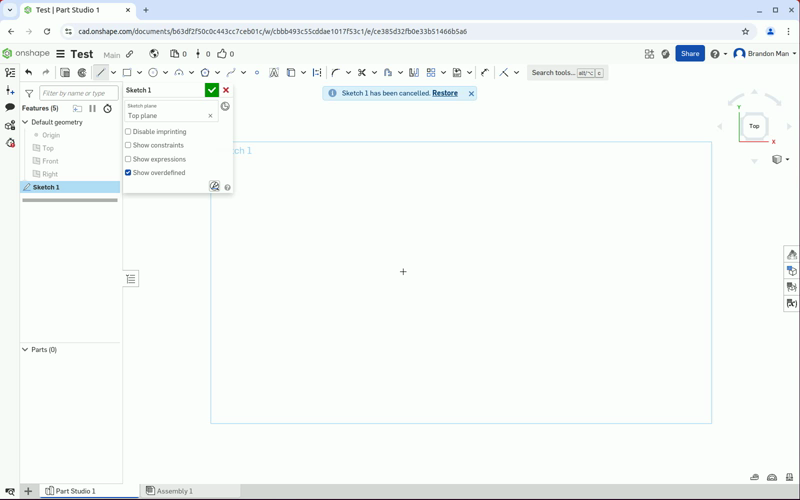
key_down(shift)
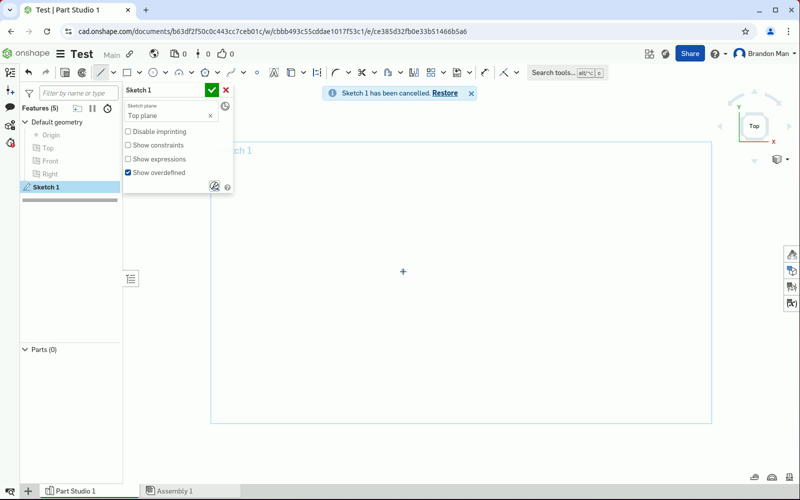
mouse_move(433, 271)
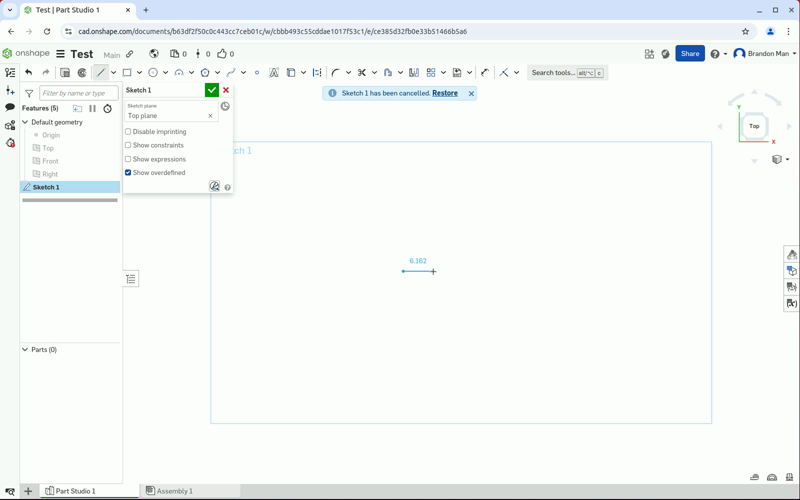
mouse_move(415, 271)
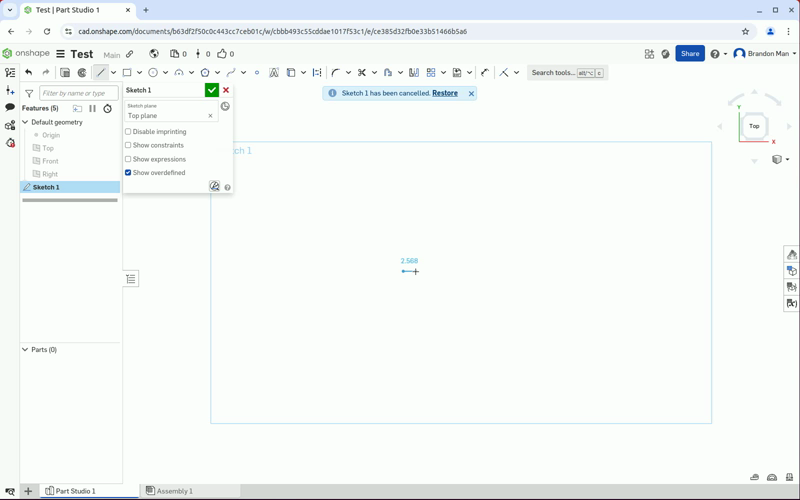
click(415, 271)
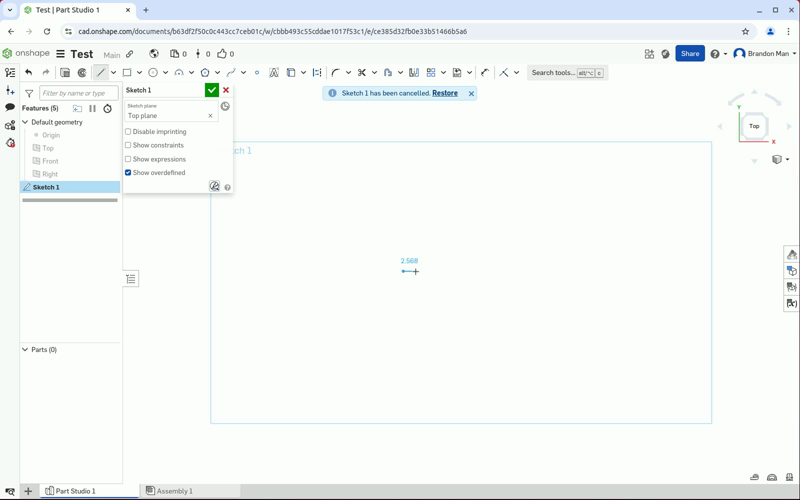
key_up(shift)
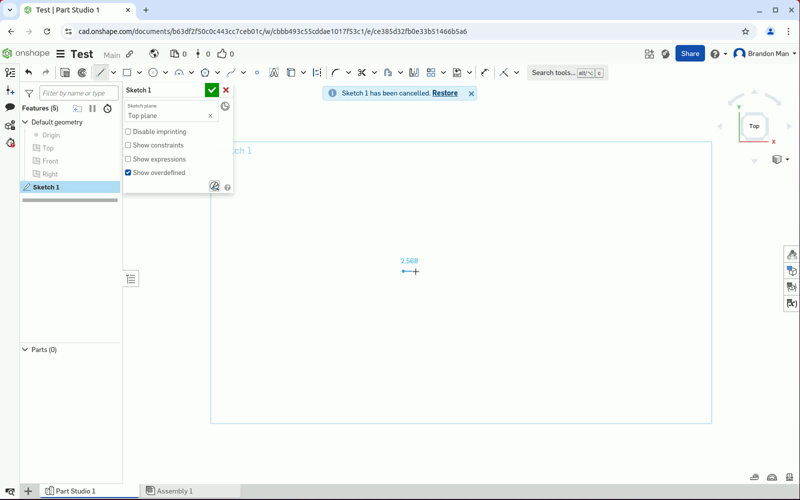
key_down(shift)
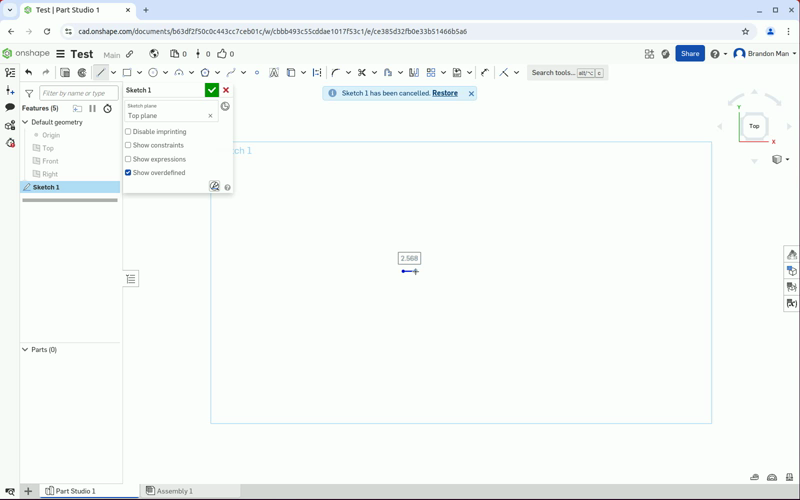
mouse_move(524, 271)
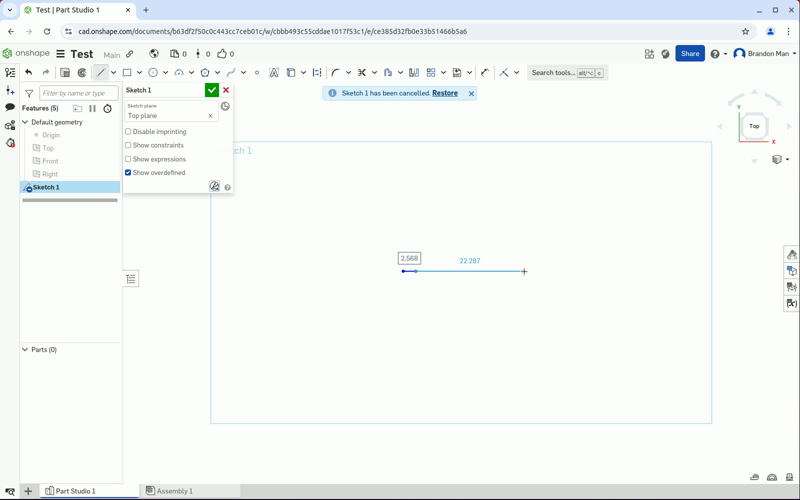
click(524, 271)
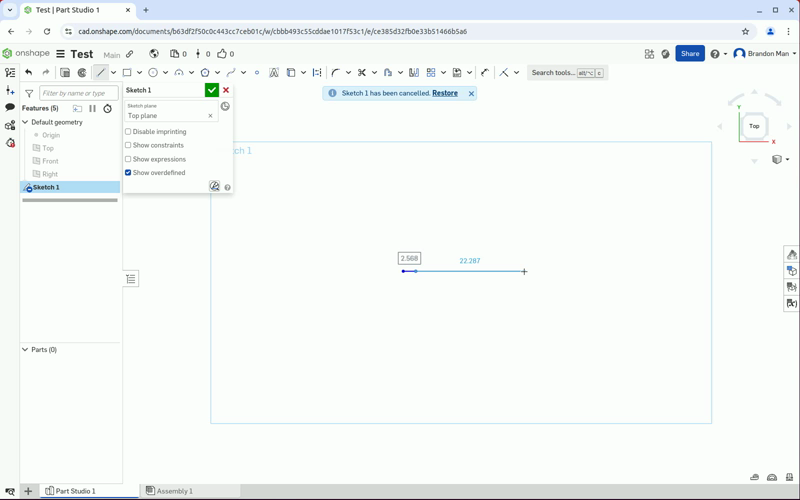
key_up(shift)
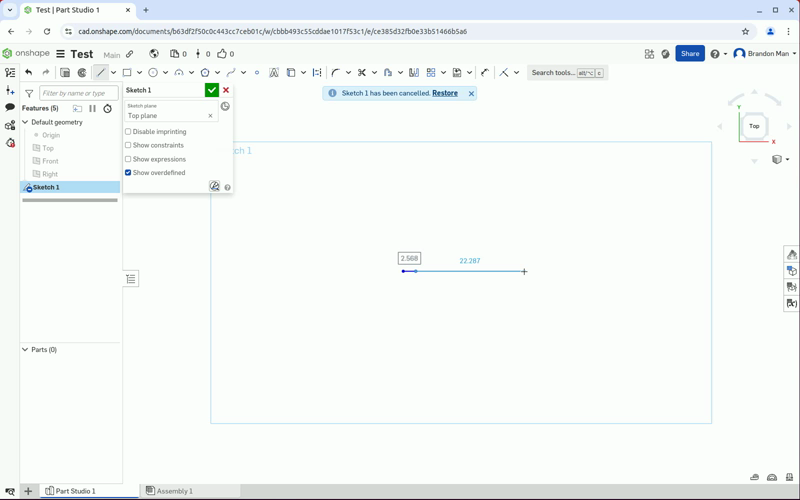
key_down(shift)
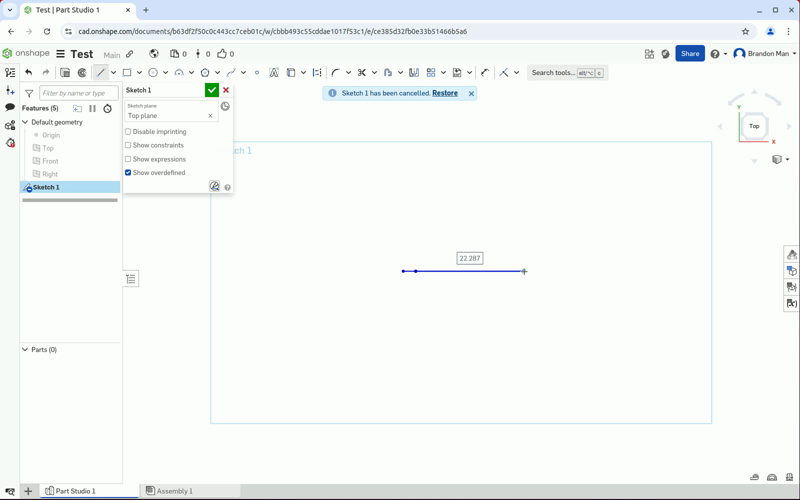
mouse_move(554, 271)
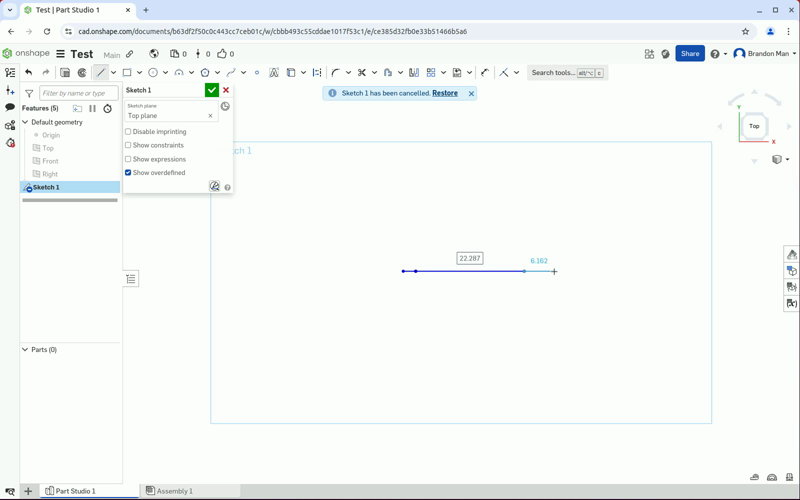
mouse_move(537, 271)
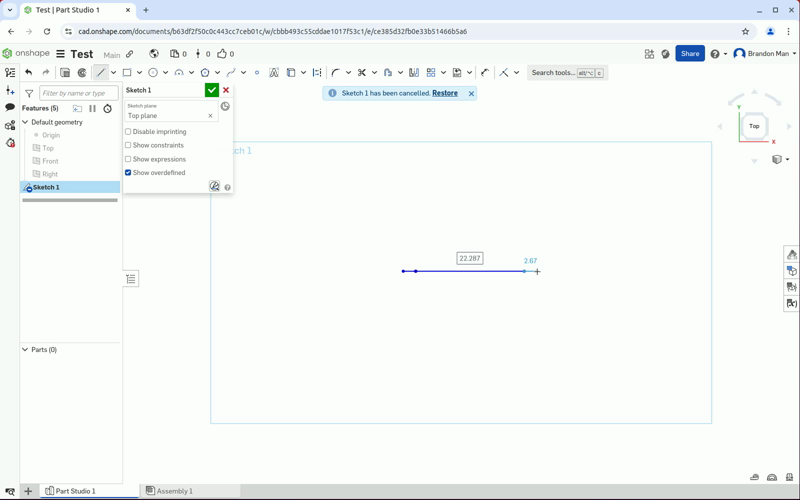
click(537, 271)
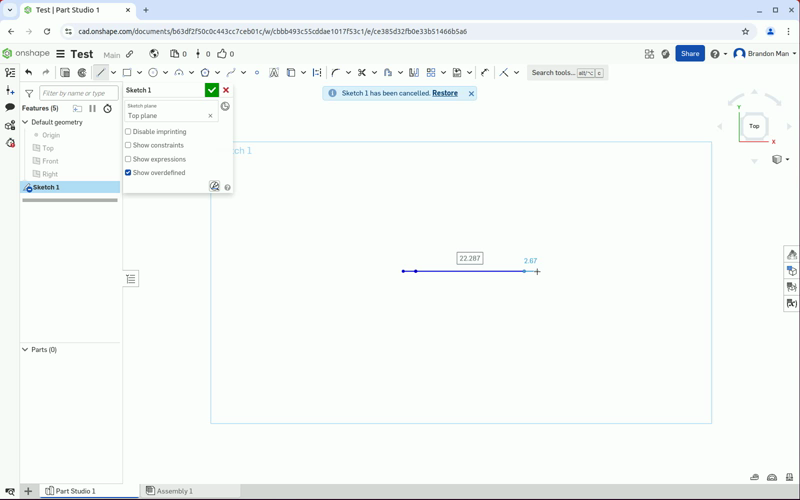
key_up(shift)
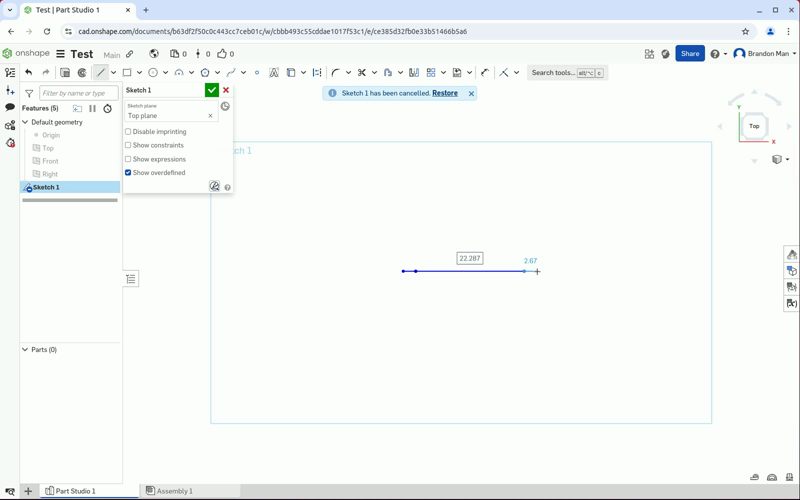
key_down(shift)
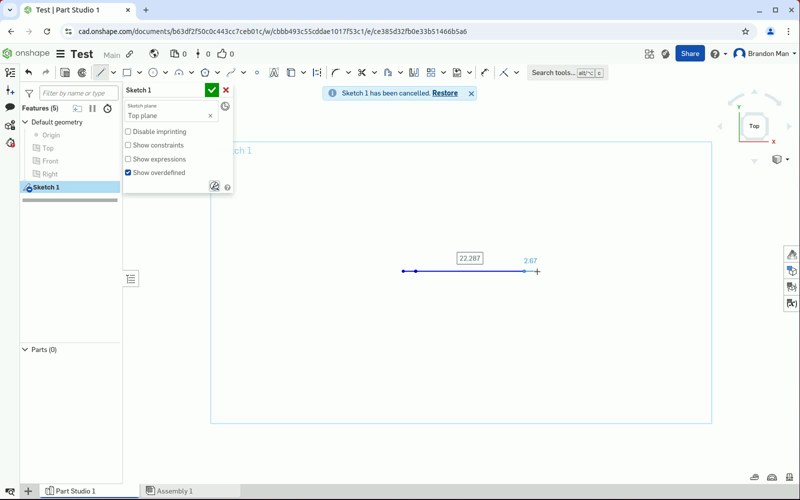
mouse_move(567, 271)
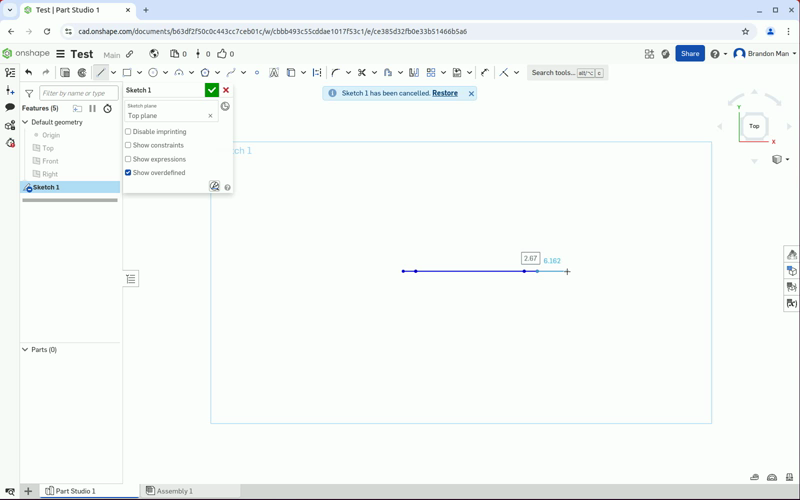
mouse_move(572, 271)
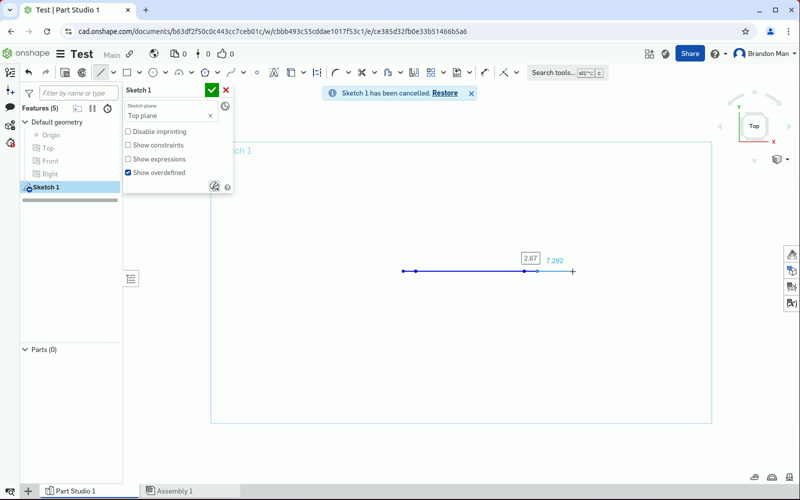
click(572, 271)
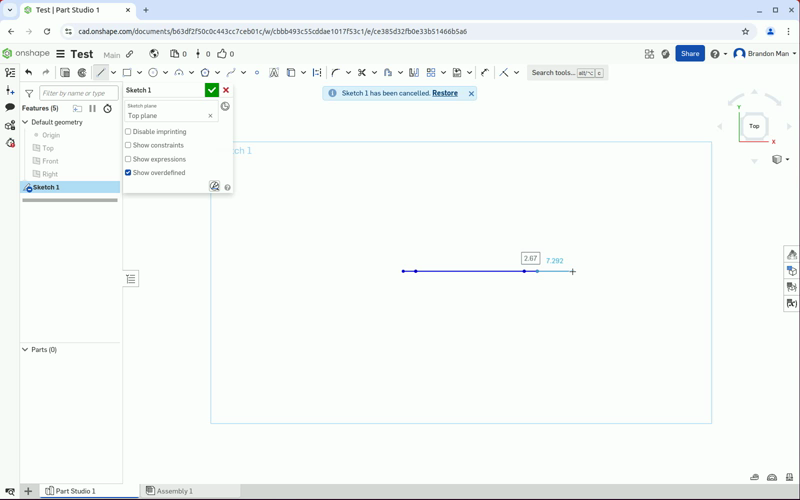
key_up(shift)
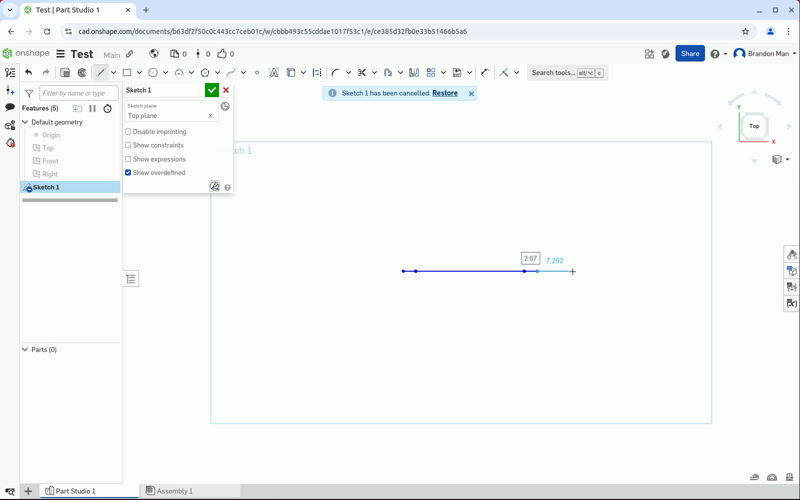
key_down(shift)
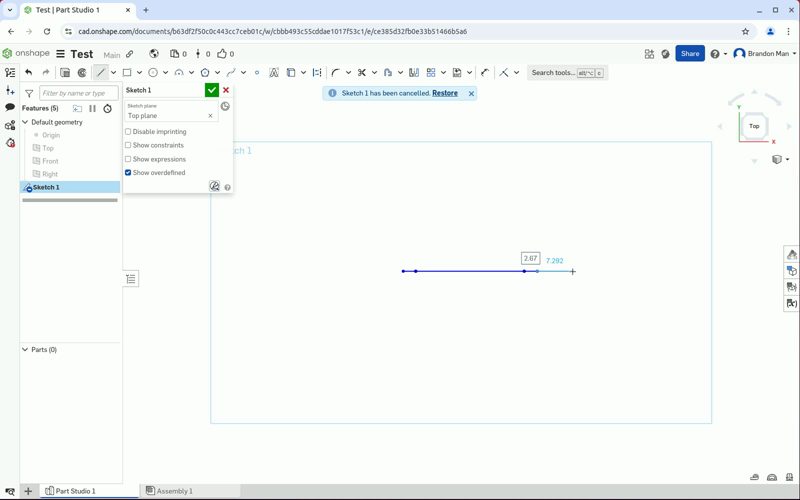
mouse_move(589, 271)
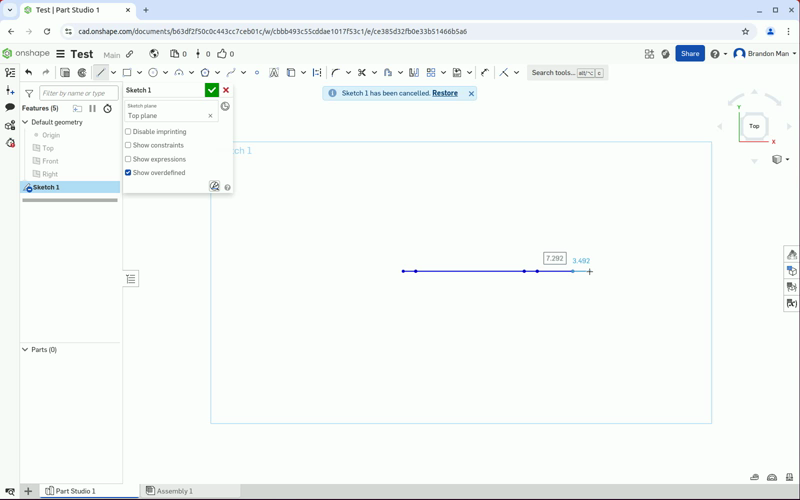
mouse_move(572, 248)
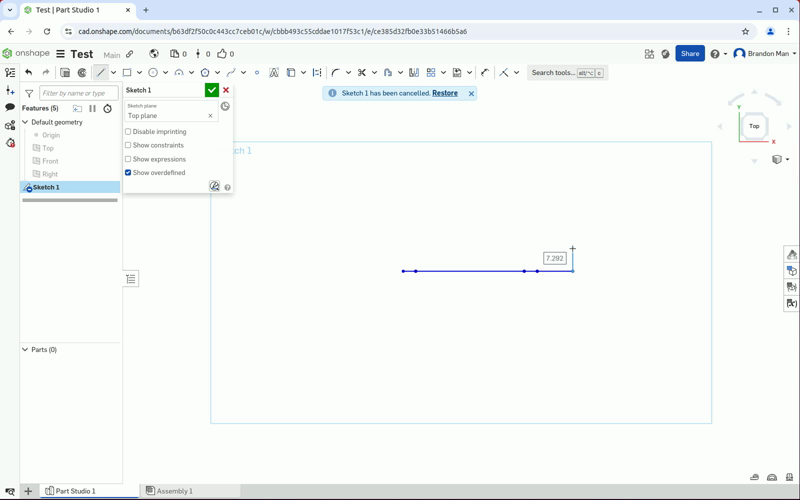
click(572, 248)
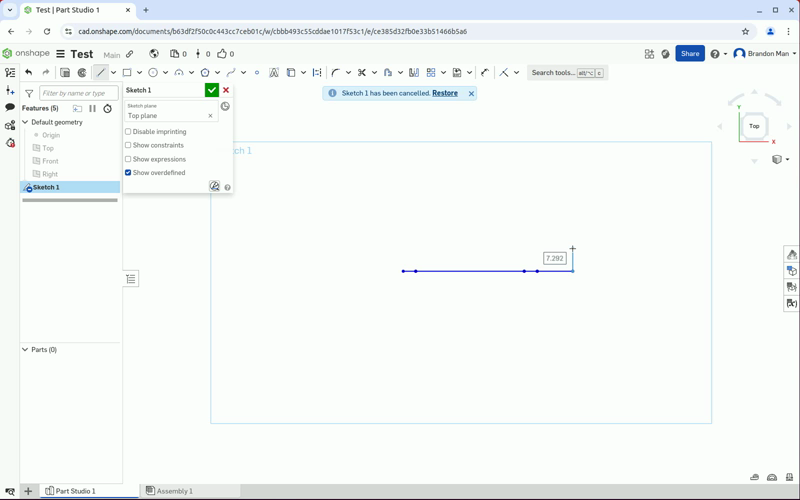
key_up(shift)
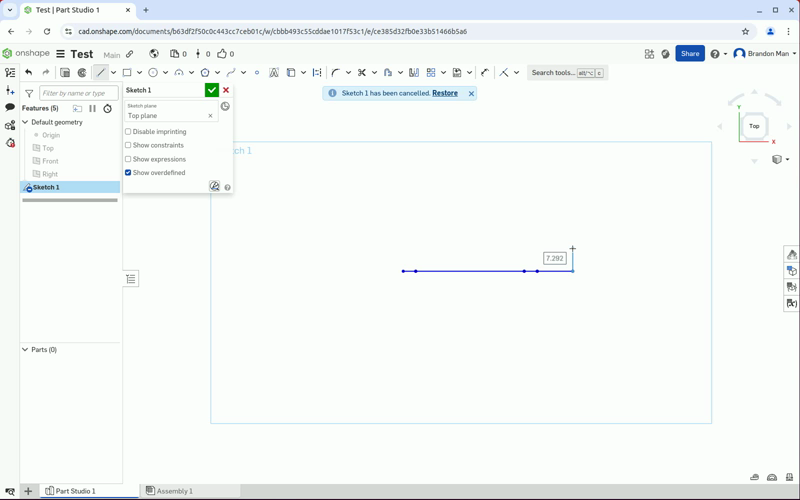
key_down(shift)
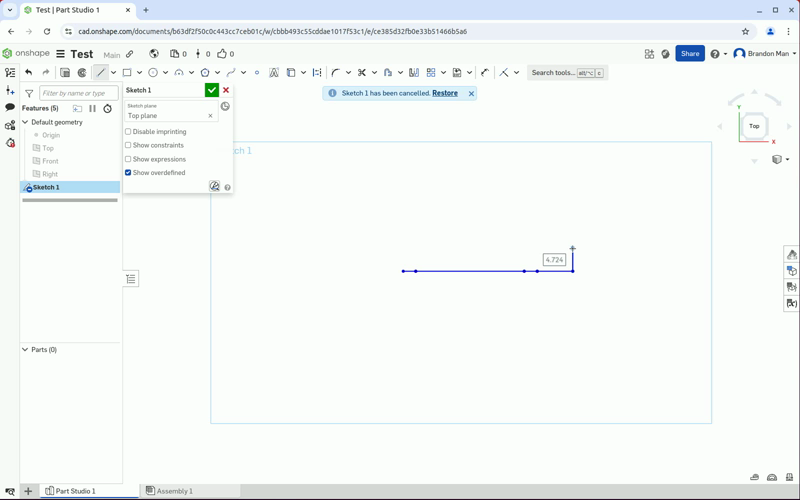
mouse_move(403, 248)
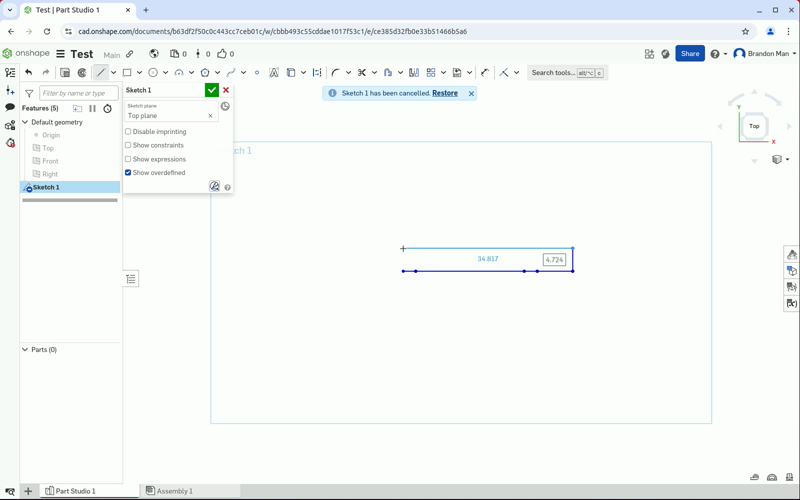
click(403, 248)
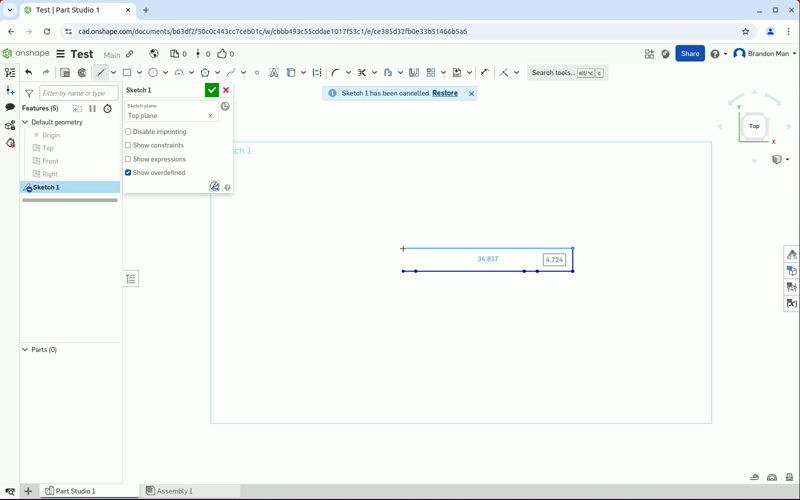
key_up(shift)
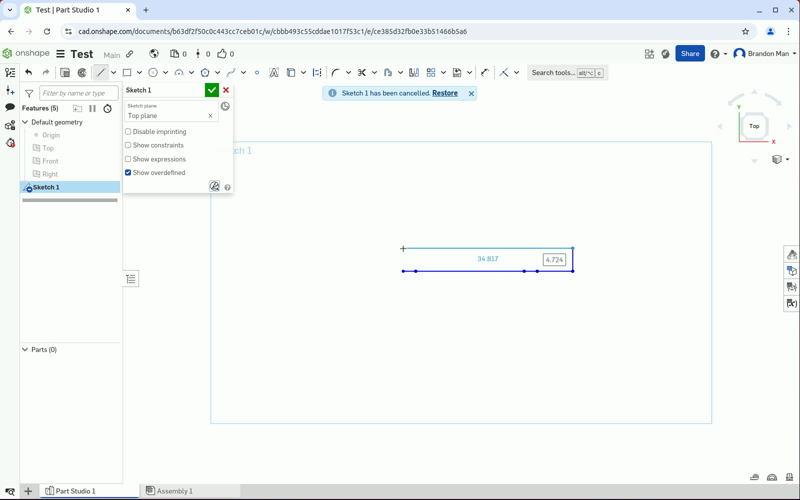
mouse_move(433, 248)
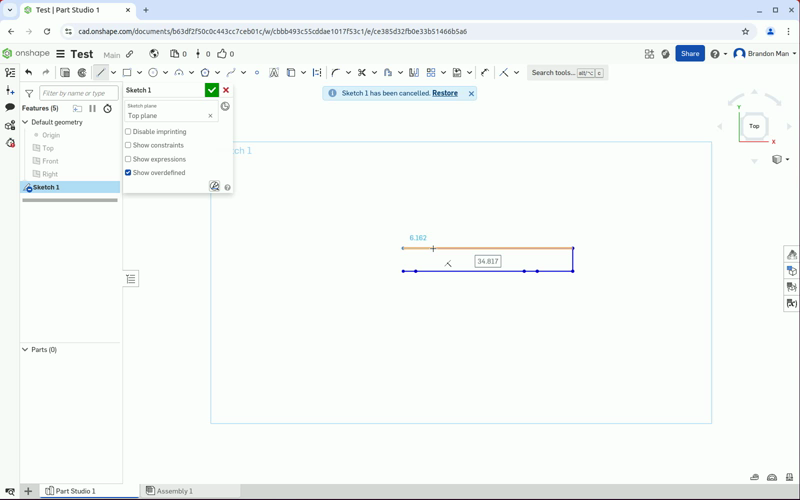
key_down(shift)
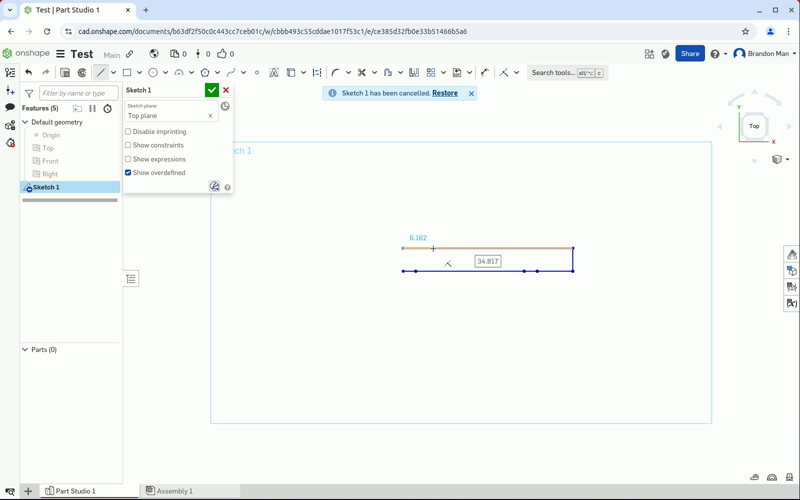
mouse_move(403, 271)
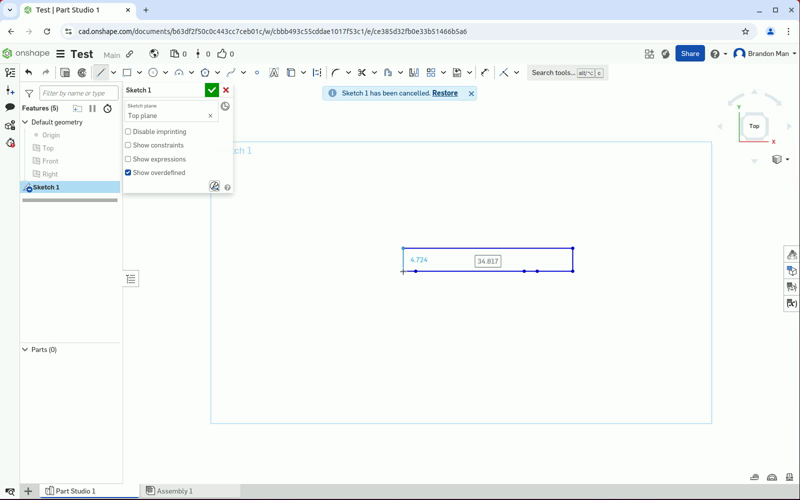
key_up(shift)
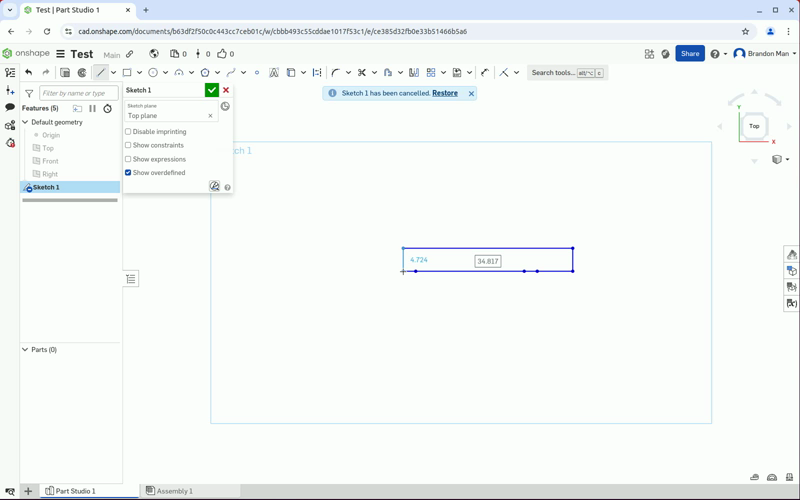
click(403, 271)
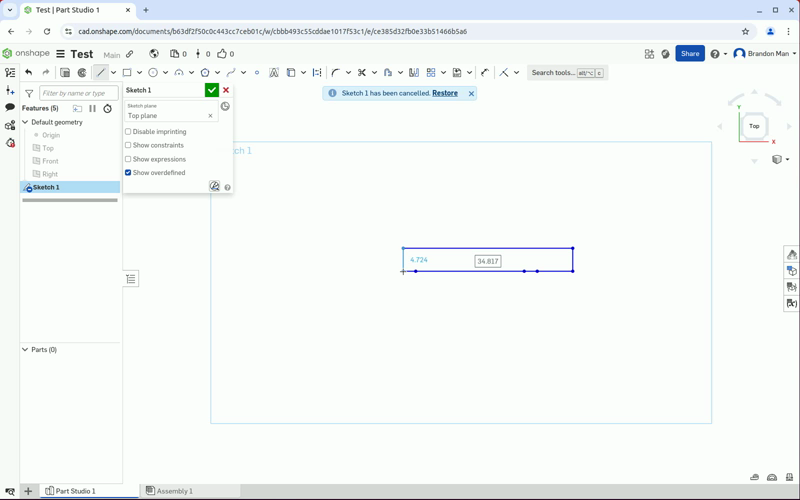
key(esc)
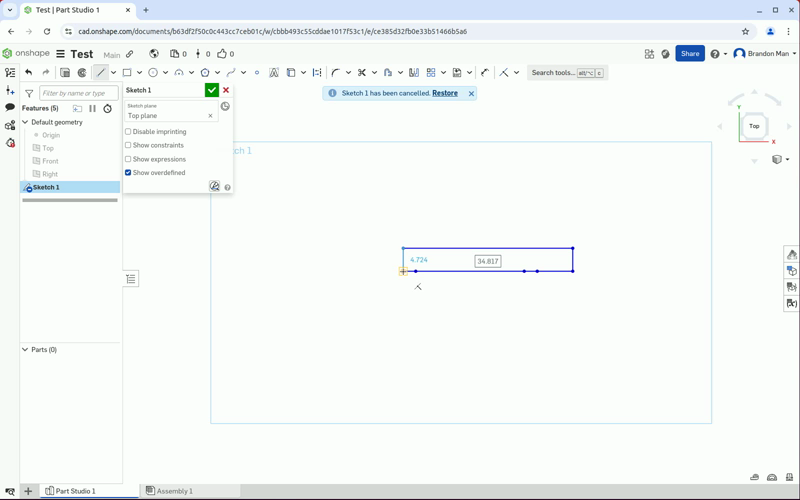
mouse_move(551, 256)
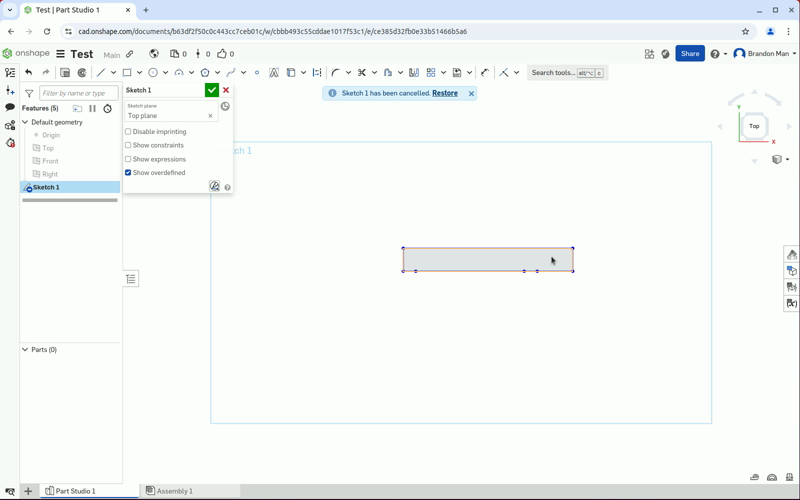
click(551, 256)
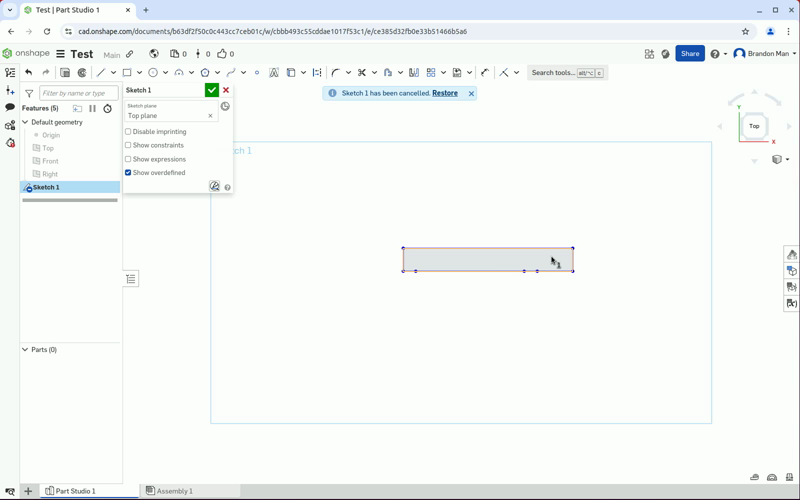
mouse_move(73, 352)
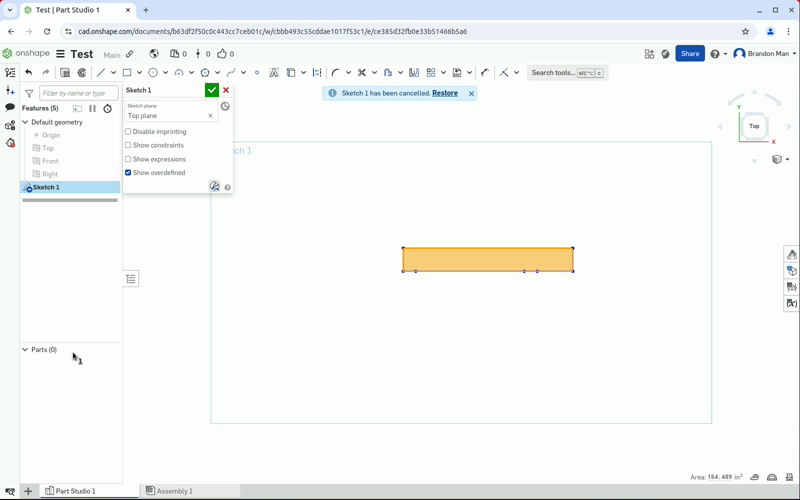
key(shift+y)
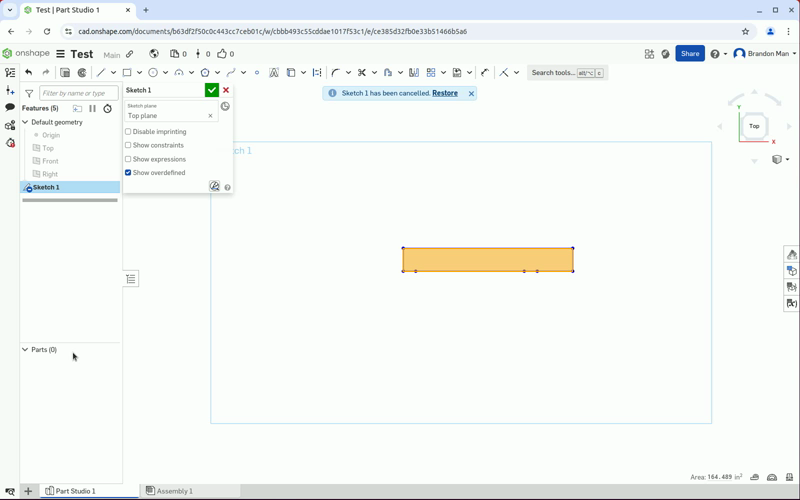
key(shift+e)
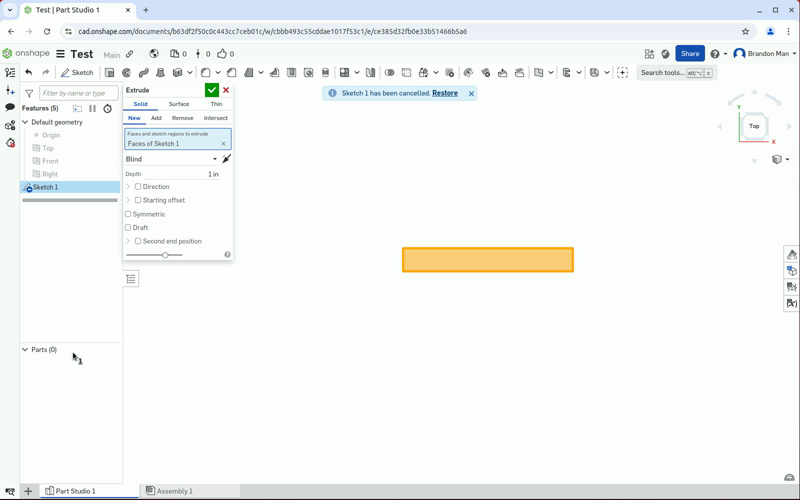
mouse_move(143, 106)
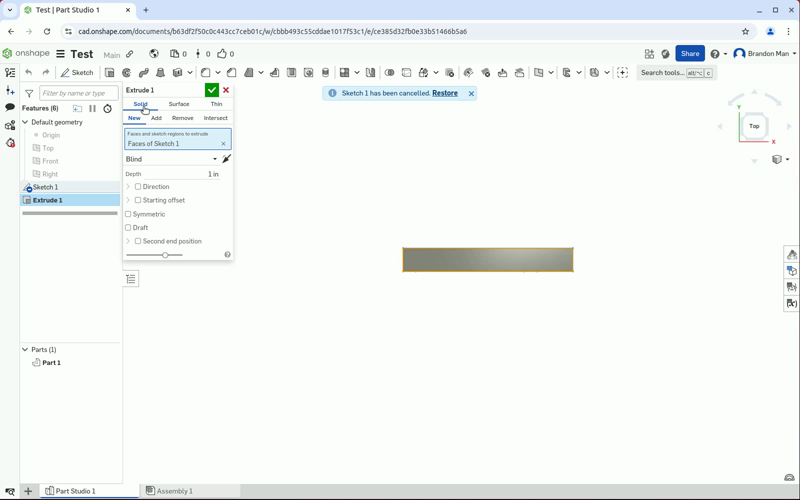
click(143, 106)
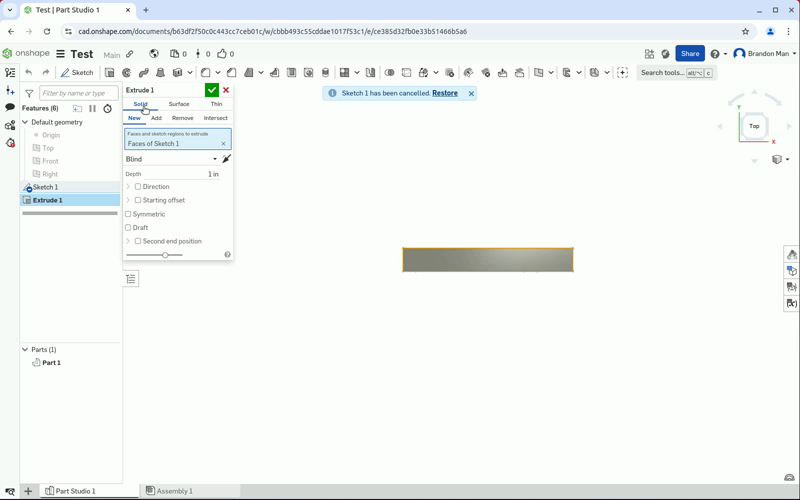
mouse_move(137, 120)
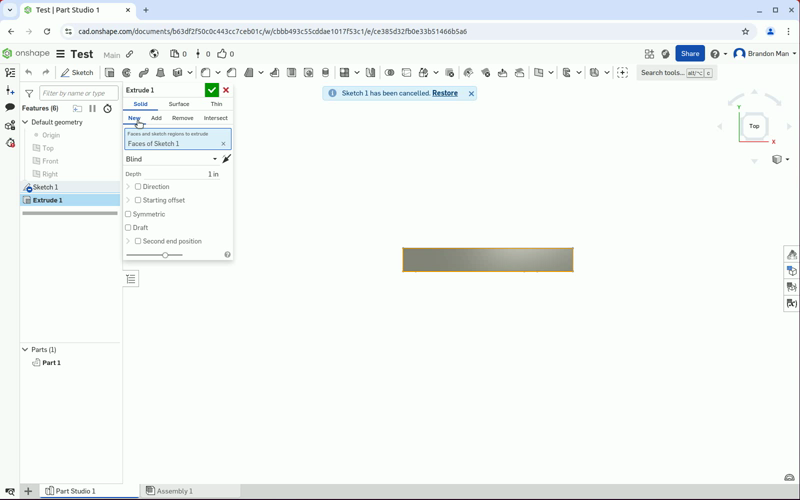
click(137, 120)
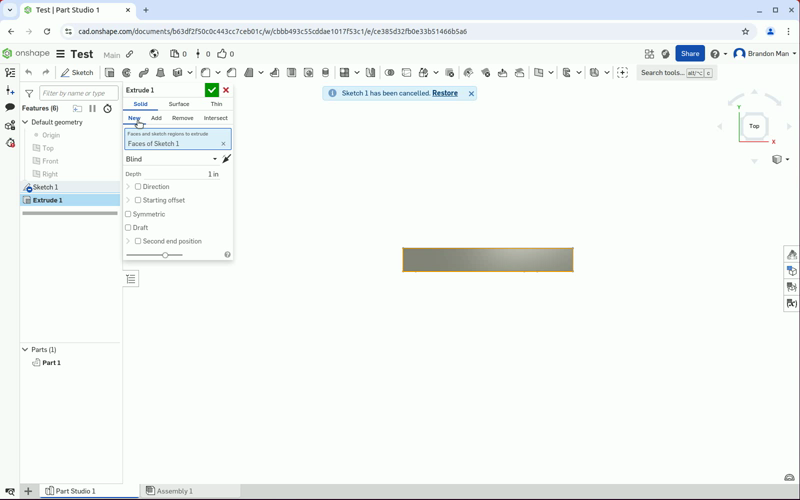
key(tab, 4)
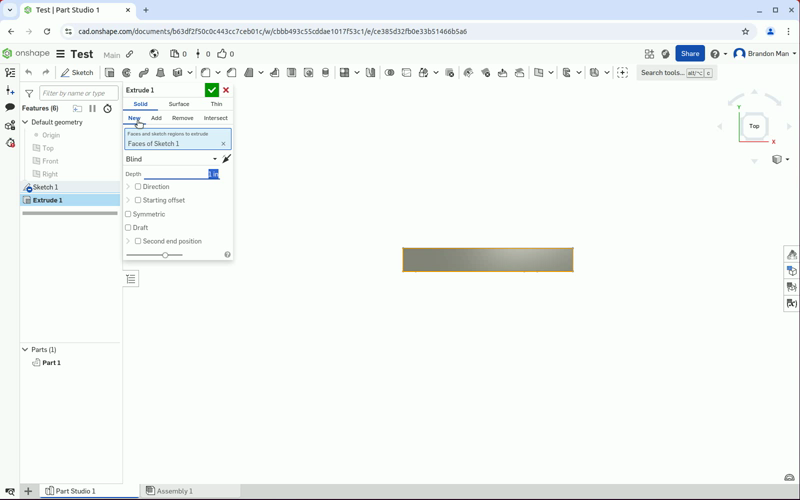
text(20.46)
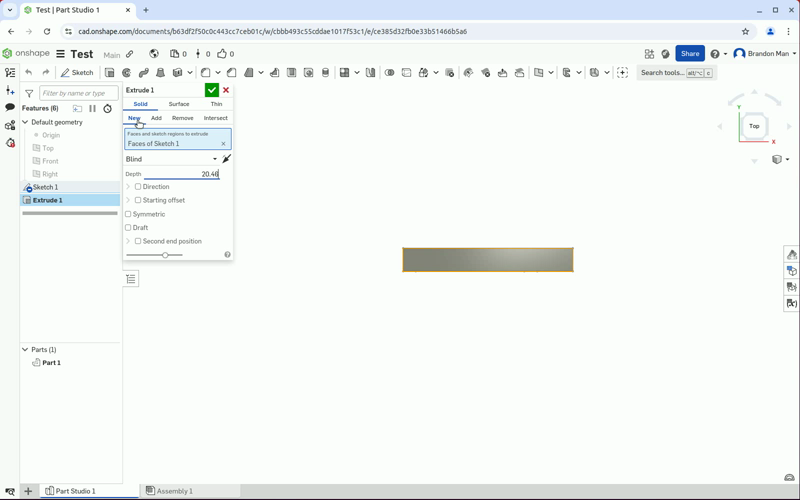
key(enter)
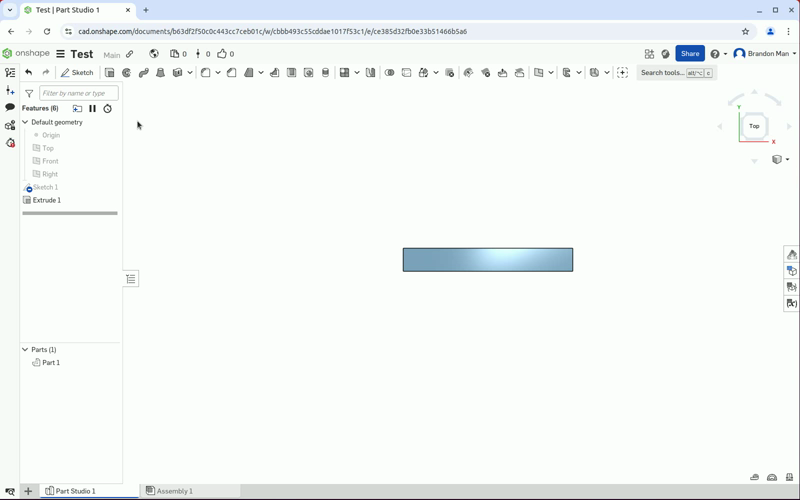
key(shift+h)
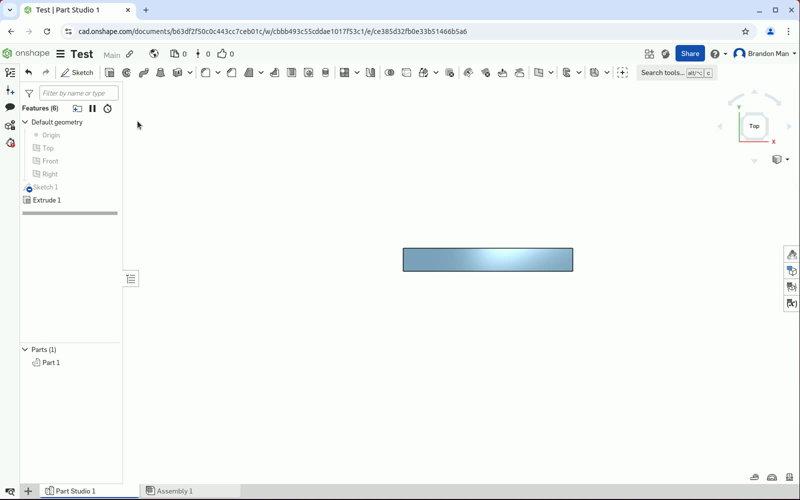
key(shift+h)
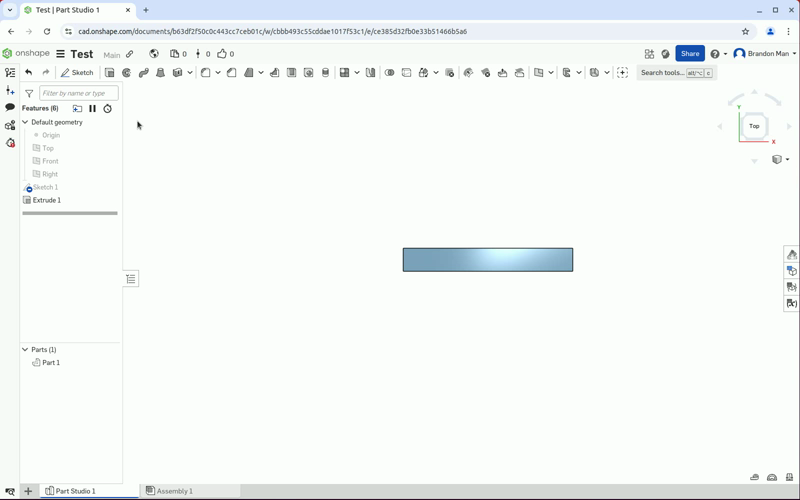
mouse_move(73, 189)
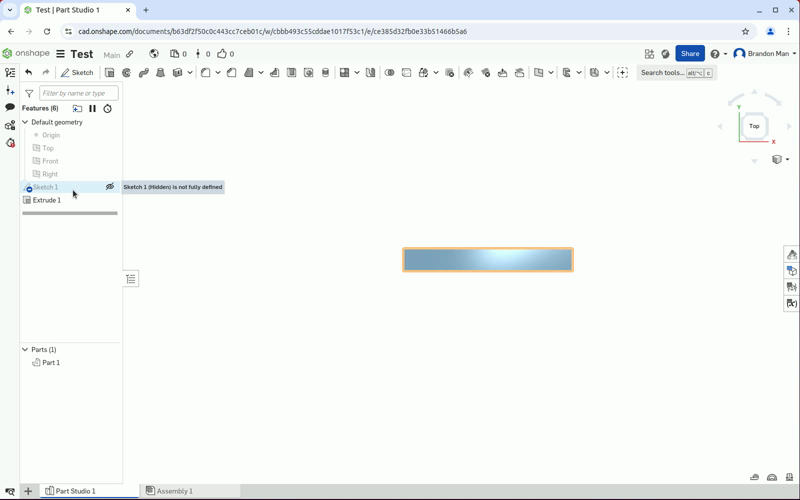
click(73, 189)
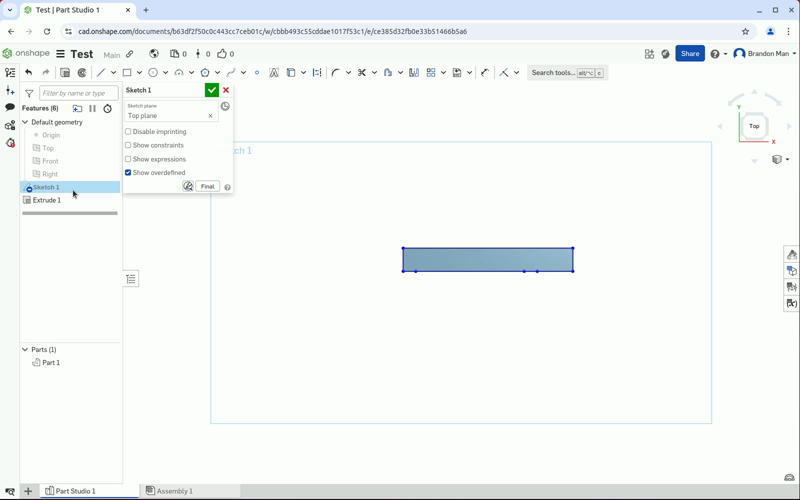
mouse_move(229, 92)
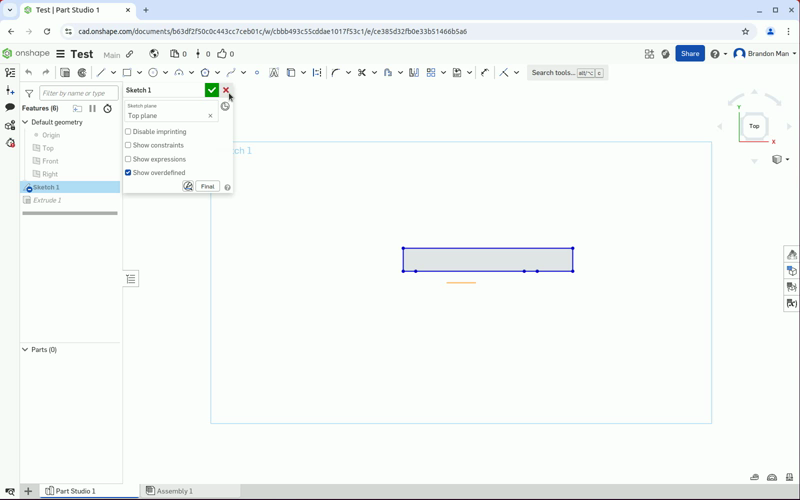
click(229, 92)
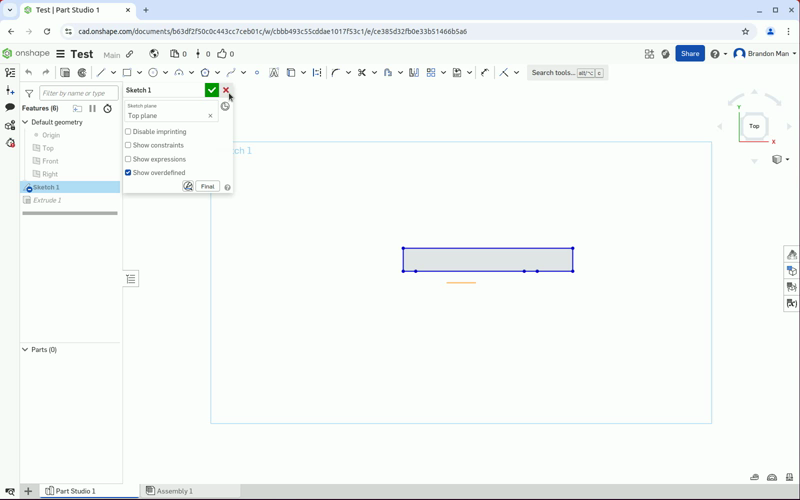
key(shift+s)
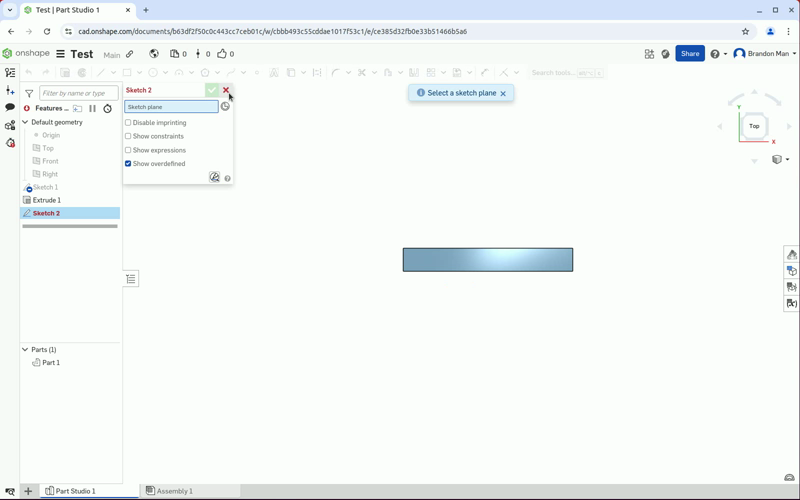
mouse_move(73, 150)
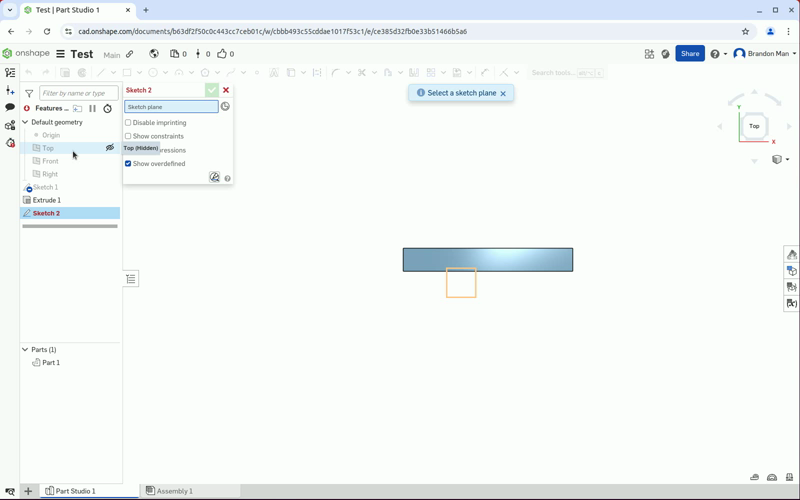
click(73, 150)
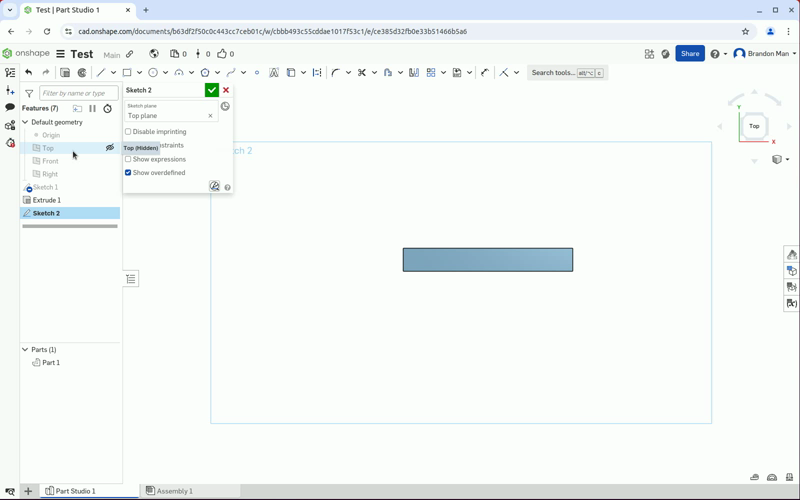
mouse_move(73, 352)
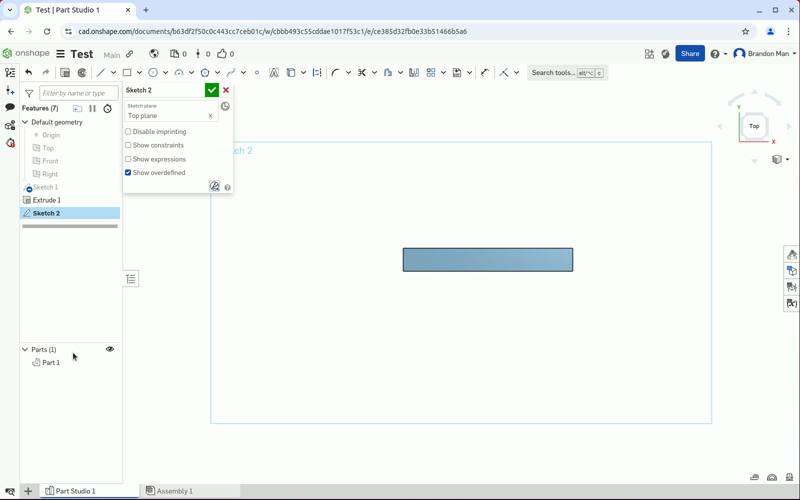
key(y)
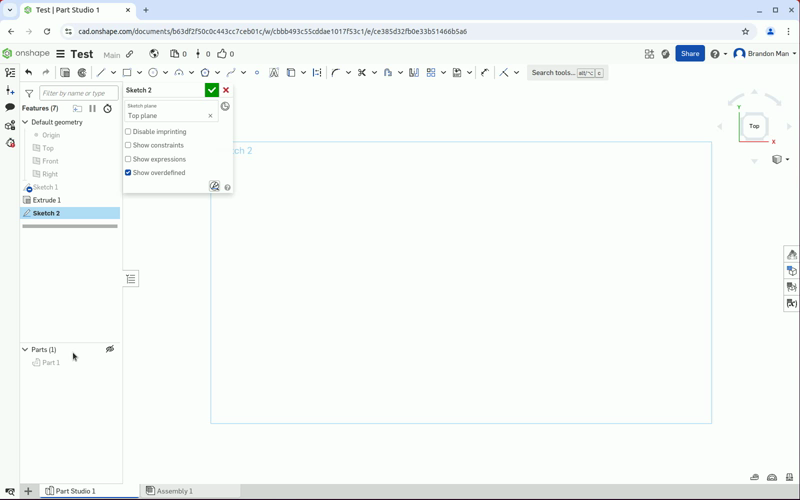
key(l)
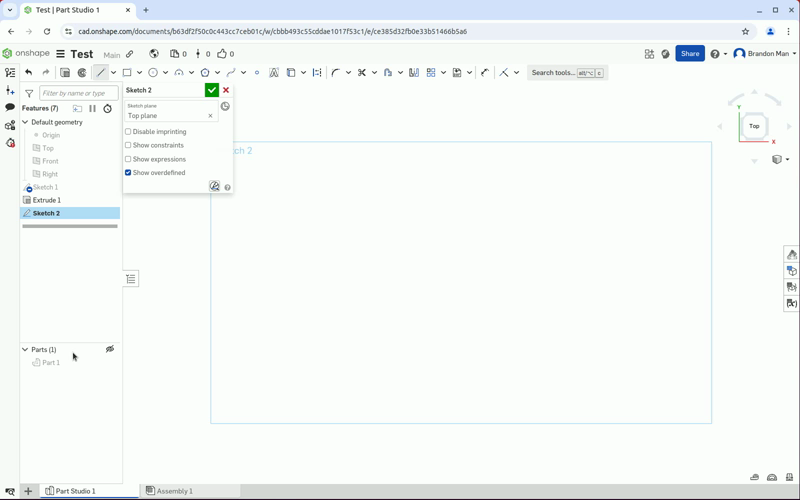
key_down(shift)
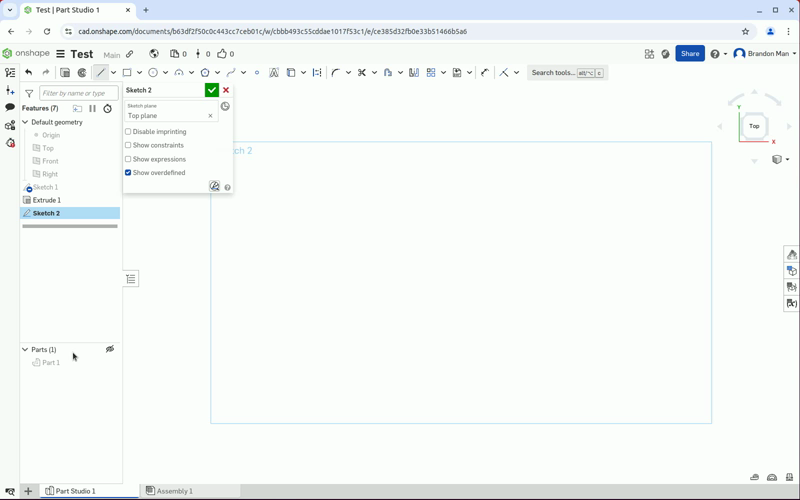
mouse_move(403, 247)
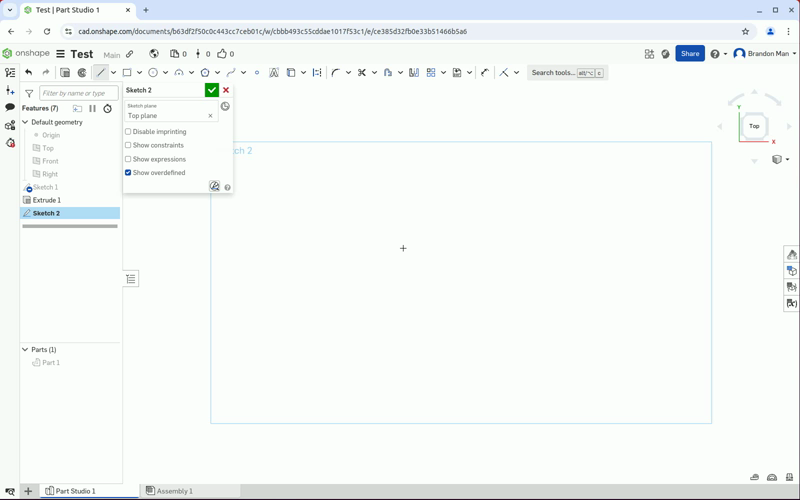
click(403, 247)
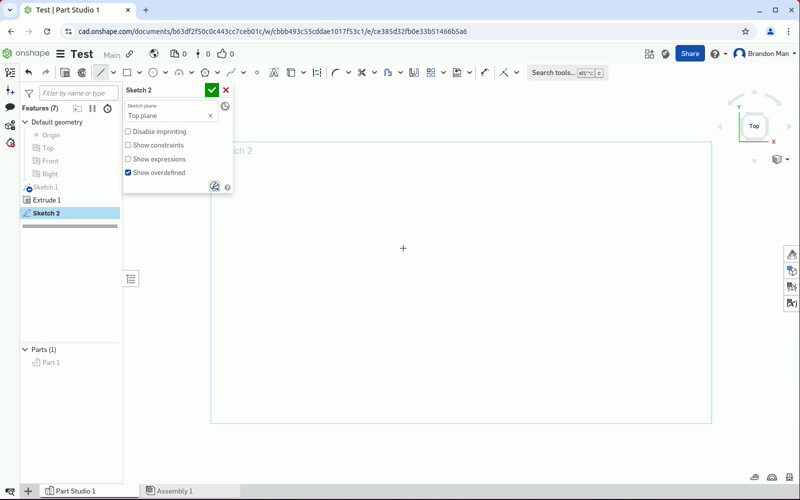
key_up(shift)
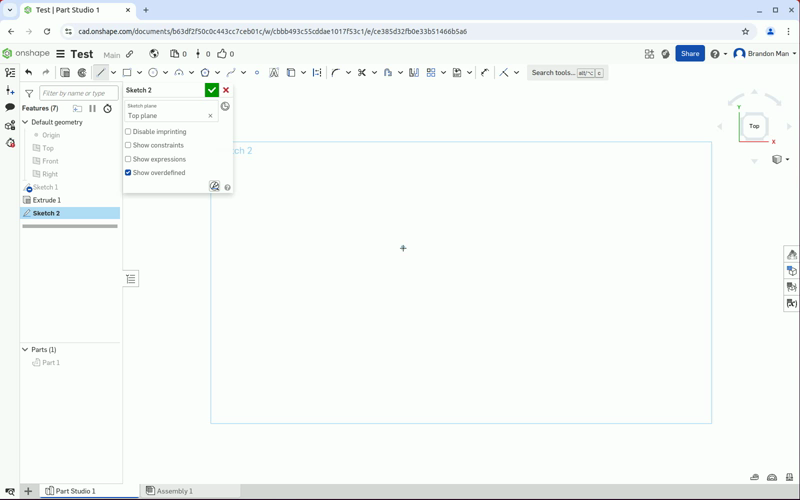
key_down(shift)
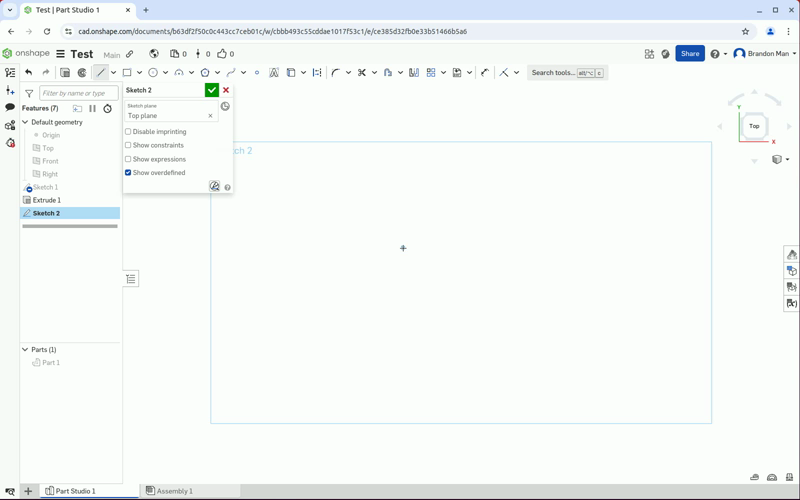
mouse_move(572, 247)
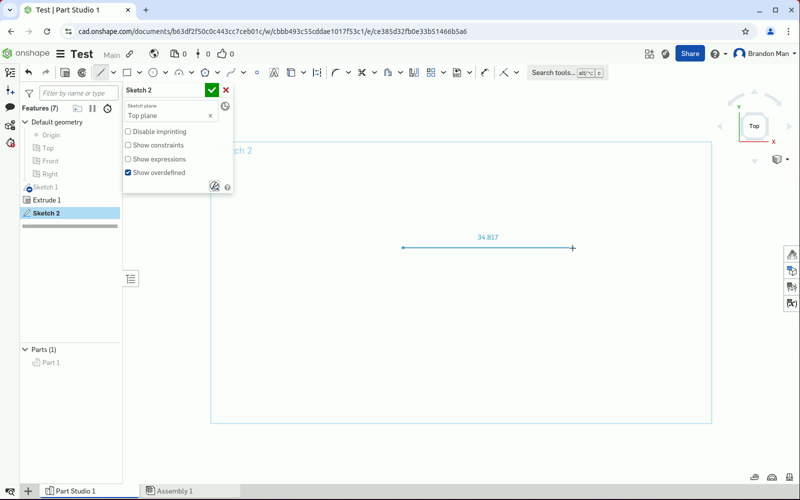
click(572, 247)
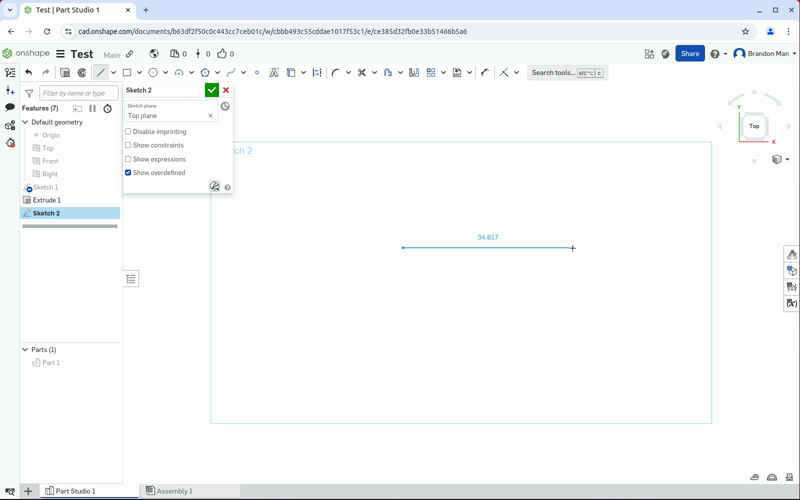
key_up(shift)
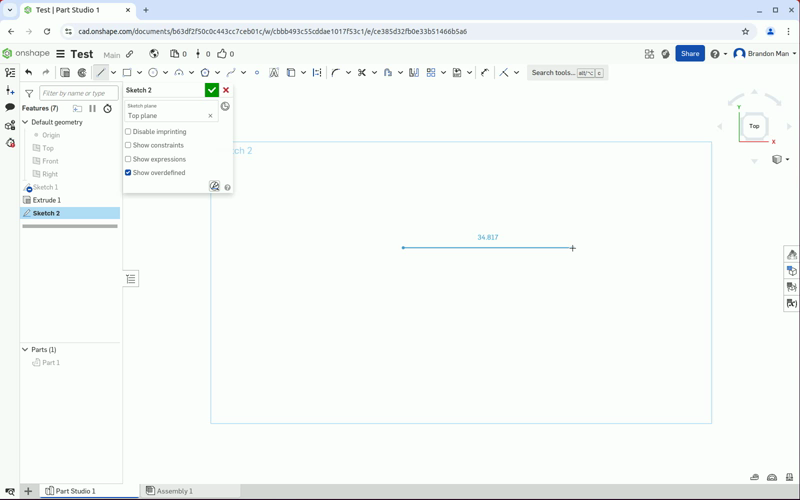
key_down(shift)
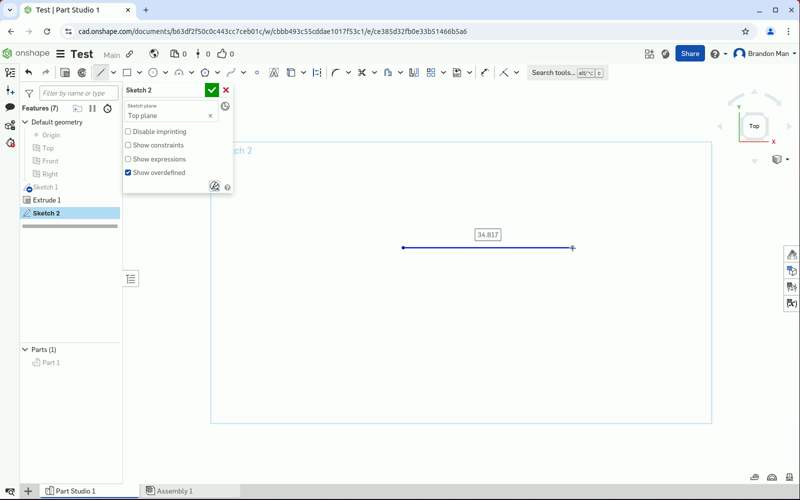
mouse_move(589, 247)
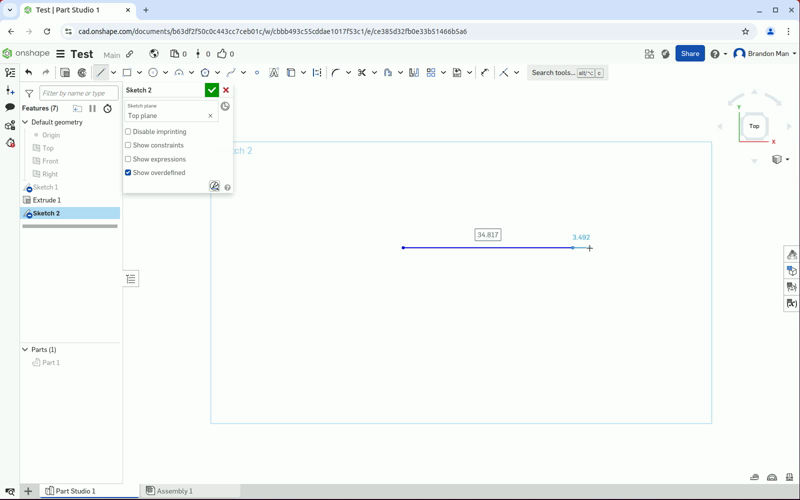
mouse_move(572, 226)
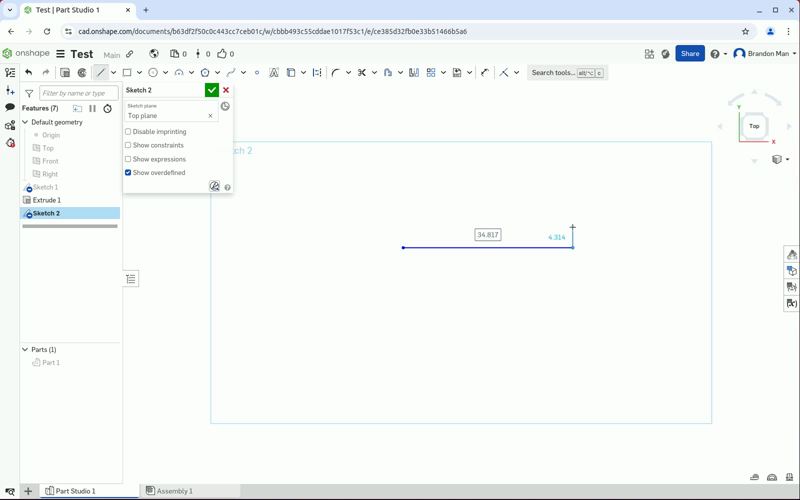
click(572, 226)
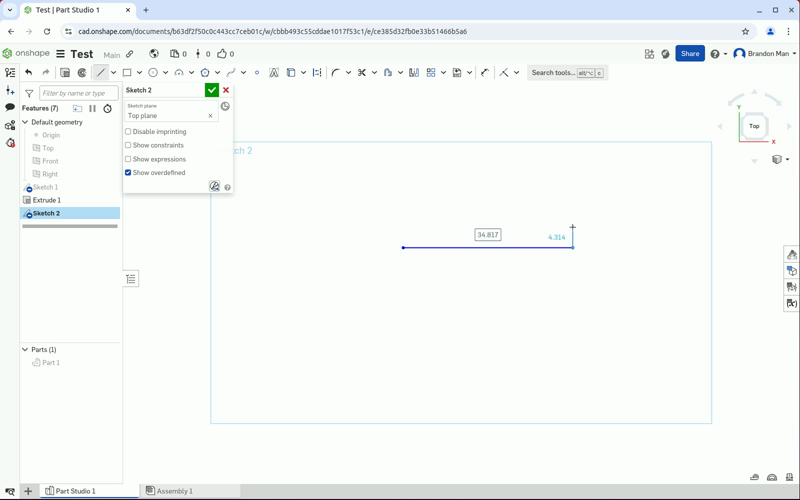
key_up(shift)
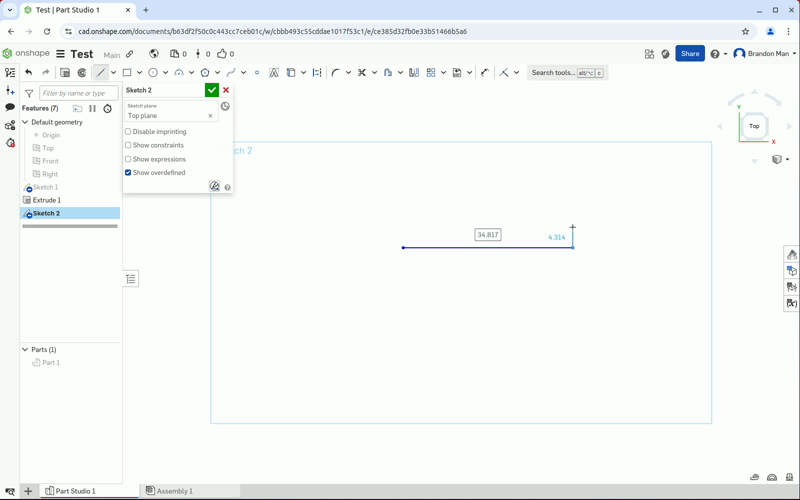
key_down(shift)
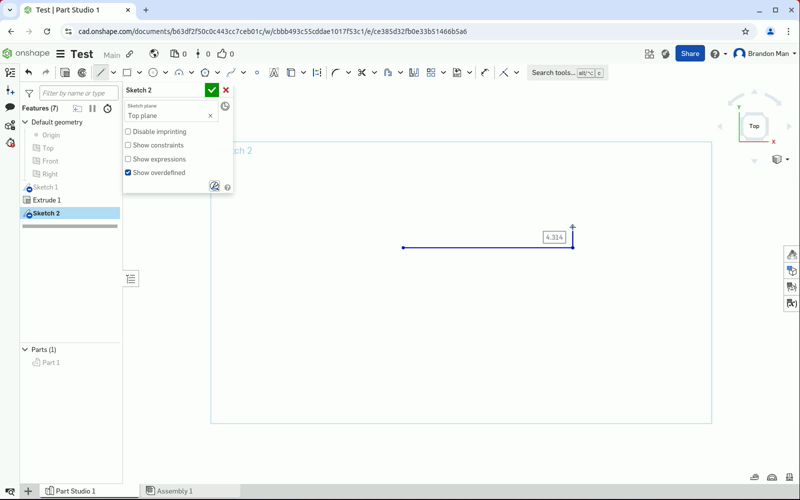
mouse_move(403, 226)
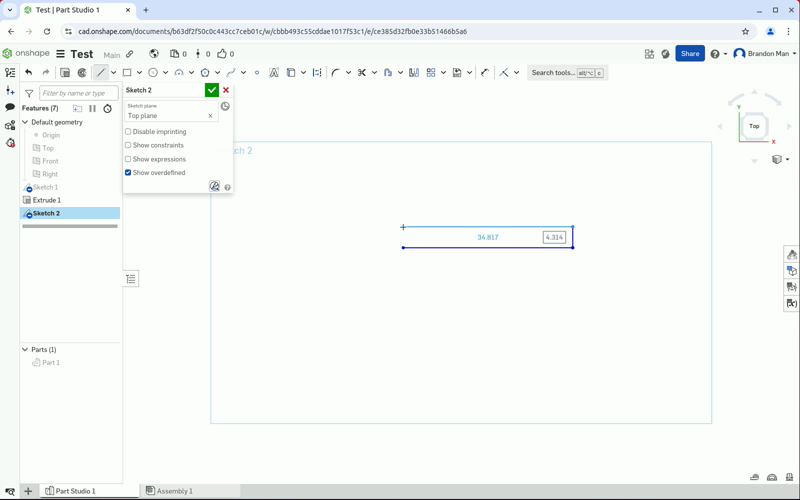
click(403, 226)
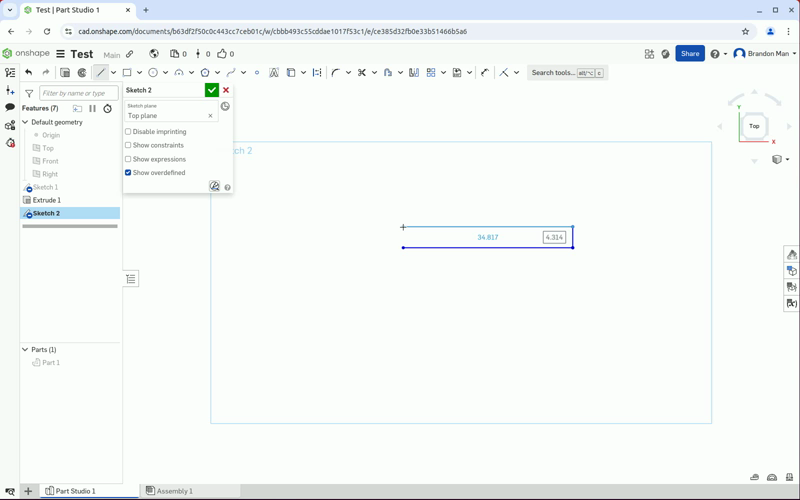
key_up(shift)
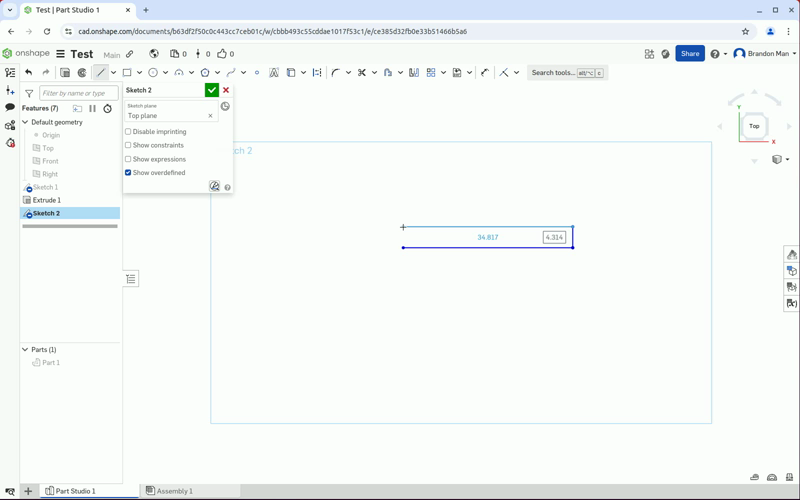
mouse_move(433, 226)
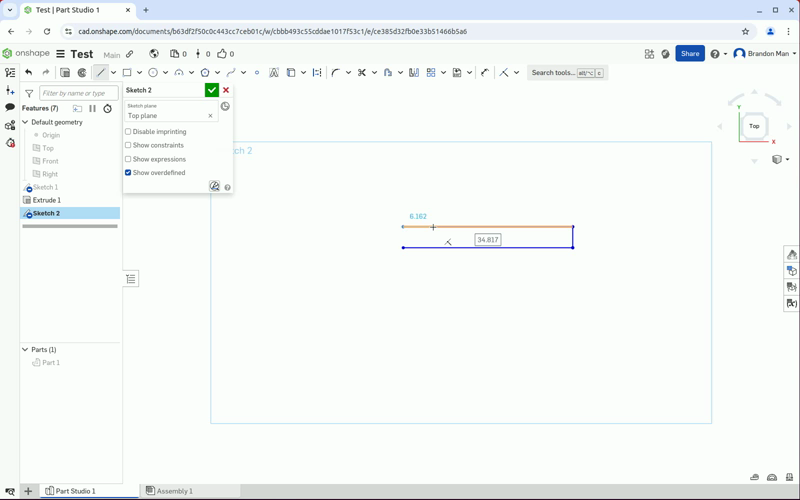
key_down(shift)
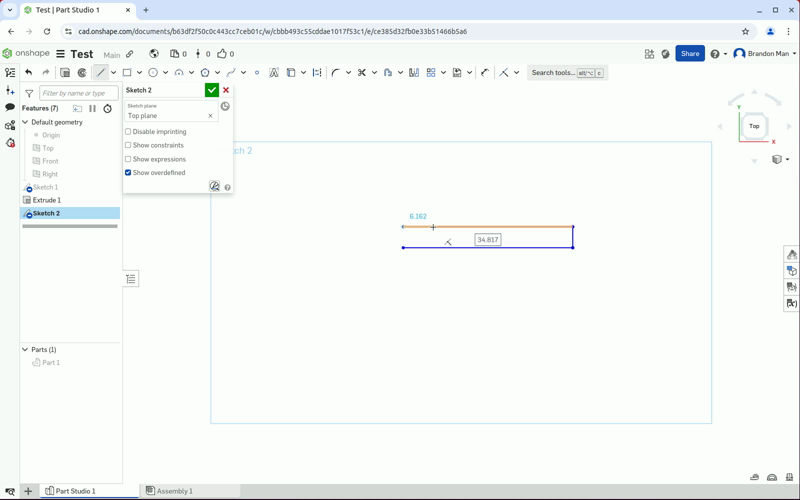
mouse_move(403, 247)
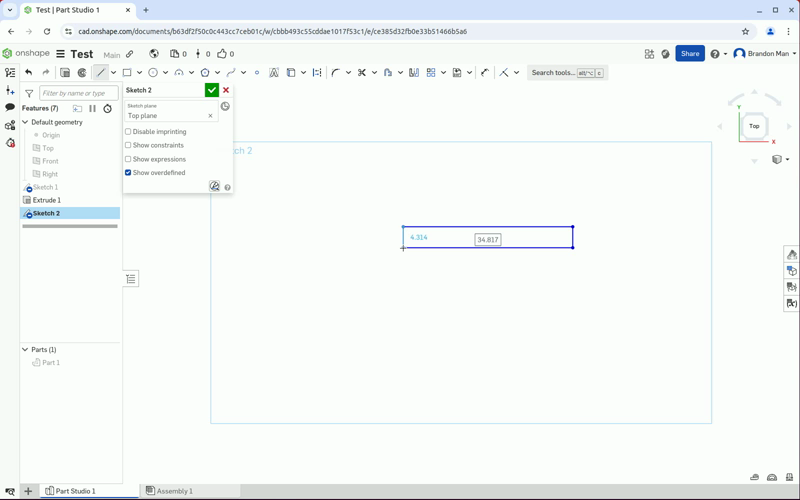
key_up(shift)
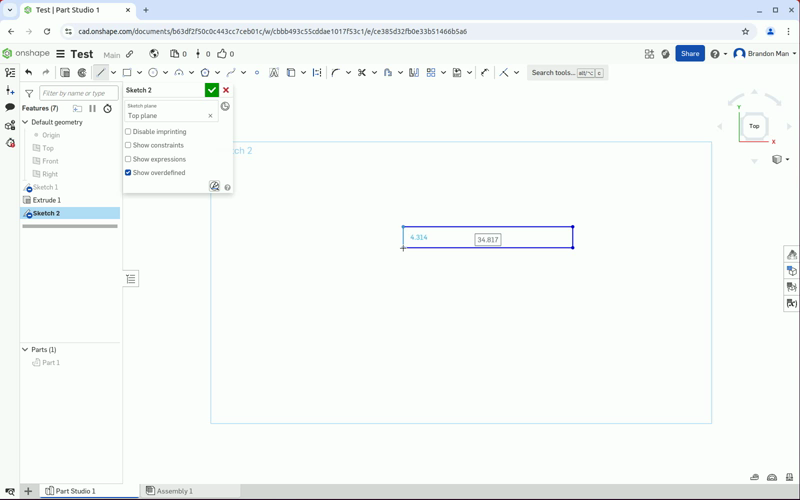
click(403, 247)
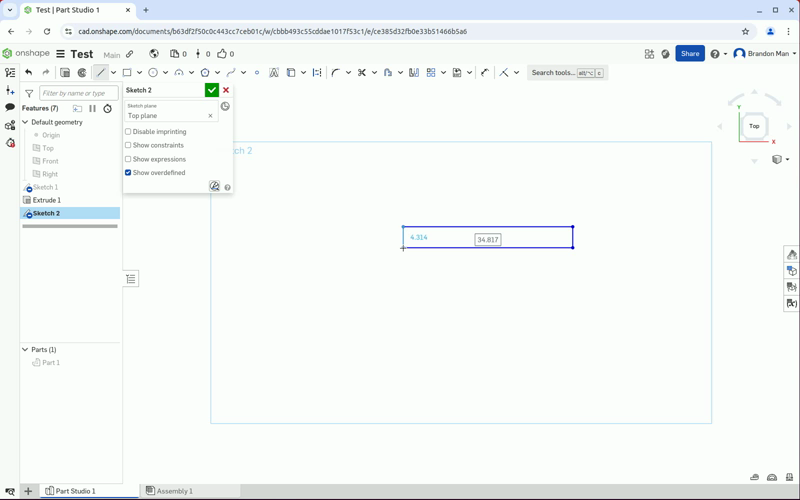
key(esc)
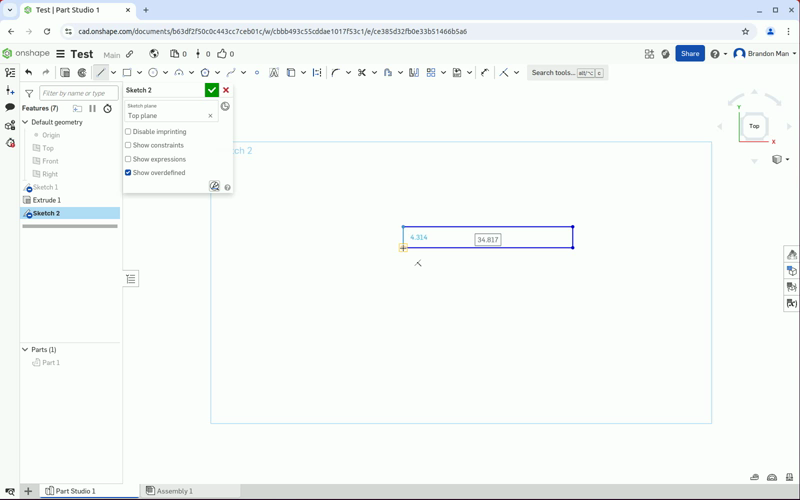
mouse_move(489, 232)
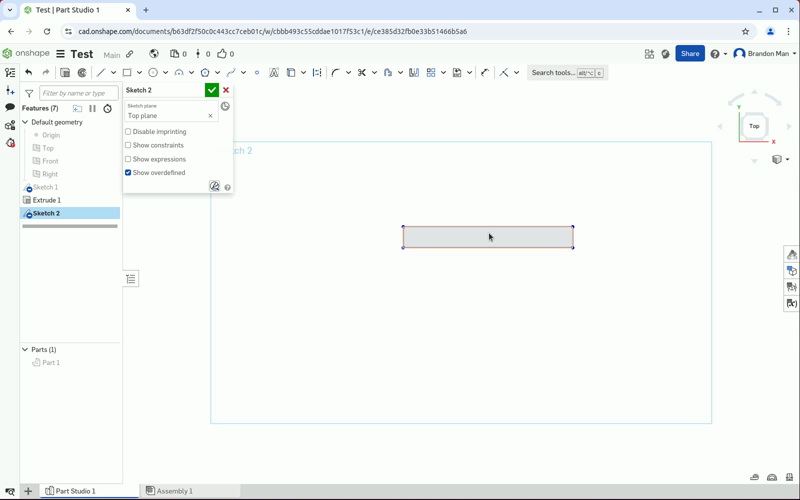
click(489, 232)
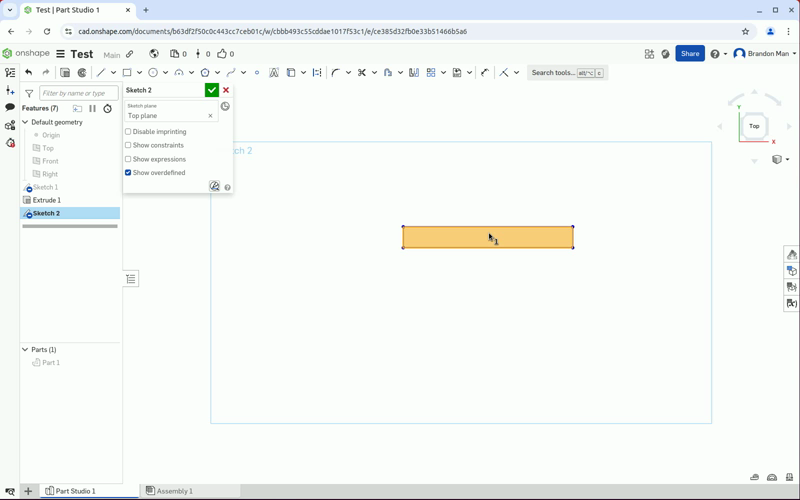
mouse_move(73, 352)
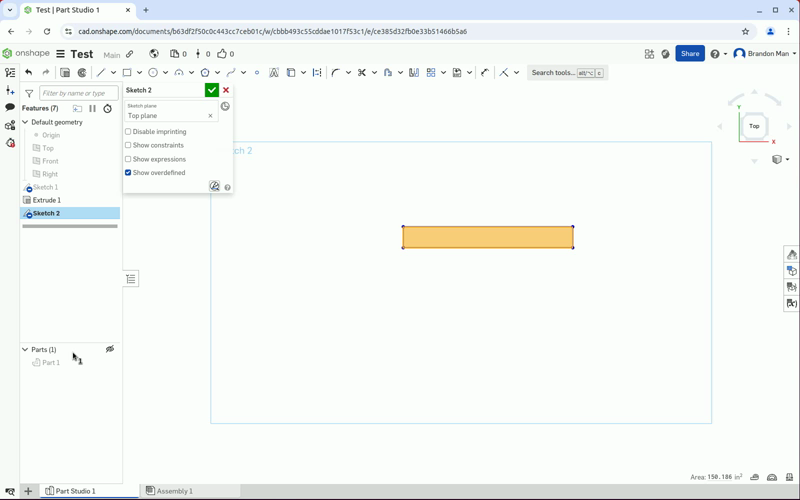
key(shift+y)
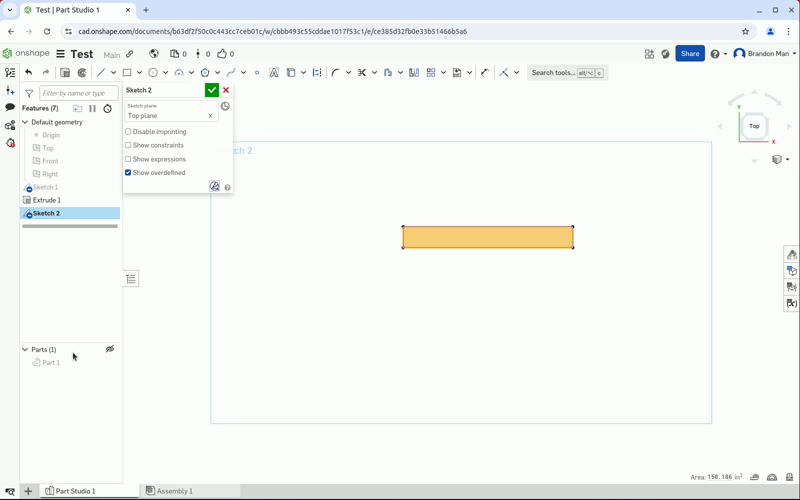
key(shift+e)
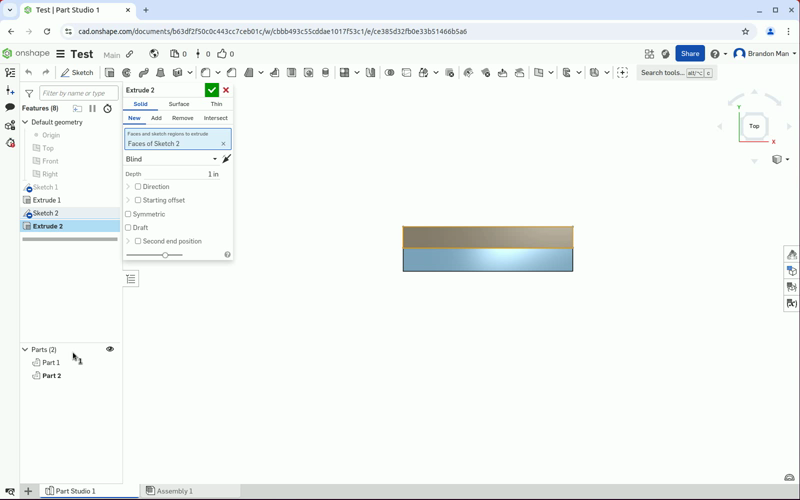
mouse_move(143, 106)
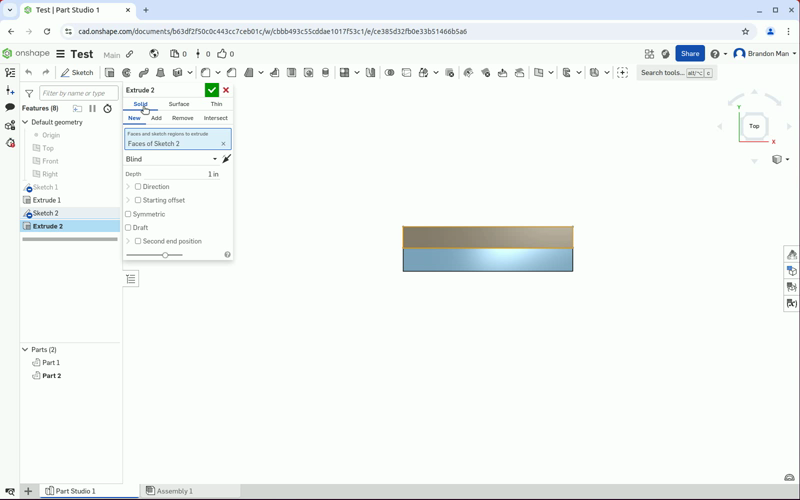
click(143, 106)
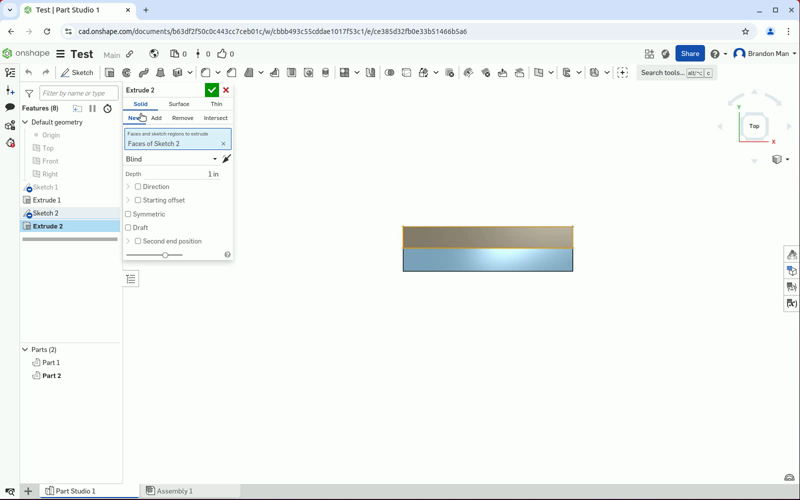
mouse_move(137, 120)
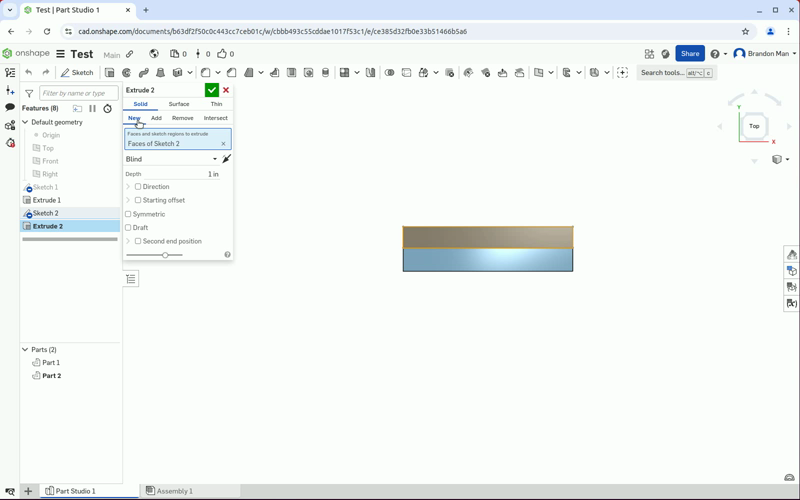
click(137, 120)
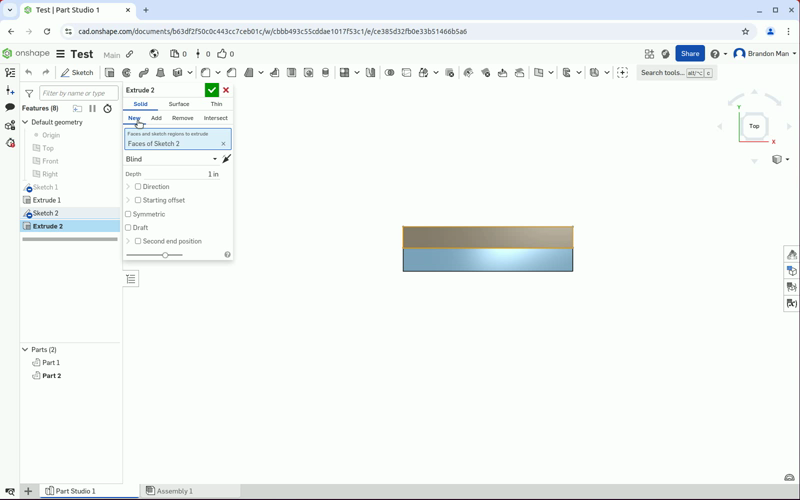
key(tab, 4)
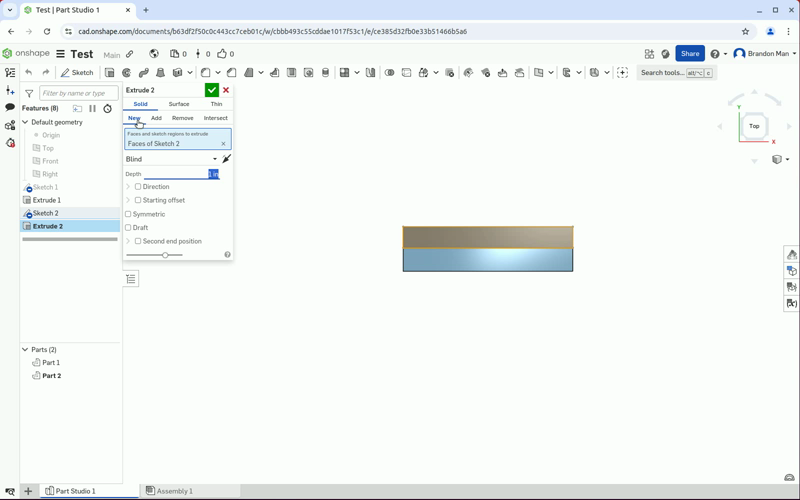
text(20.46)
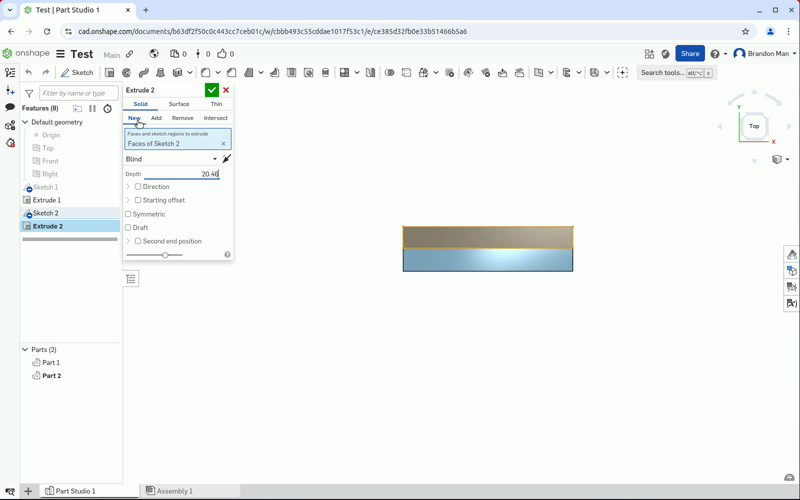
key(enter)
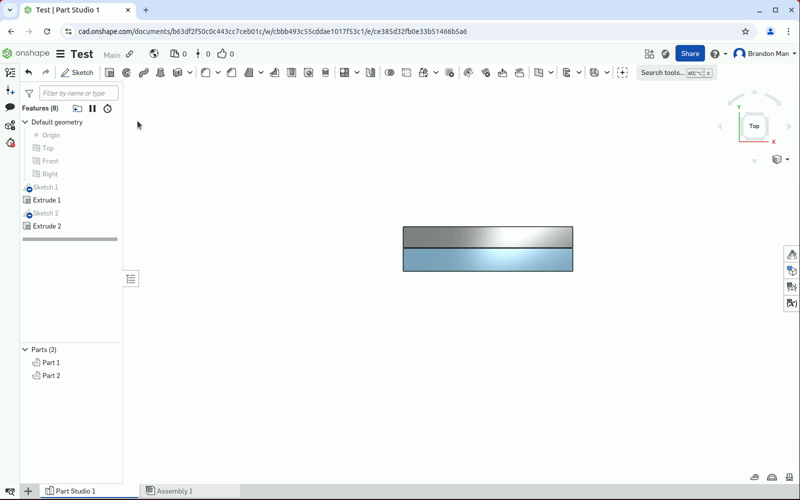
key(shift+h)
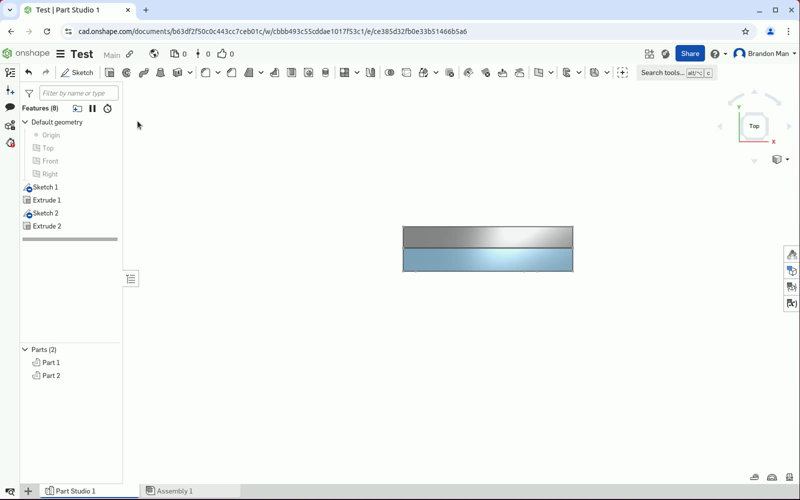
key(shift+h)
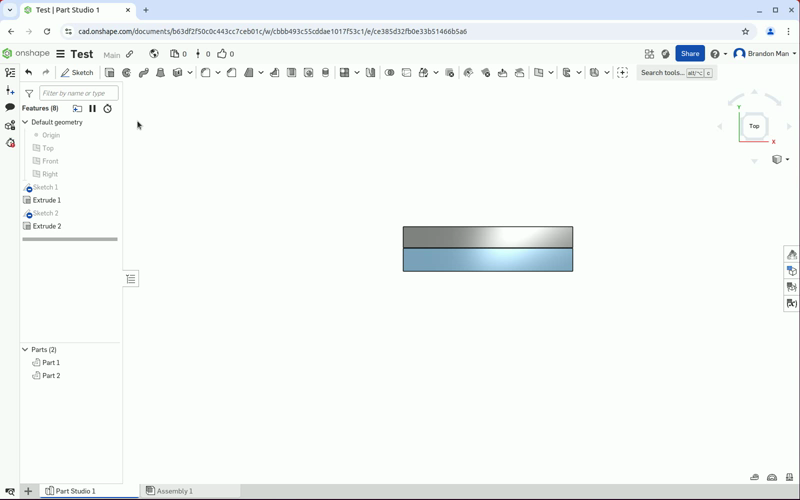
mouse_move(73, 189)
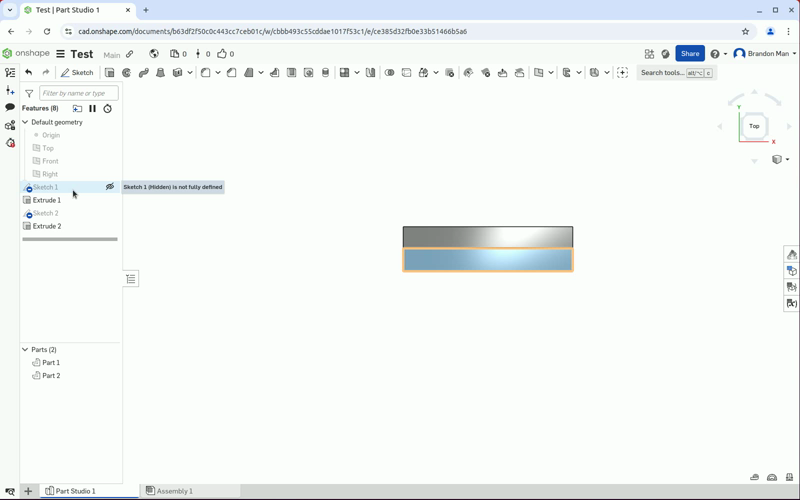
click(73, 189)
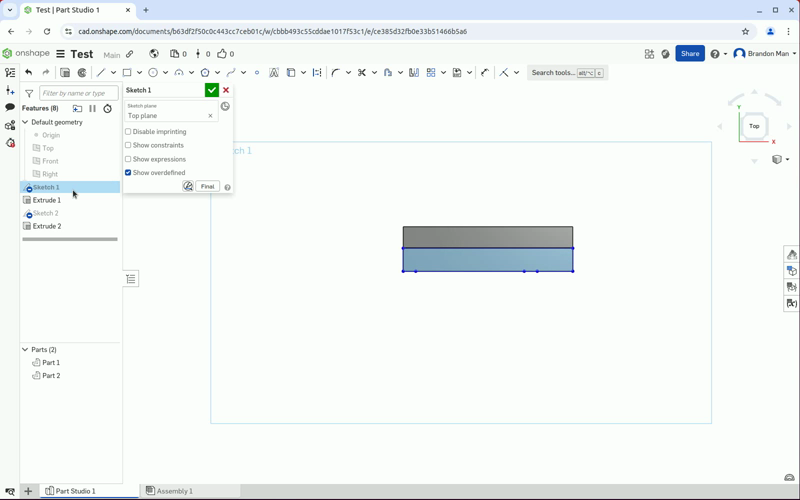
mouse_move(229, 92)
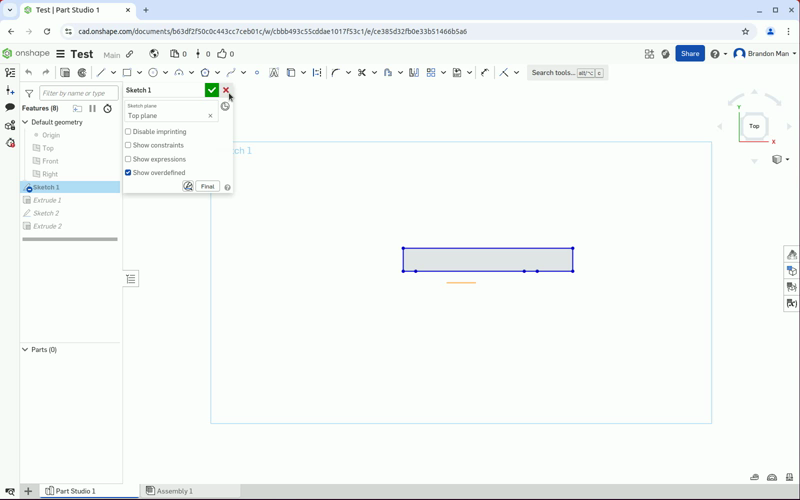
click(229, 92)
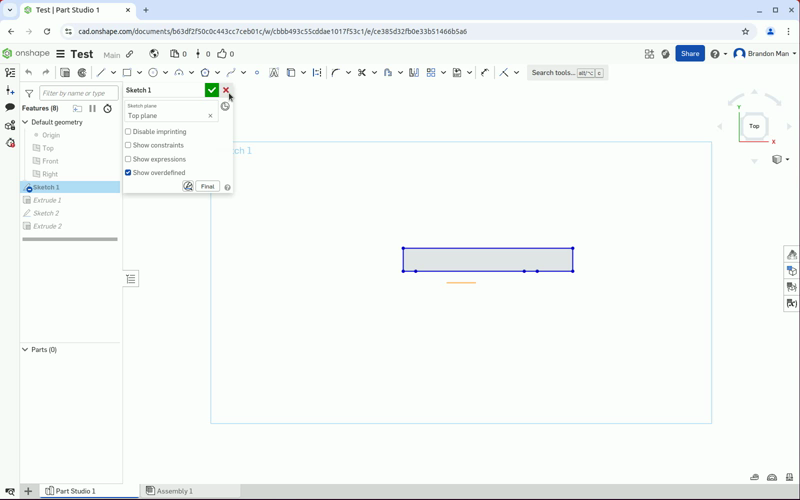
key(shift+s)
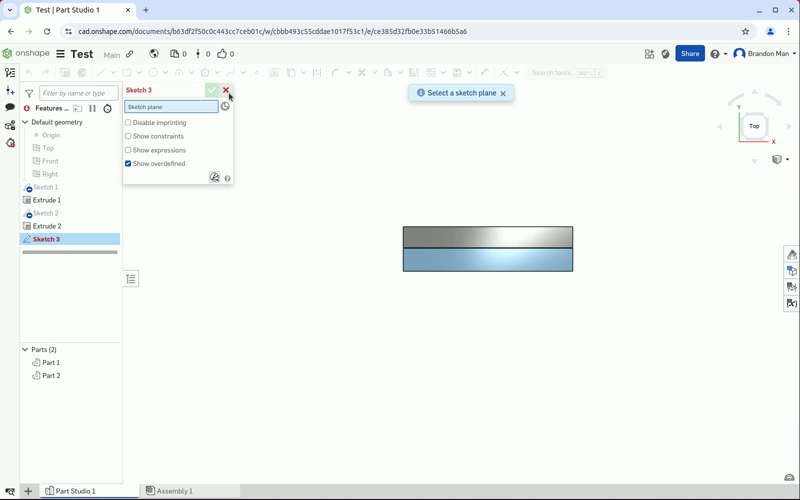
mouse_move(73, 150)
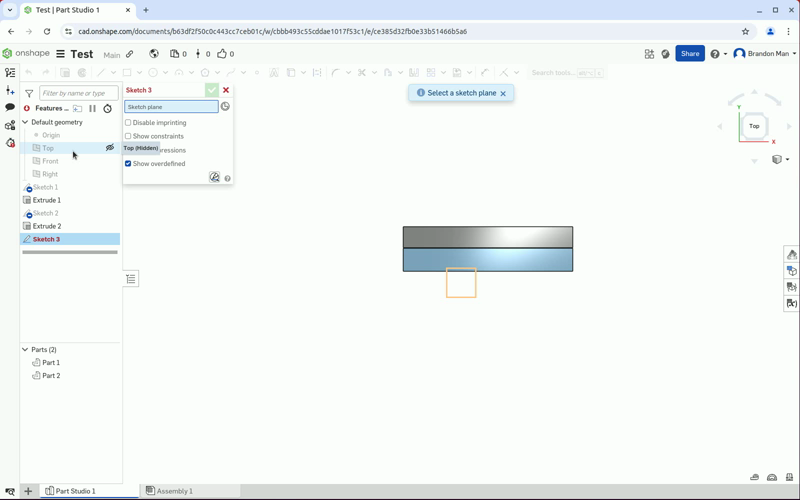
click(73, 150)
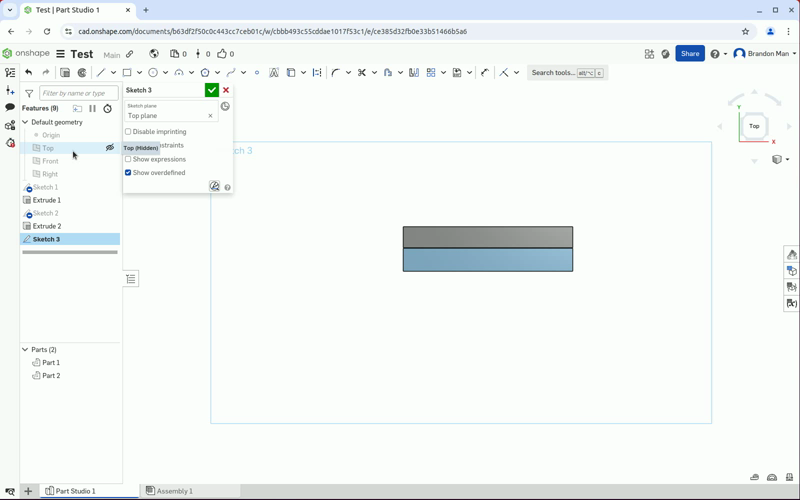
mouse_move(73, 352)
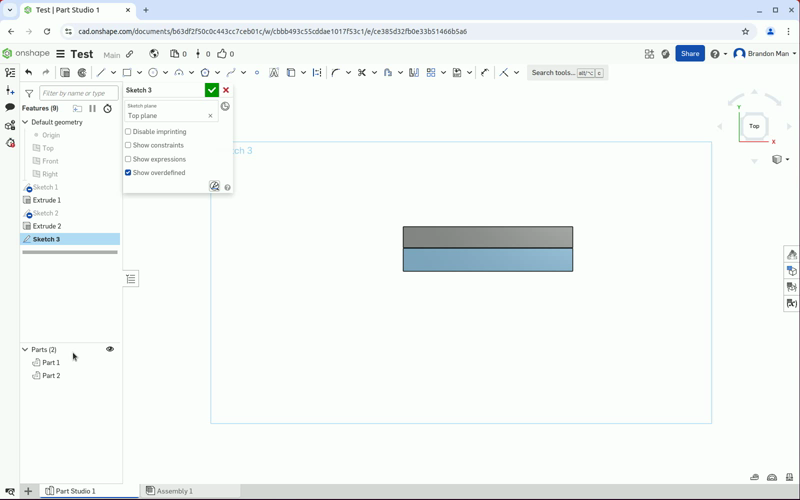
key(y)
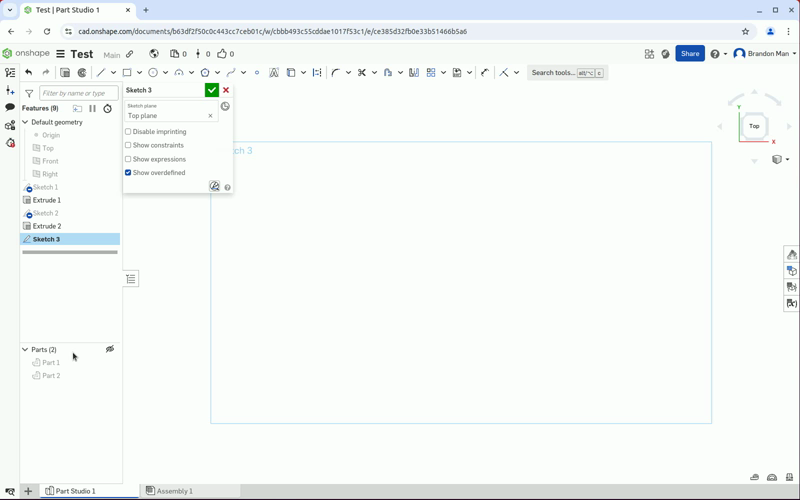
key(l)
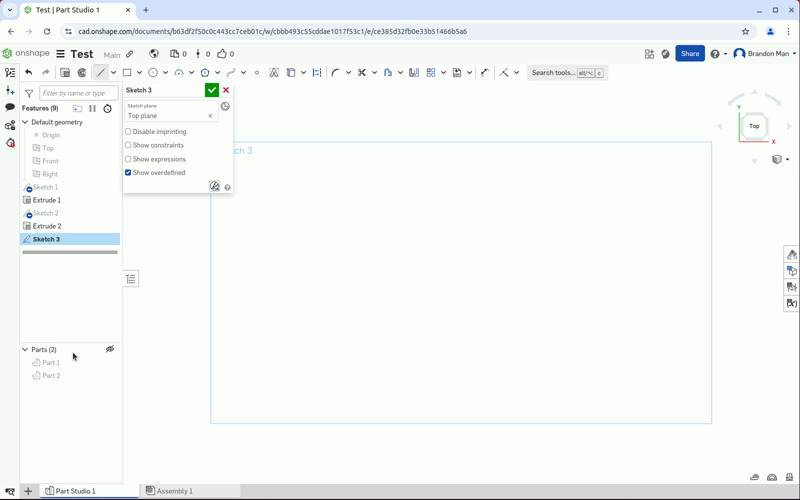
key_down(shift)
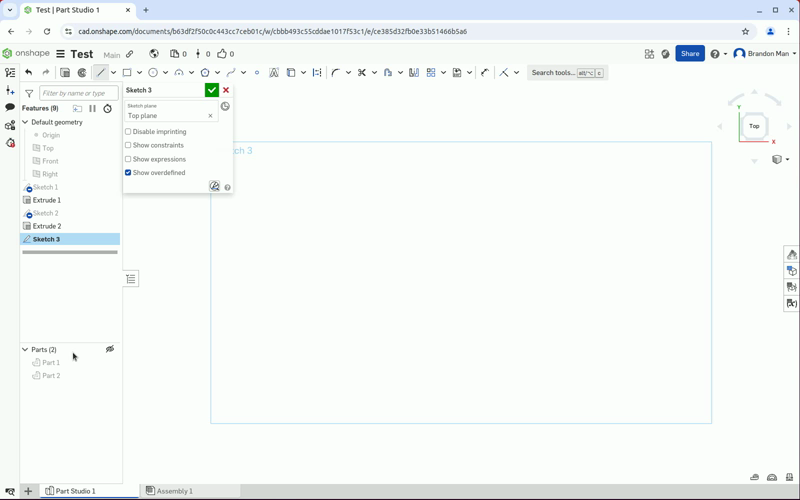
mouse_move(403, 225)
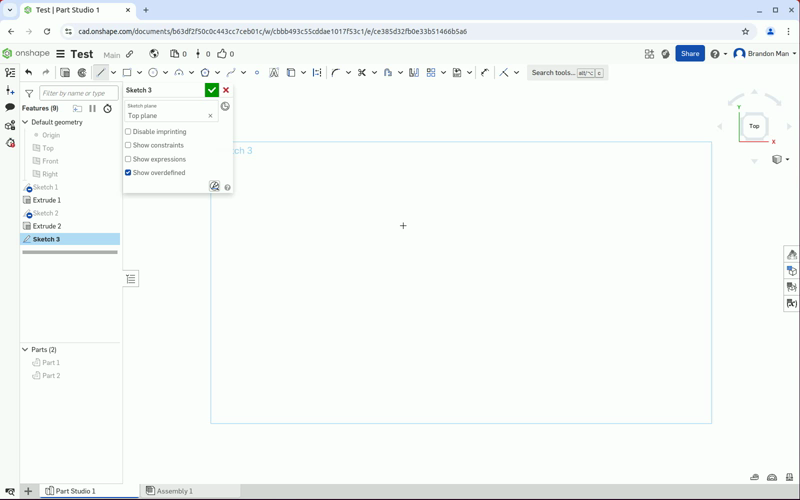
click(403, 225)
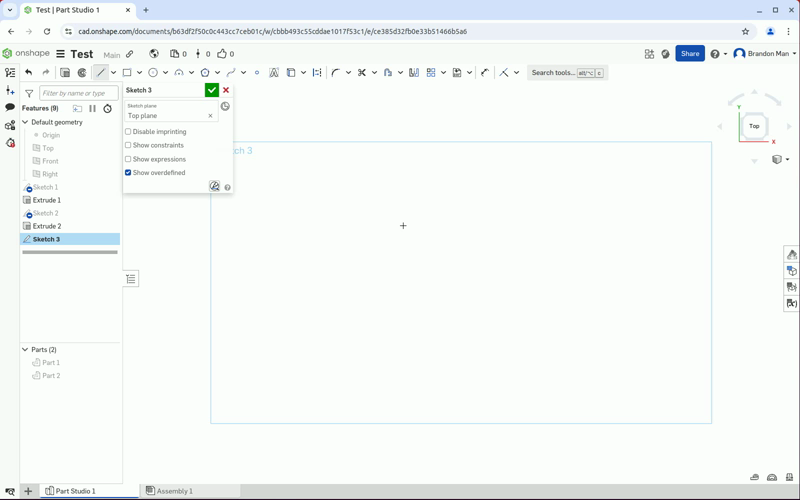
key_up(shift)
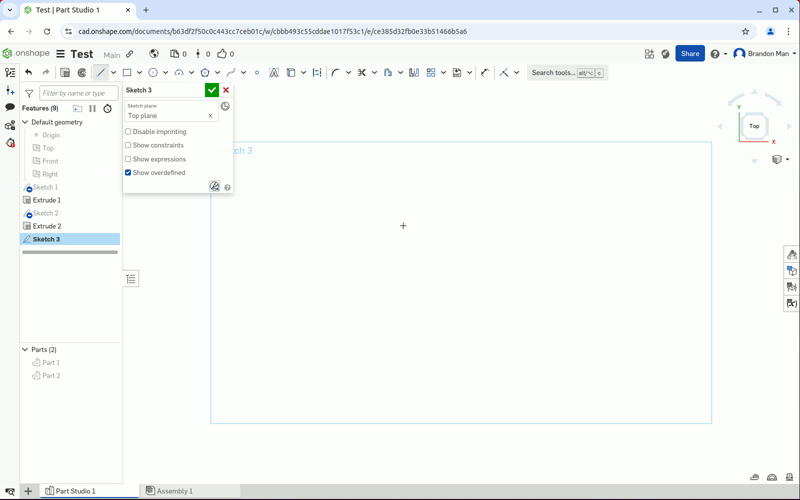
key_down(shift)
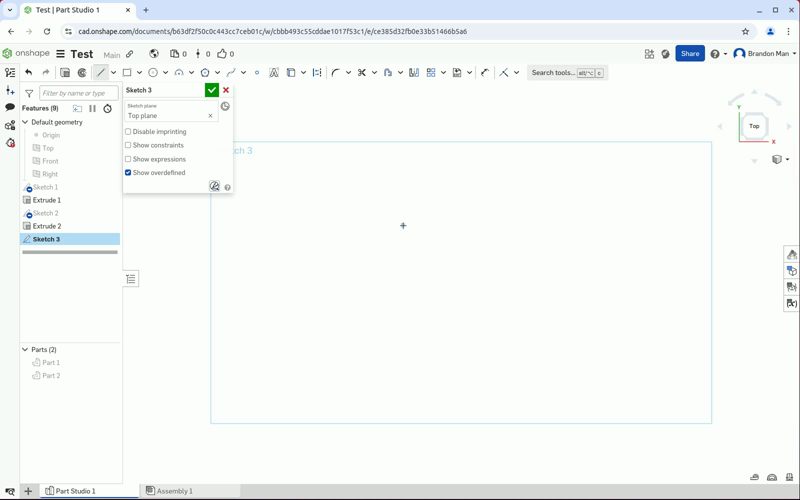
mouse_move(572, 225)
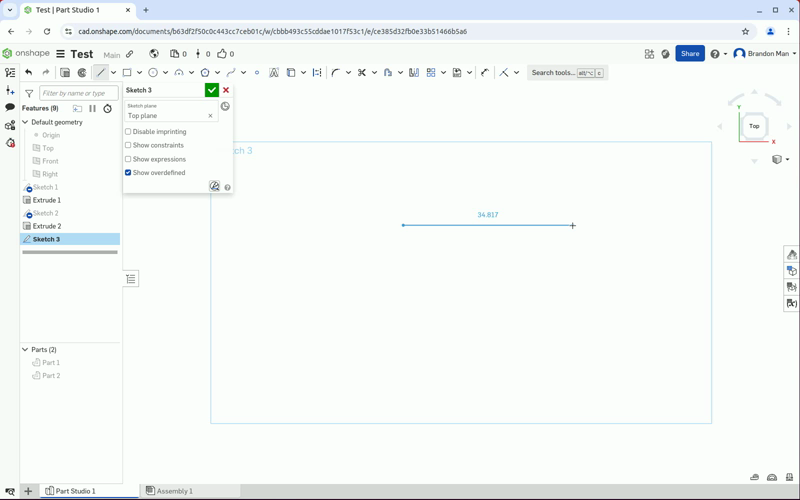
click(572, 225)
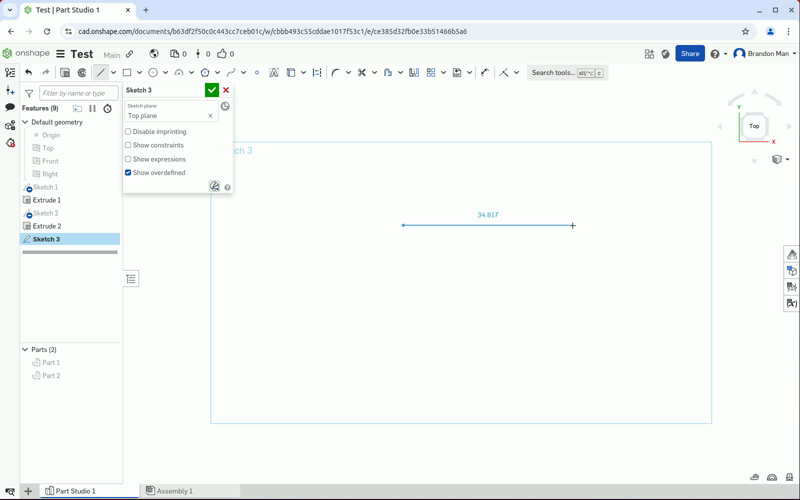
key_up(shift)
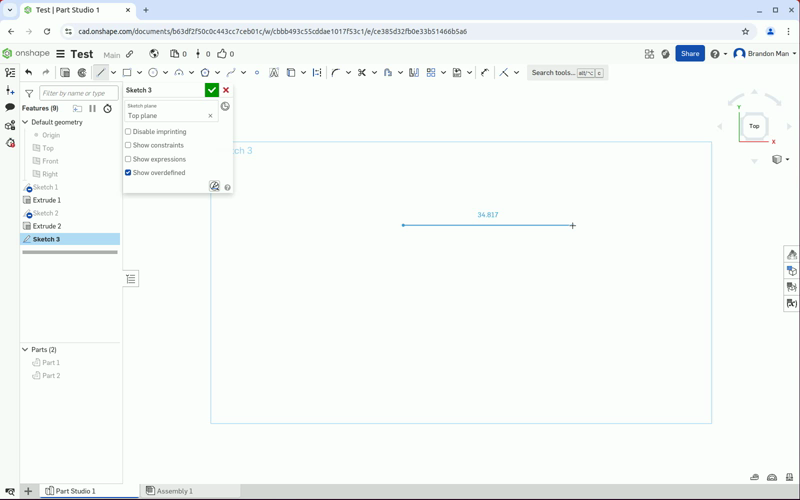
key_down(shift)
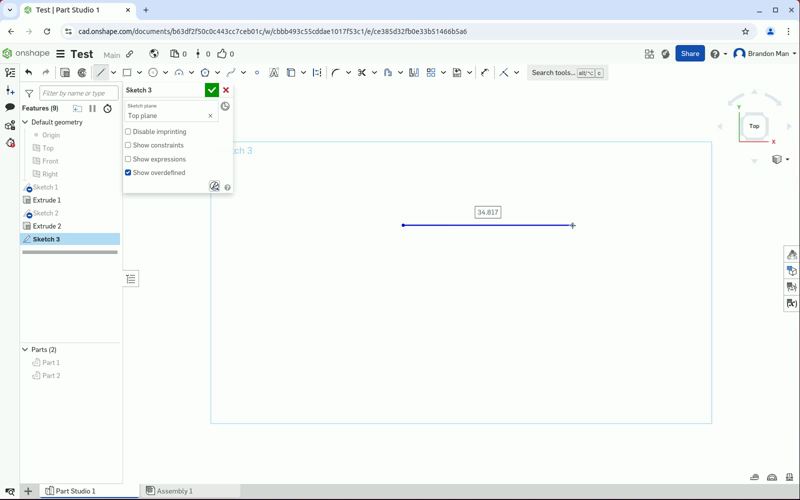
mouse_move(589, 225)
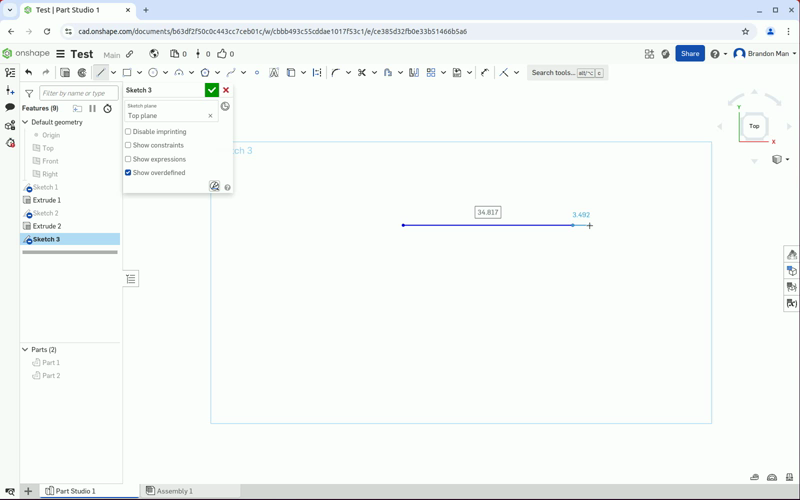
mouse_move(572, 200)
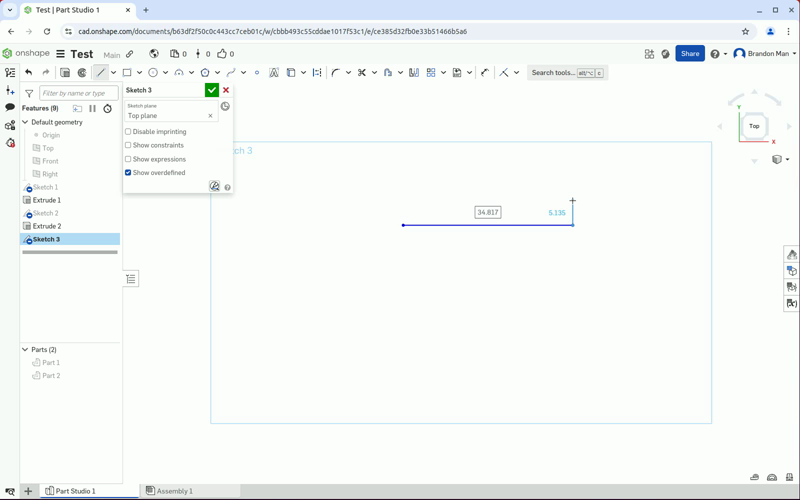
click(572, 200)
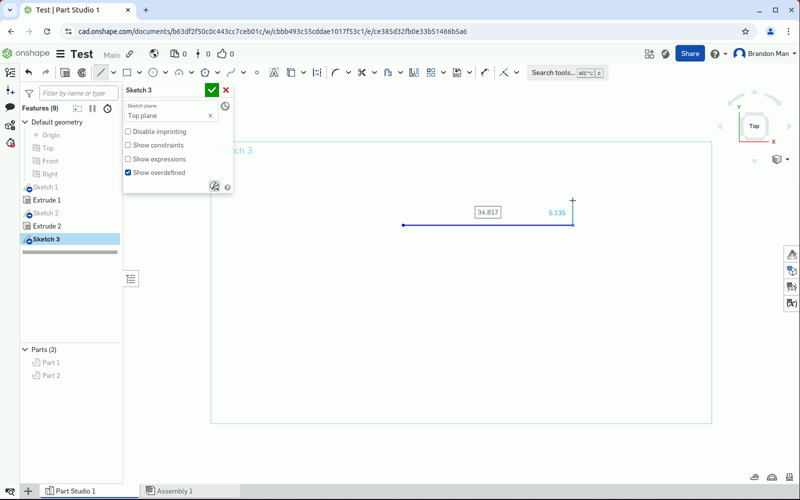
key_up(shift)
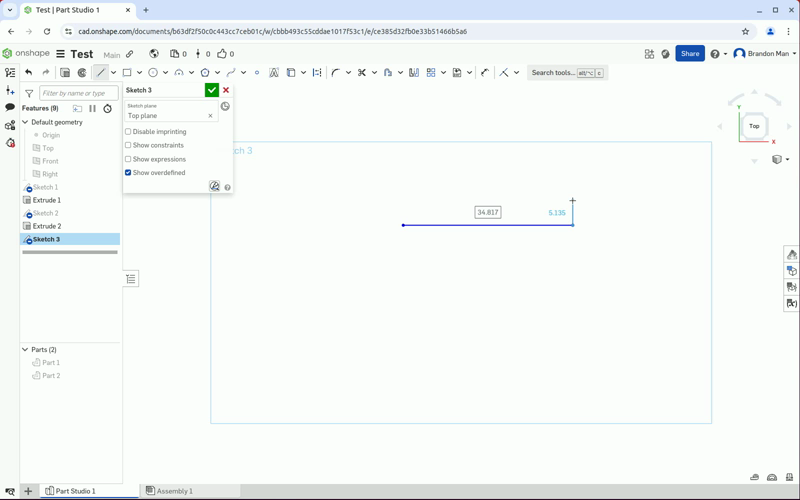
key_down(shift)
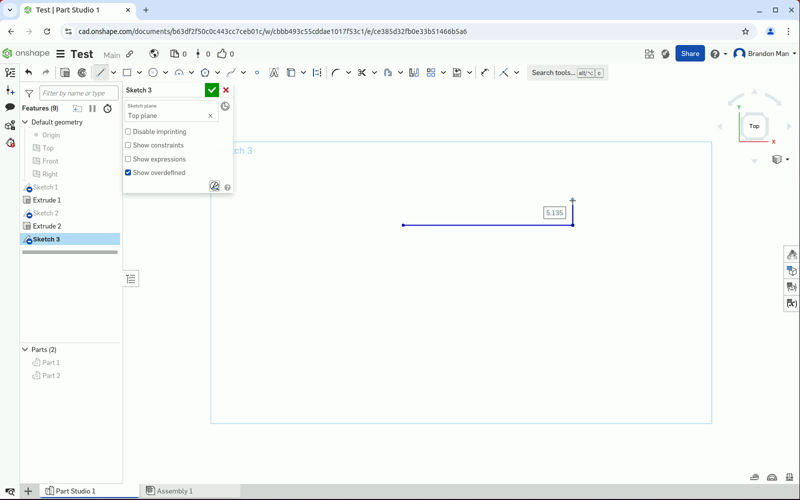
mouse_move(403, 200)
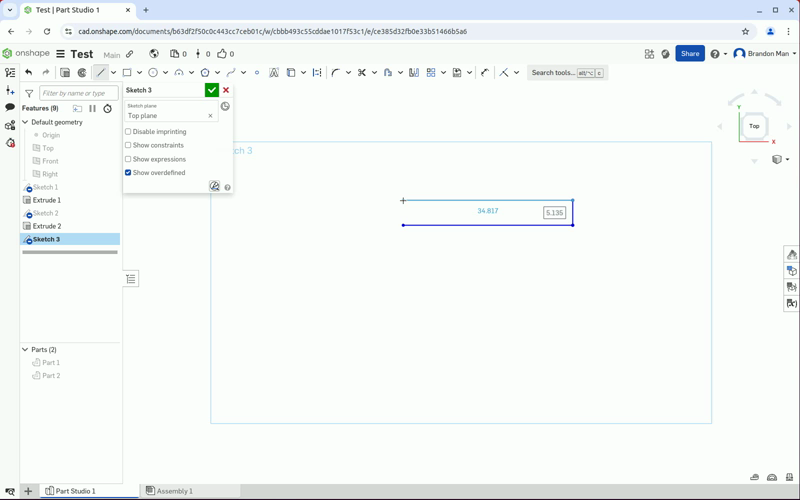
click(403, 200)
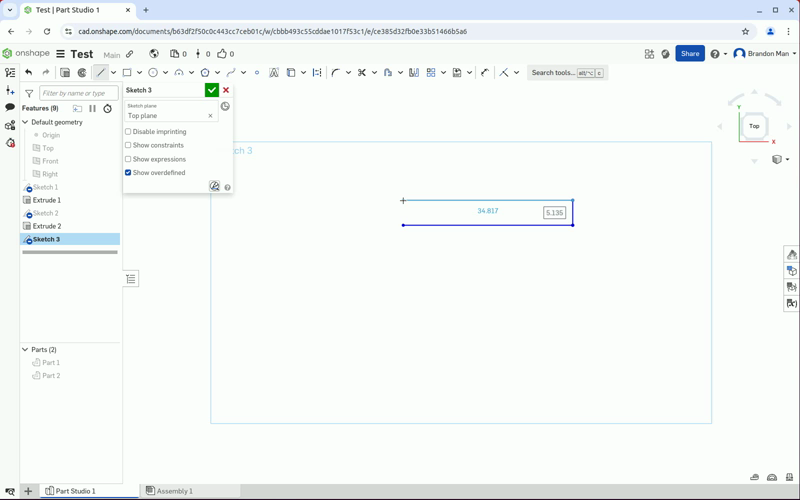
key_up(shift)
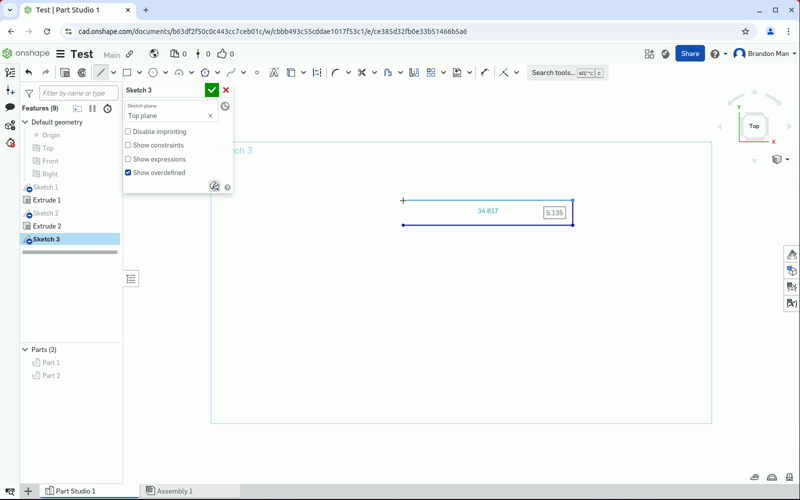
mouse_move(433, 200)
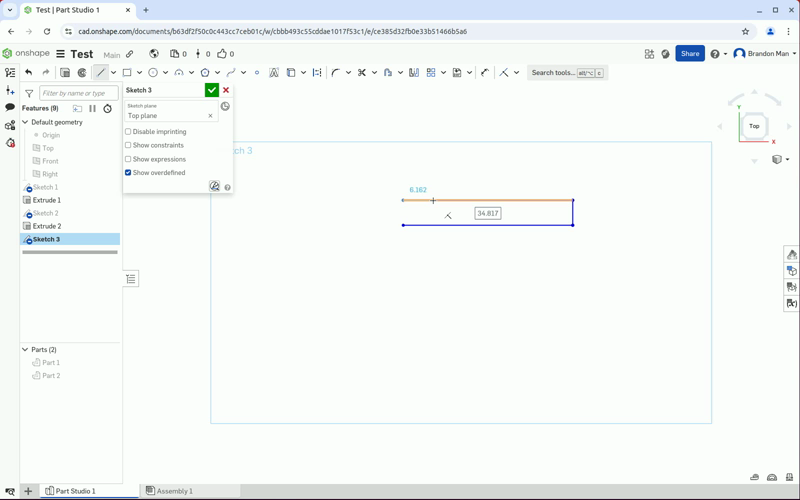
key_down(shift)
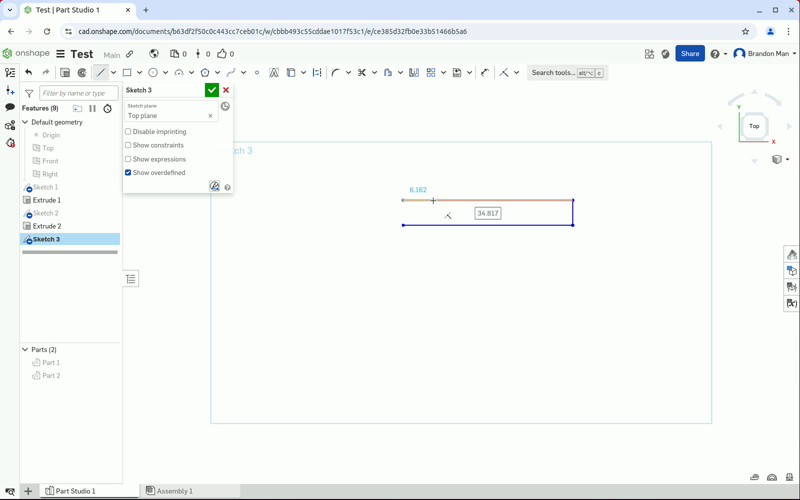
mouse_move(403, 225)
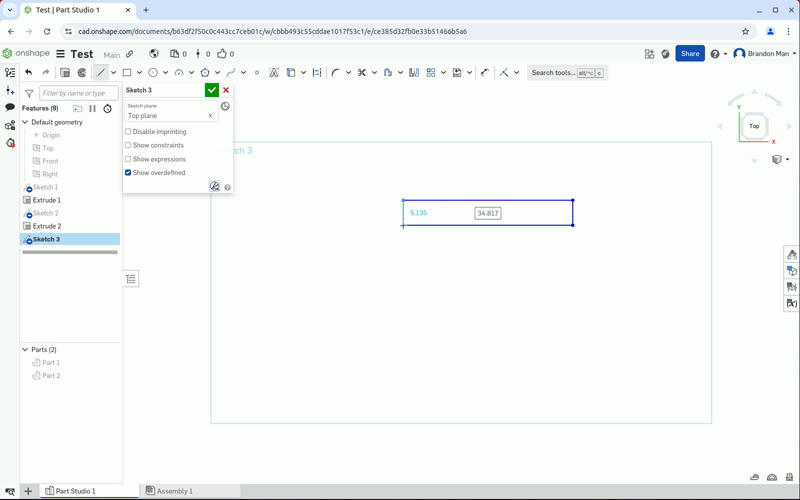
key_up(shift)
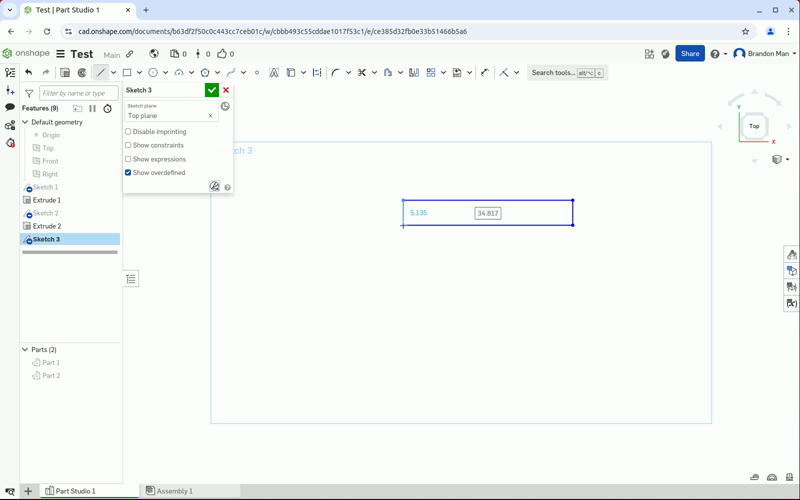
click(403, 225)
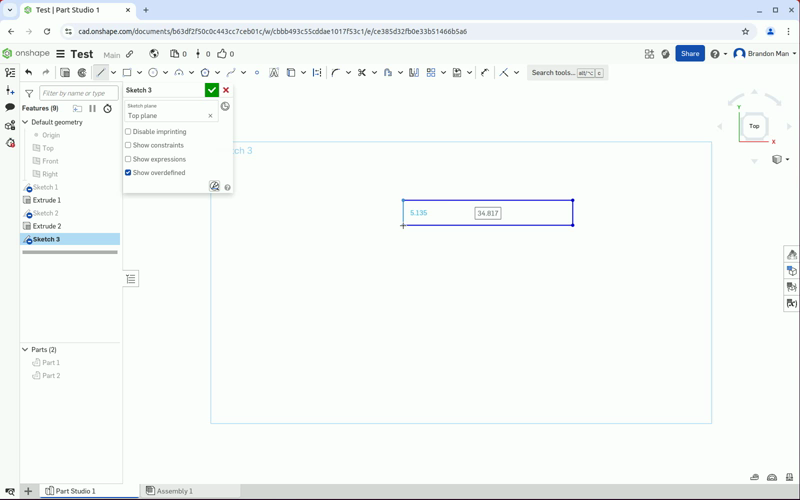
key(esc)
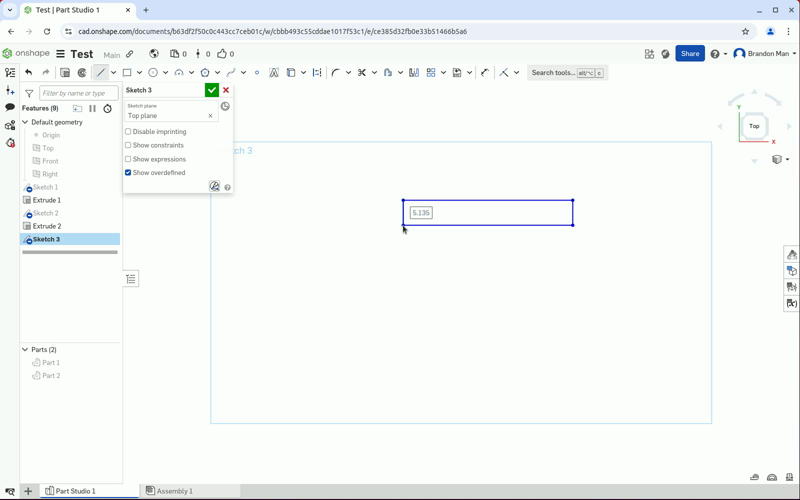
mouse_move(512, 213)
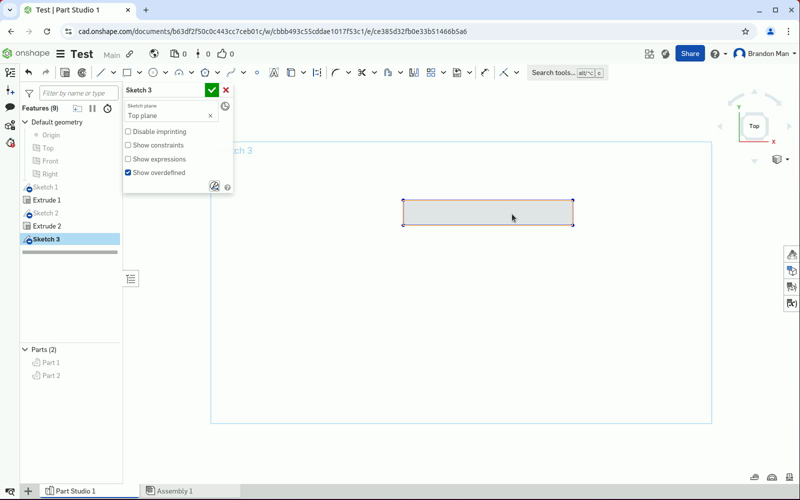
click(512, 213)
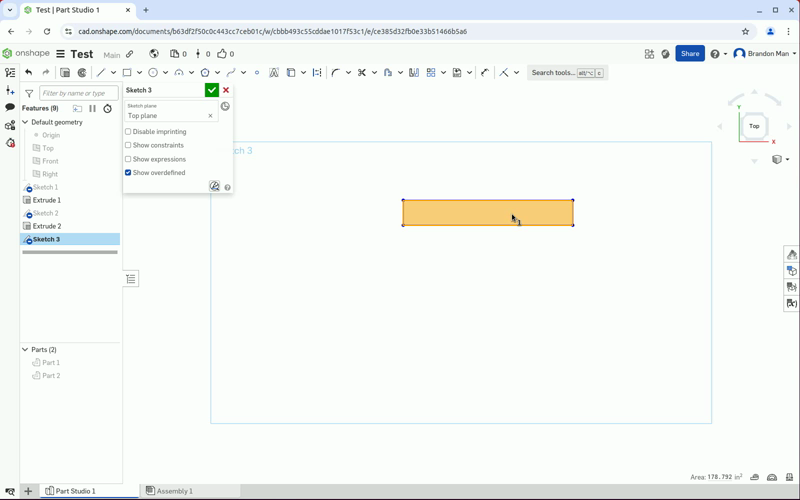
mouse_move(73, 352)
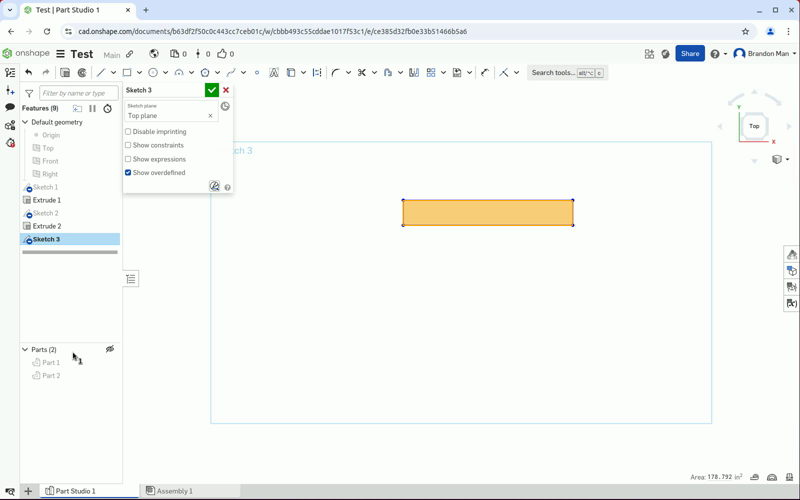
key(shift+y)
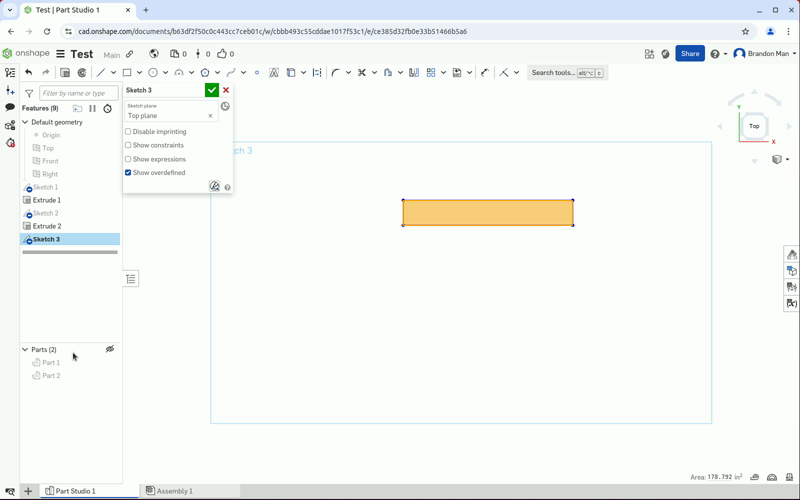
key(shift+e)
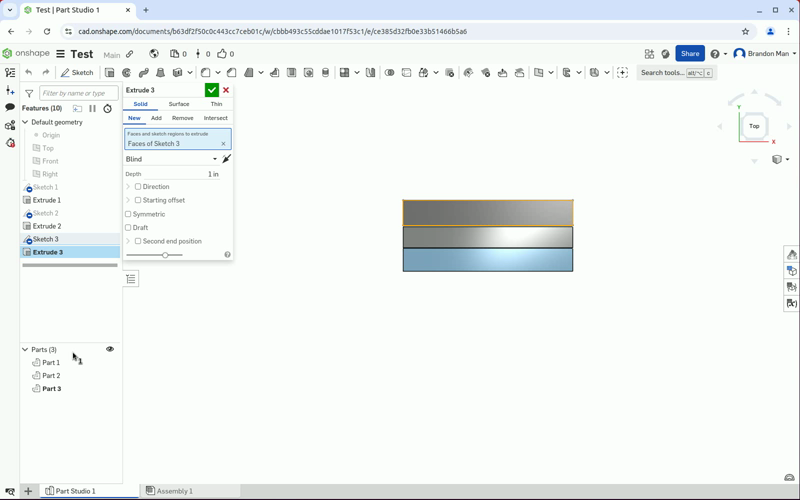
mouse_move(143, 106)
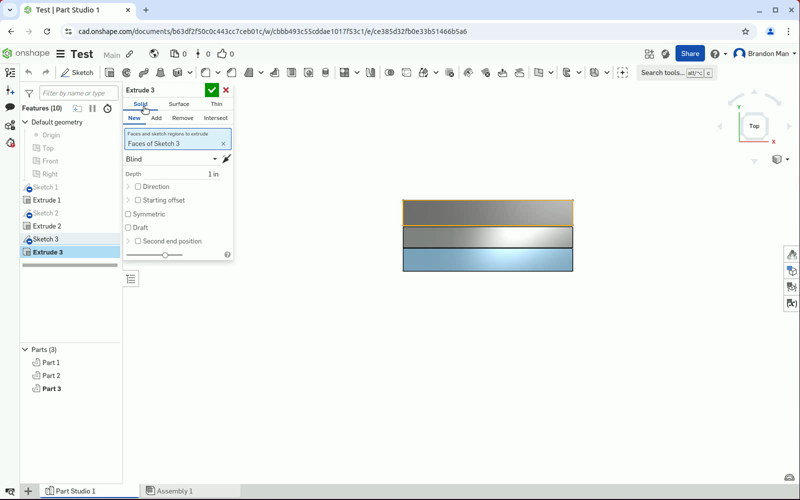
click(143, 106)
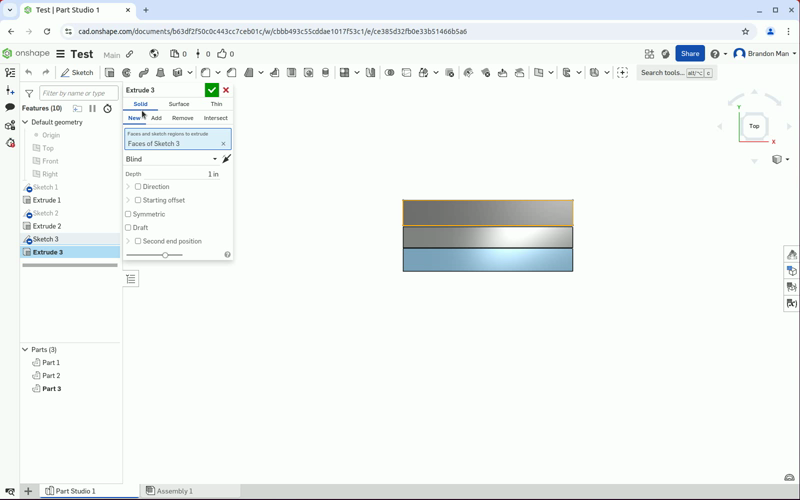
mouse_move(137, 120)
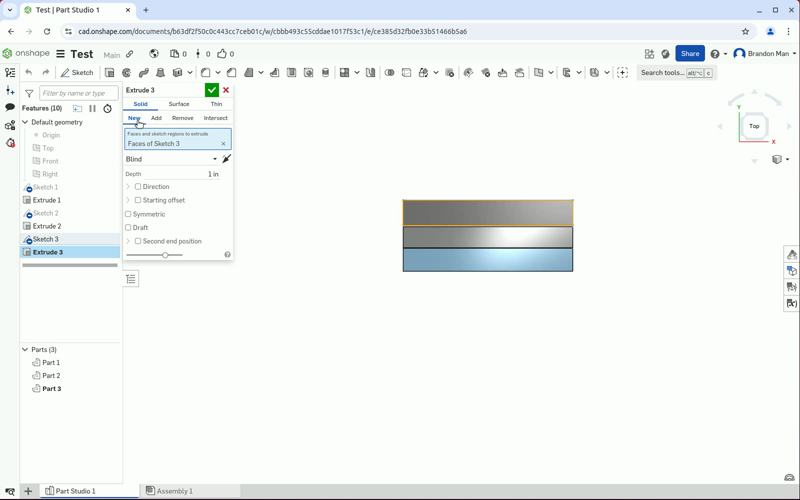
click(137, 120)
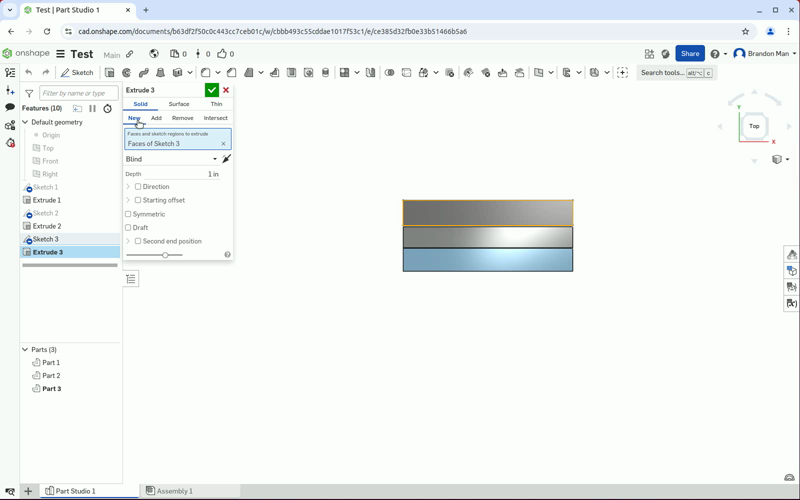
key(tab, 4)
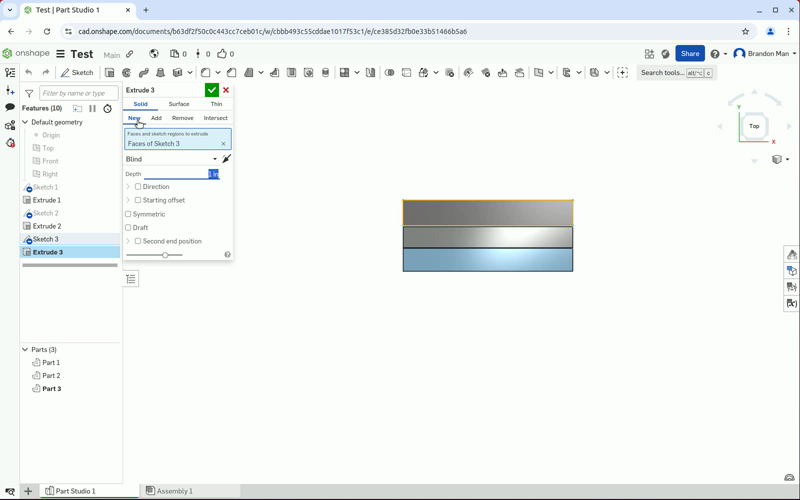
text(20.46)
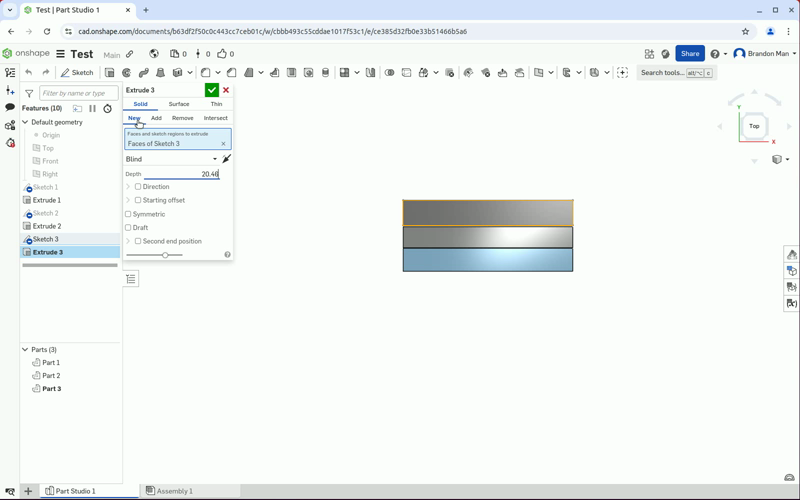
key(enter)
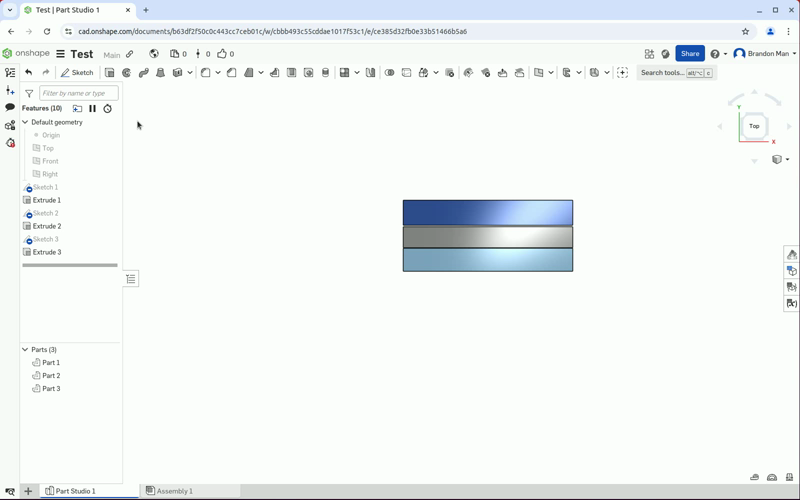
key(shift+h)
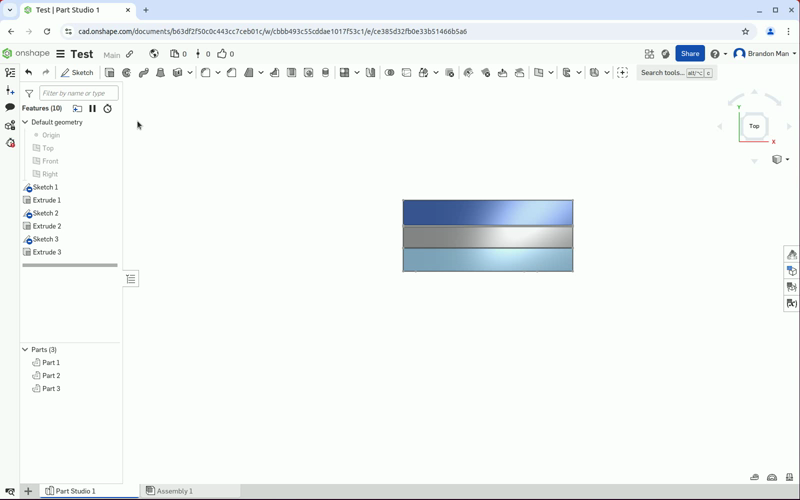
key(shift+h)
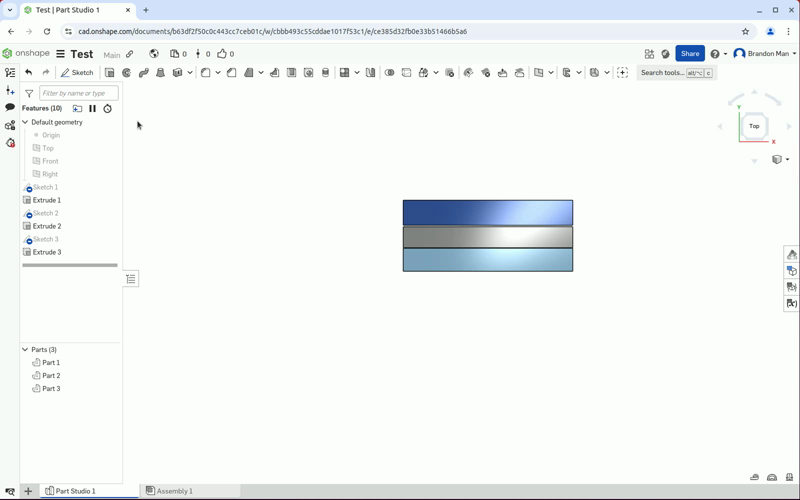
mouse_move(73, 189)
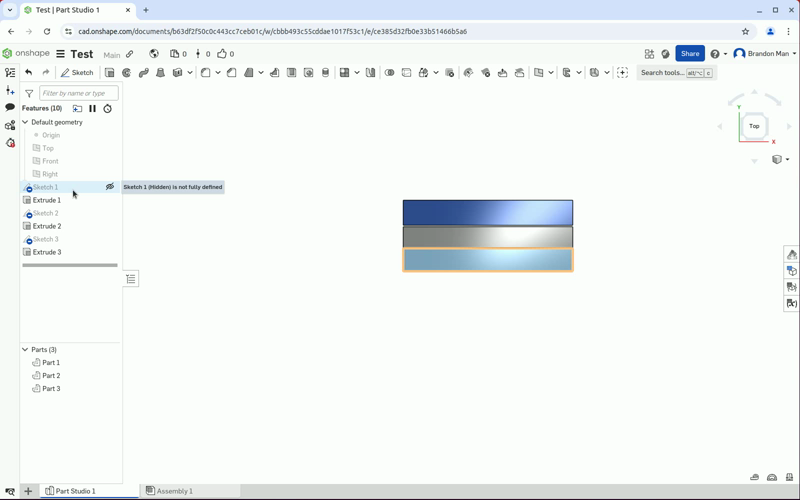
click(73, 189)
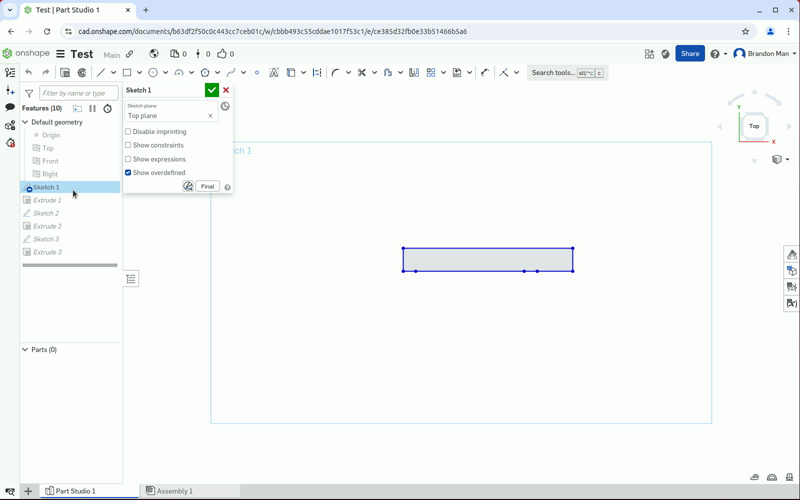
mouse_move(229, 92)
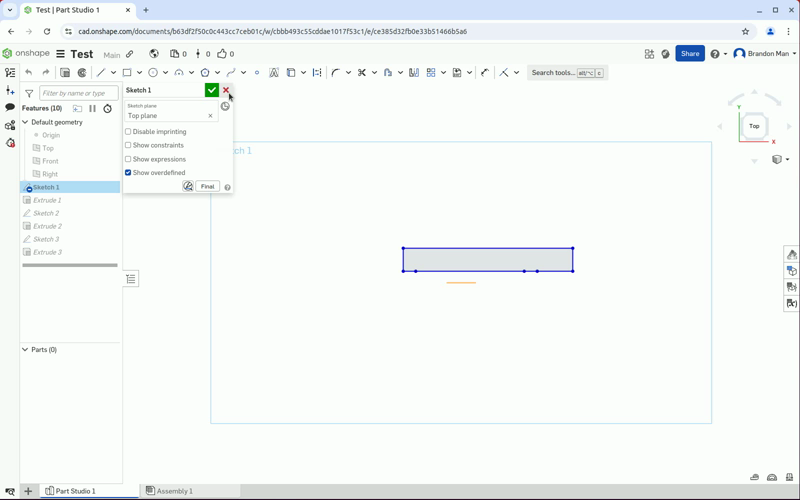
click(229, 92)
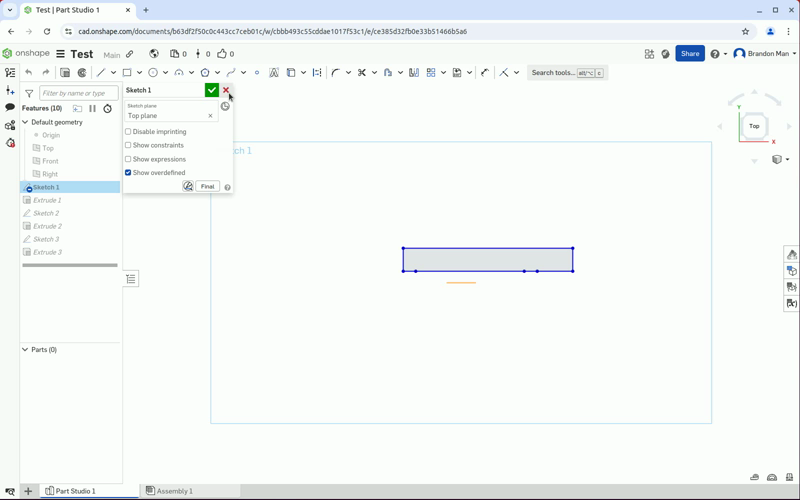
key(shift+s)
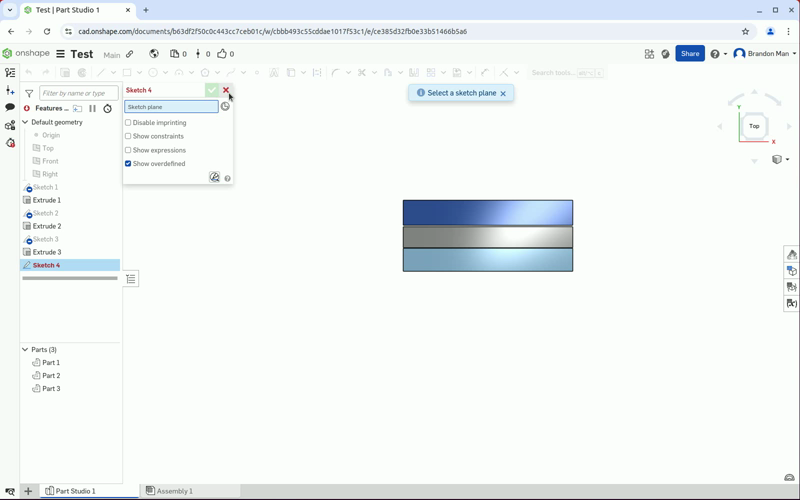
mouse_move(73, 150)
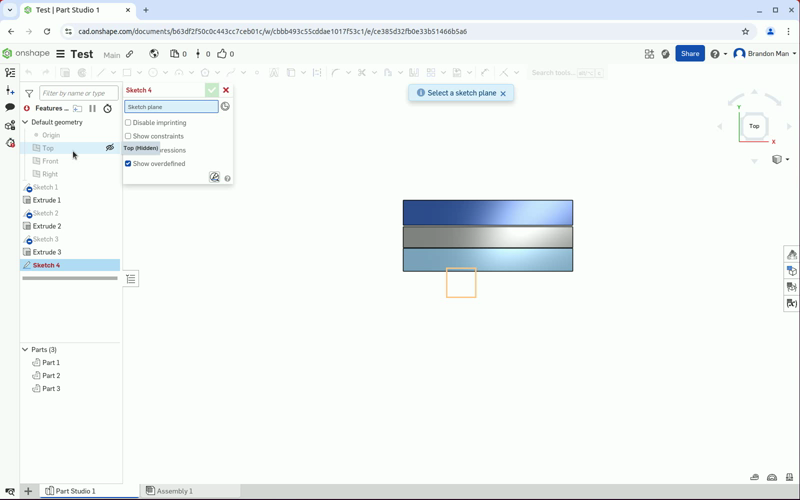
click(73, 150)
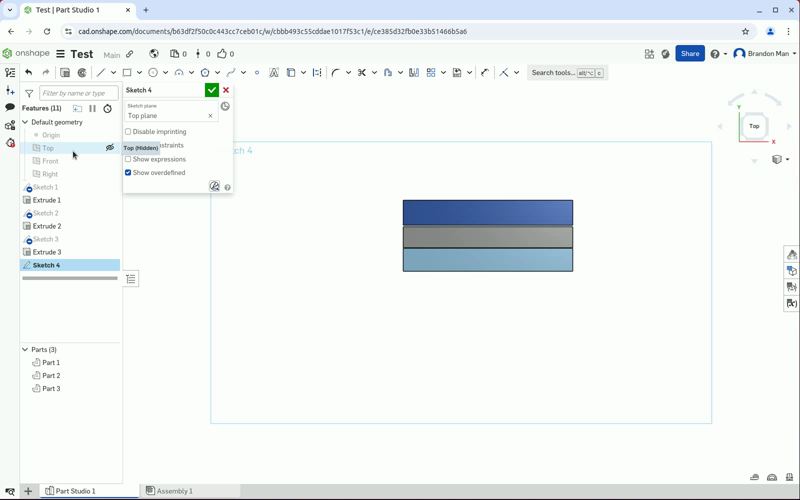
mouse_move(73, 352)
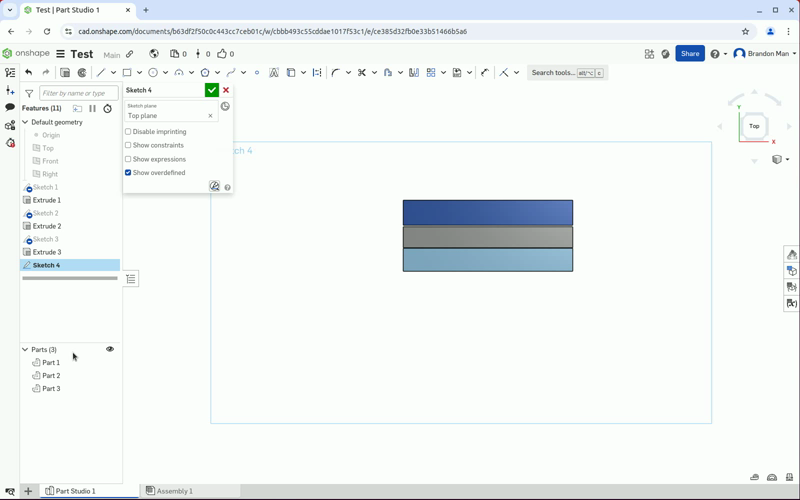
key(y)
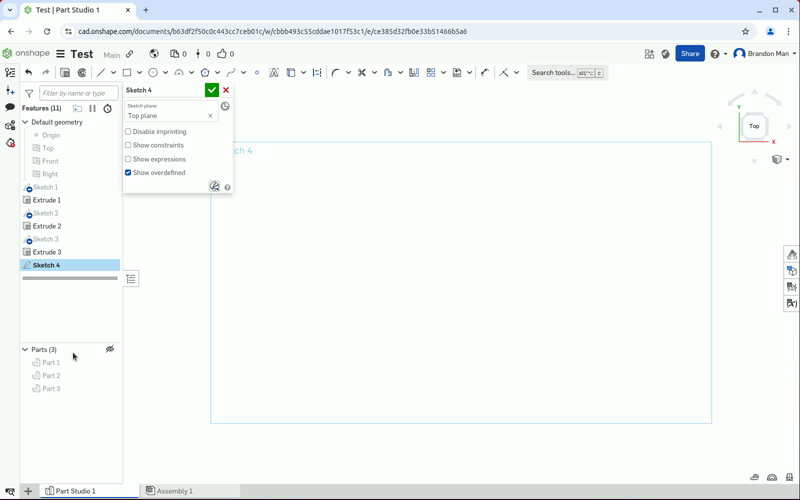
key(l)
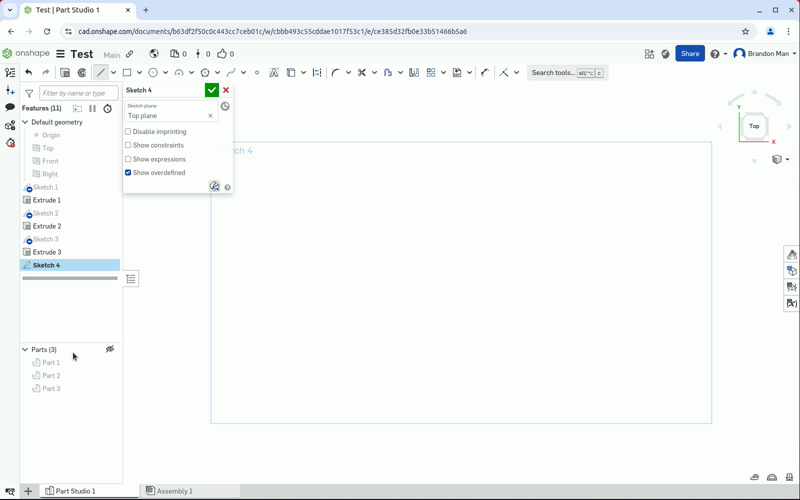
key_down(shift)
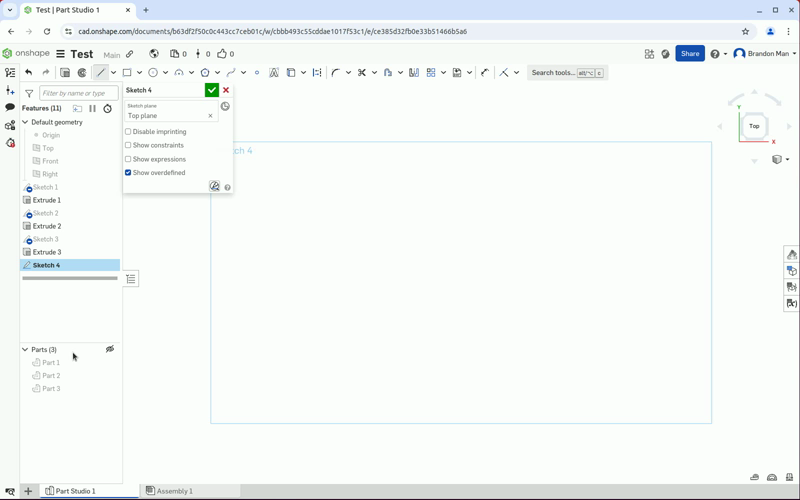
mouse_move(403, 335)
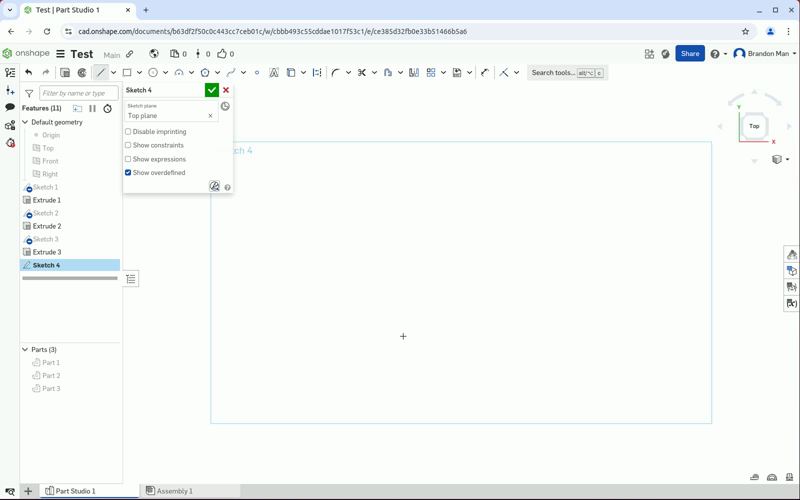
click(403, 335)
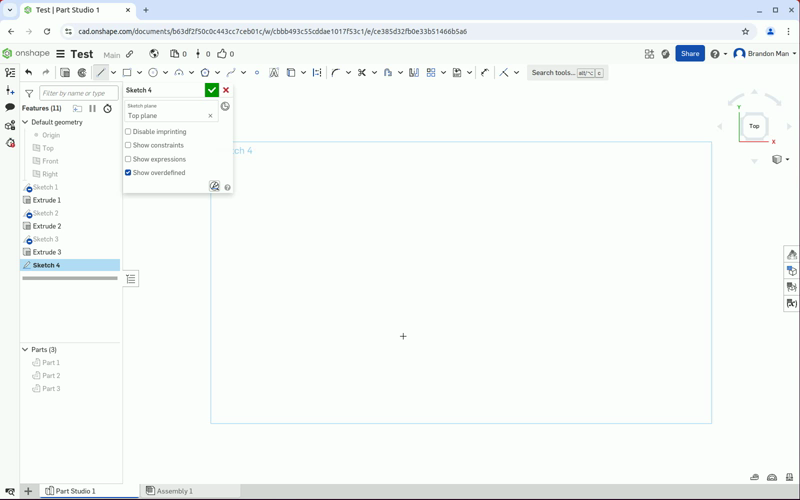
key_up(shift)
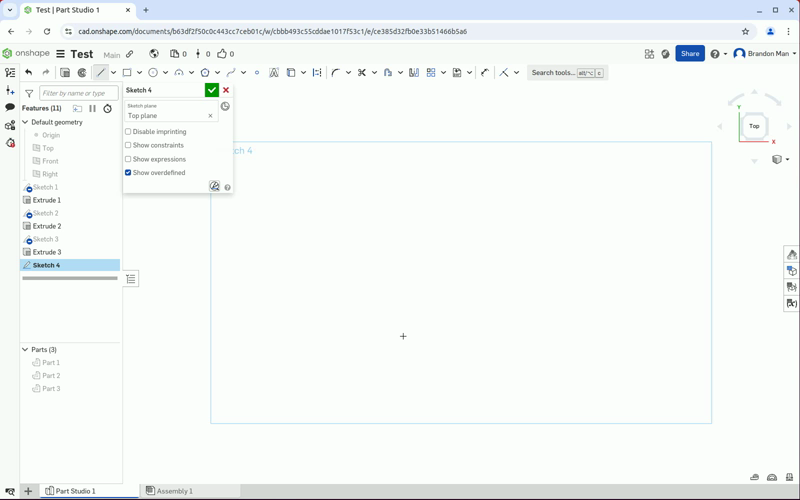
key_down(shift)
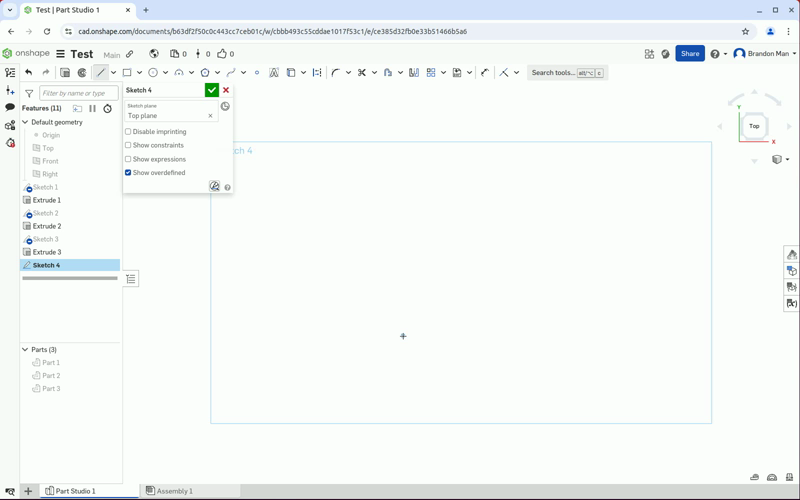
mouse_move(537, 335)
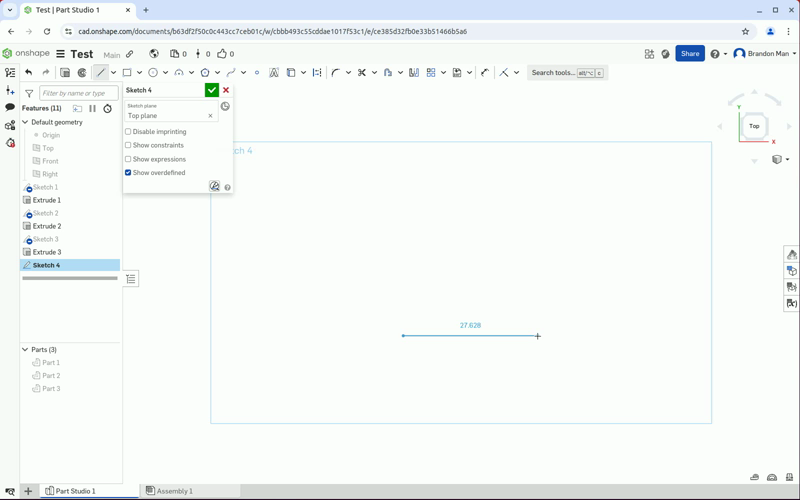
click(537, 335)
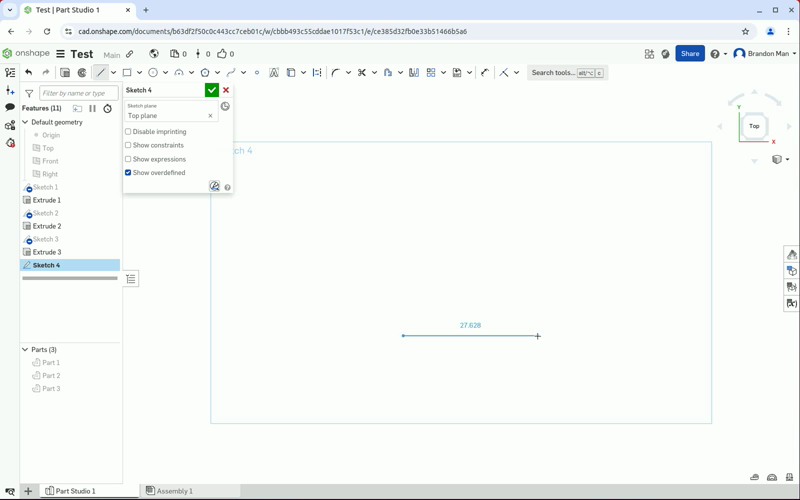
key_up(shift)
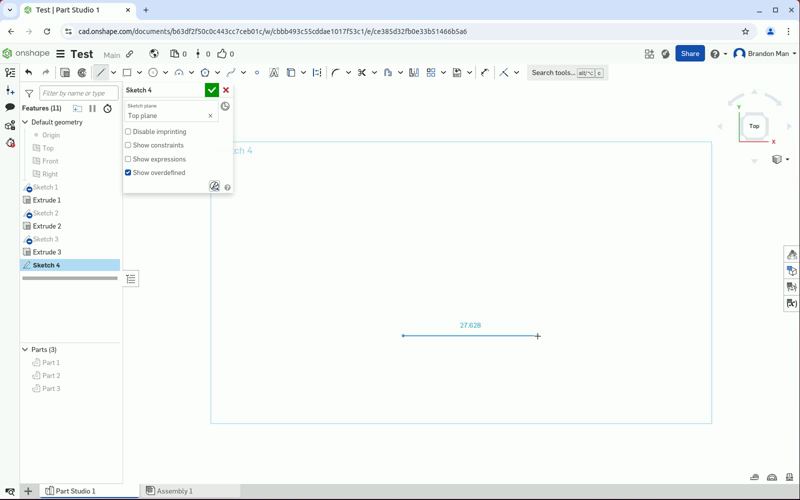
key_down(shift)
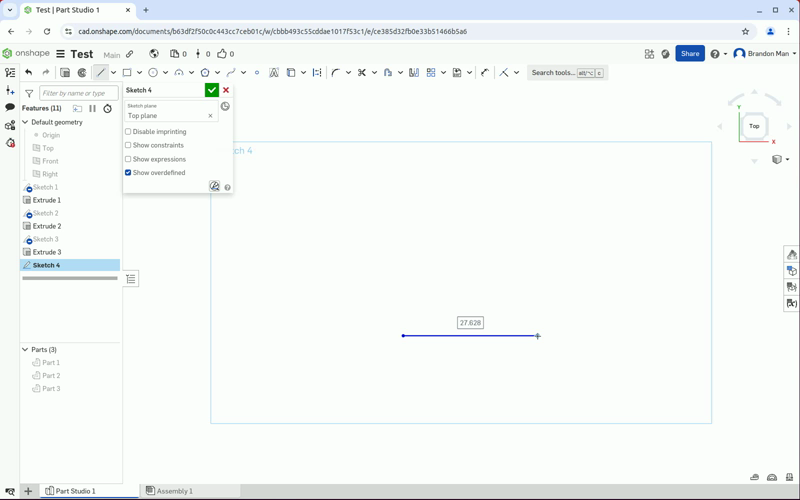
mouse_move(567, 335)
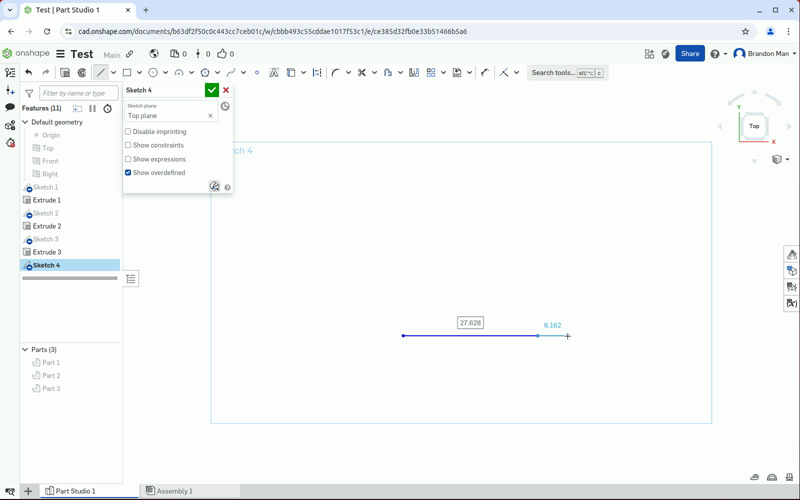
mouse_move(537, 306)
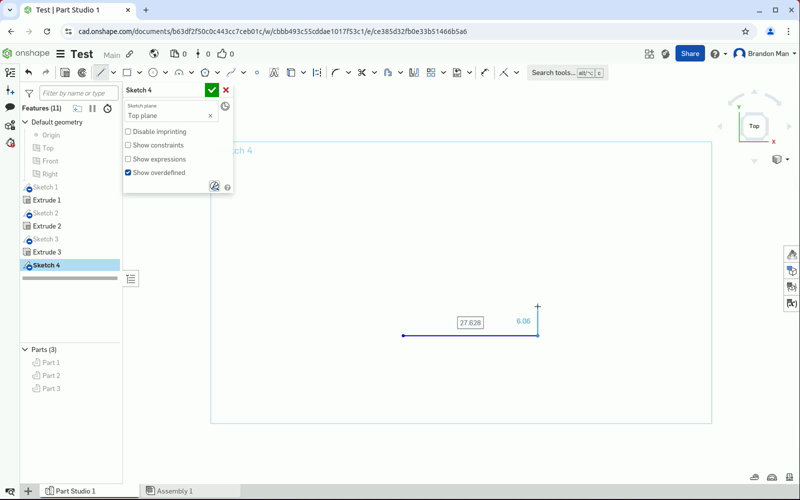
click(537, 306)
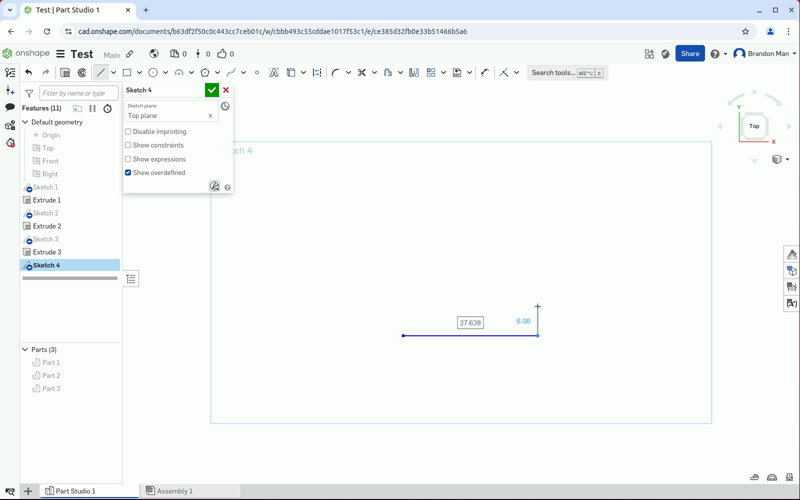
key_up(shift)
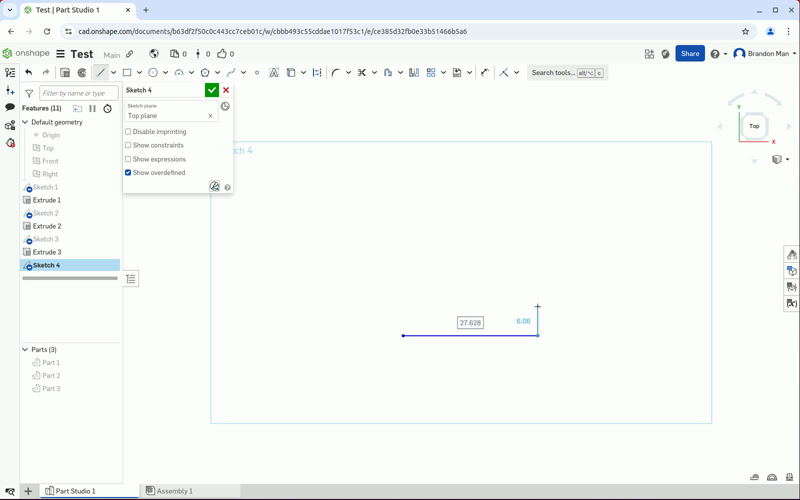
key_down(shift)
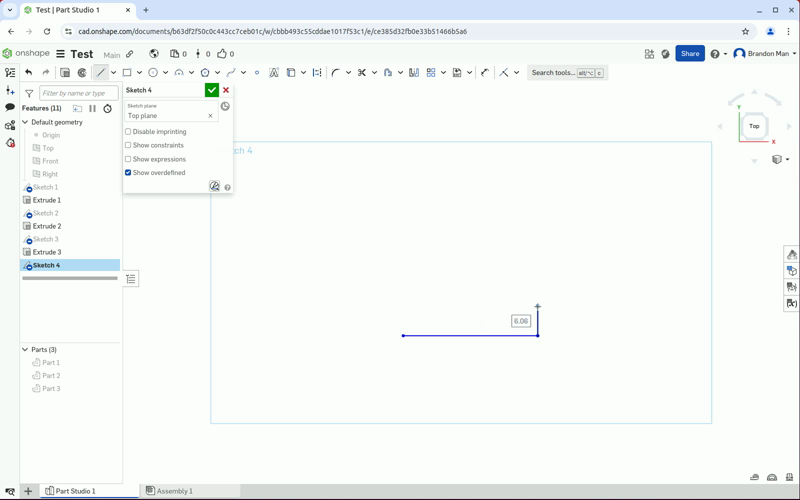
mouse_move(567, 306)
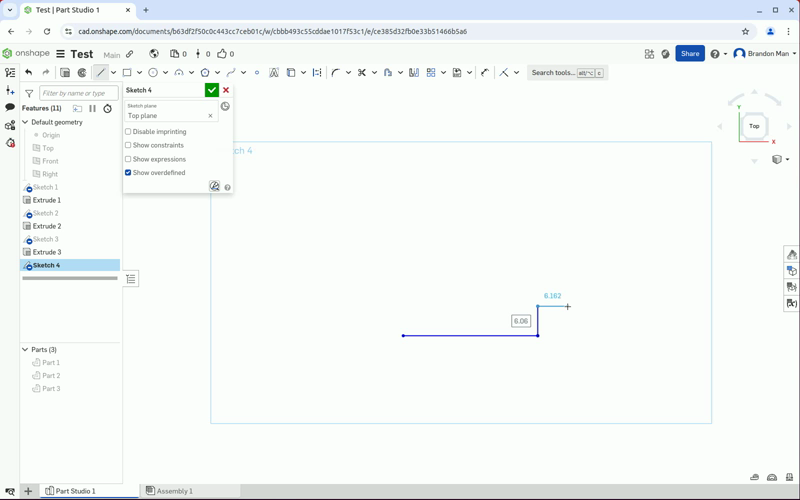
mouse_move(525, 306)
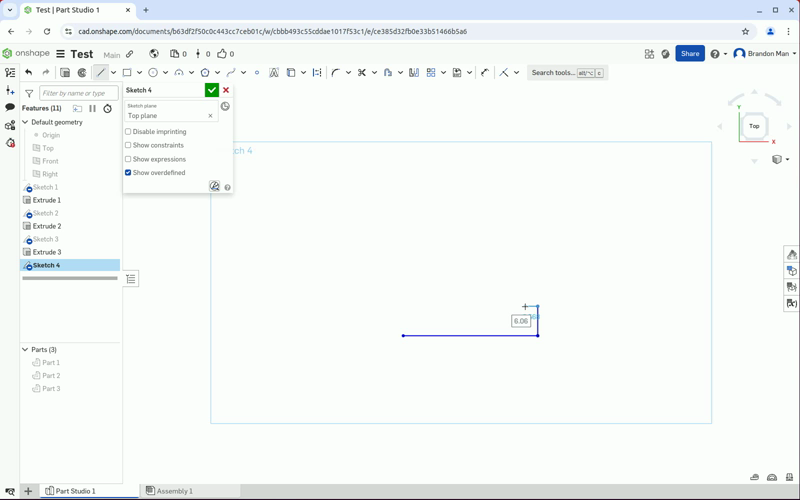
click(525, 306)
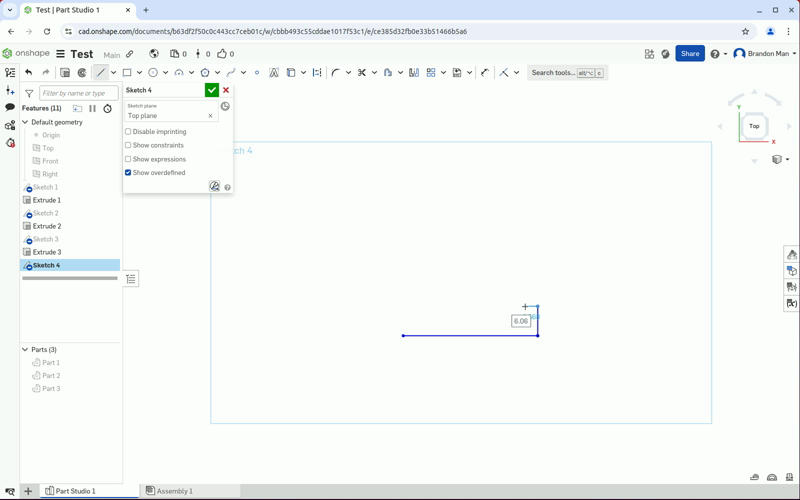
key_up(shift)
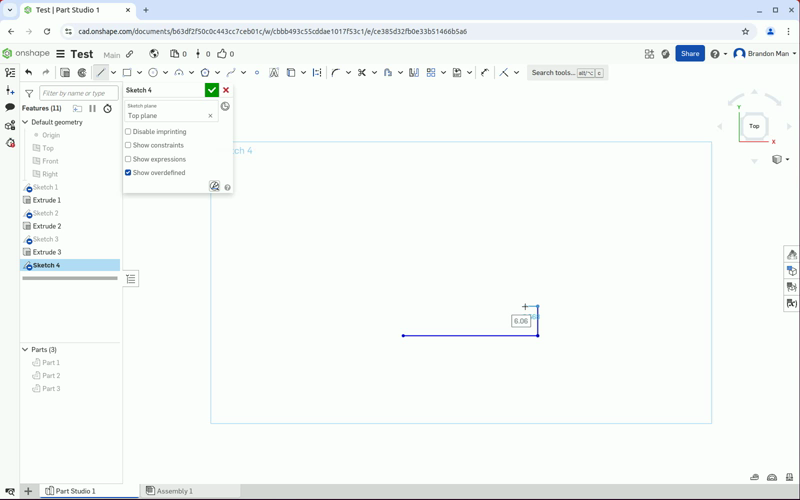
key_down(shift)
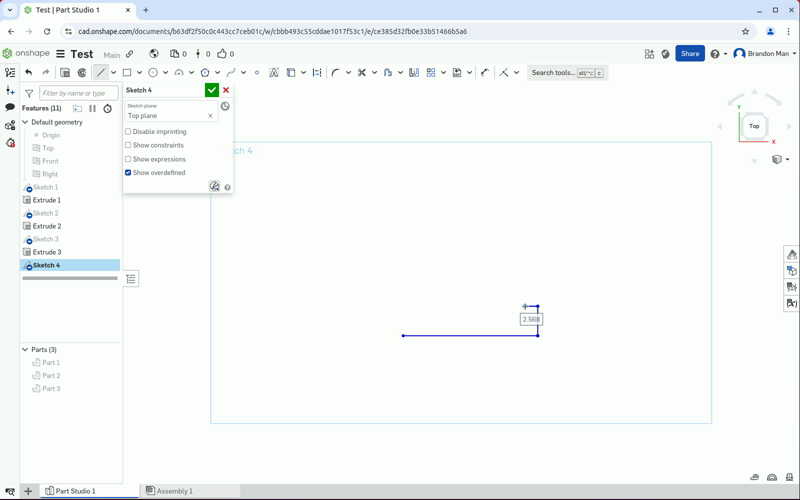
mouse_move(555, 306)
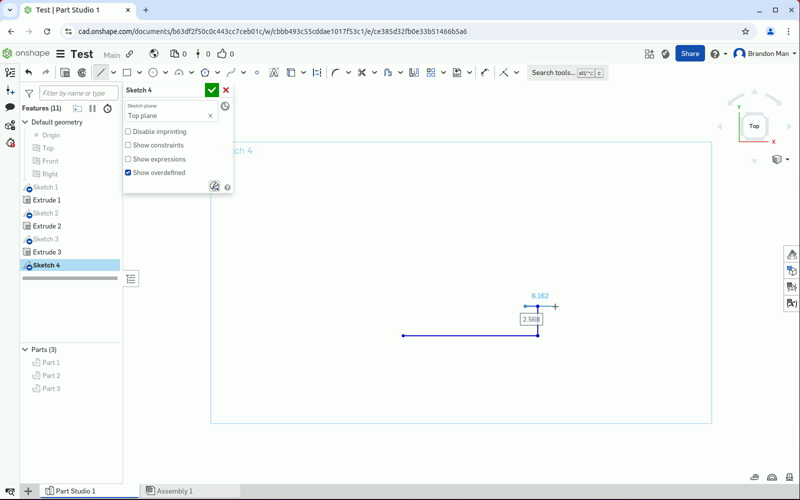
mouse_move(525, 270)
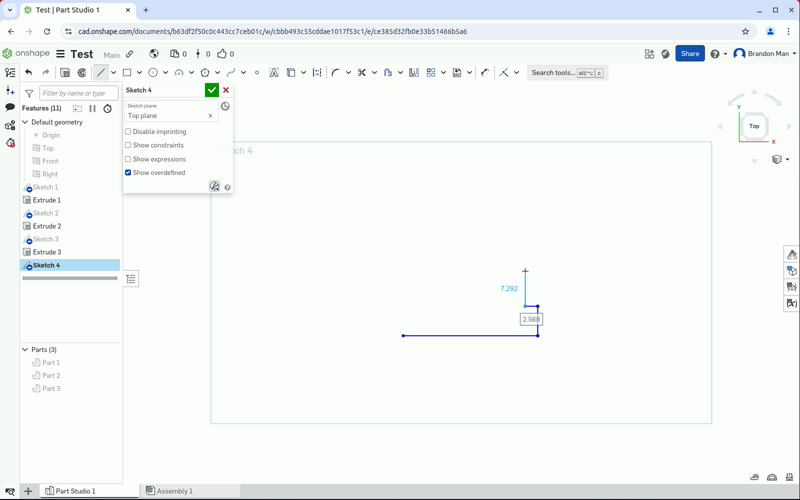
click(525, 270)
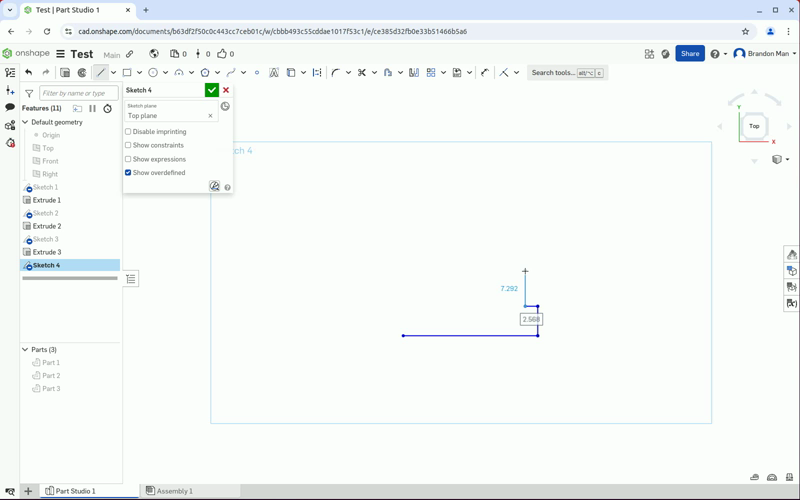
key_up(shift)
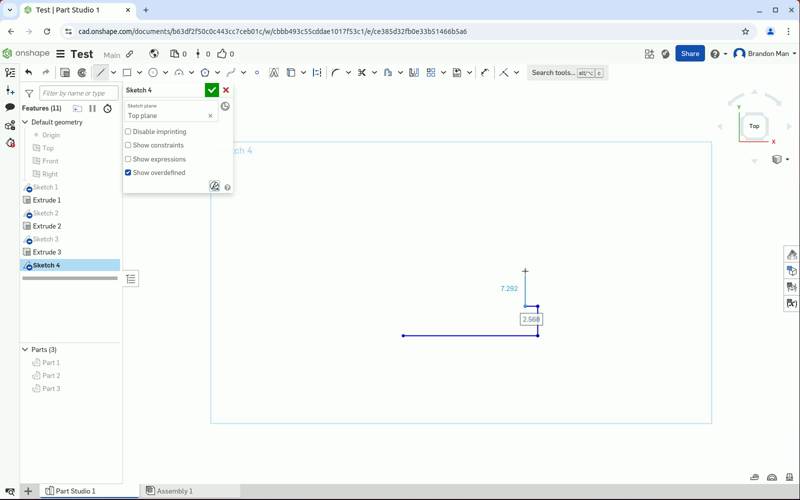
key_down(shift)
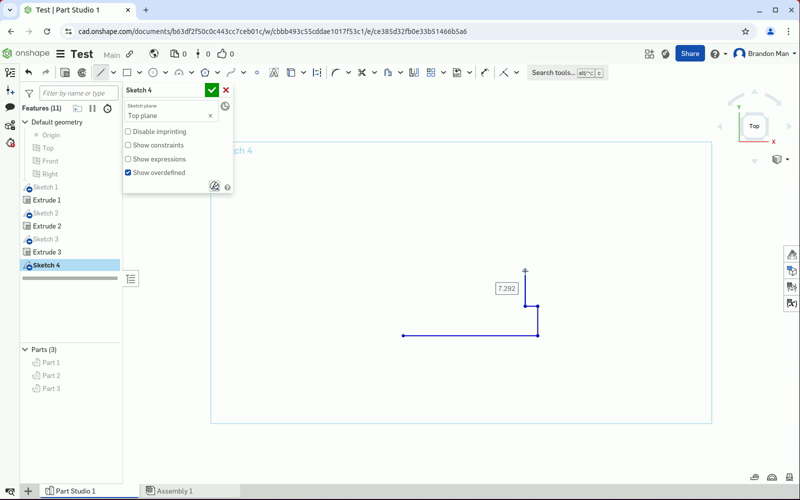
mouse_move(416, 270)
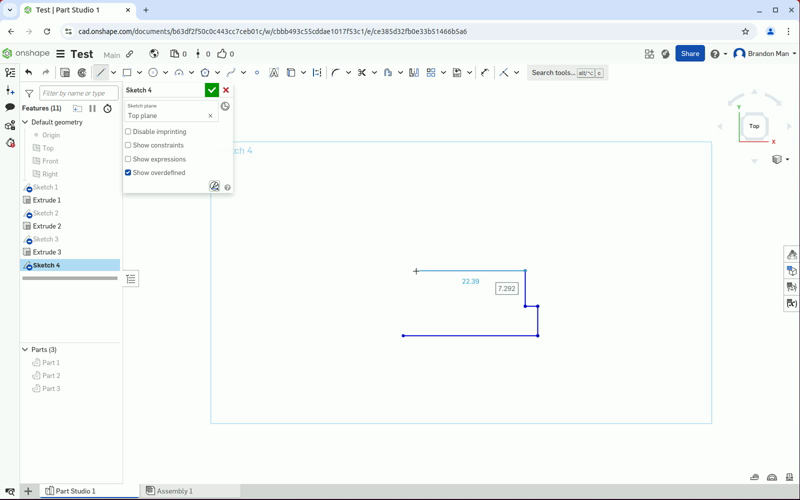
click(416, 270)
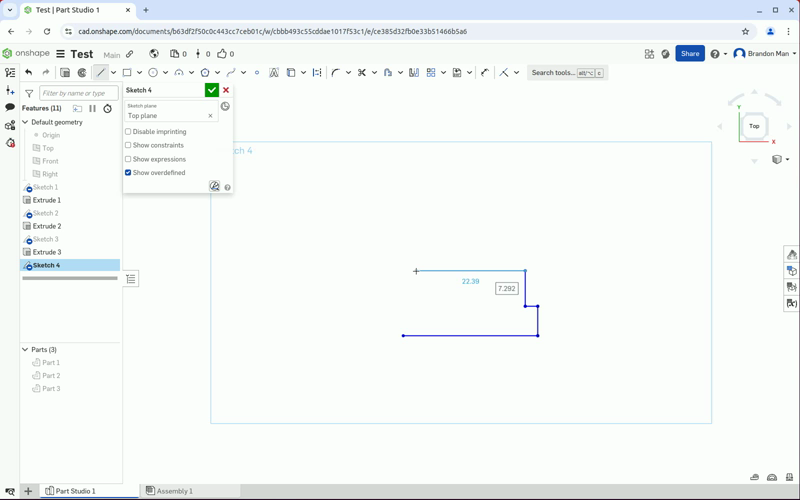
key_up(shift)
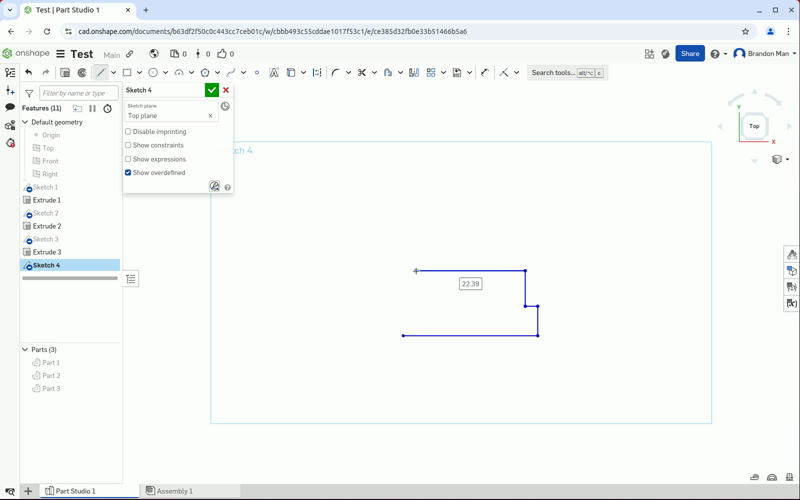
key_down(shift)
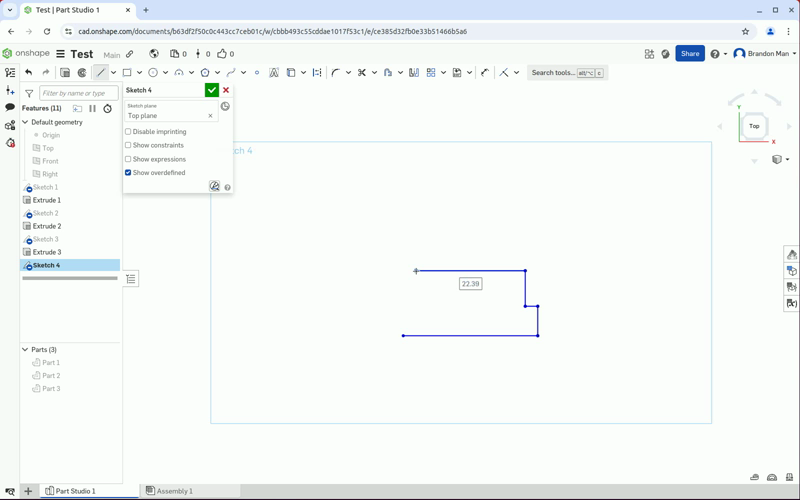
mouse_move(446, 270)
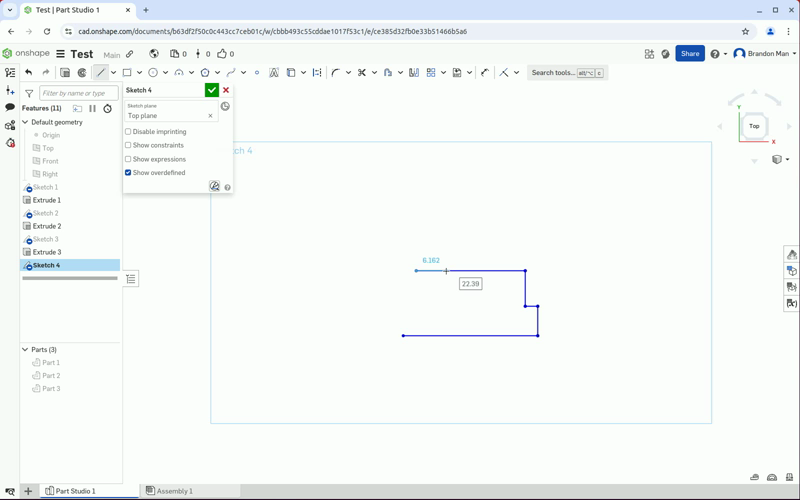
mouse_move(416, 306)
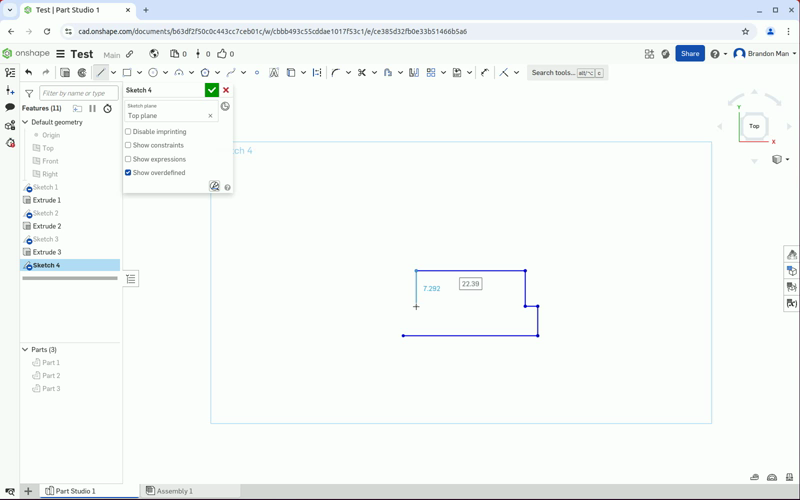
click(416, 306)
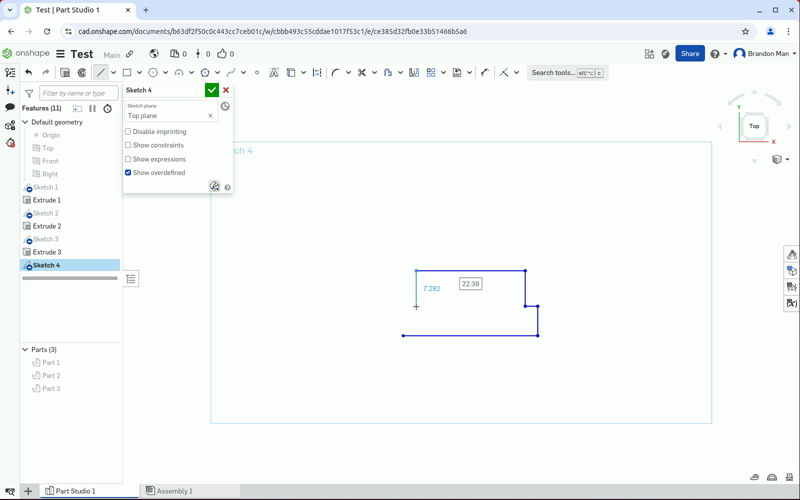
key_up(shift)
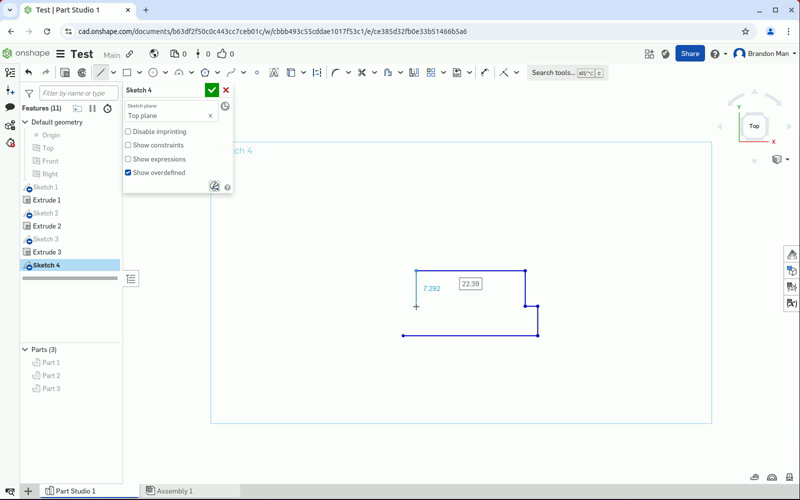
key_down(shift)
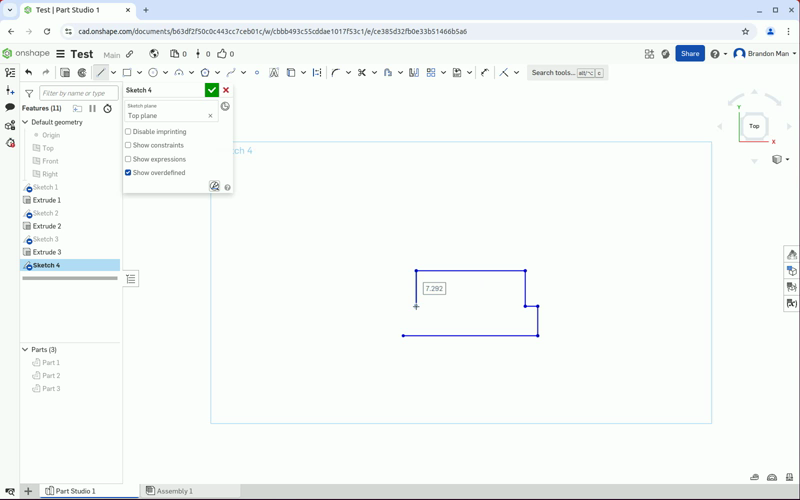
mouse_move(446, 306)
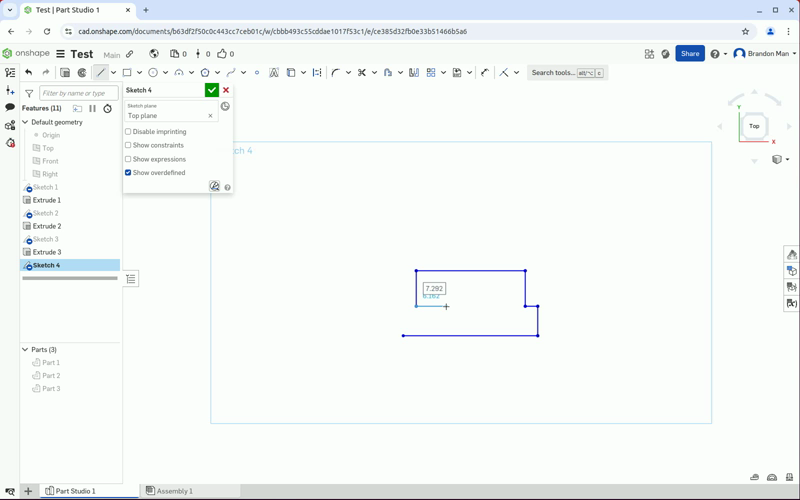
mouse_move(403, 306)
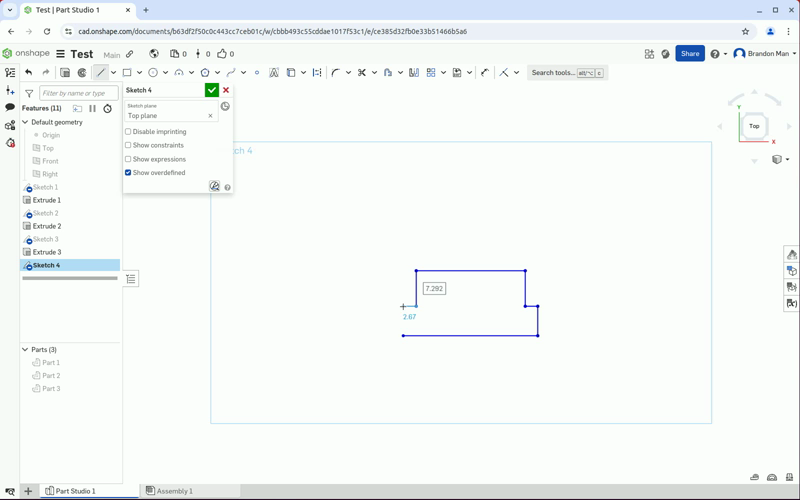
click(403, 306)
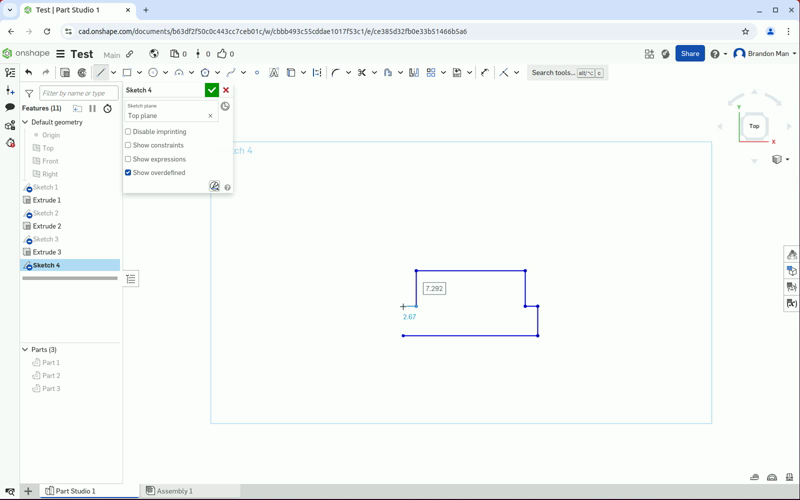
key_up(shift)
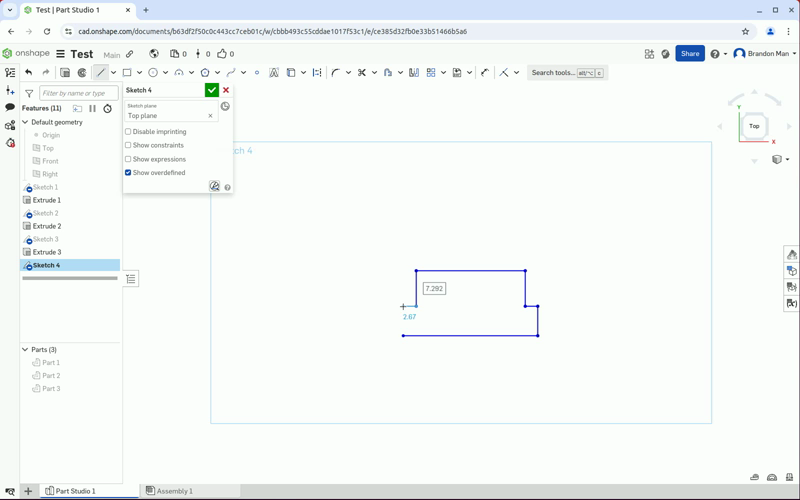
mouse_move(433, 306)
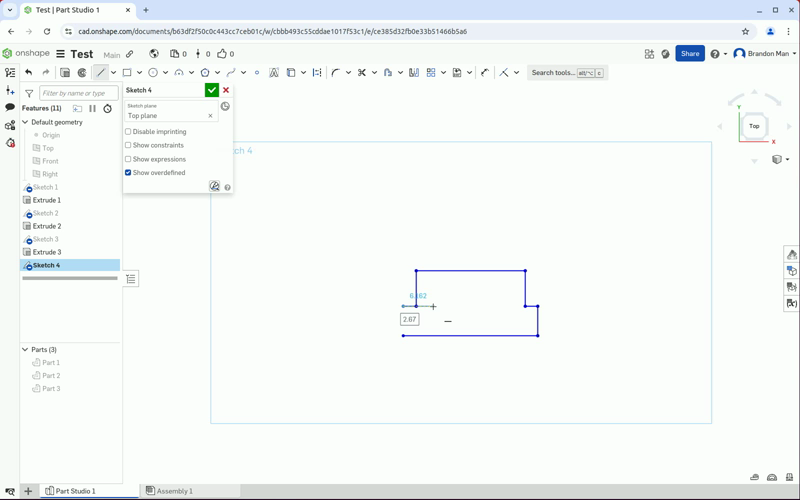
key_down(shift)
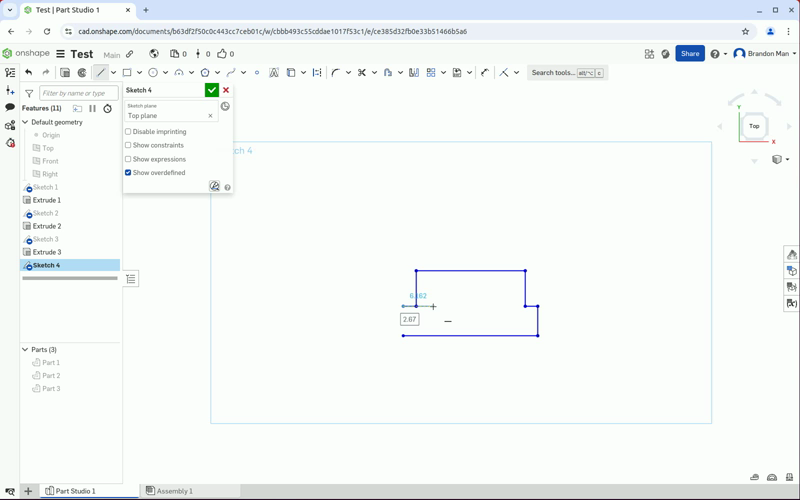
mouse_move(403, 335)
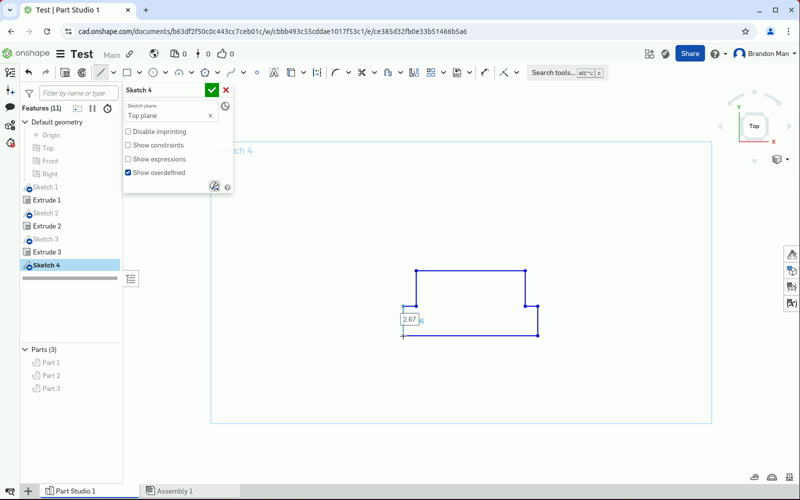
key_up(shift)
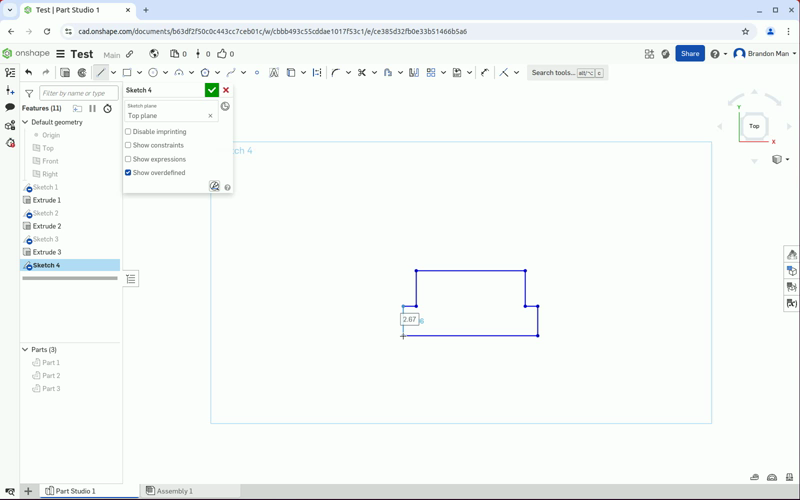
click(403, 335)
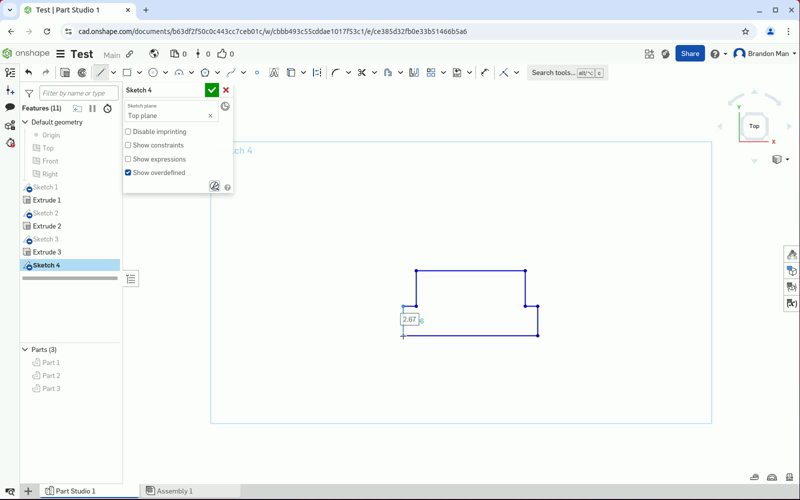
key(esc)
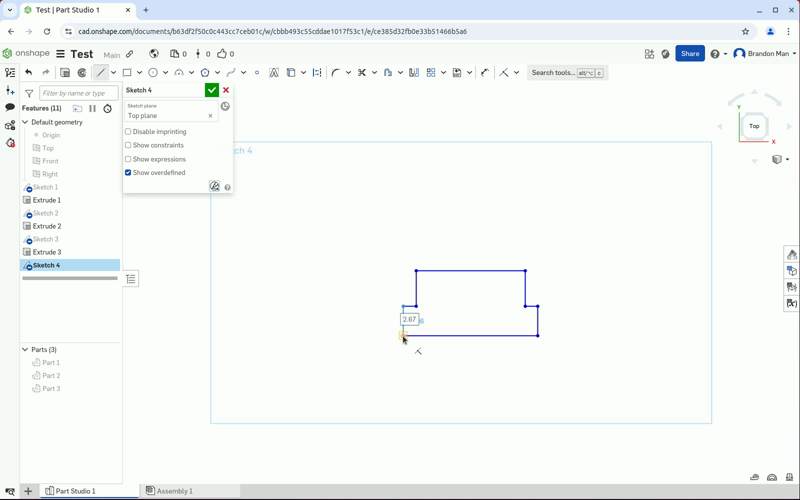
key(c)
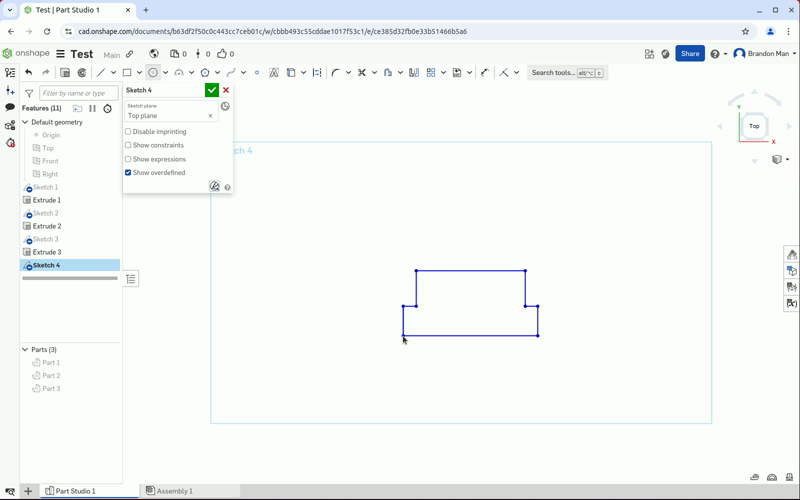
key_down(shift)
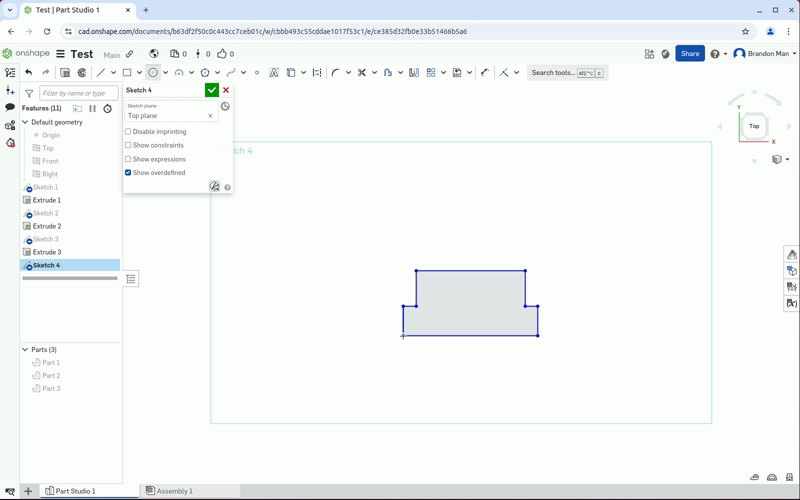
mouse_move(469, 300)
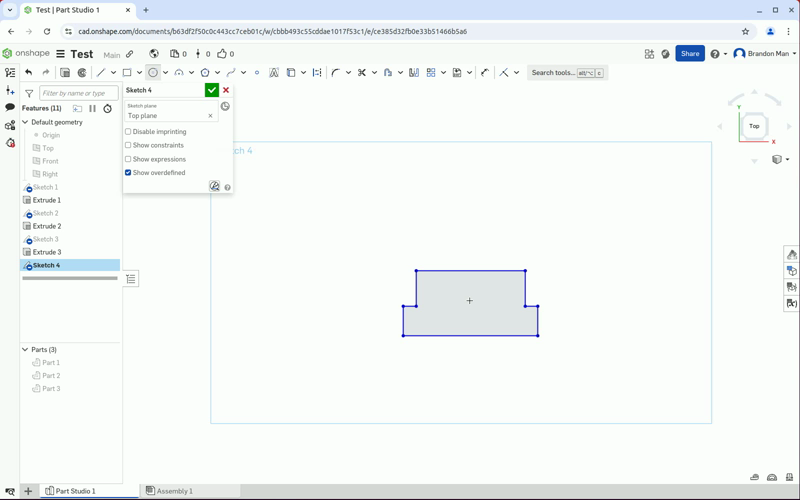
click(469, 300)
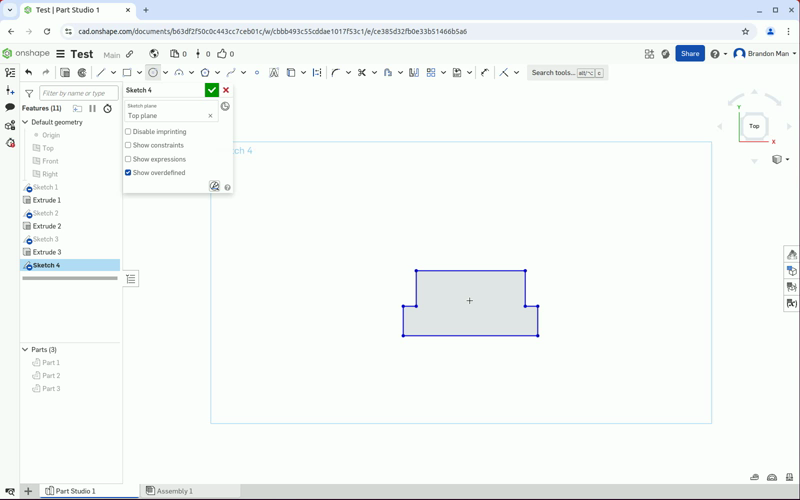
key_up(shift)
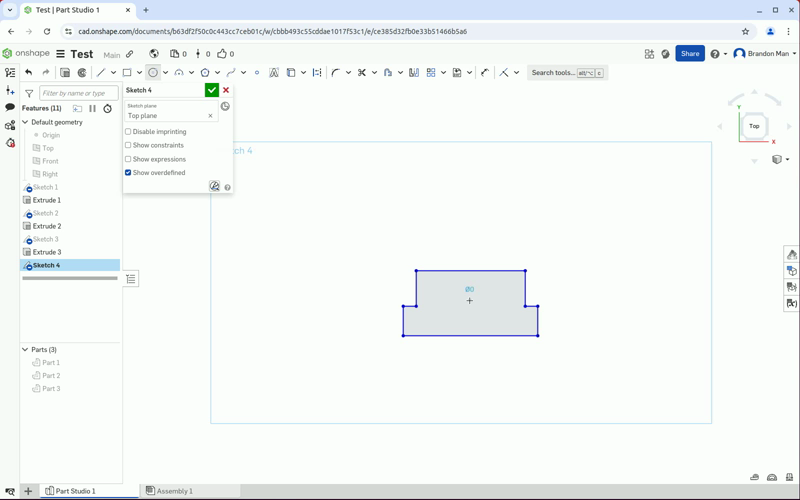
mouse_move(482, 300)
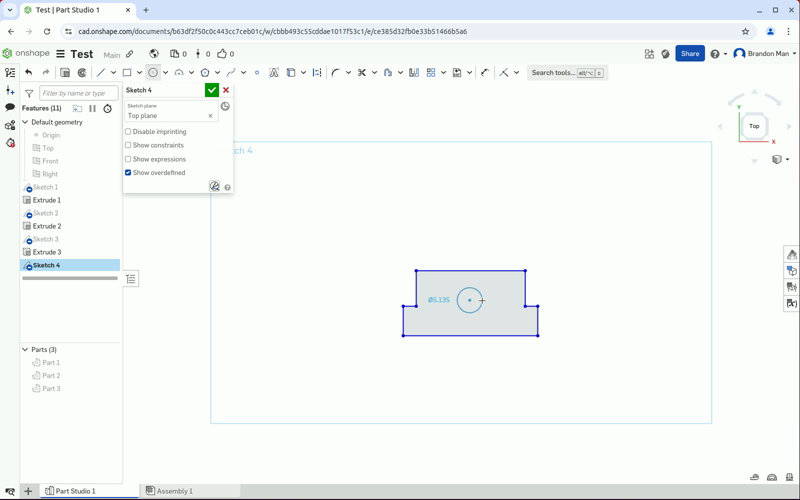
click(482, 300)
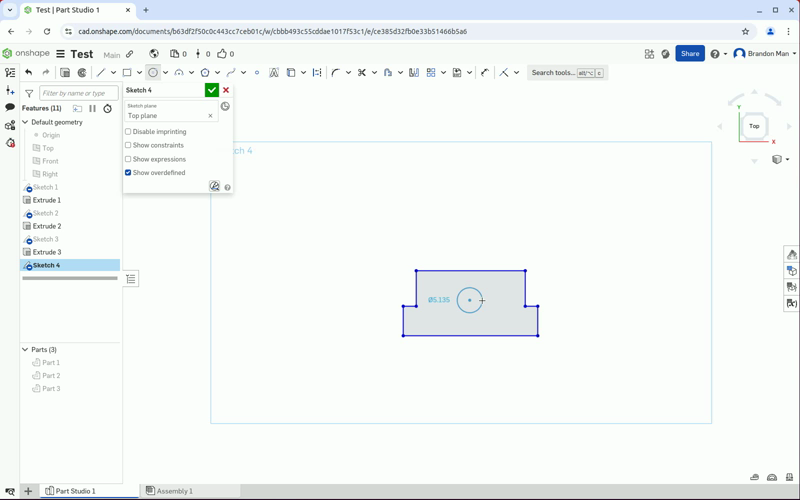
key(esc)
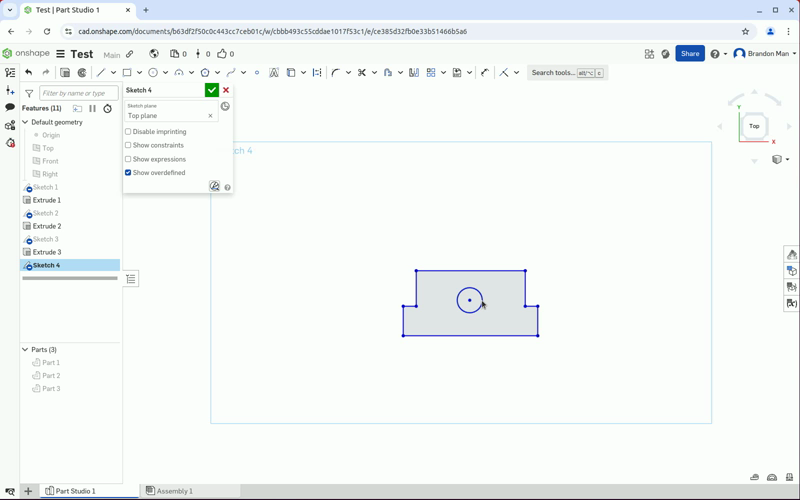
mouse_move(502, 329)
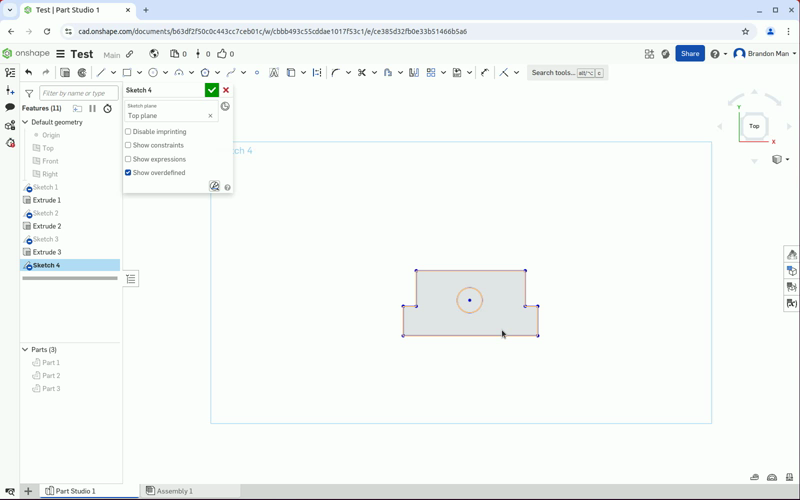
click(502, 329)
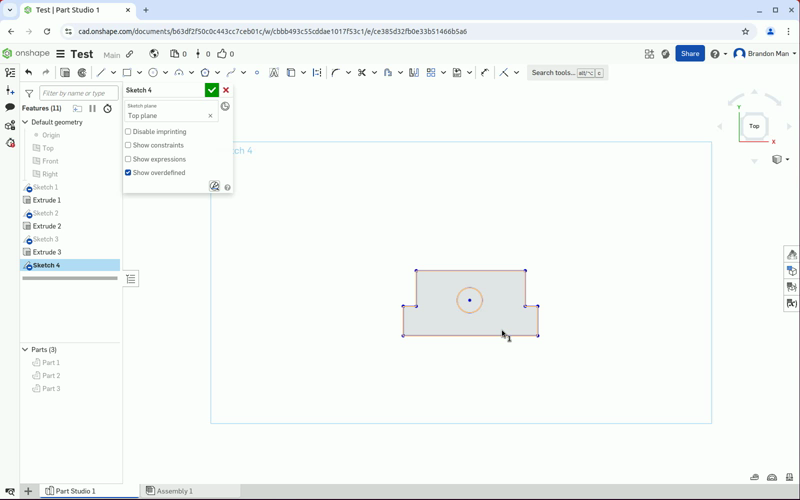
mouse_move(73, 352)
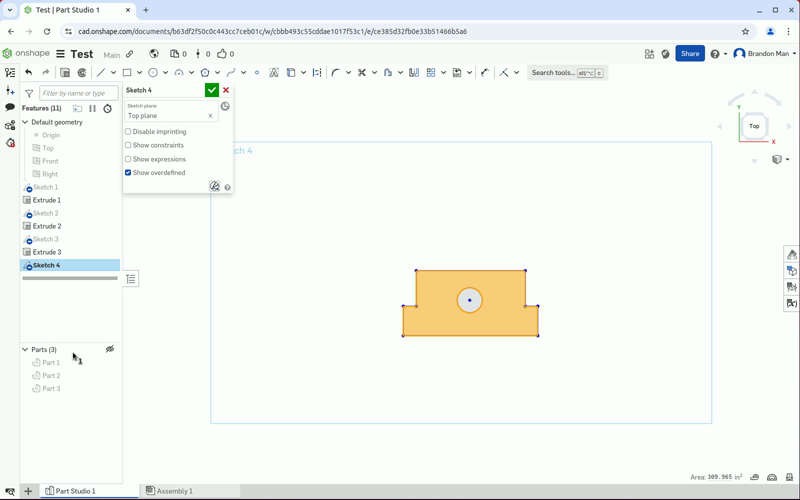
key(shift+y)
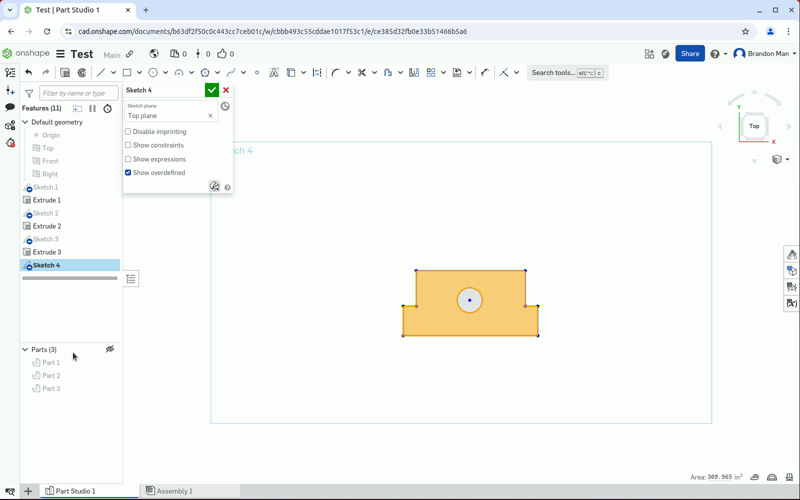
key(shift+e)
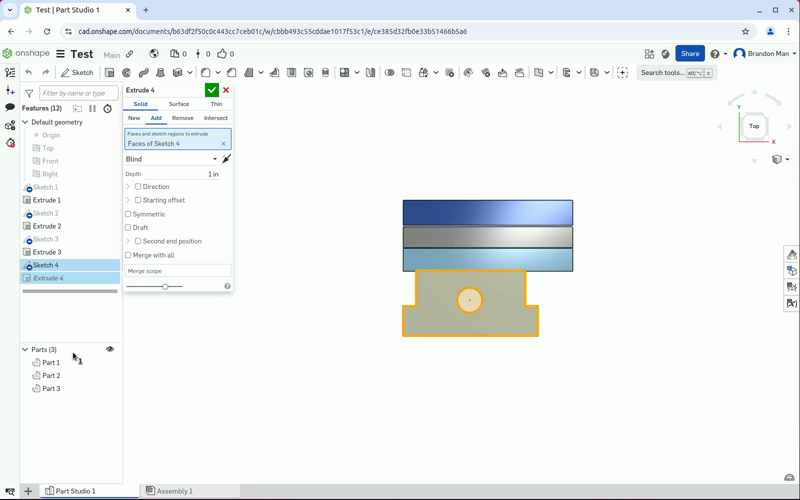
mouse_move(143, 106)
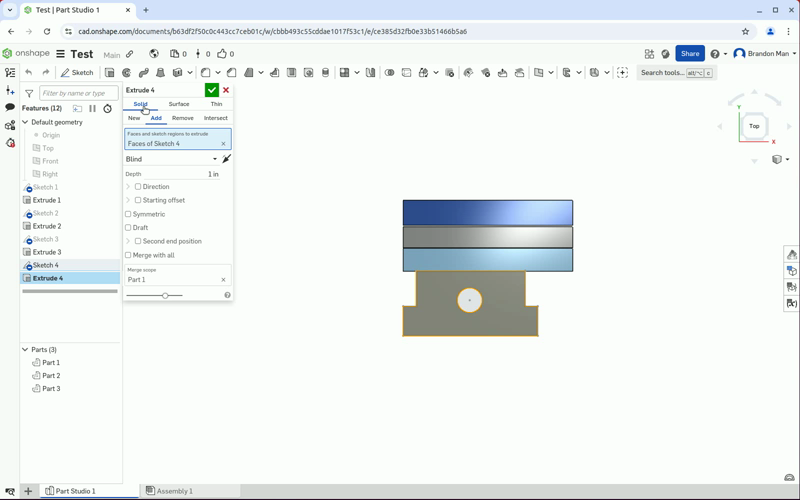
click(143, 106)
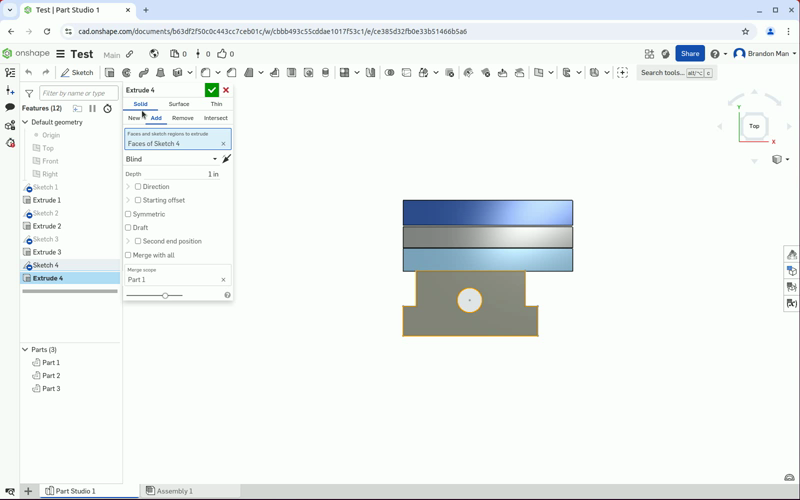
mouse_move(137, 120)
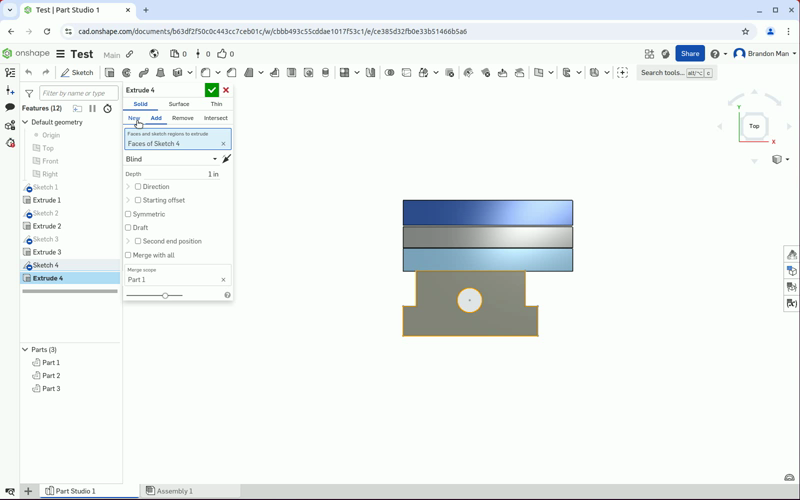
click(137, 120)
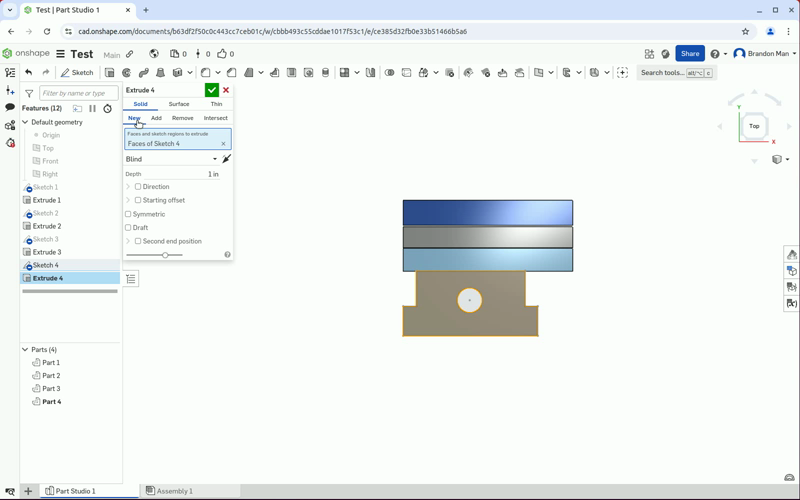
key(tab, 4)
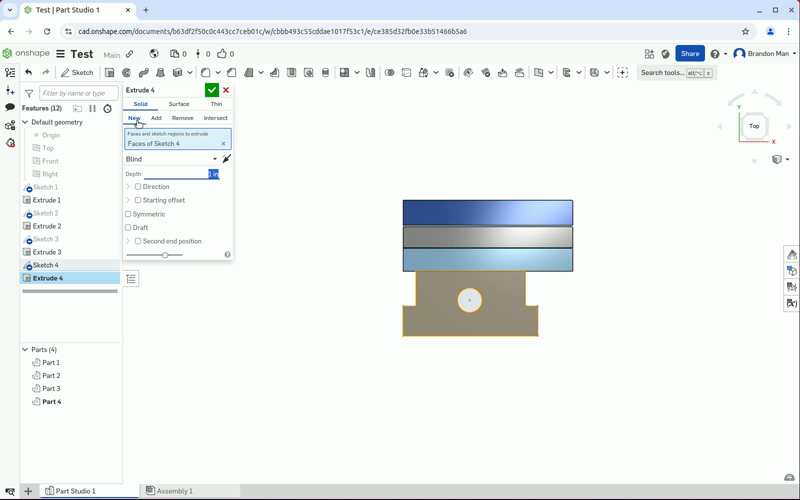
text(7.943)
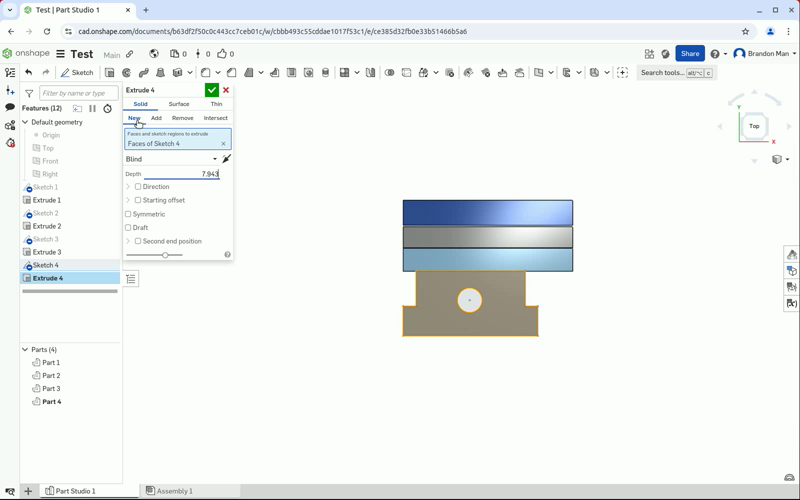
key(enter)
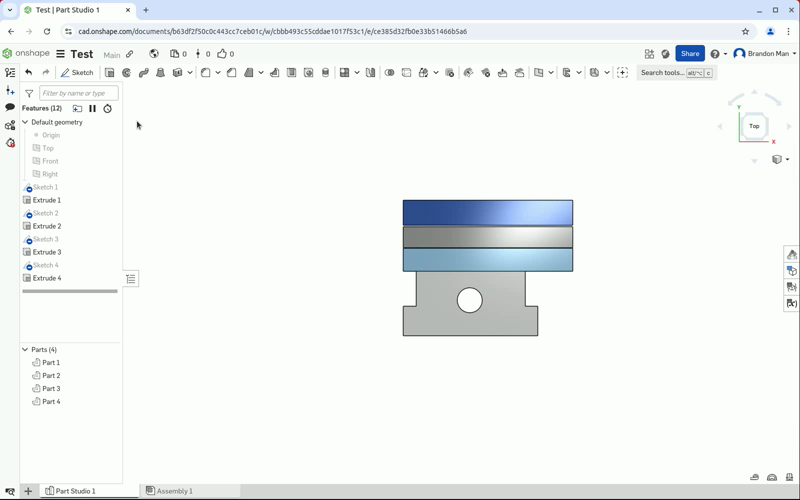
key(shift+h)
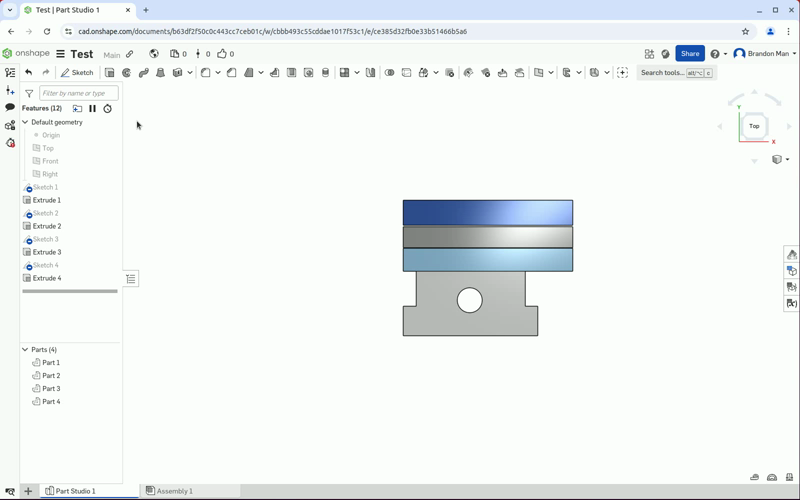
key(shift+h)
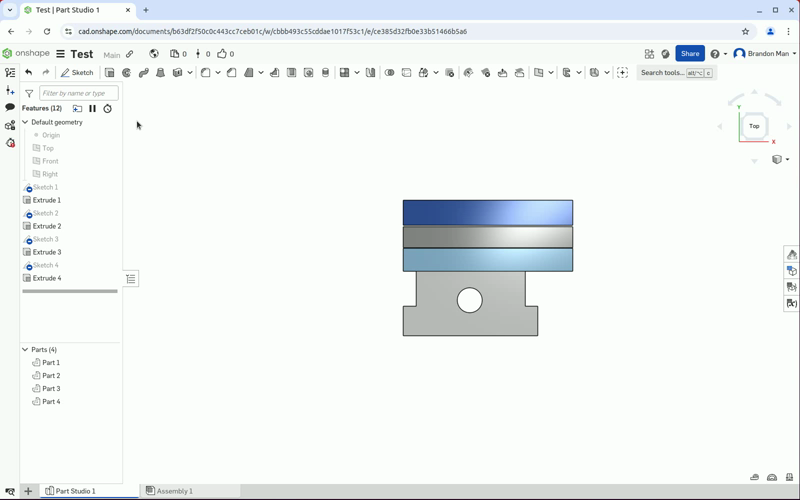
mouse_move(73, 189)
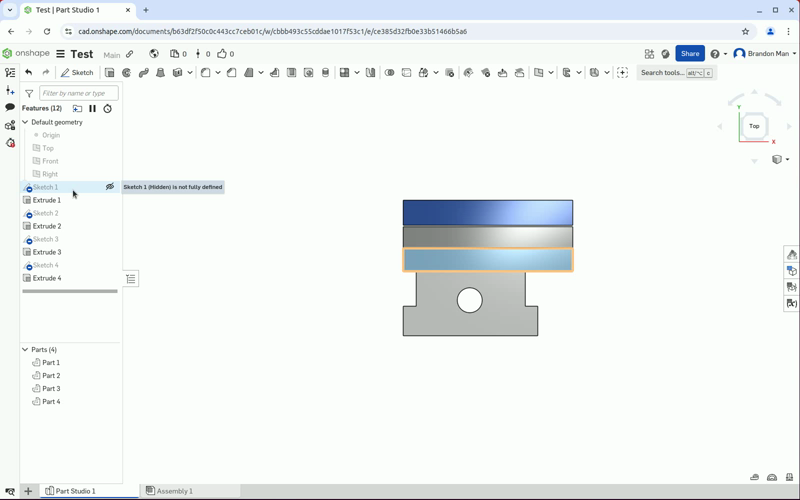
click(73, 189)
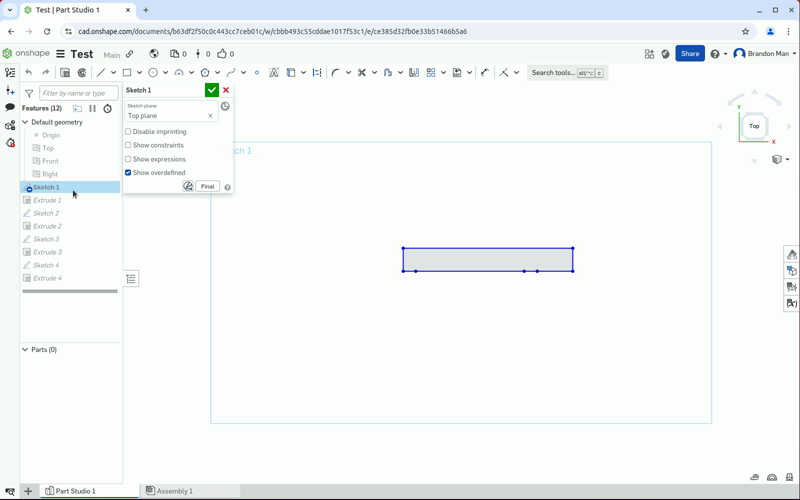
mouse_move(229, 92)
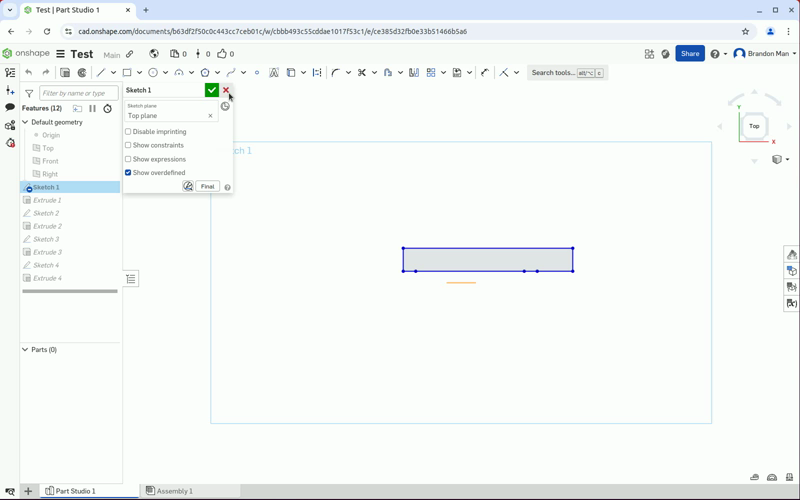
click(229, 92)
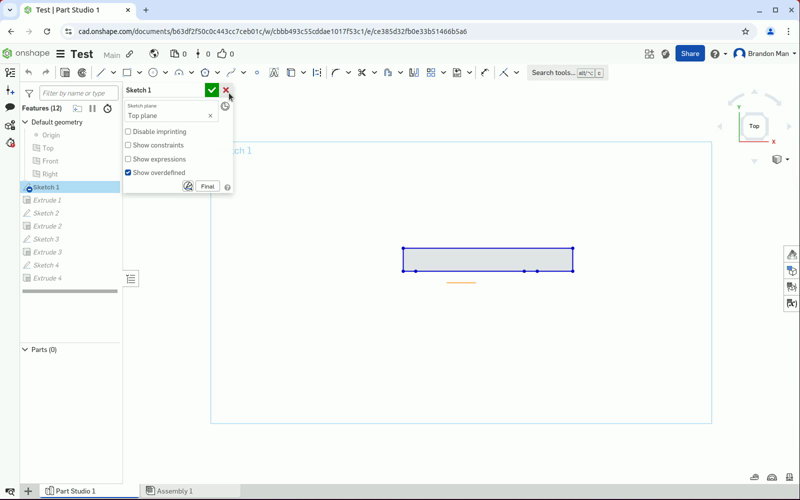
key(shift+s)
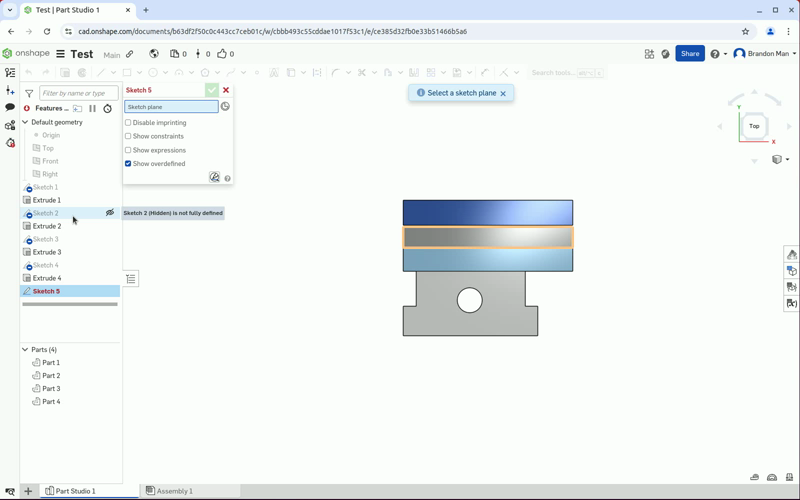
scroll(3)
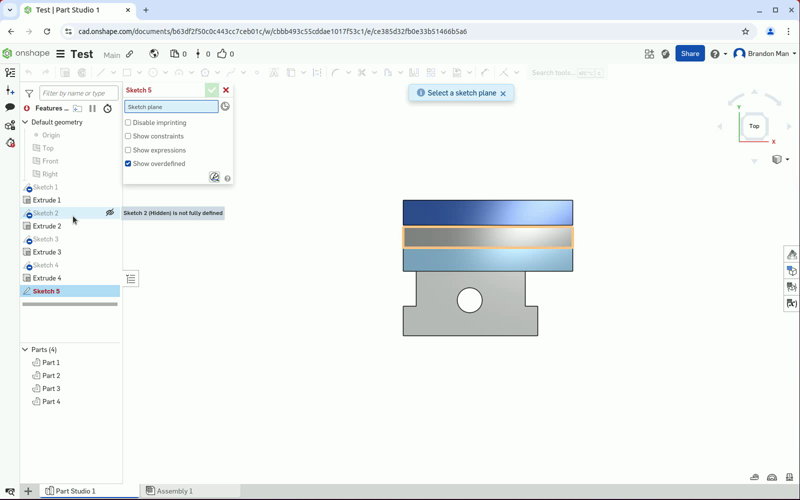
mouse_move(73, 150)
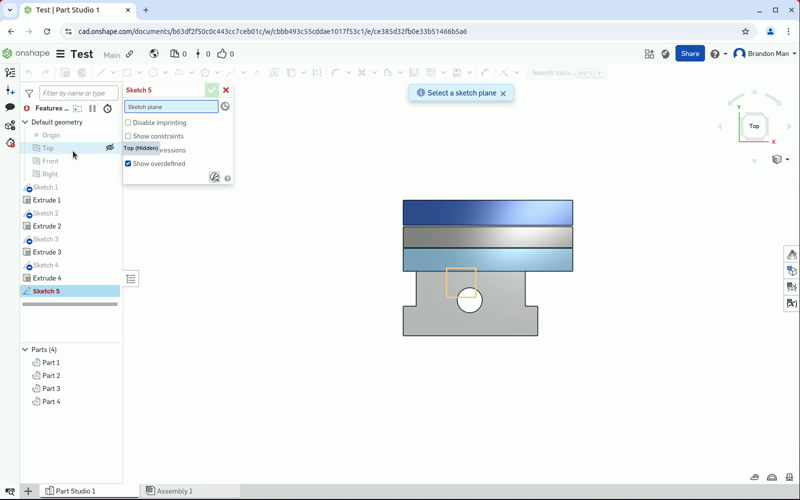
click(73, 150)
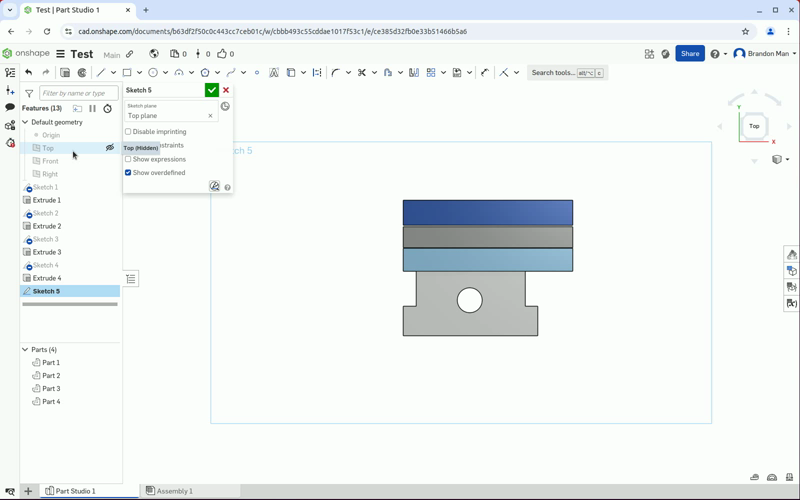
mouse_move(73, 352)
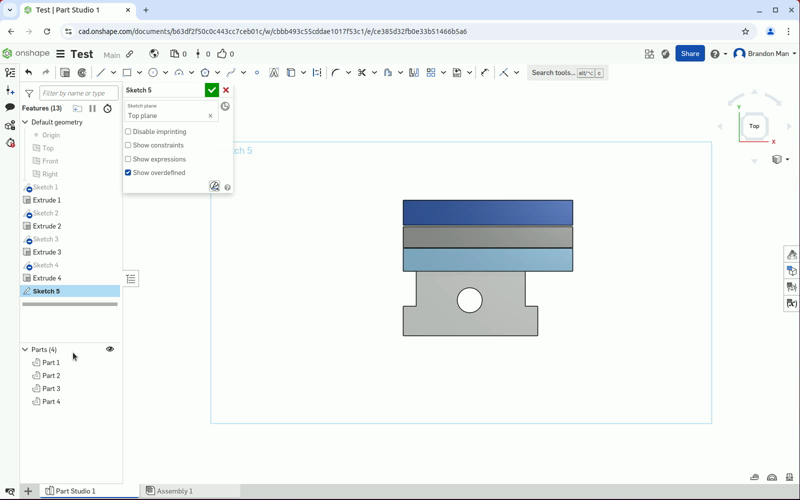
key(y)
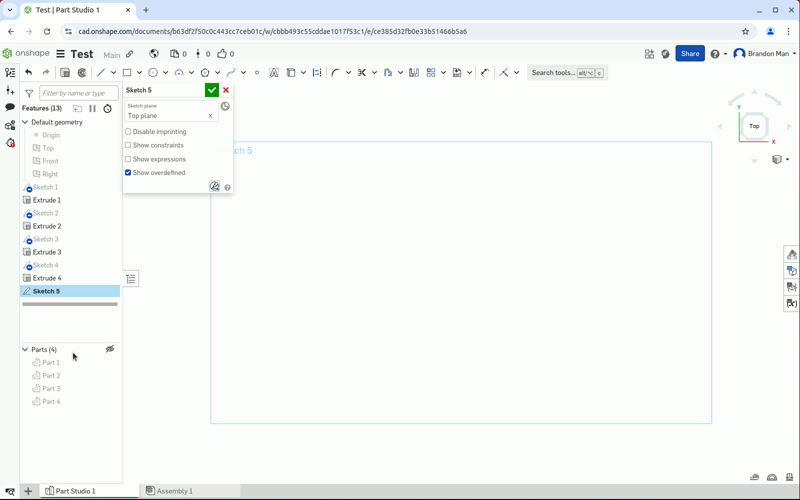
key(l)
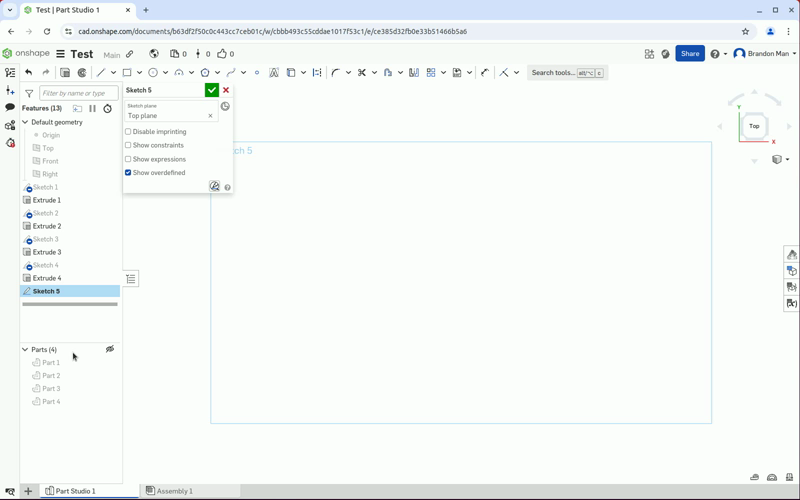
key_down(shift)
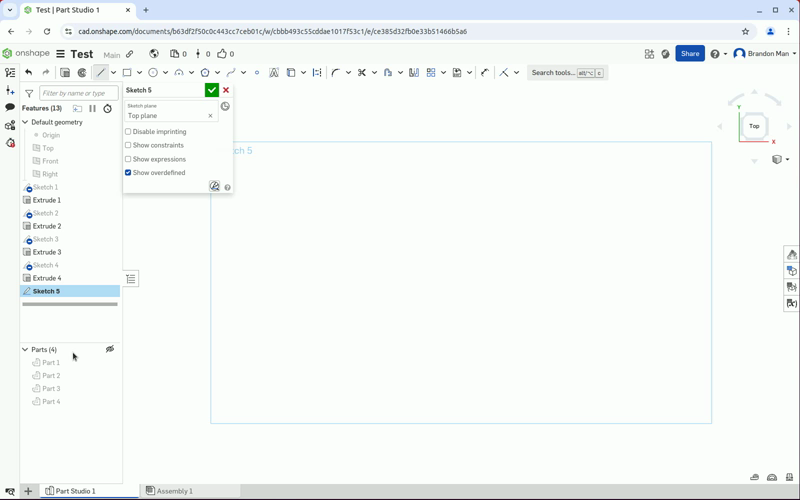
mouse_move(525, 306)
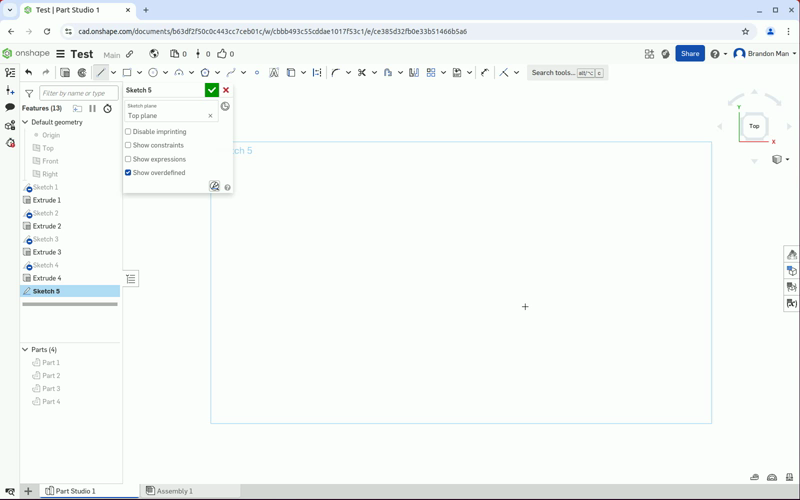
click(525, 306)
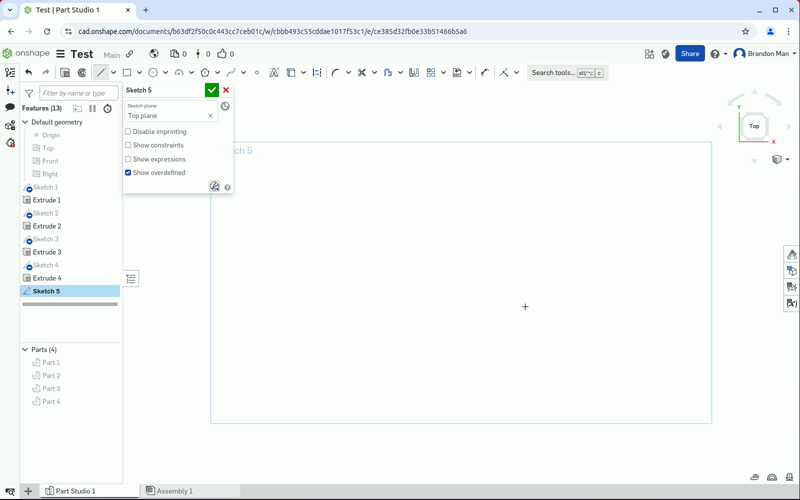
key_up(shift)
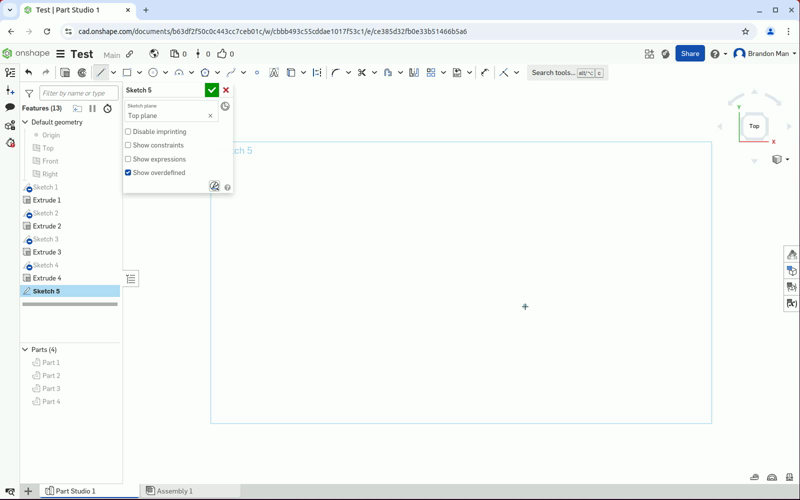
key_down(shift)
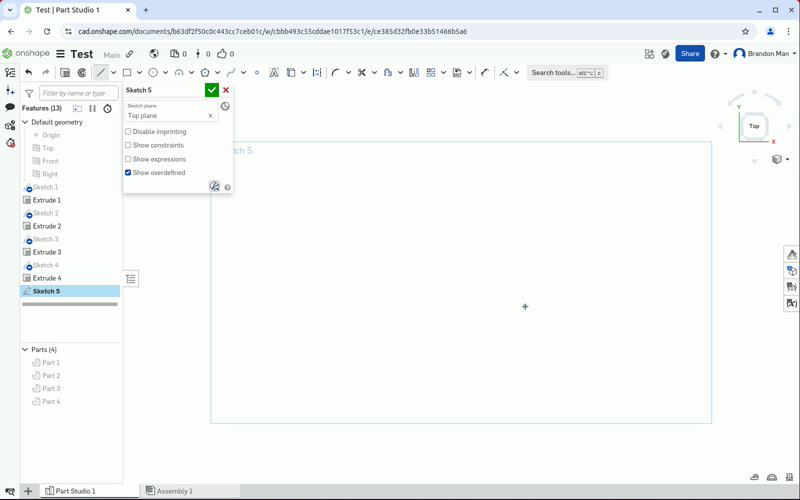
mouse_move(555, 306)
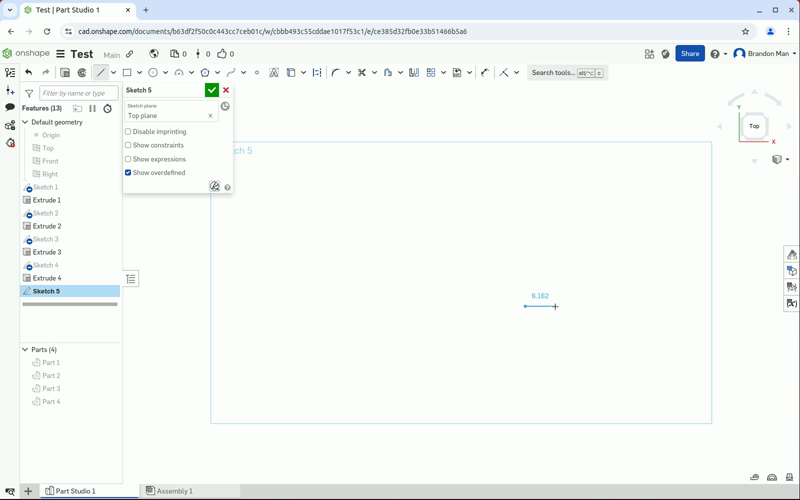
mouse_move(538, 306)
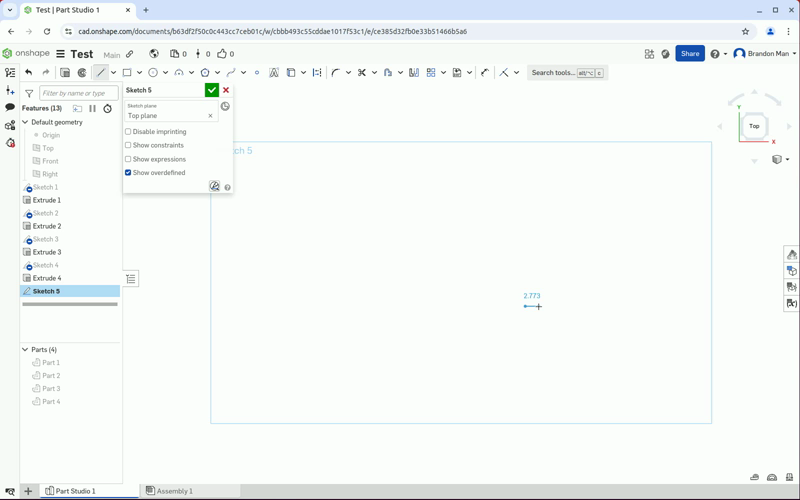
click(538, 306)
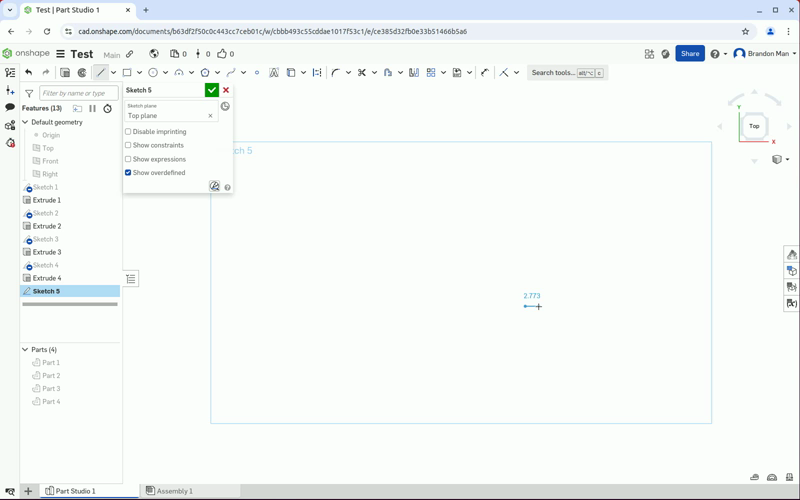
key_up(shift)
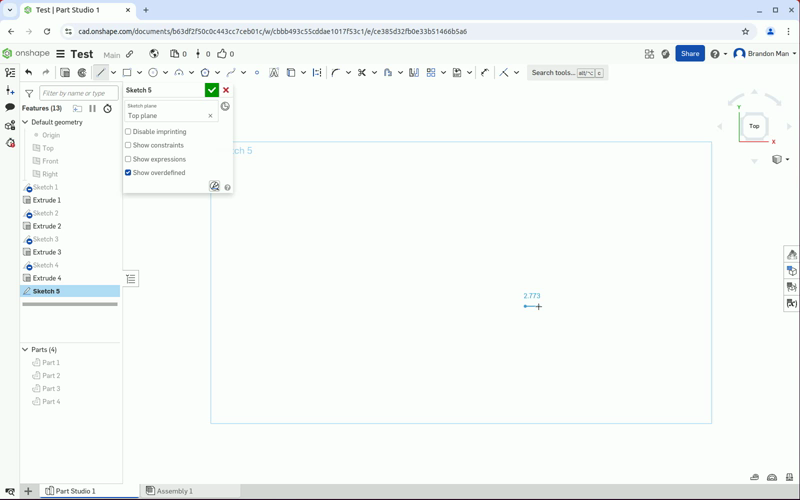
key_down(shift)
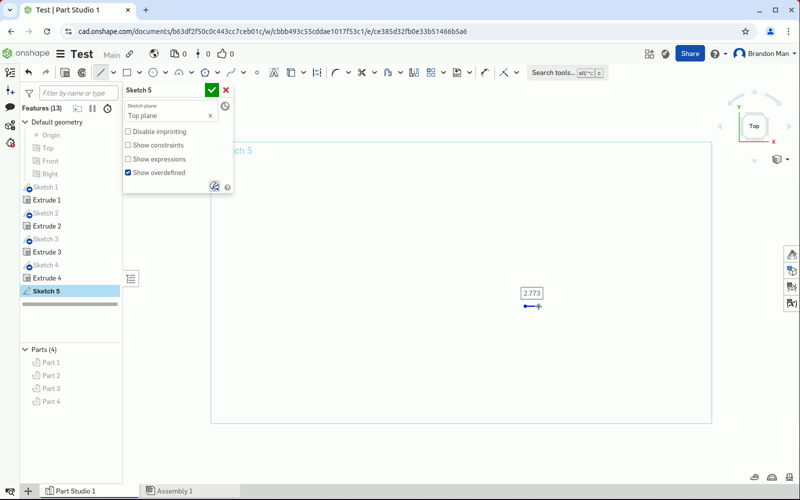
mouse_move(568, 306)
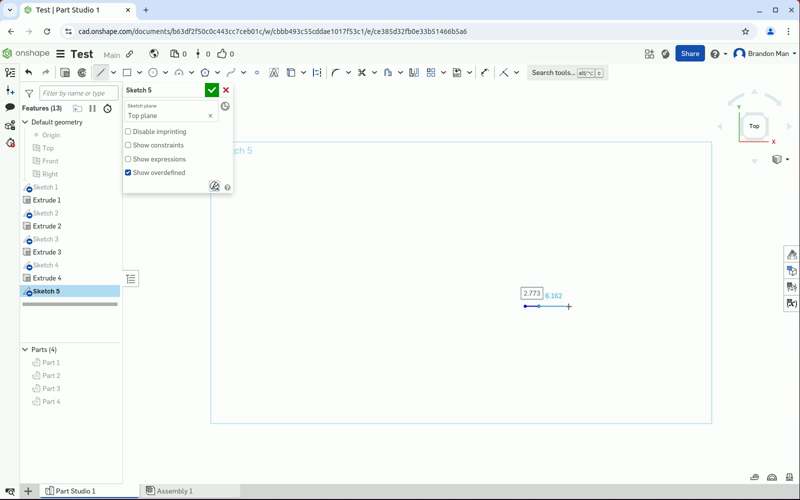
mouse_move(538, 270)
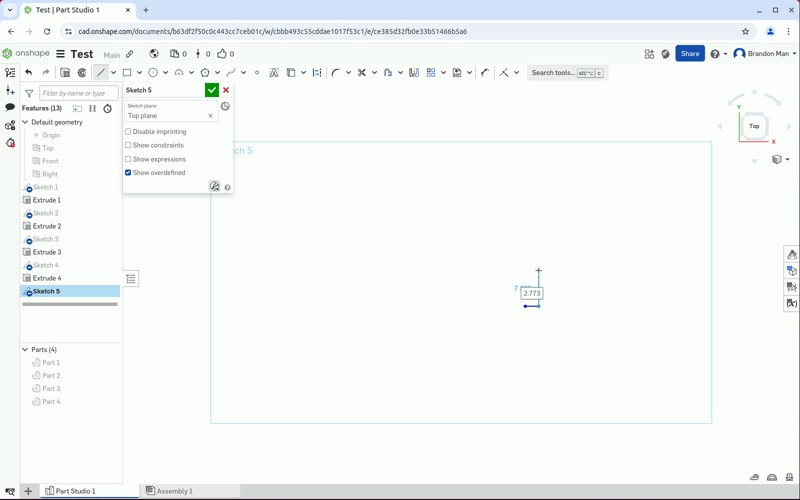
click(538, 270)
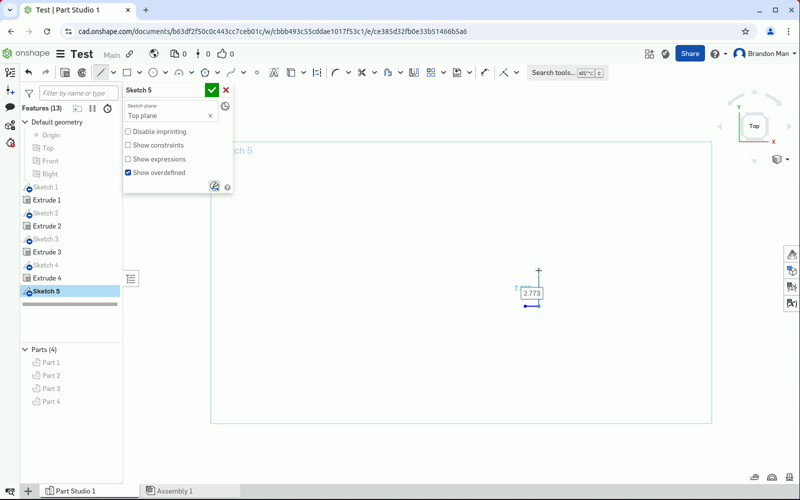
key_up(shift)
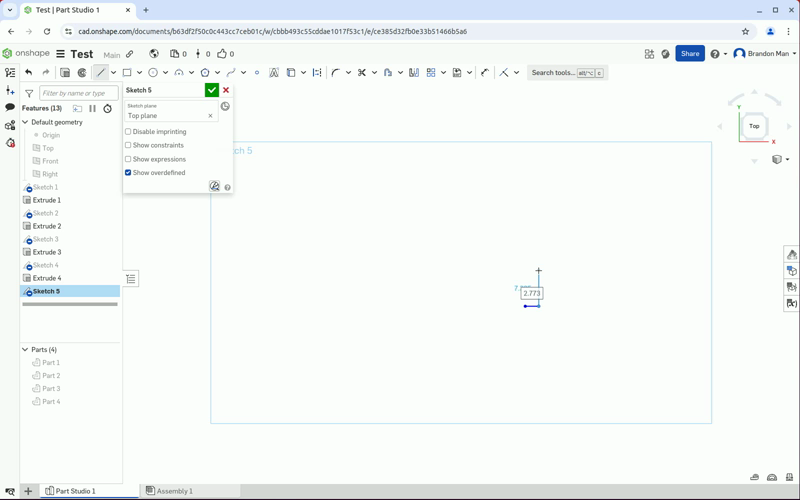
key_down(shift)
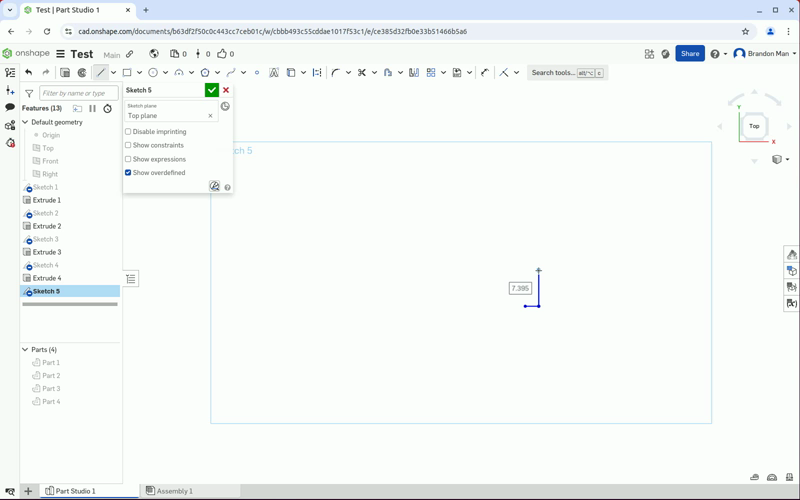
mouse_move(568, 270)
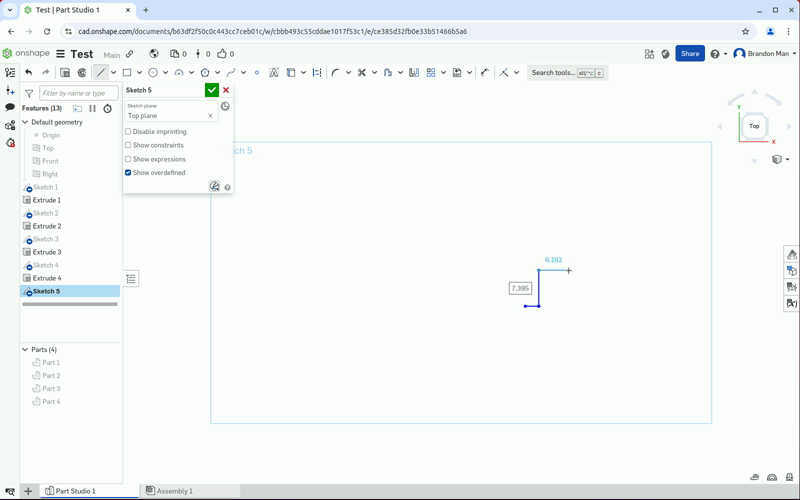
mouse_move(525, 270)
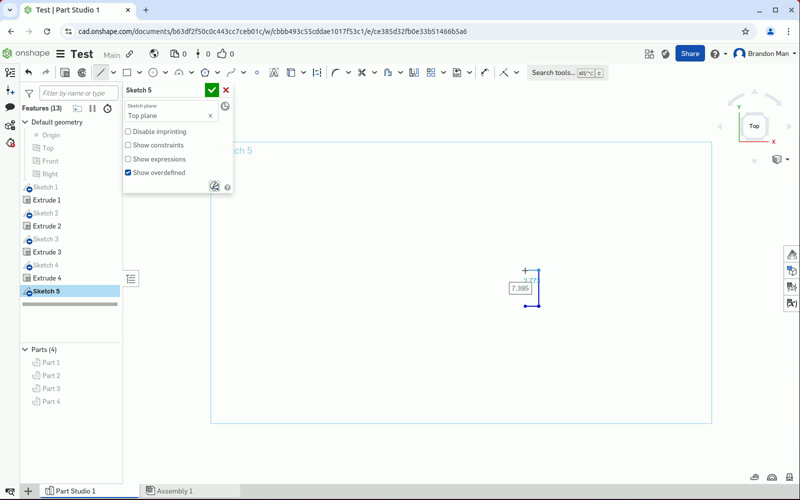
click(525, 270)
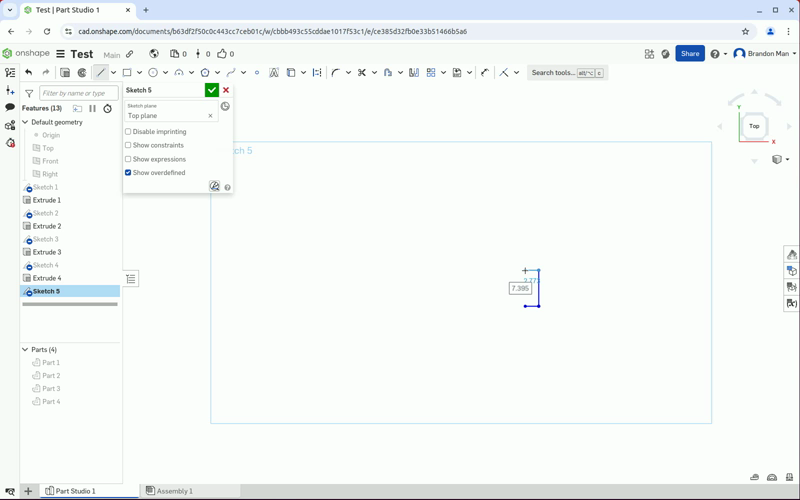
key_up(shift)
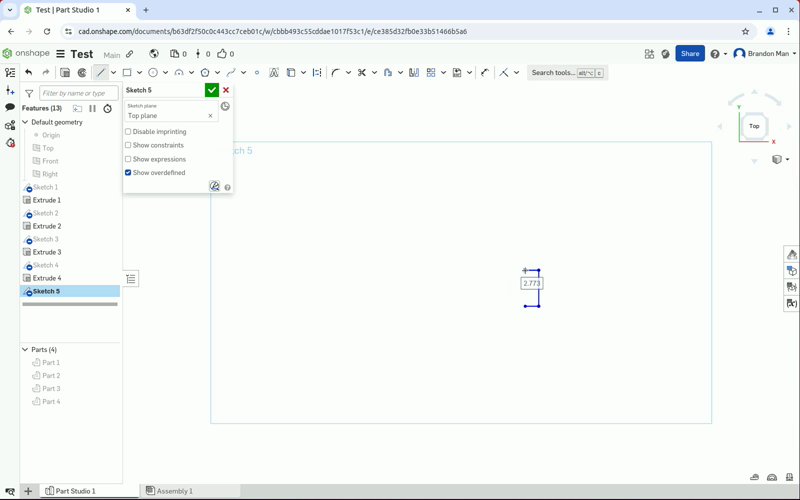
mouse_move(555, 270)
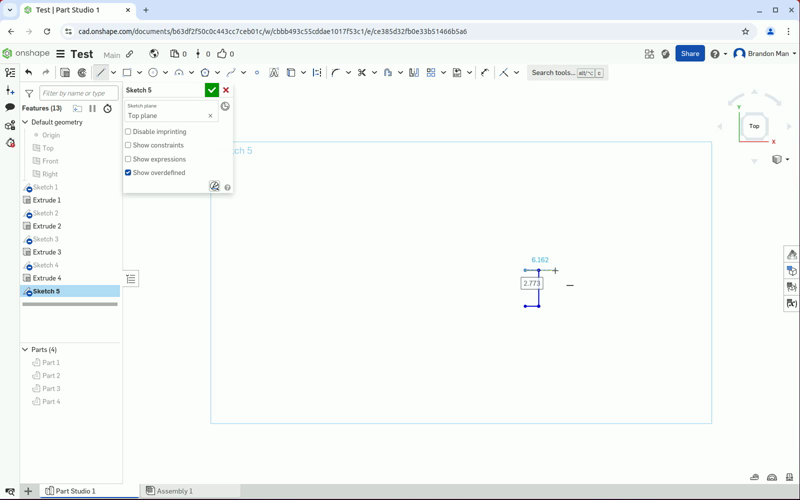
key_down(shift)
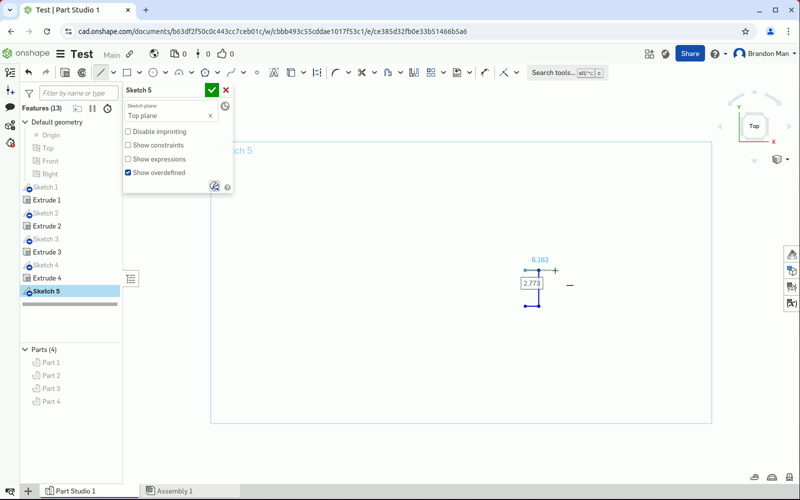
mouse_move(525, 306)
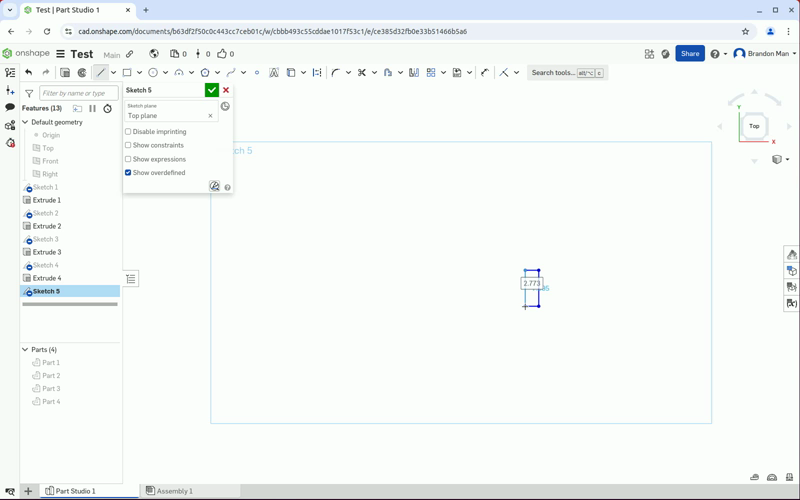
key_up(shift)
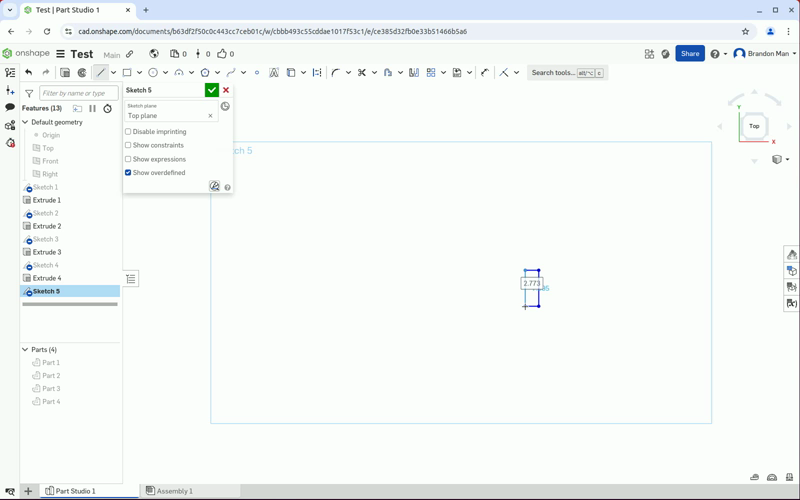
click(525, 306)
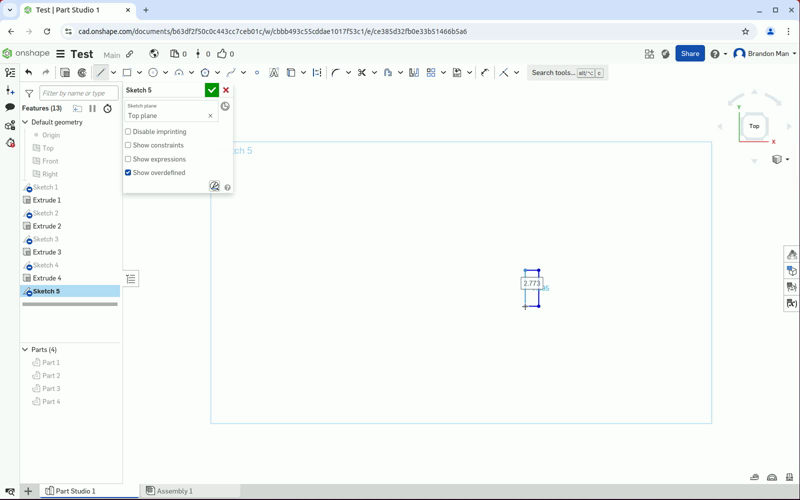
key(esc)
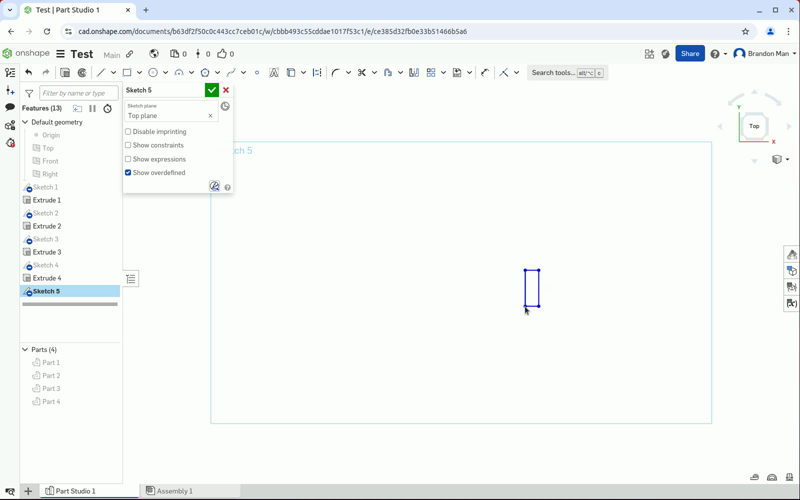
mouse_move(527, 302)
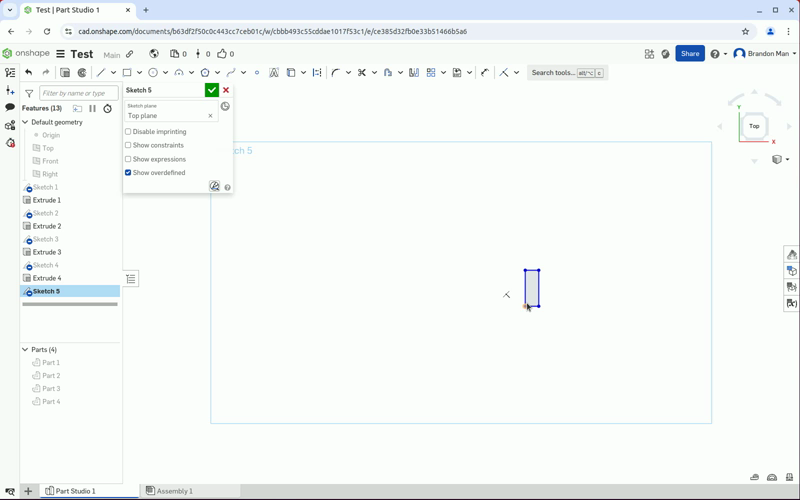
scroll(6)
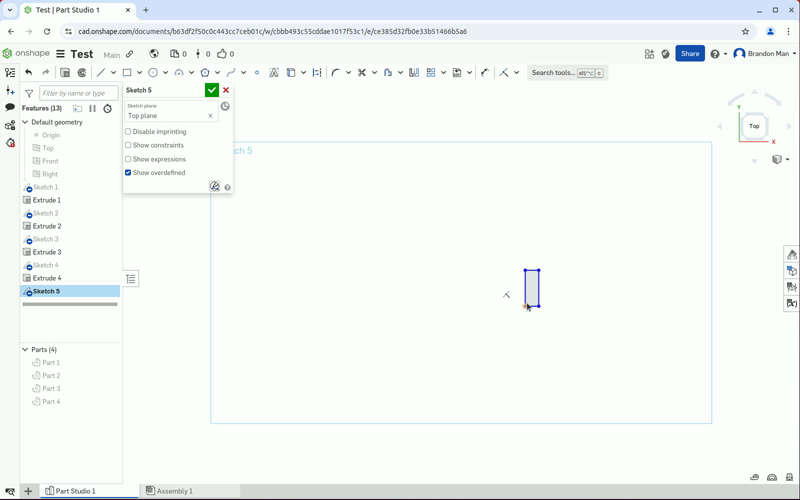
scroll(6)
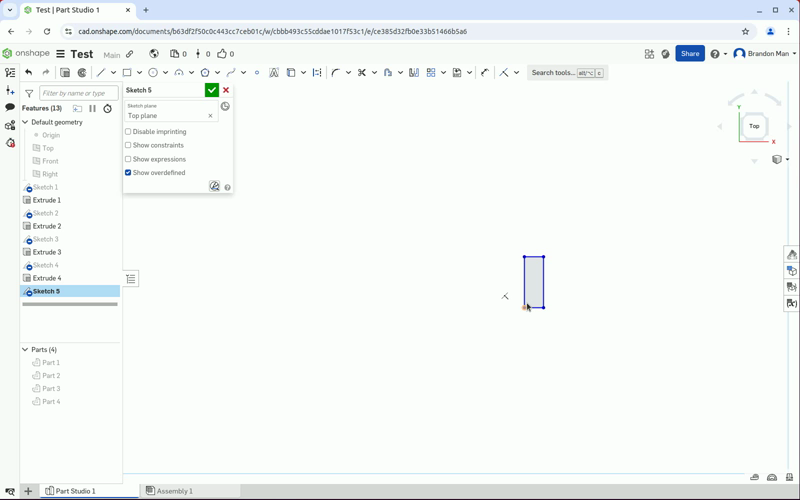
scroll(6)
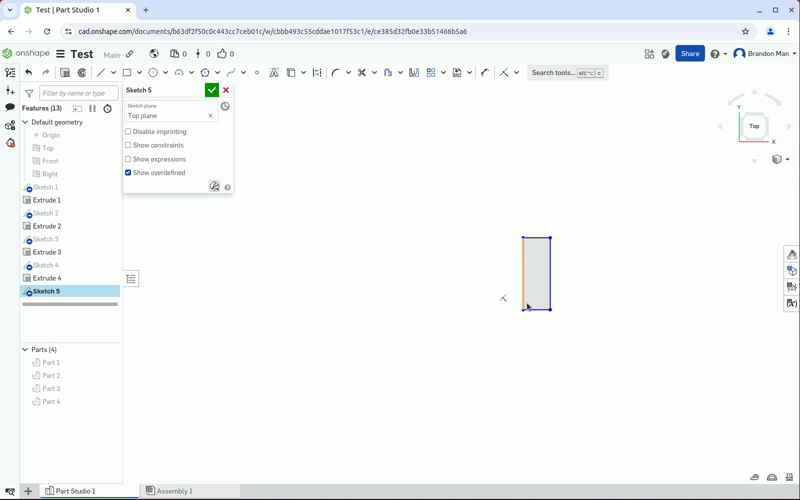
scroll(6)
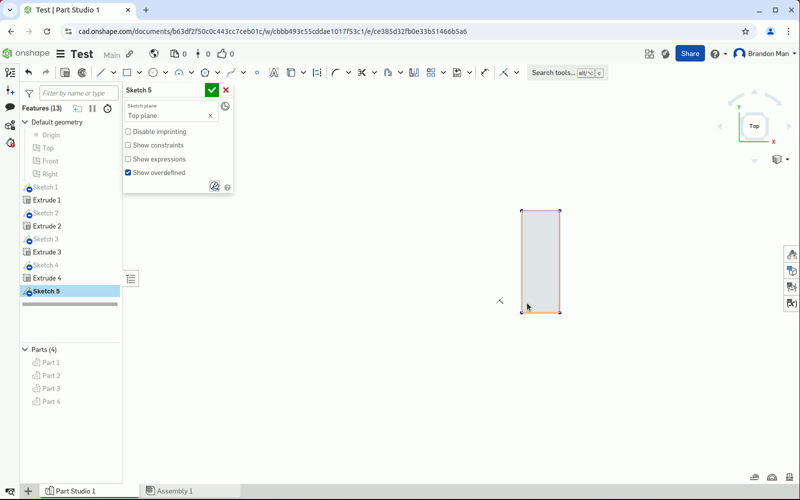
scroll(6)
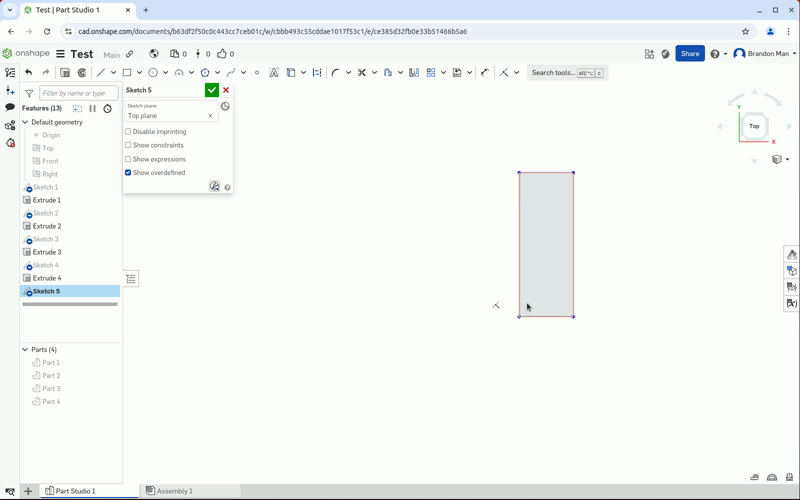
scroll(6)
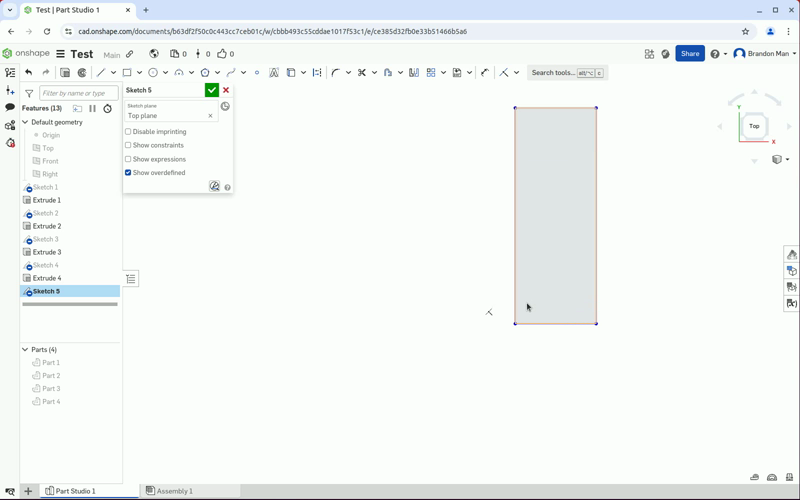
scroll(6)
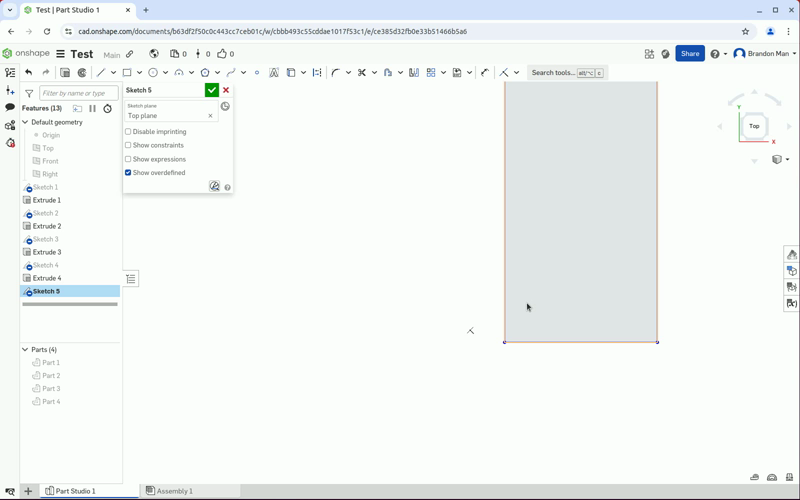
click(527, 302)
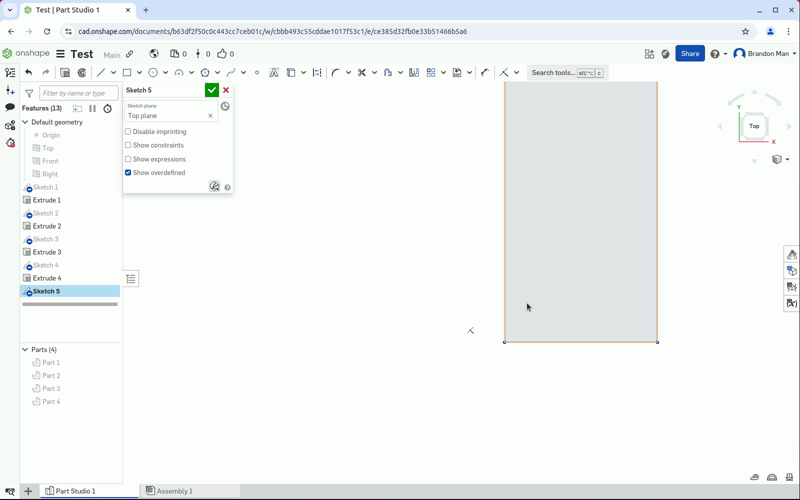
scroll(-6)
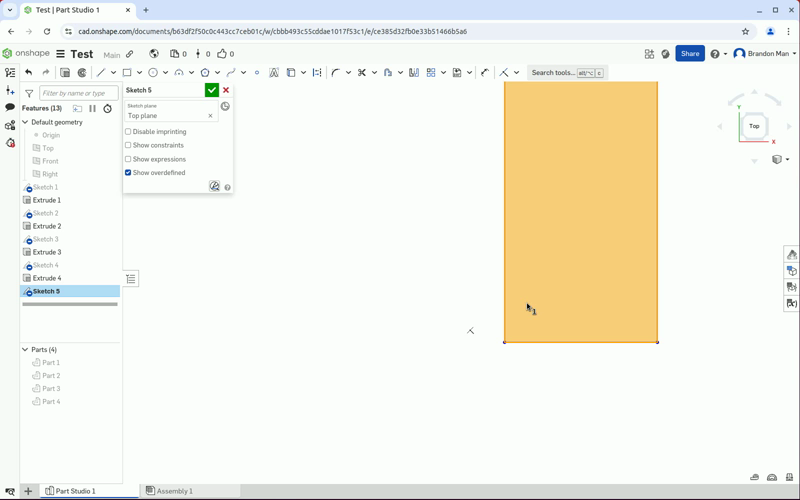
scroll(-6)
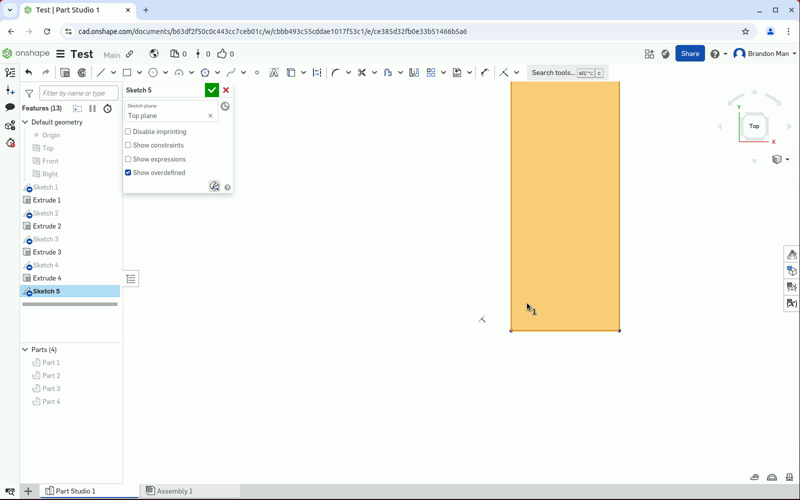
scroll(-6)
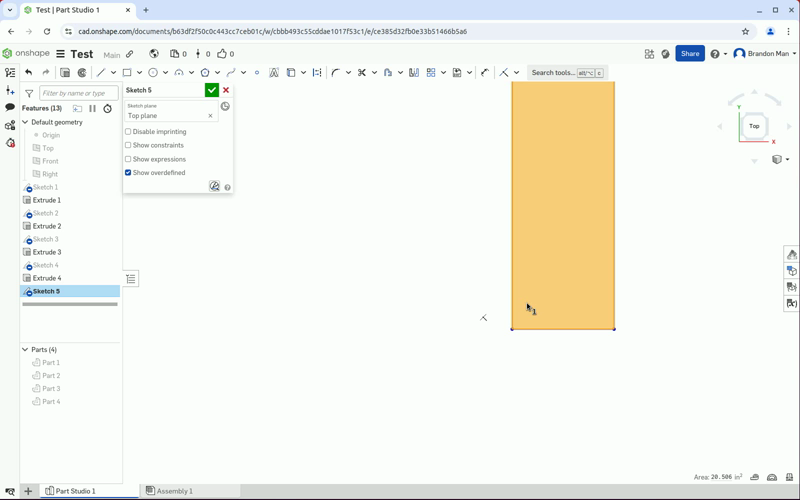
scroll(-6)
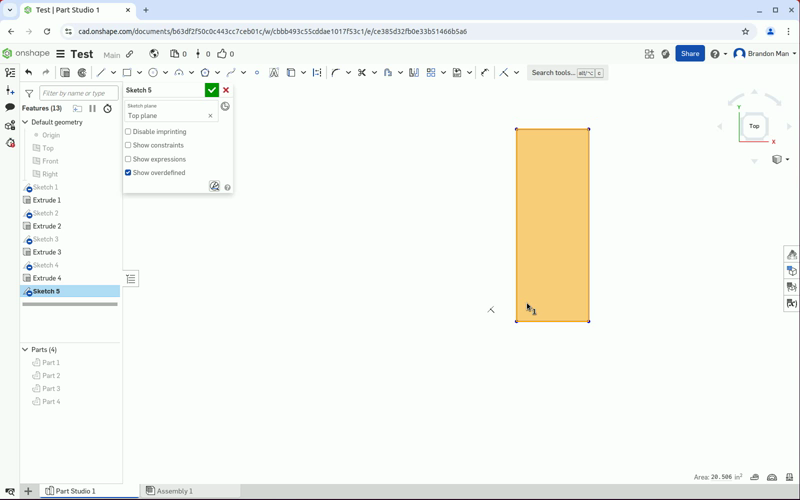
scroll(-6)
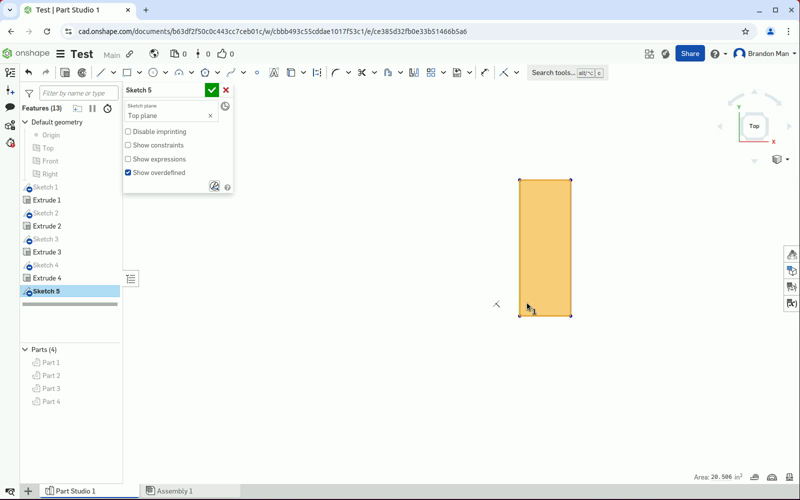
scroll(-6)
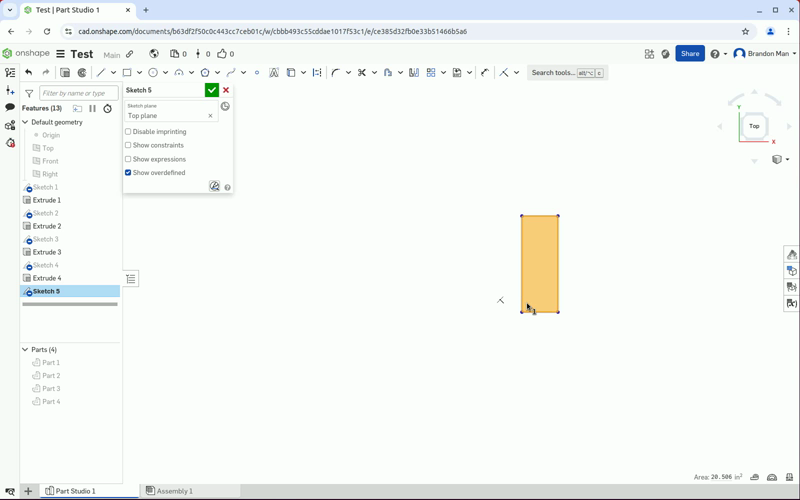
scroll(-6)
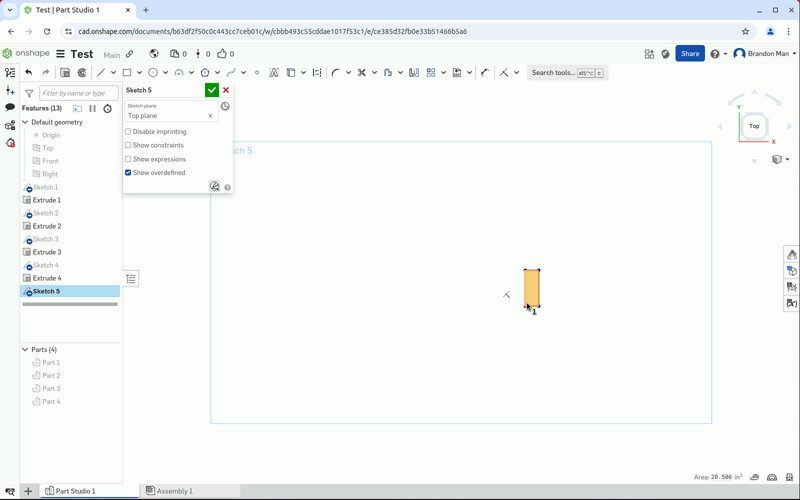
mouse_move(73, 352)
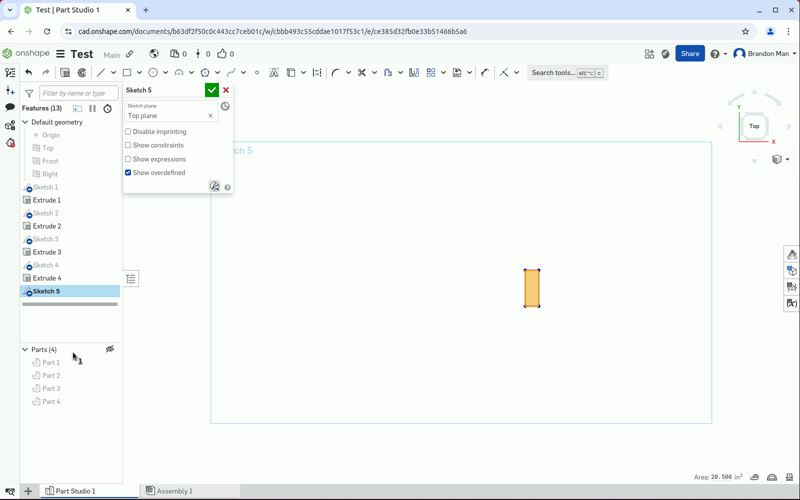
key(shift+y)
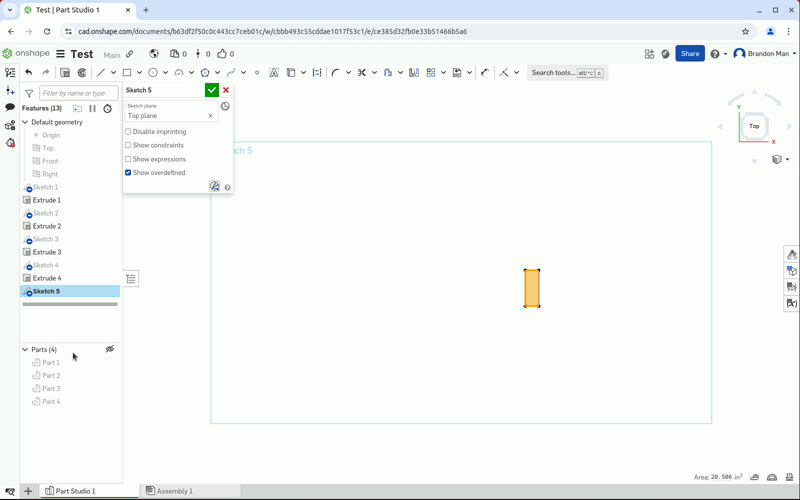
key(shift+e)
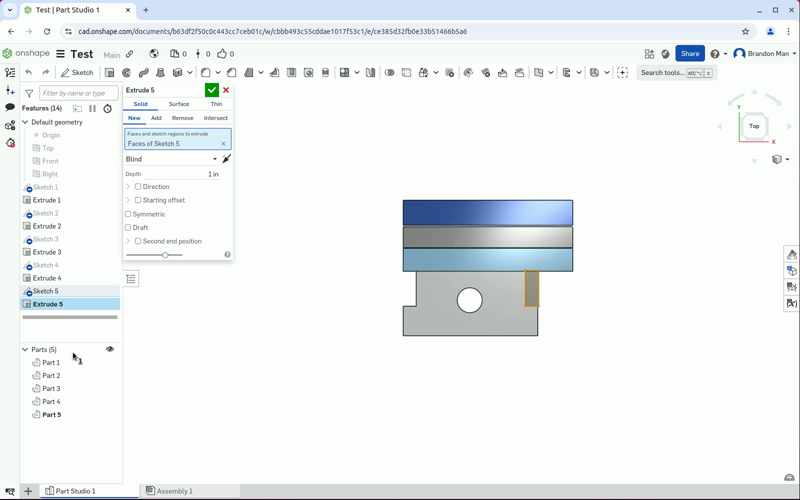
mouse_move(143, 106)
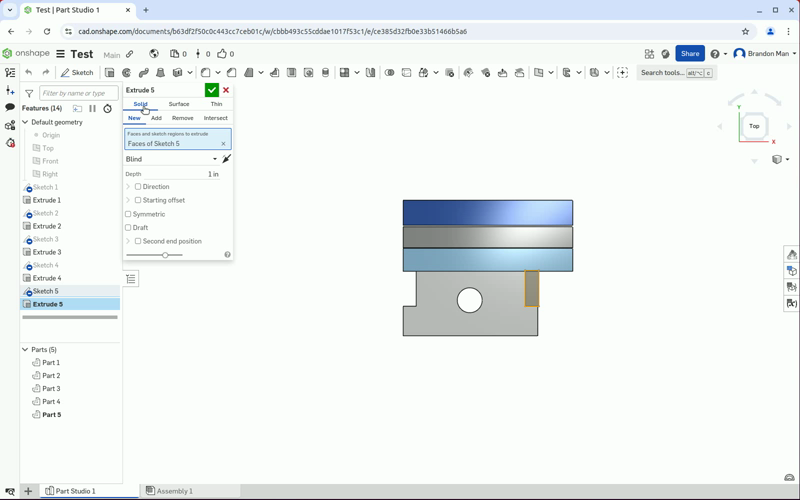
click(143, 106)
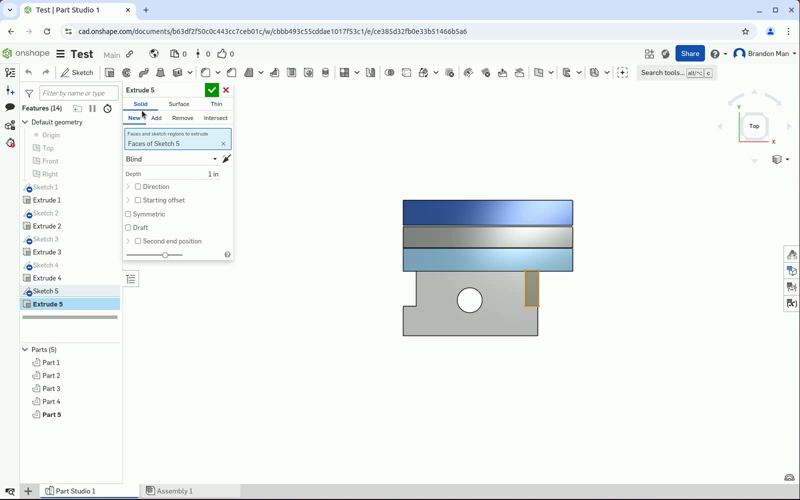
mouse_move(137, 120)
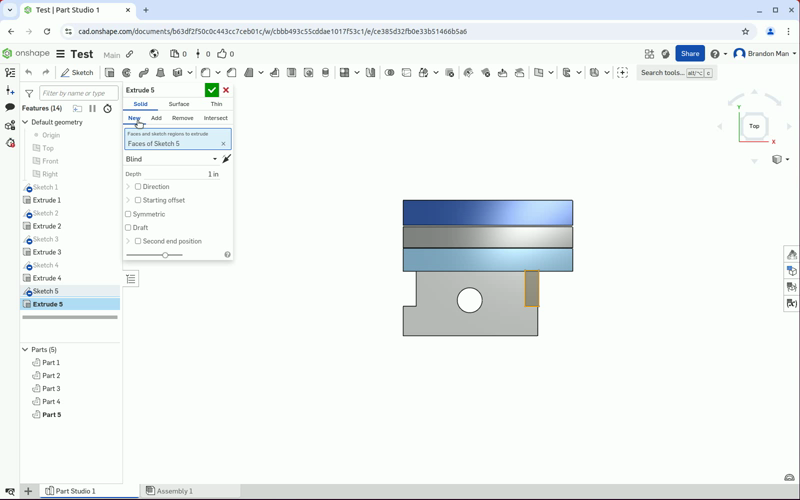
click(137, 120)
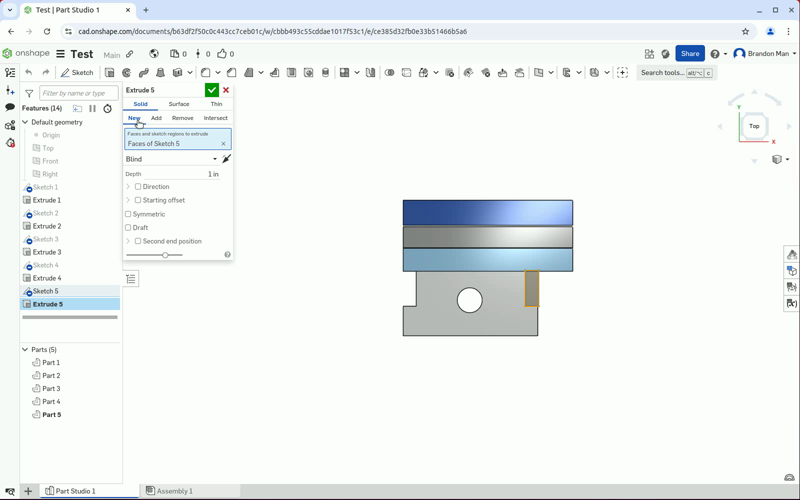
key(tab, 4)
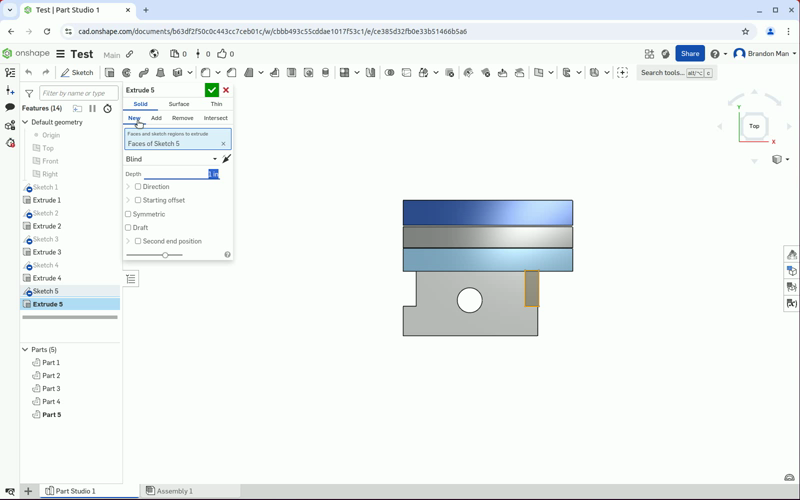
text(7.943)
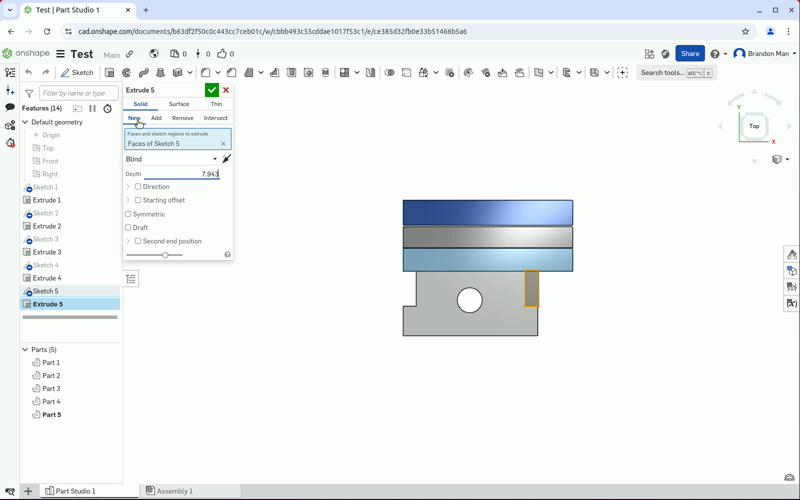
key(enter)
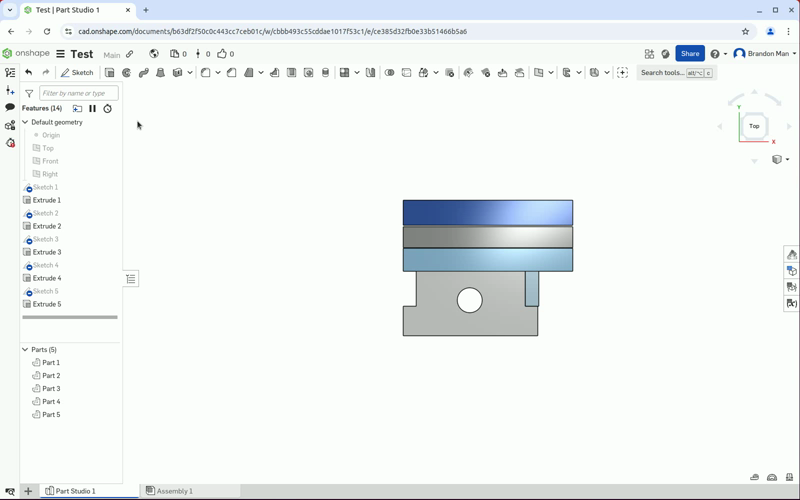
key(shift+h)
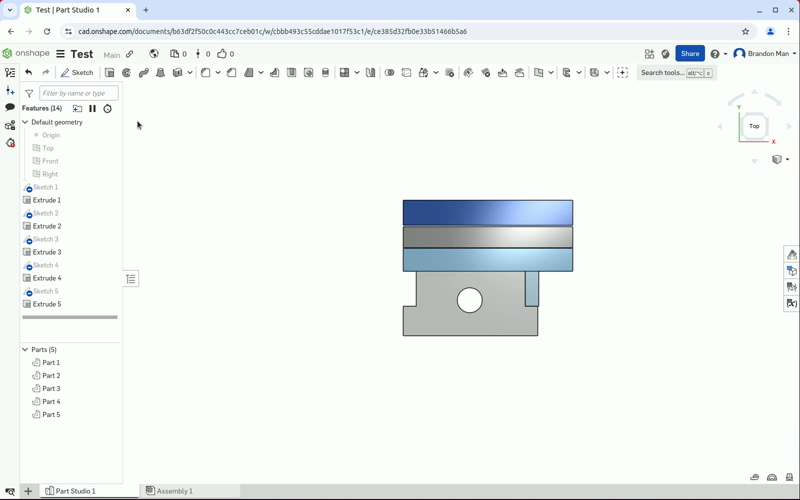
key(shift+h)
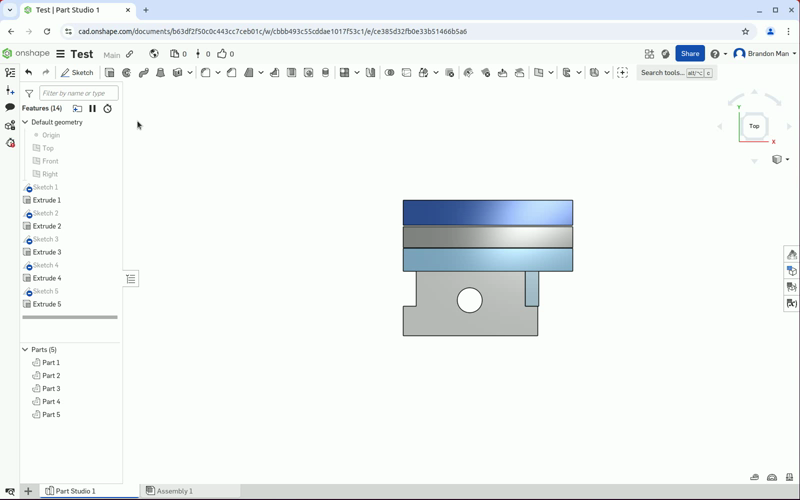
mouse_move(73, 189)
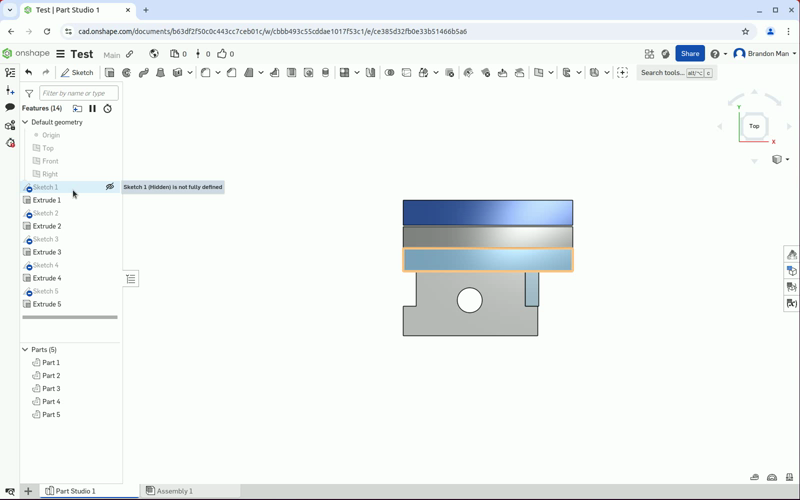
click(73, 189)
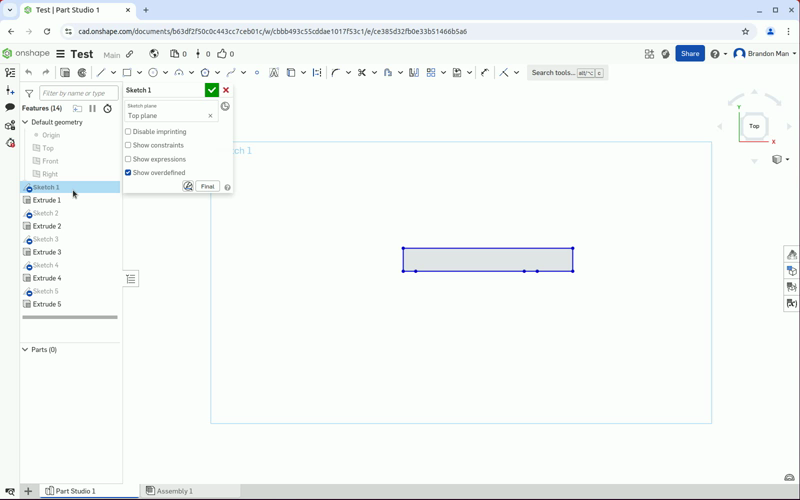
mouse_move(229, 92)
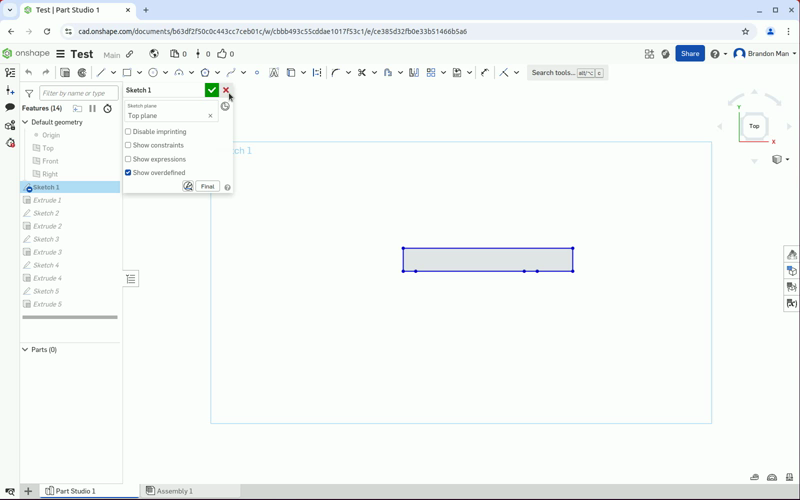
click(229, 92)
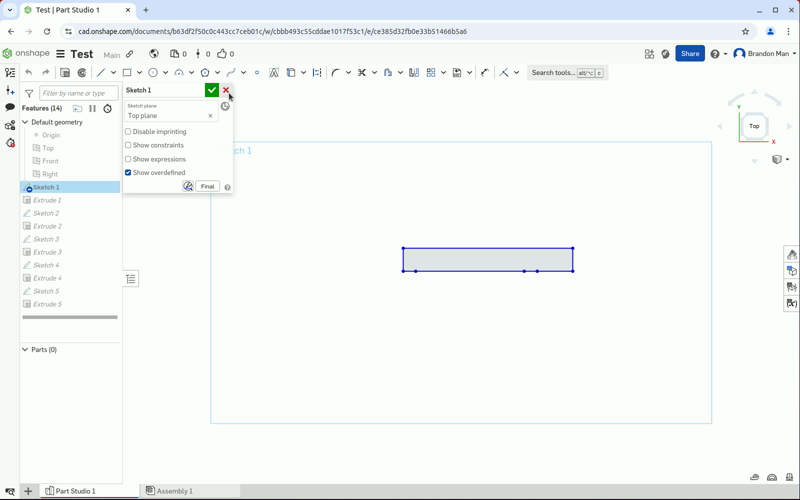
key(shift+s)
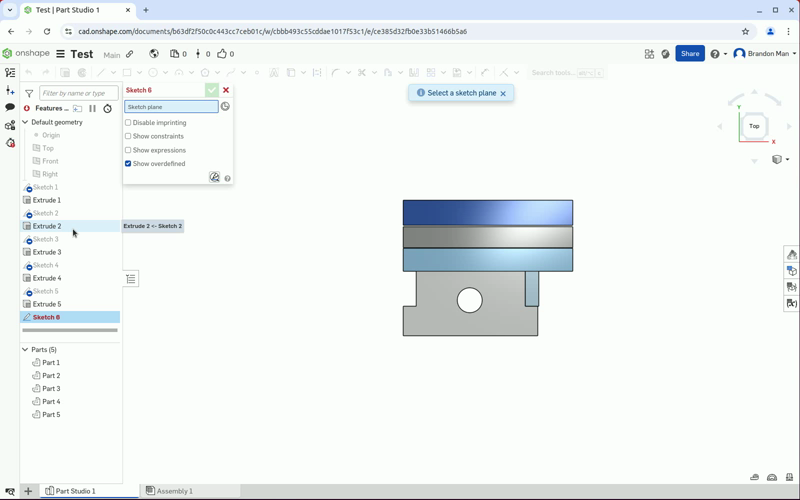
scroll(3)
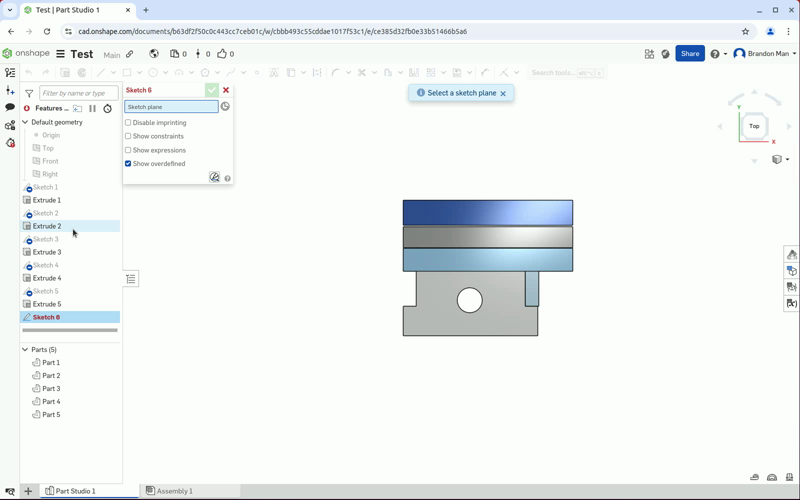
mouse_move(73, 150)
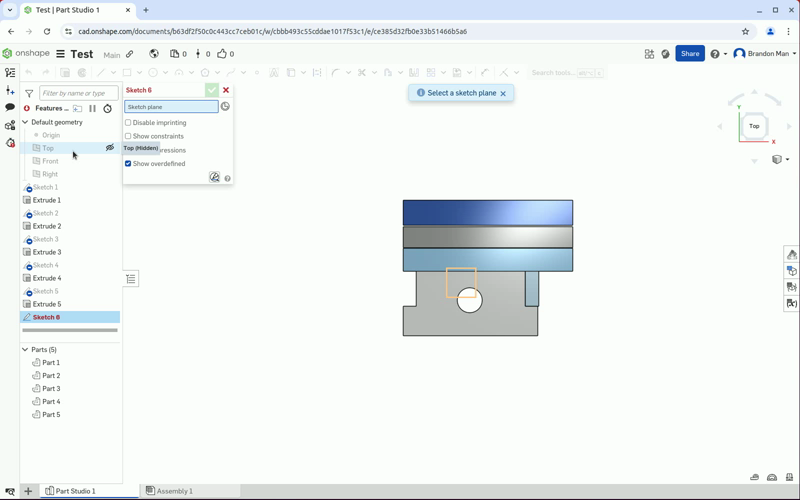
click(73, 150)
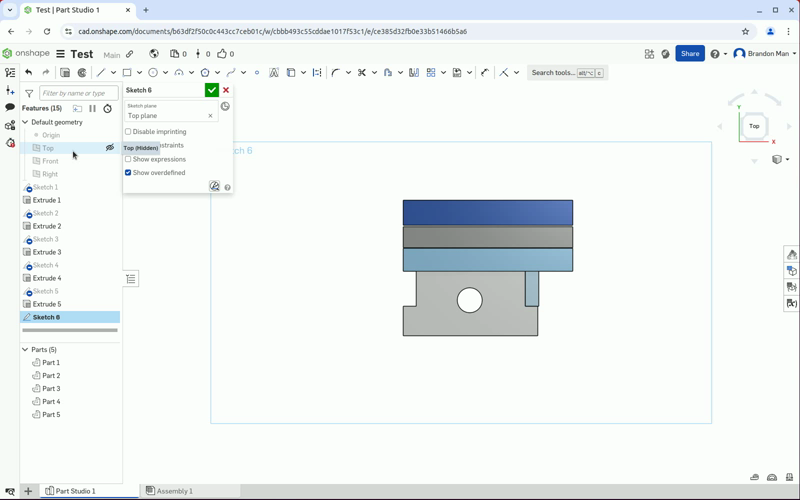
mouse_move(73, 352)
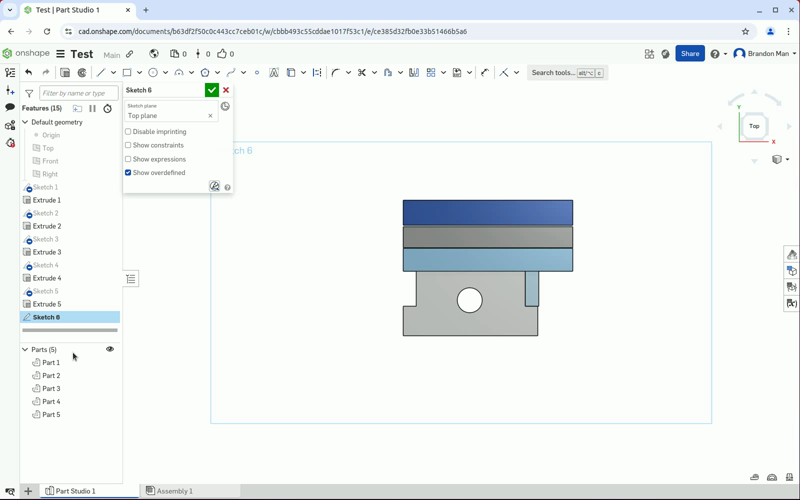
key(y)
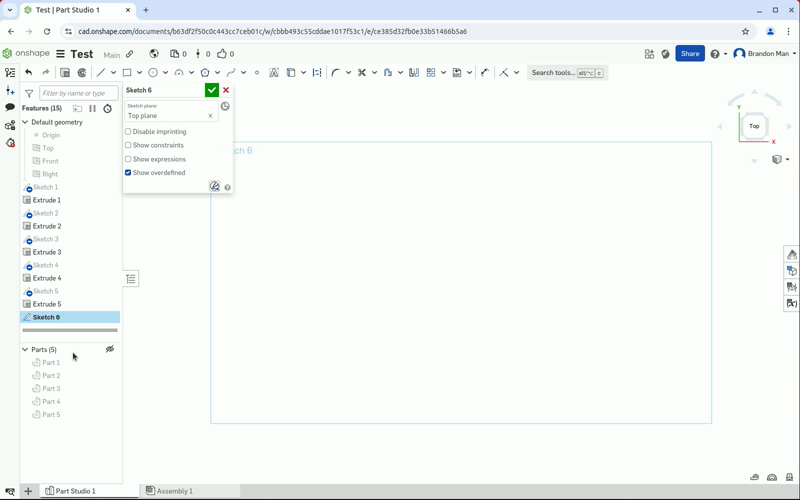
key(l)
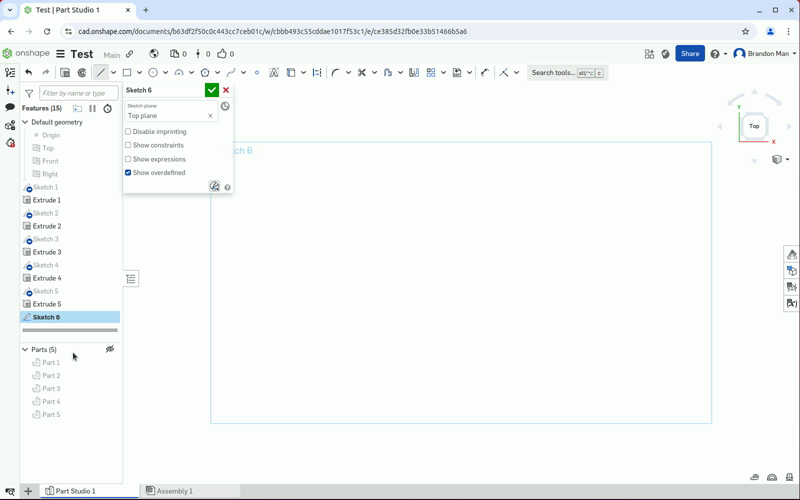
key_down(shift)
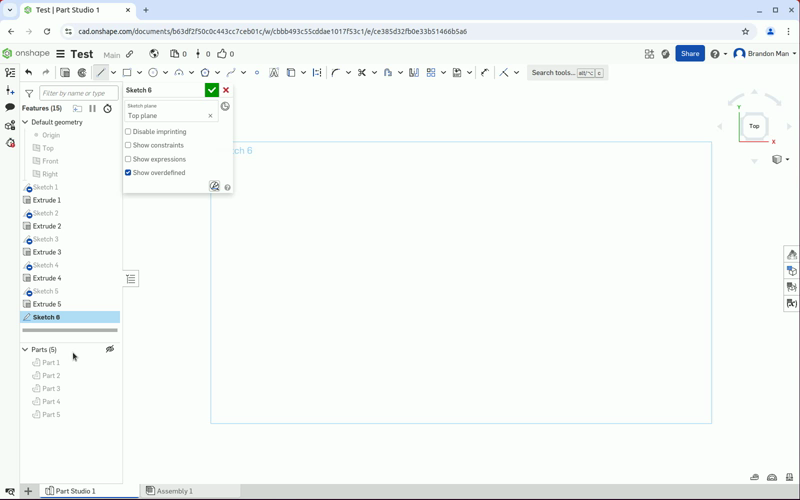
mouse_move(403, 306)
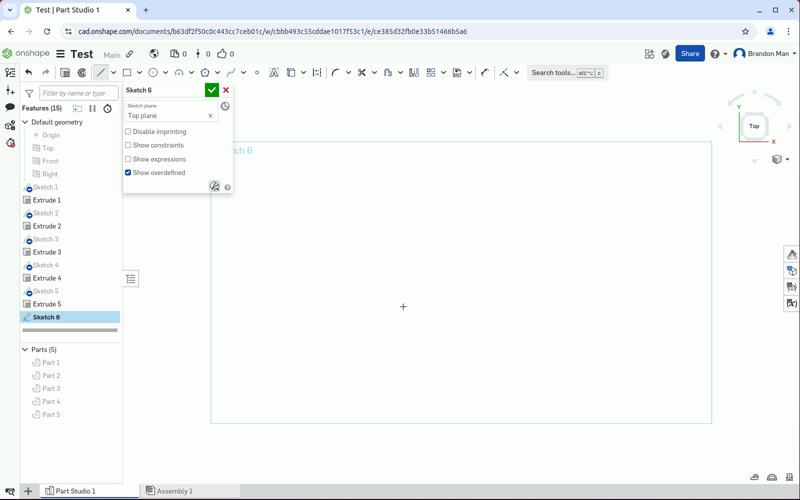
click(403, 306)
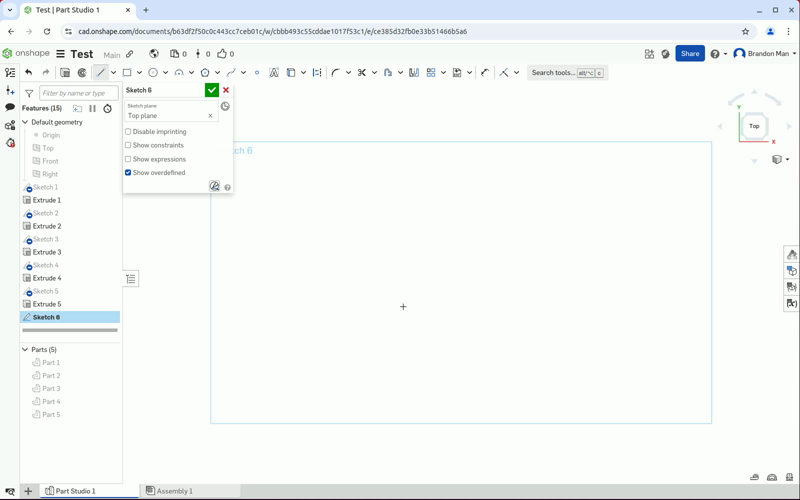
key_up(shift)
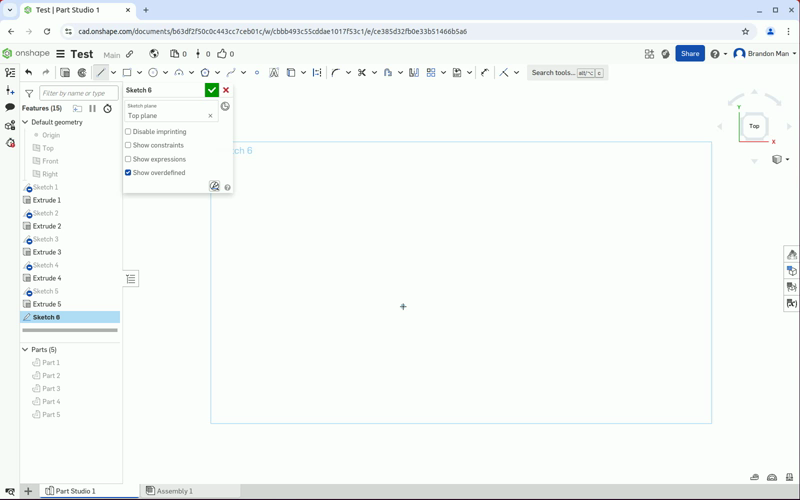
key_down(shift)
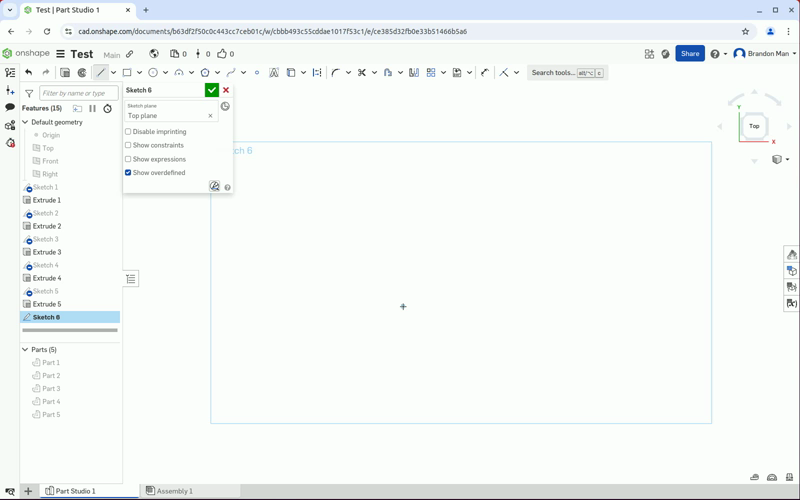
mouse_move(433, 306)
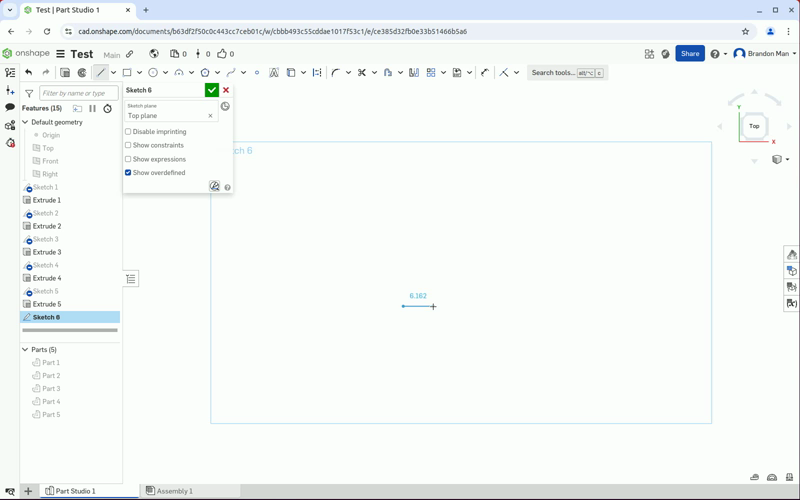
mouse_move(416, 306)
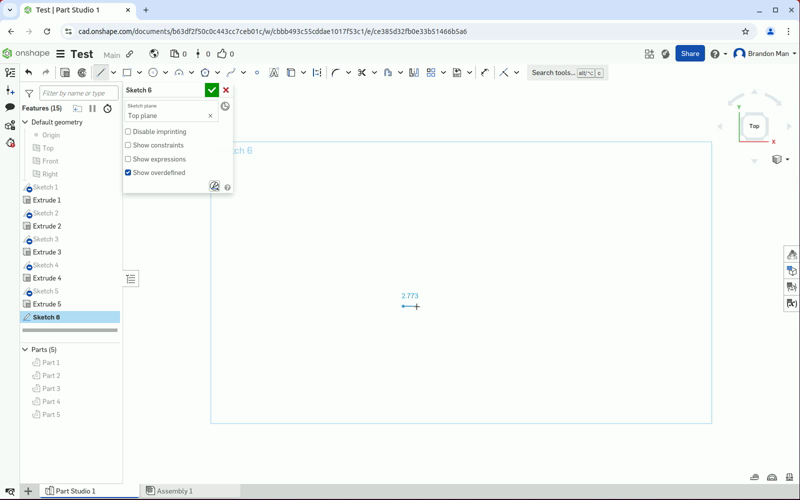
click(416, 306)
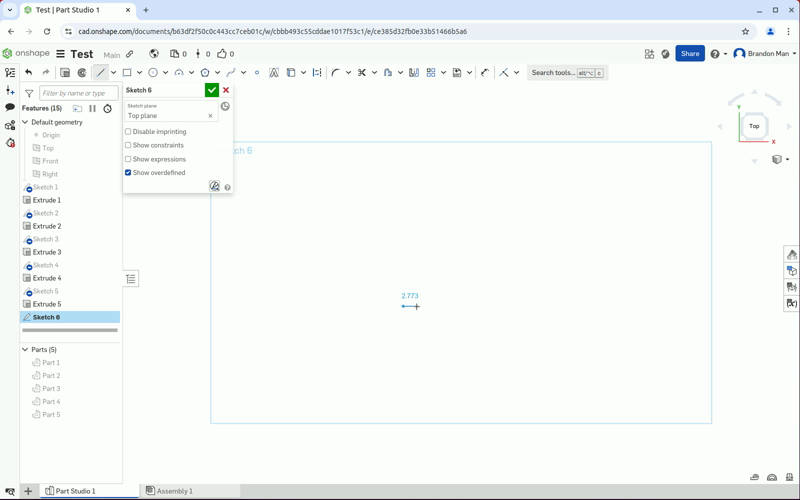
key_up(shift)
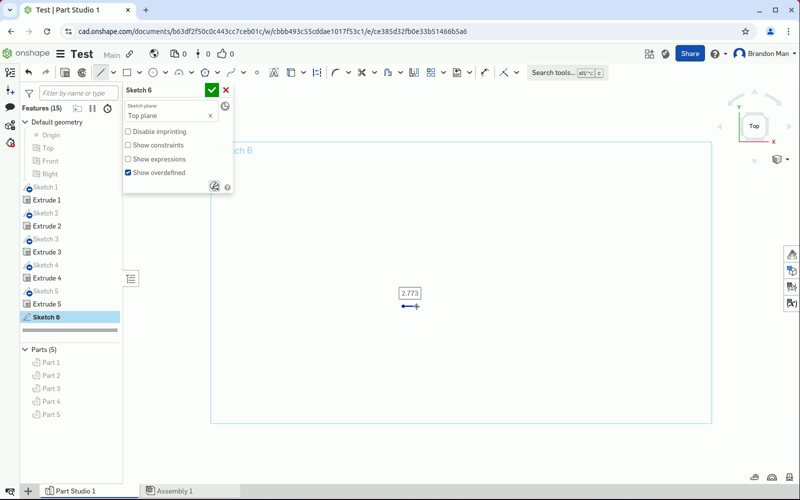
key_down(shift)
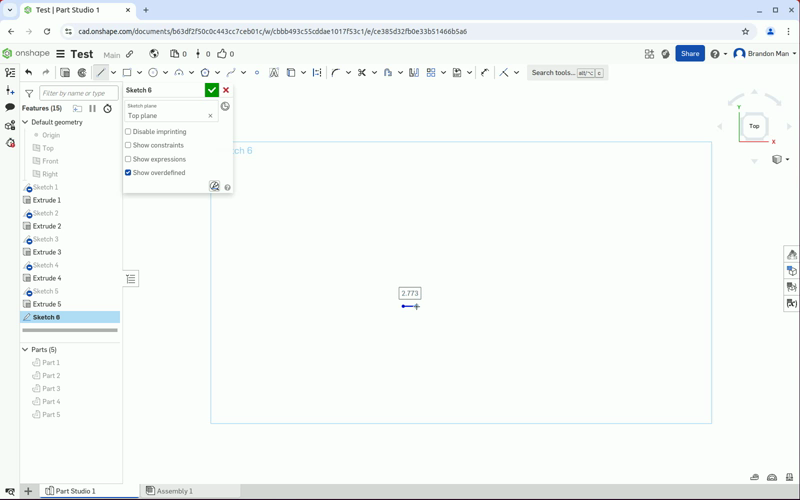
mouse_move(446, 306)
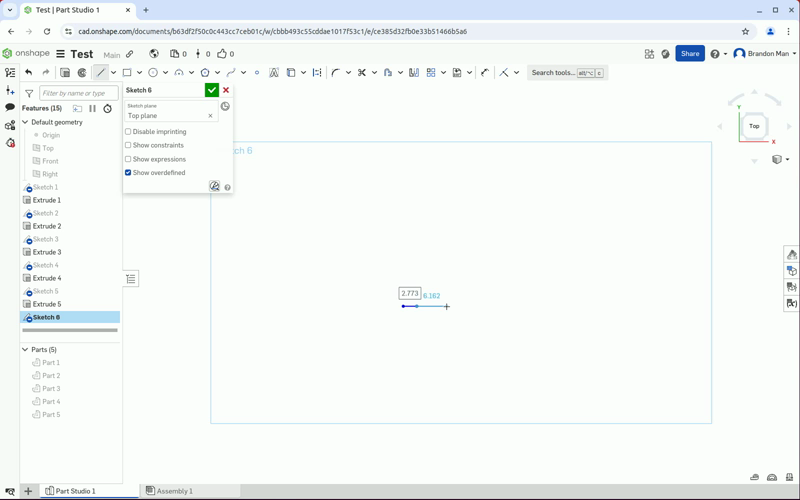
mouse_move(416, 270)
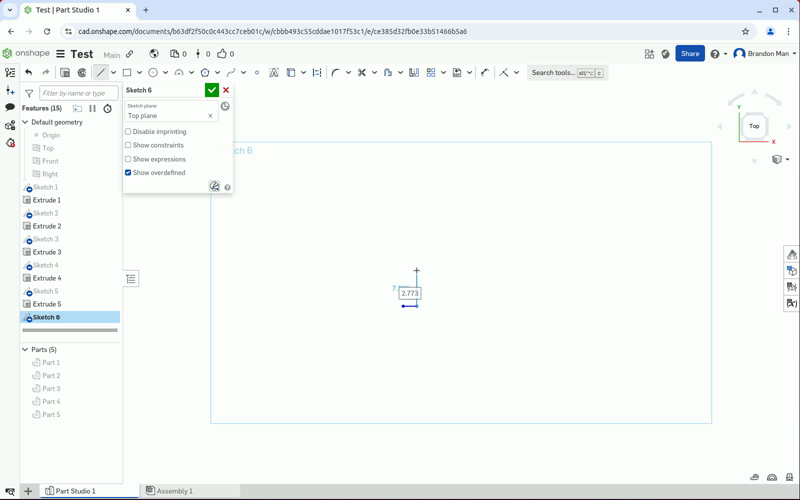
click(416, 270)
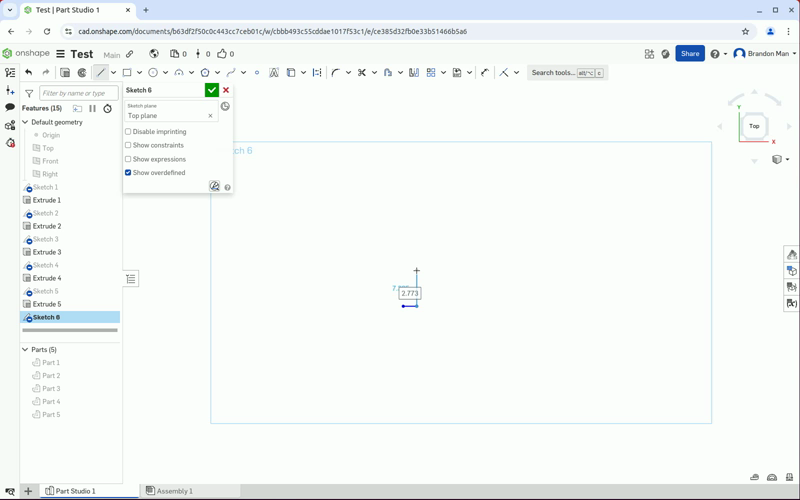
key_up(shift)
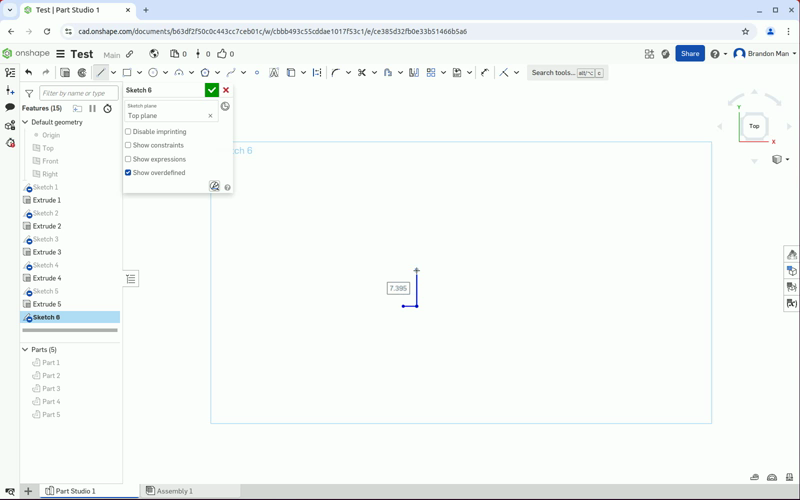
key_down(shift)
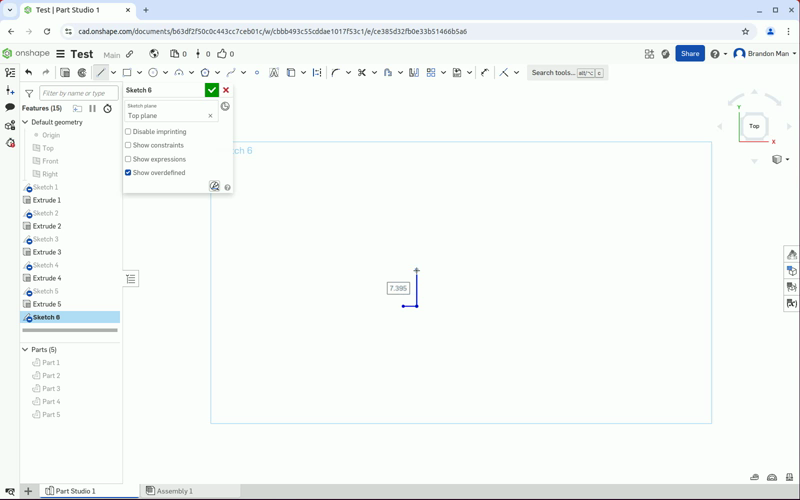
mouse_move(446, 270)
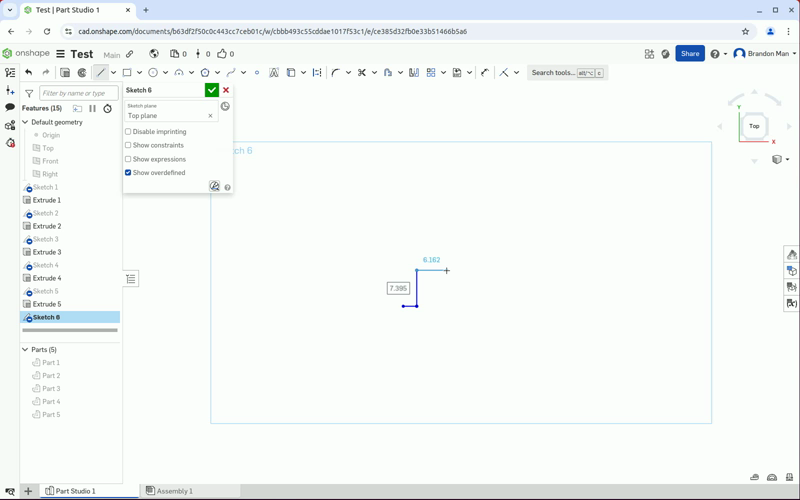
mouse_move(403, 270)
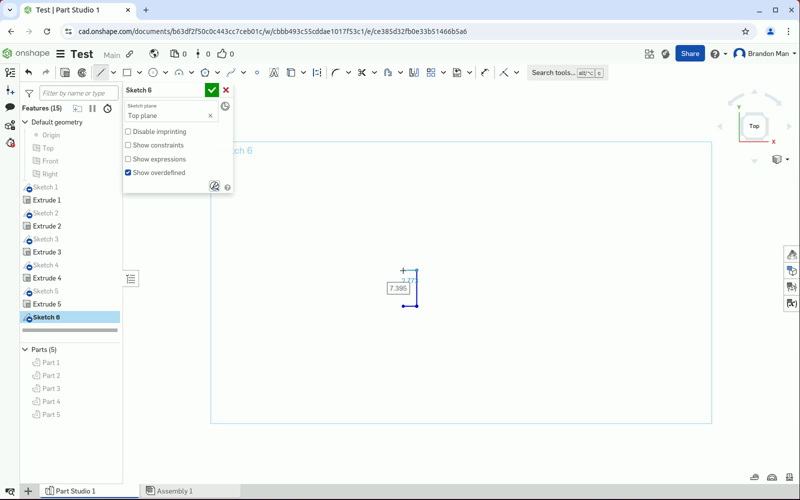
click(403, 270)
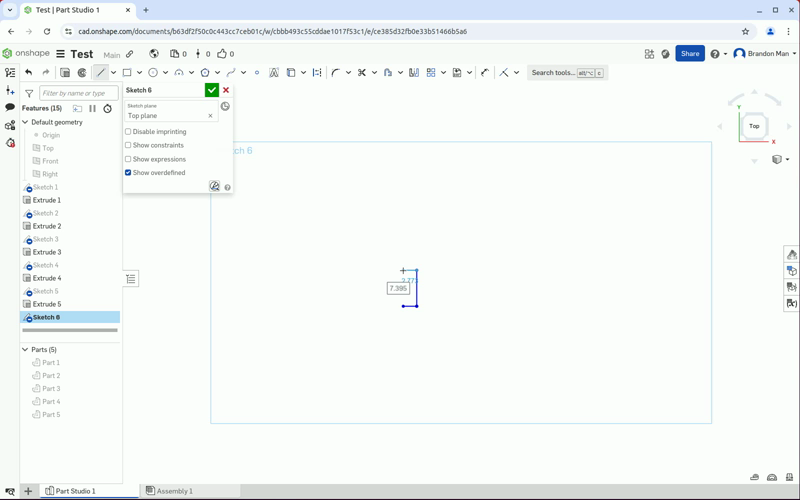
key_up(shift)
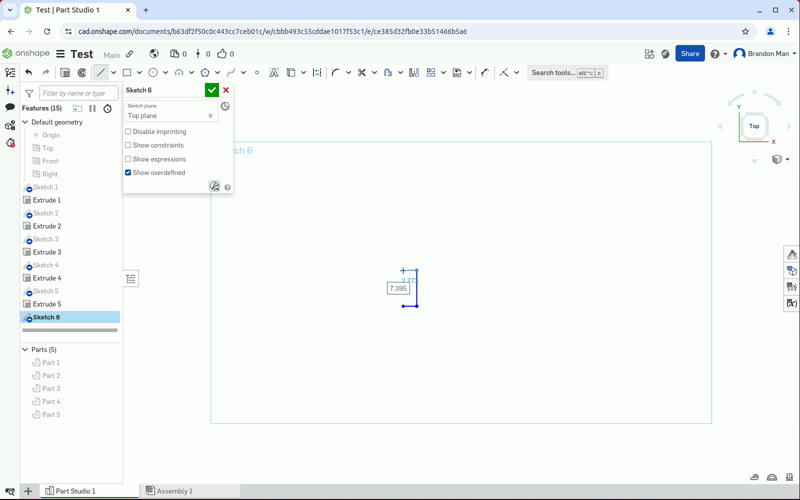
mouse_move(433, 270)
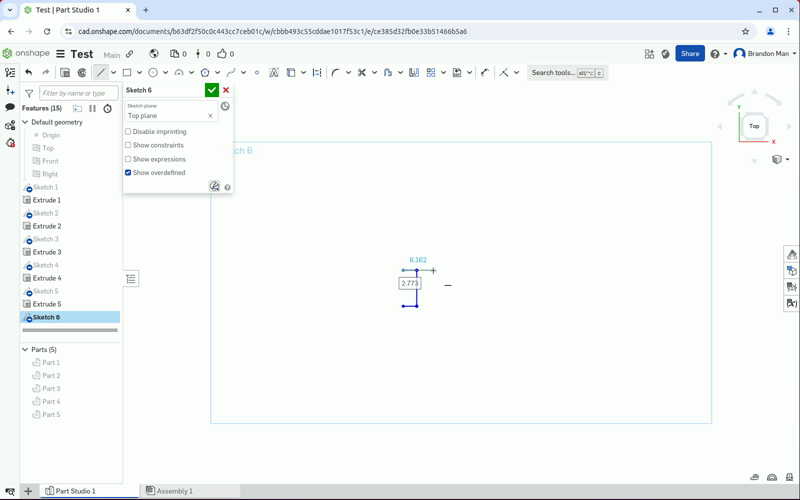
key_down(shift)
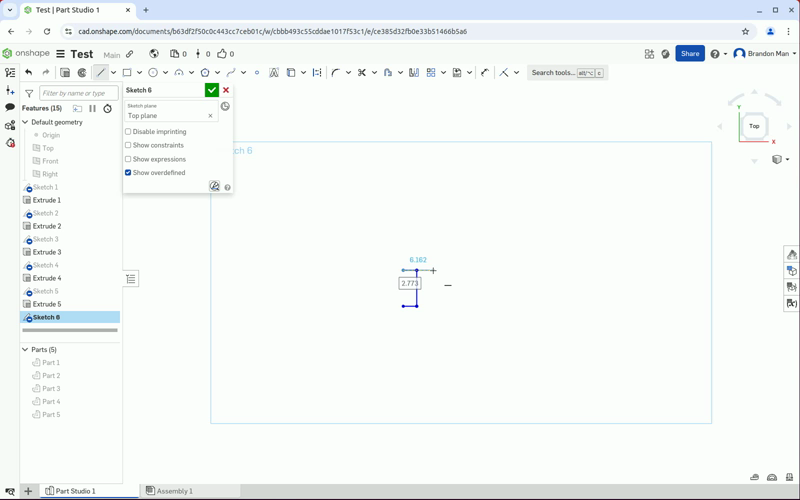
mouse_move(403, 306)
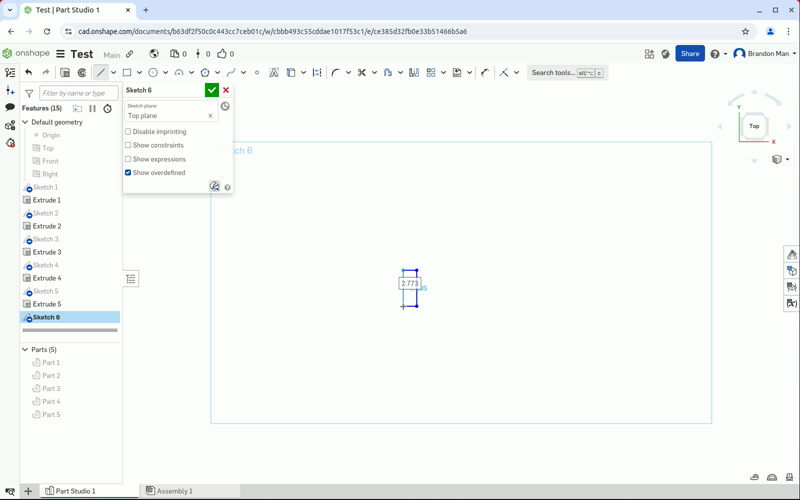
key_up(shift)
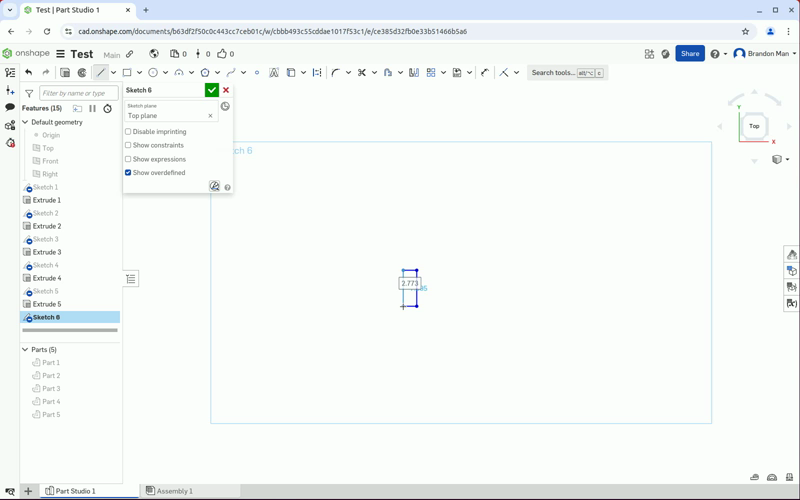
click(403, 306)
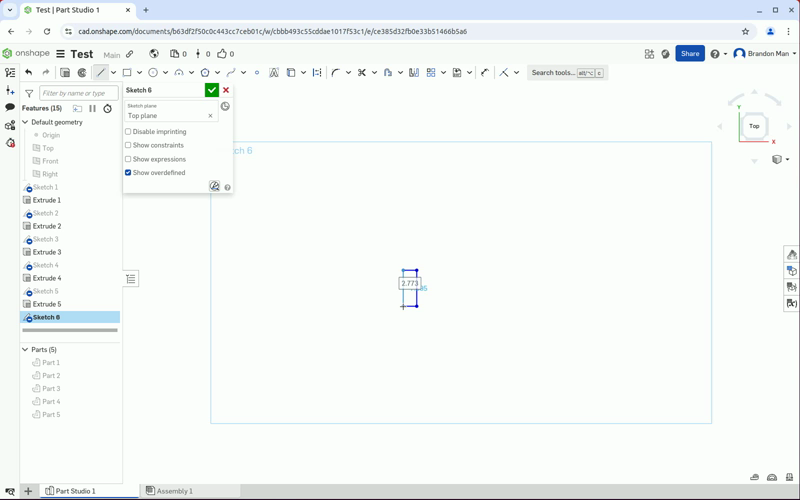
key(esc)
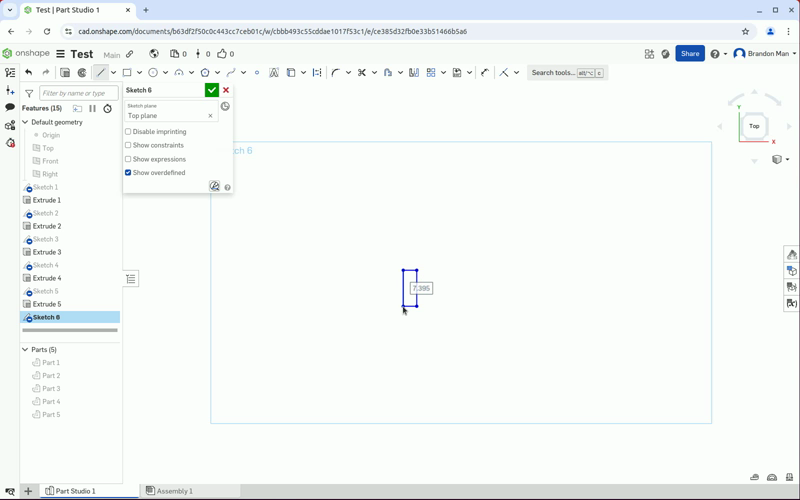
mouse_move(408, 277)
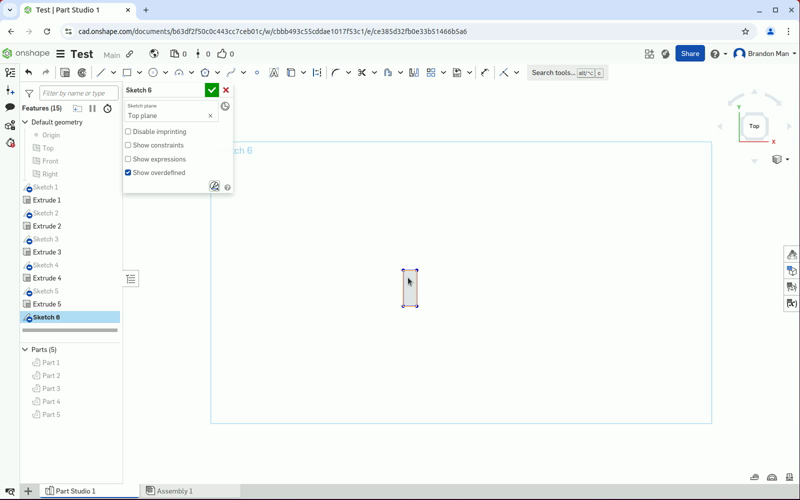
scroll(6)
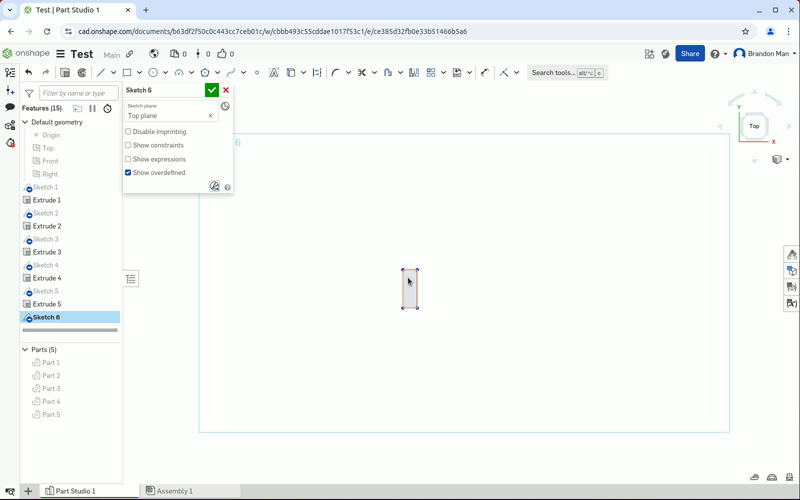
scroll(6)
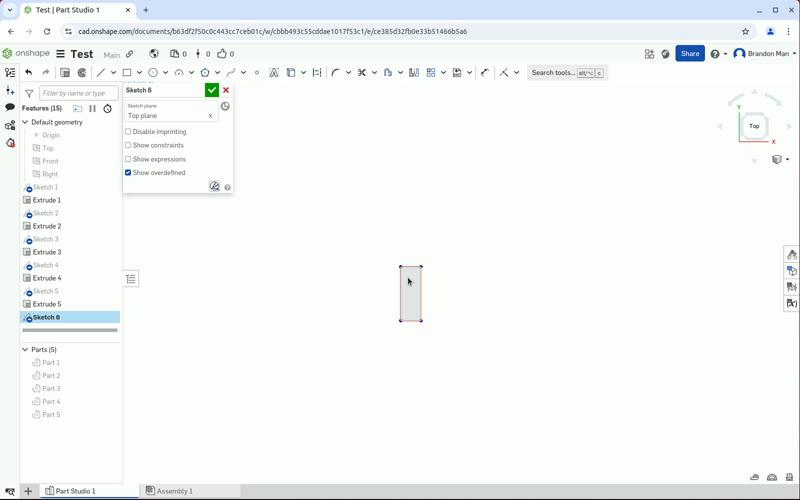
scroll(6)
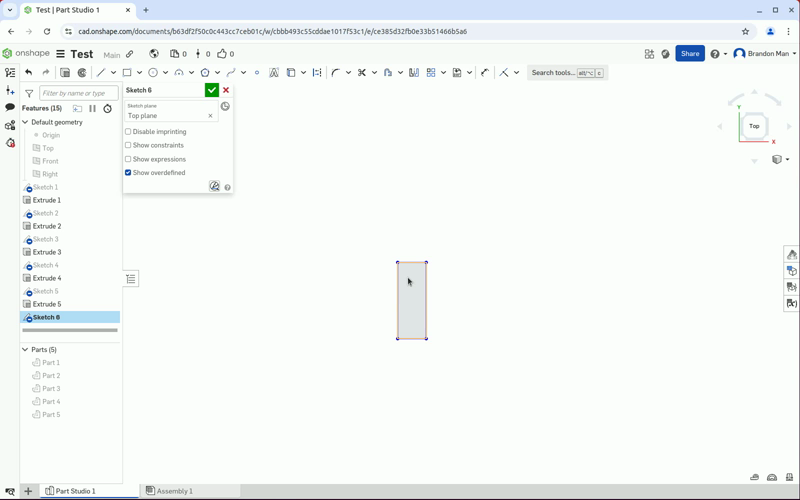
scroll(6)
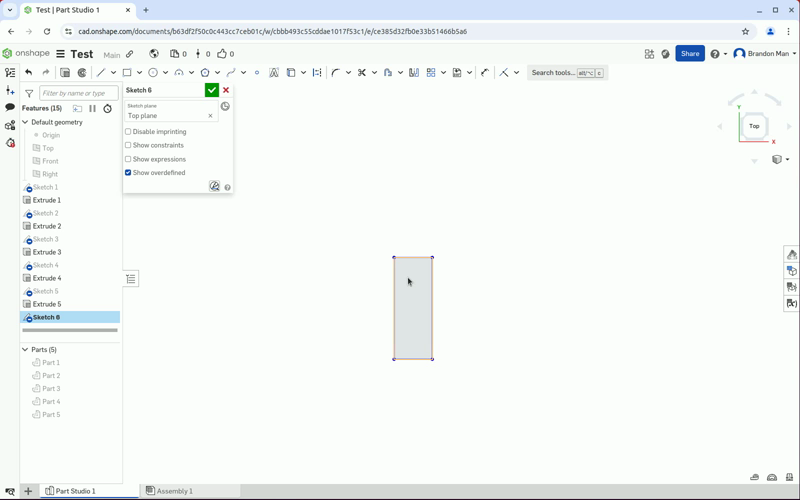
scroll(6)
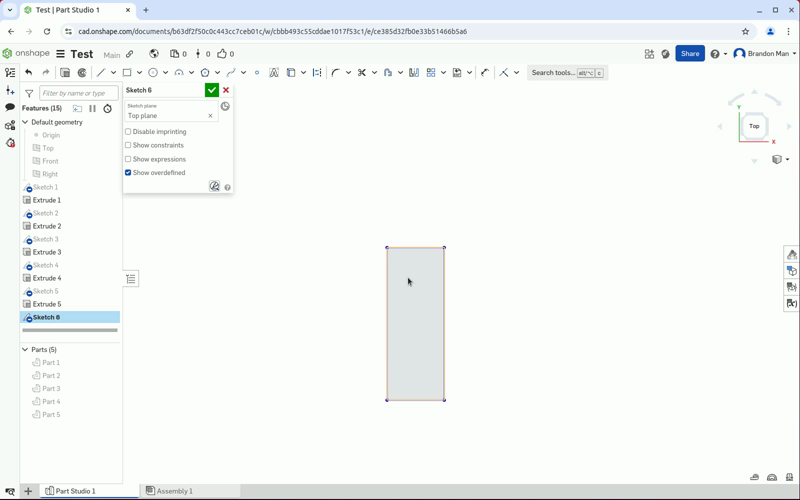
scroll(6)
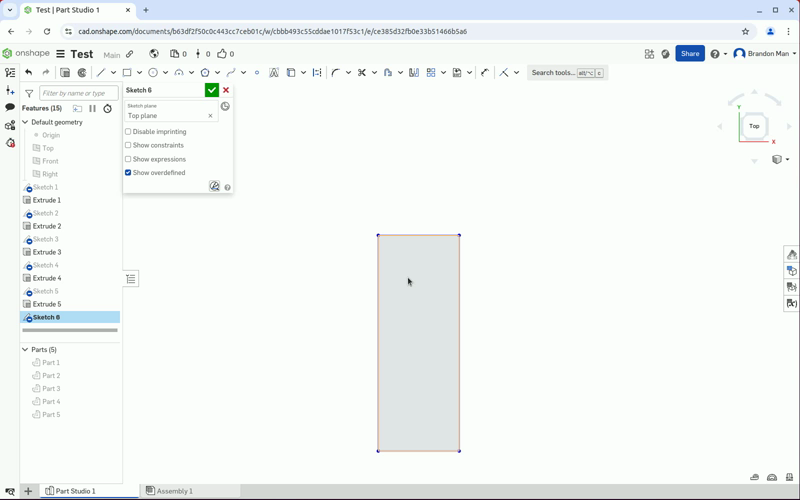
scroll(6)
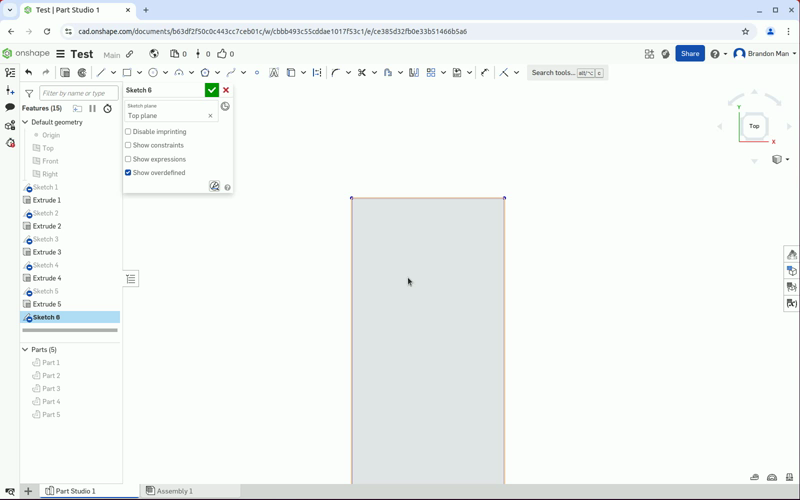
click(408, 277)
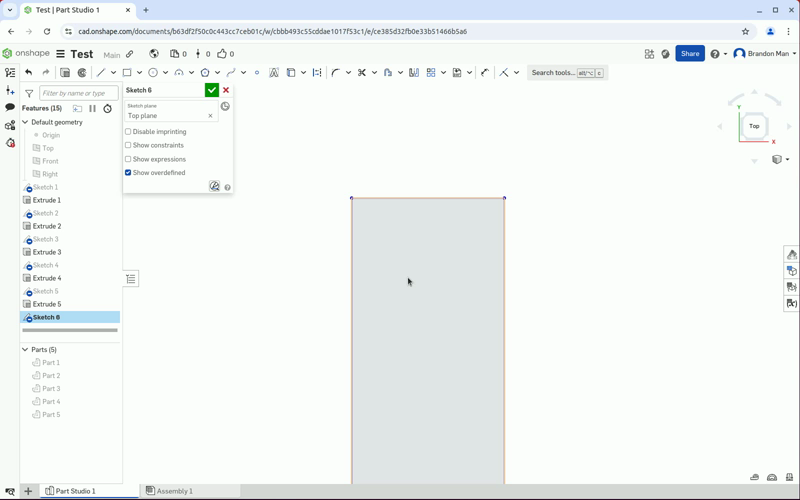
scroll(-6)
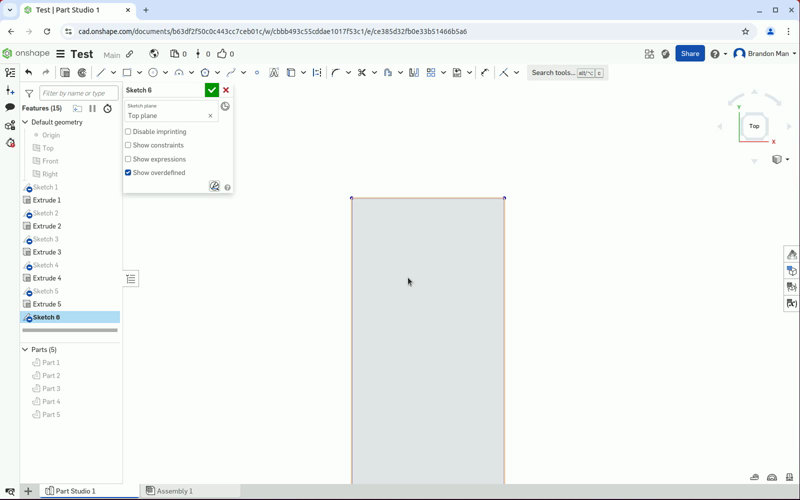
scroll(-6)
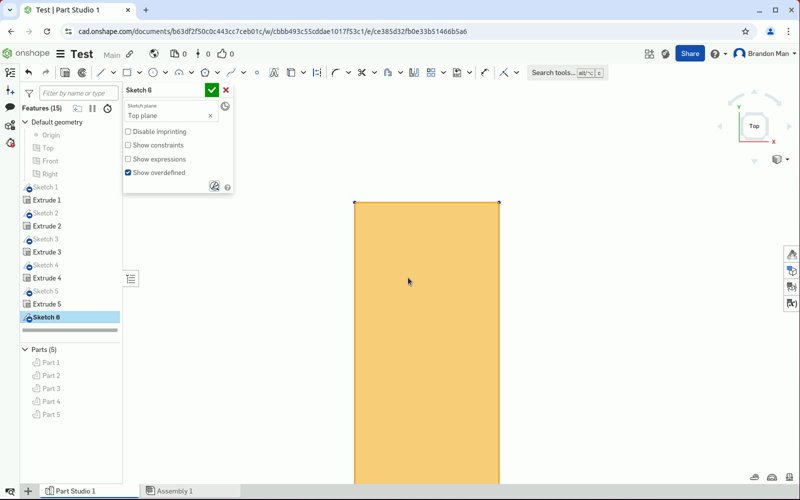
scroll(-6)
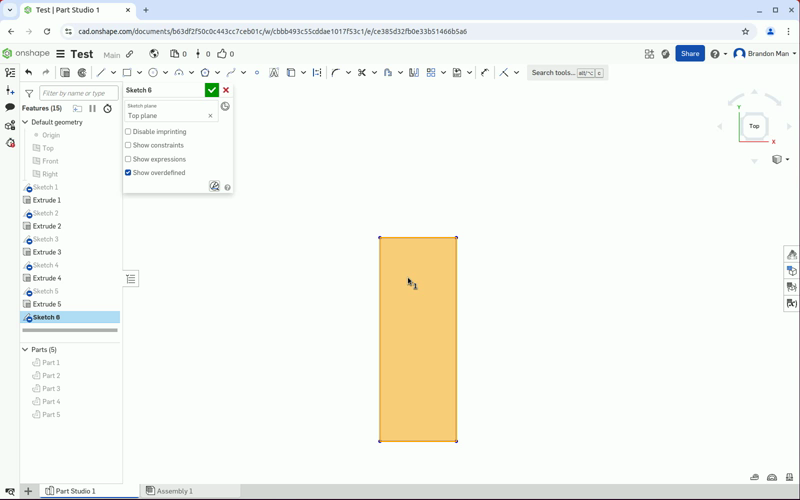
scroll(-6)
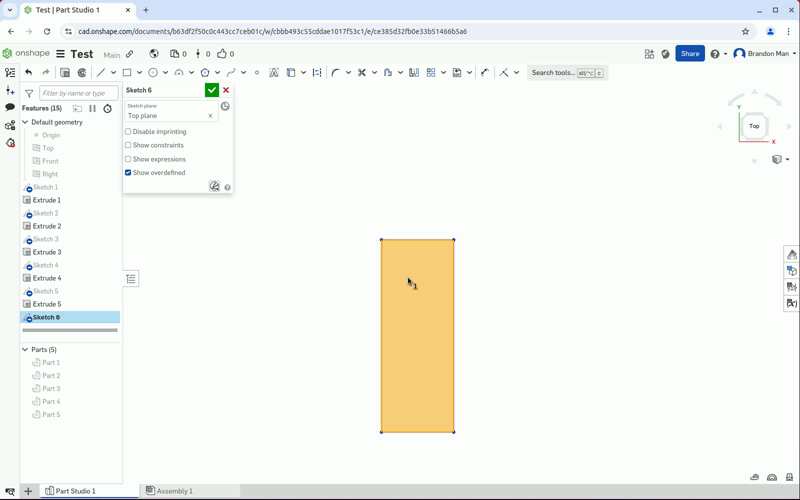
scroll(-6)
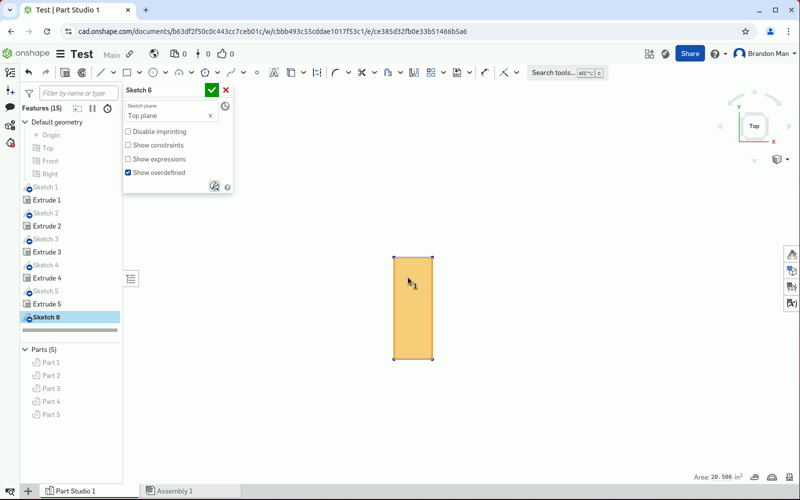
scroll(-6)
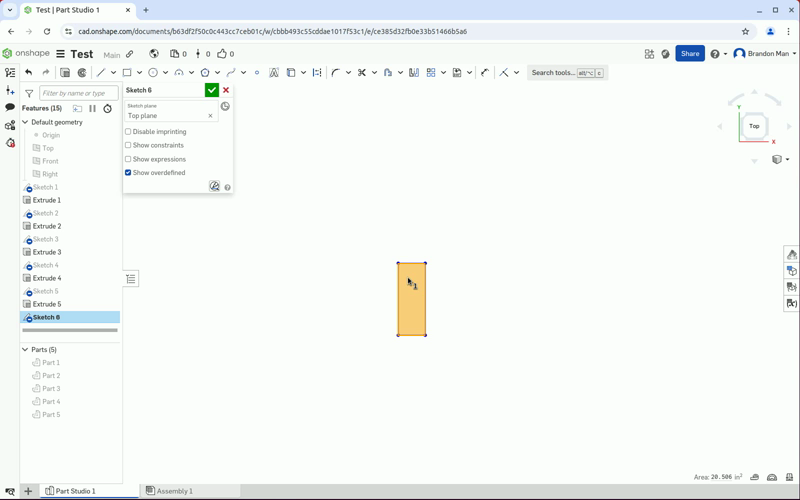
scroll(-6)
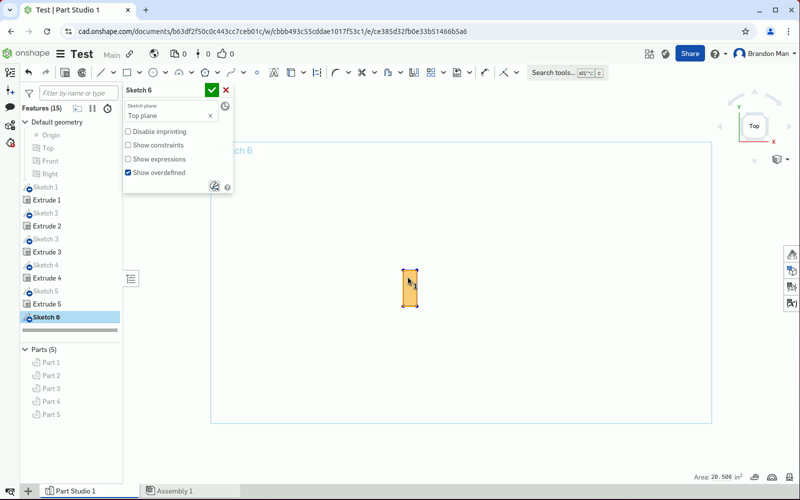
mouse_move(73, 352)
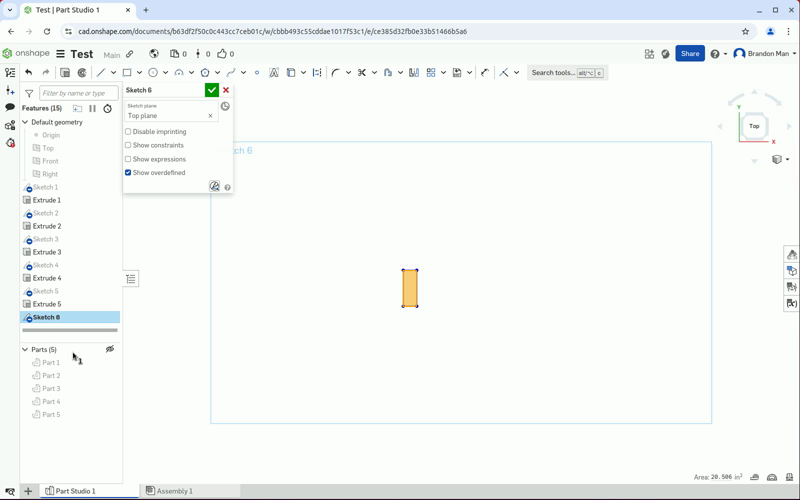
key(shift+y)
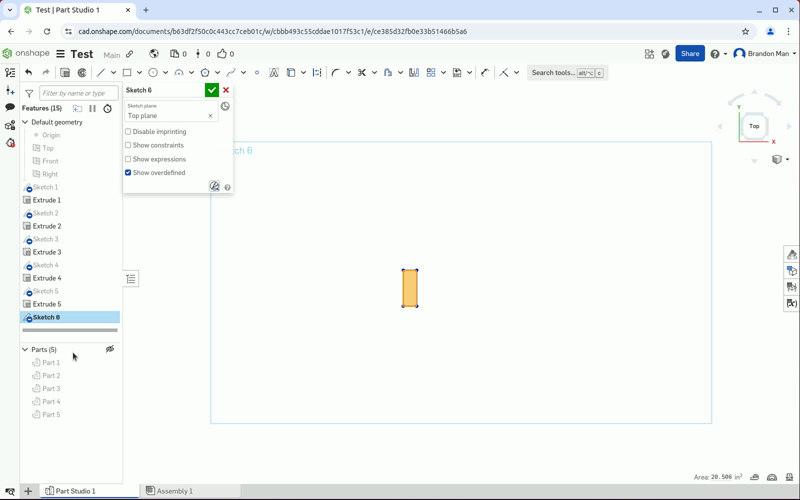
key(shift+e)
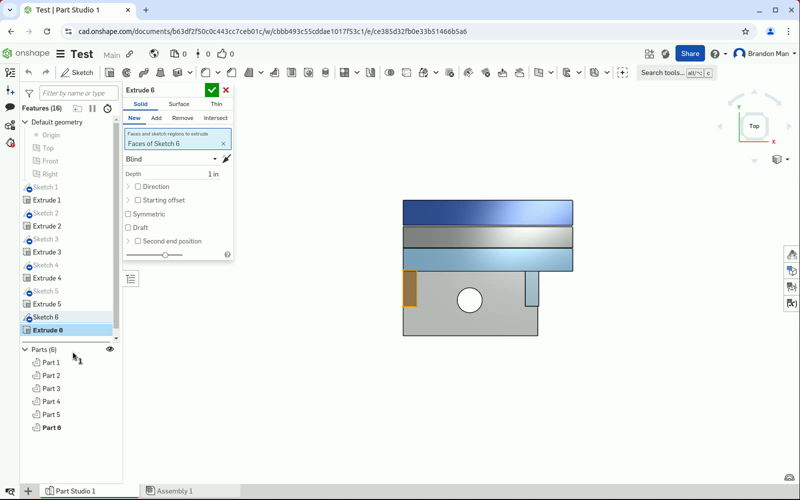
mouse_move(143, 106)
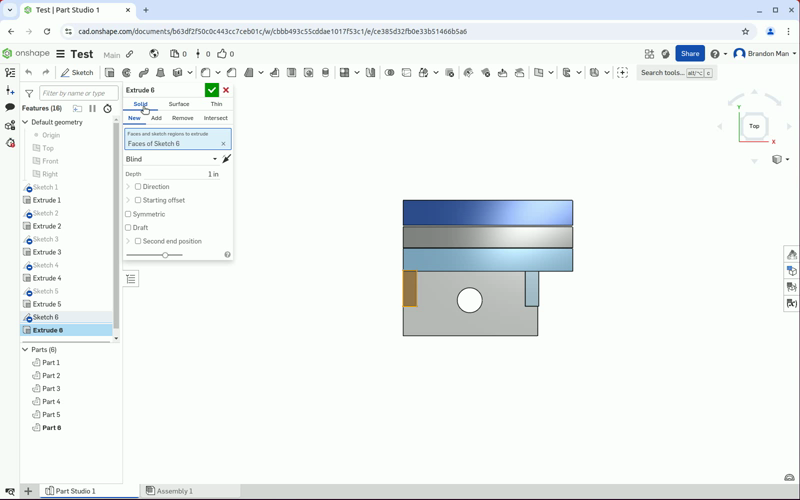
click(143, 106)
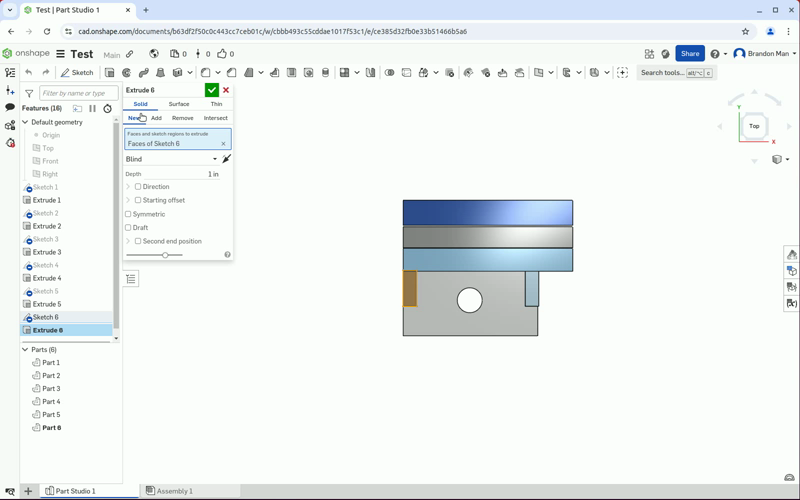
mouse_move(137, 120)
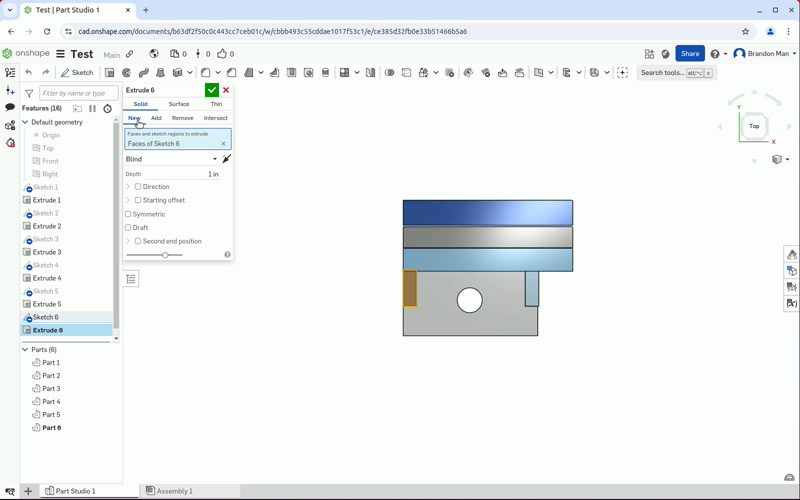
click(137, 120)
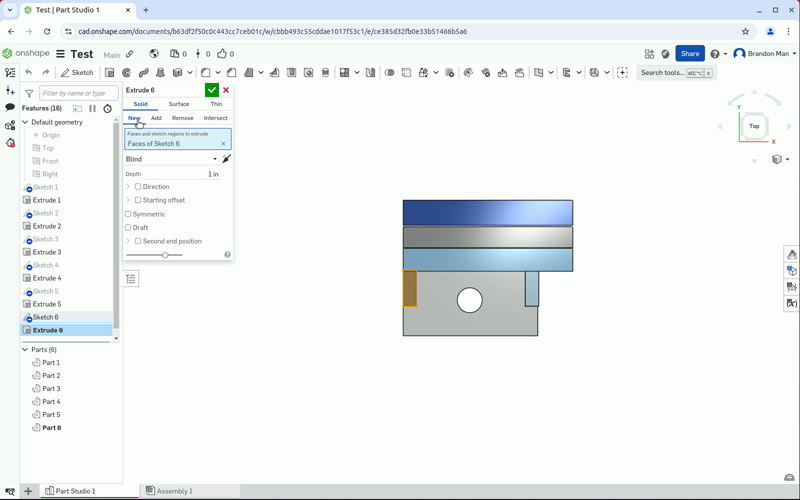
key(tab, 4)
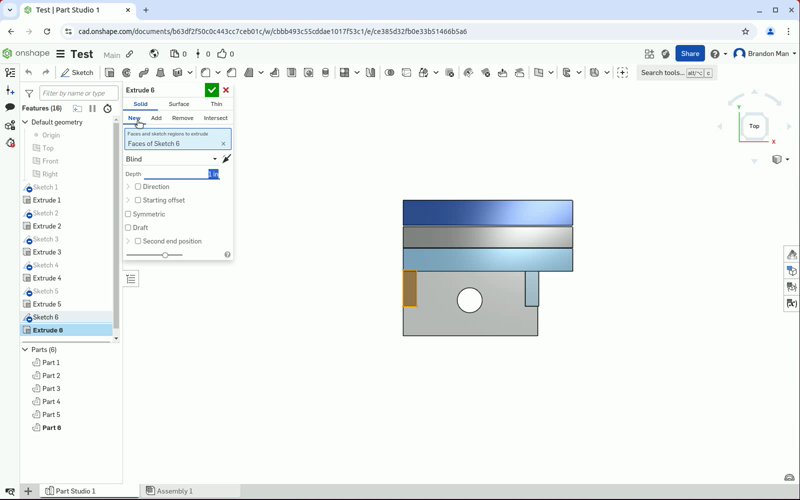
text(7.943)
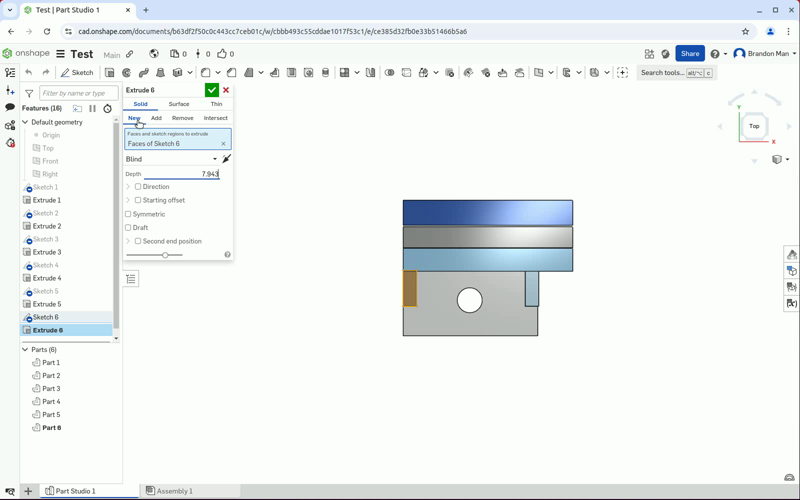
key(enter)
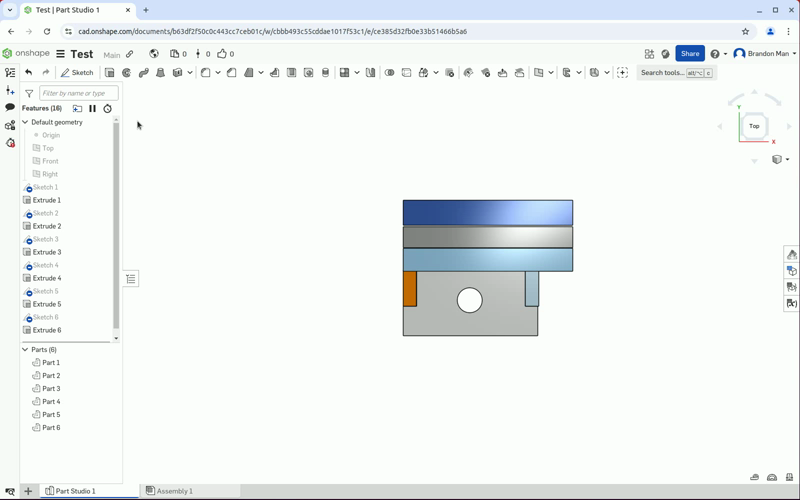
key(shift+h)
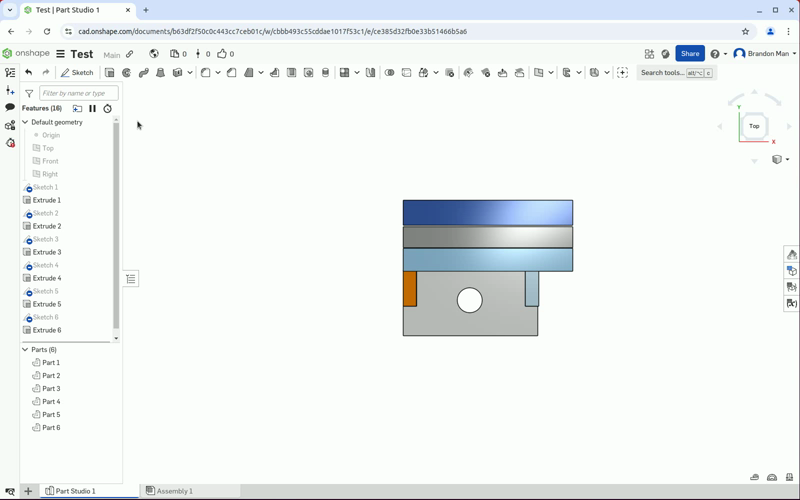
key(shift+h)
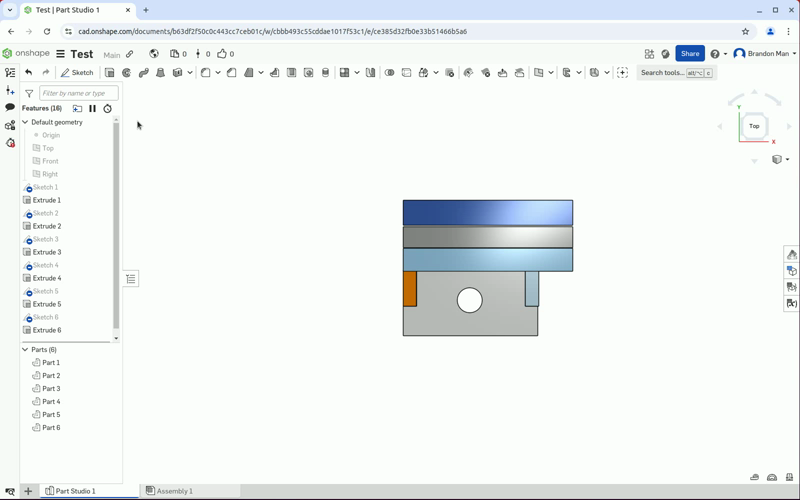
mouse_move(69, 189)
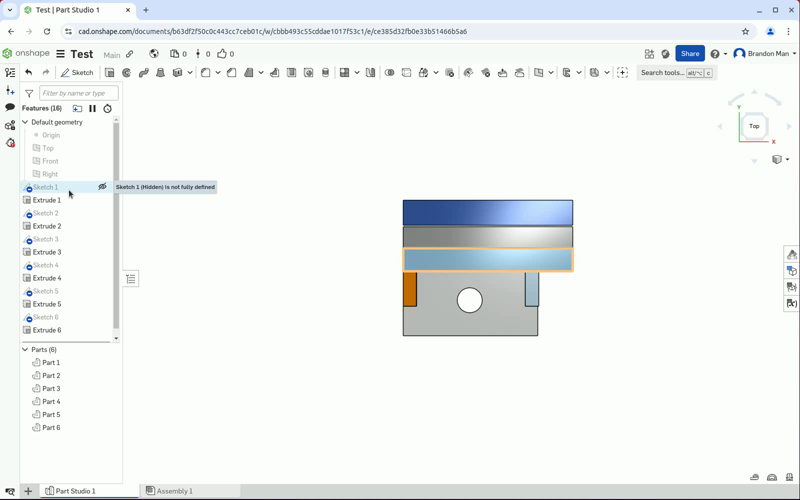
click(69, 189)
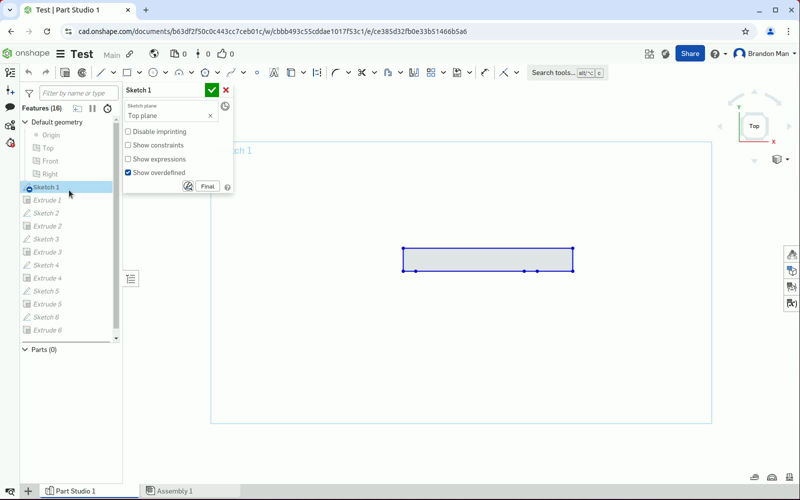
mouse_move(229, 92)
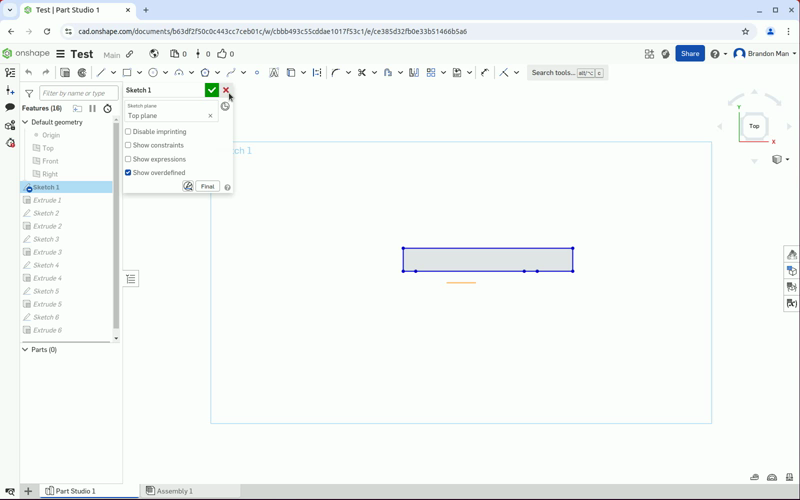
click(229, 92)
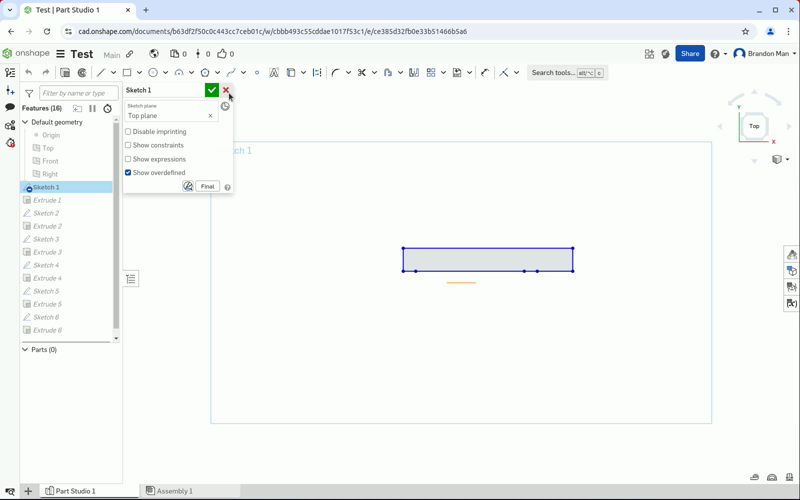
key(shift+s)
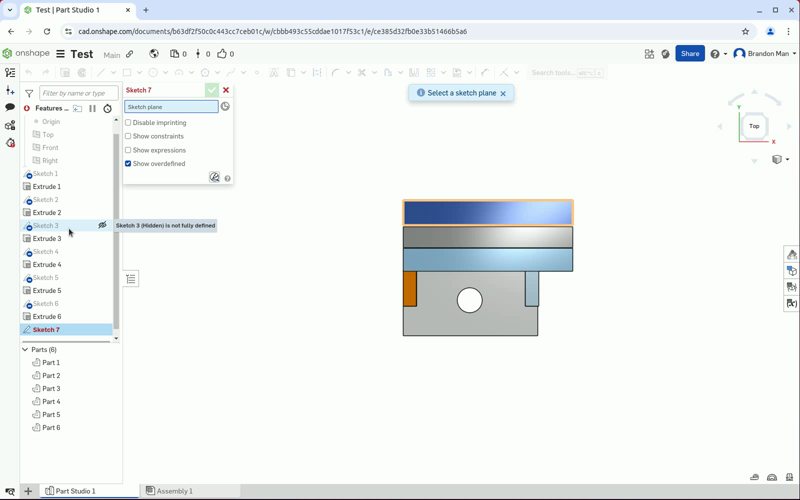
scroll(3)
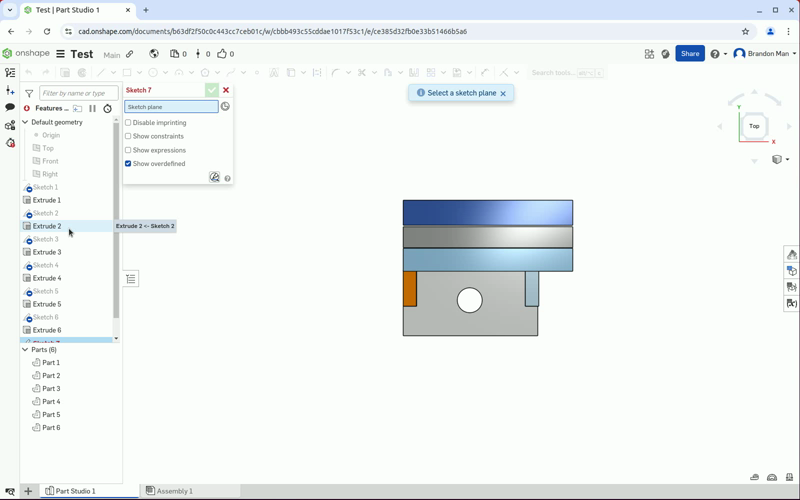
mouse_move(69, 150)
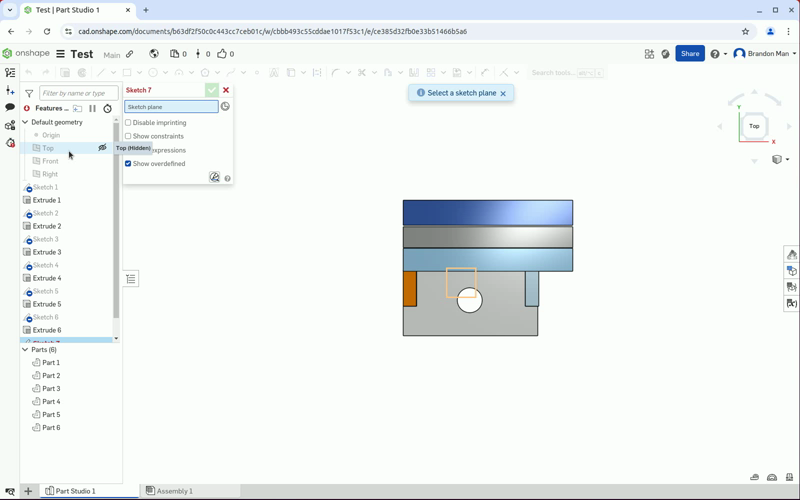
click(69, 150)
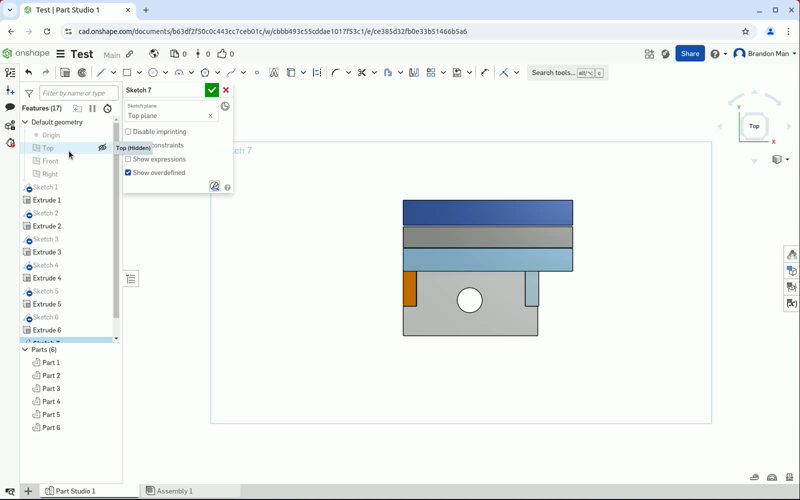
mouse_move(73, 352)
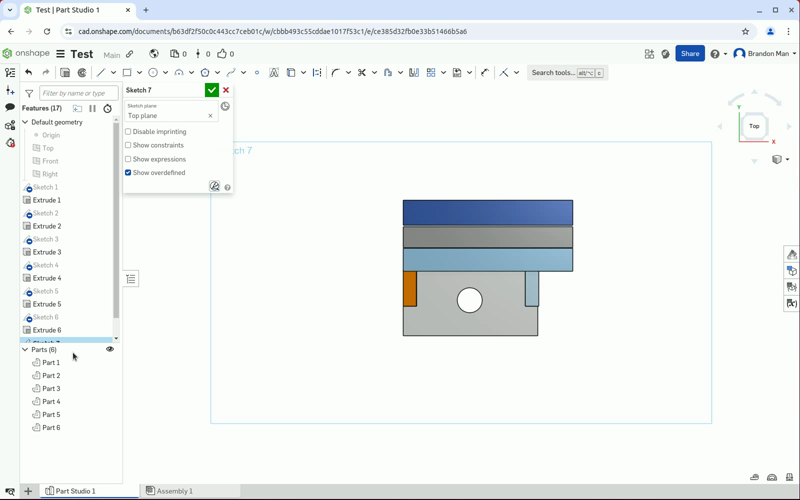
key(y)
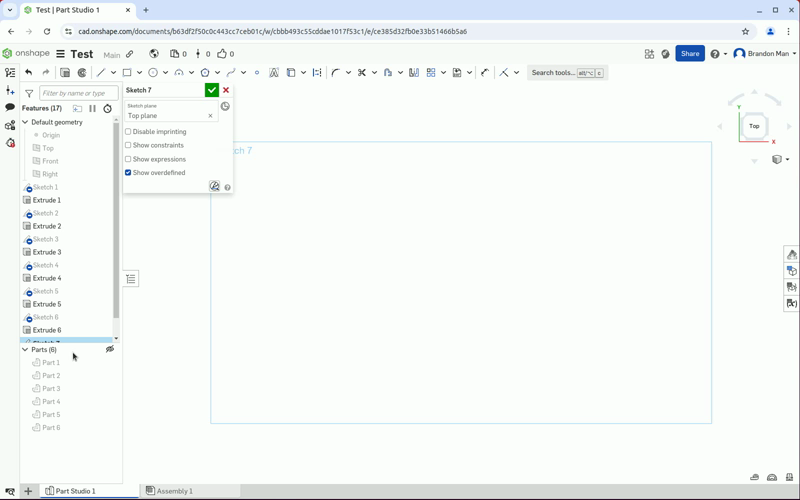
key(l)
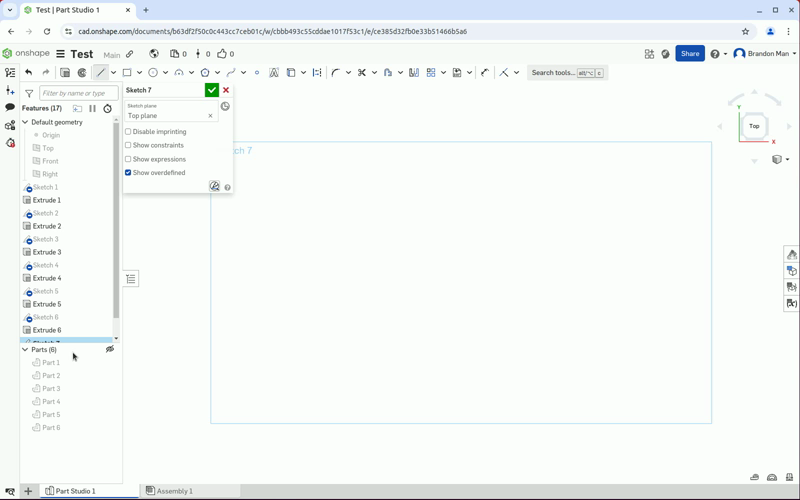
key_down(shift)
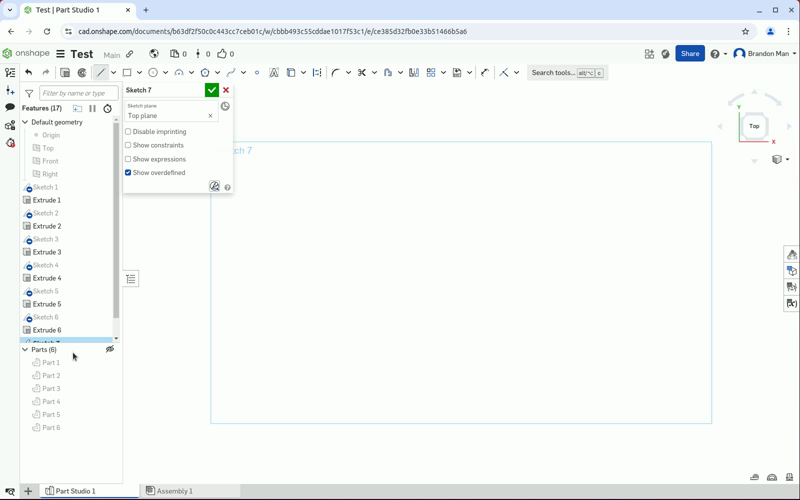
mouse_move(525, 306)
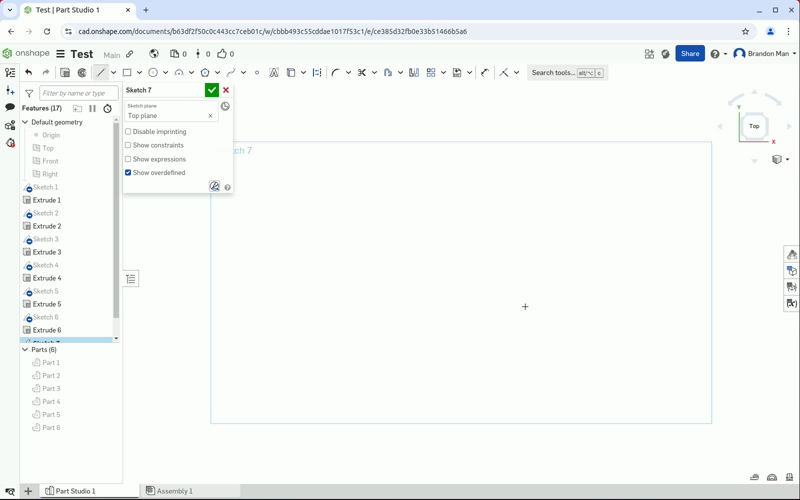
click(525, 306)
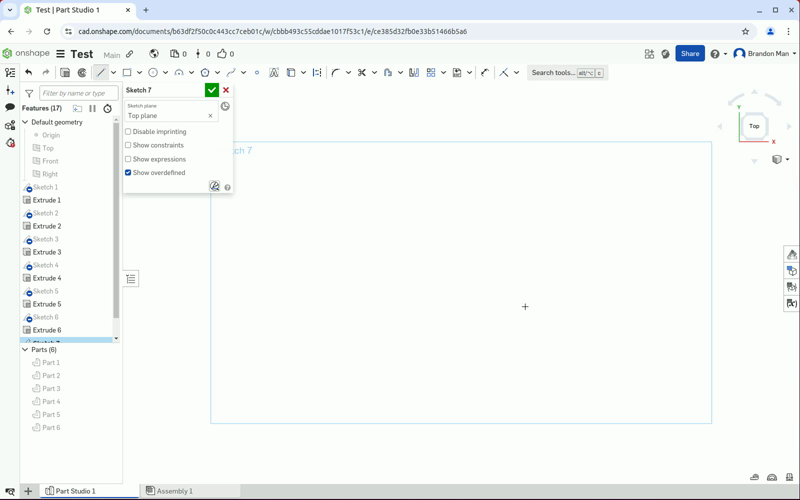
key_up(shift)
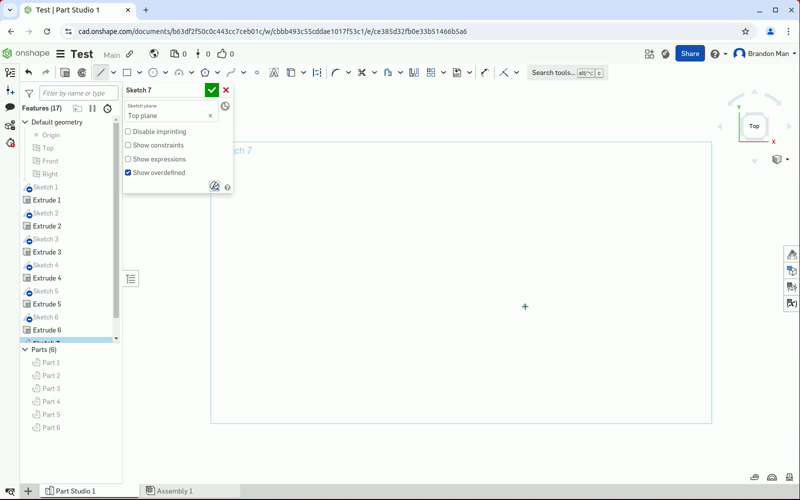
key_down(shift)
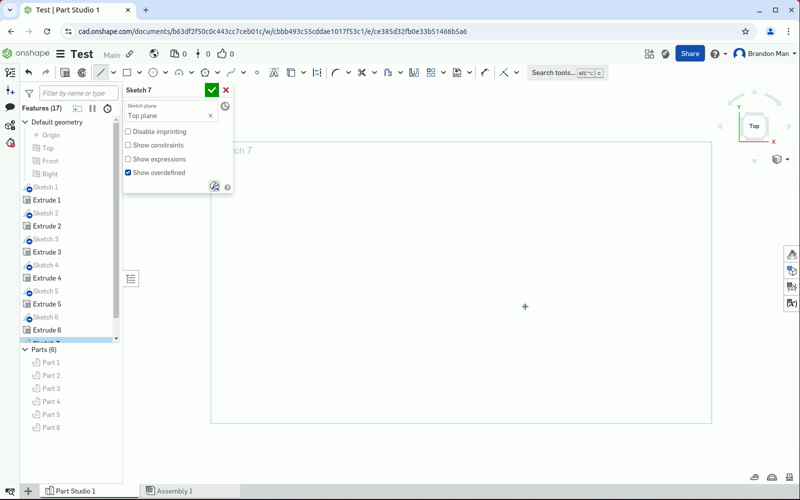
mouse_move(555, 306)
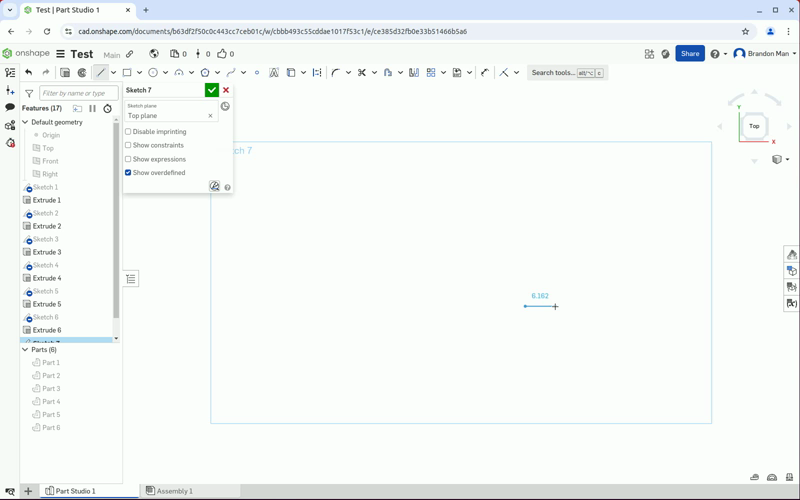
mouse_move(538, 306)
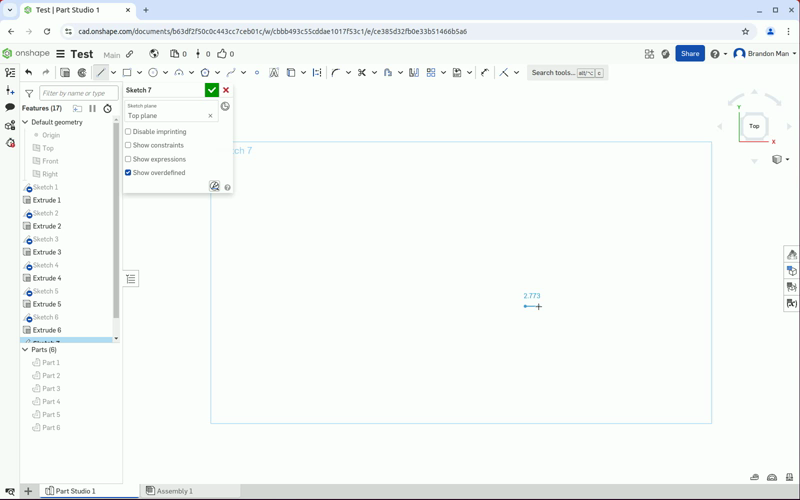
click(538, 306)
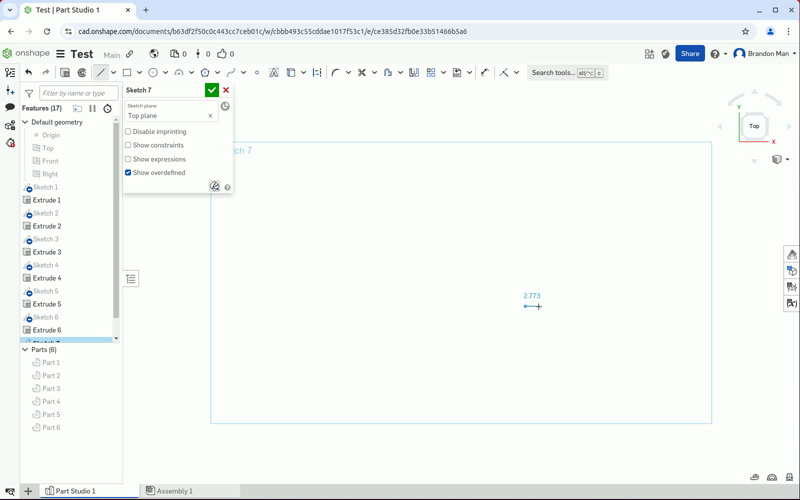
key_up(shift)
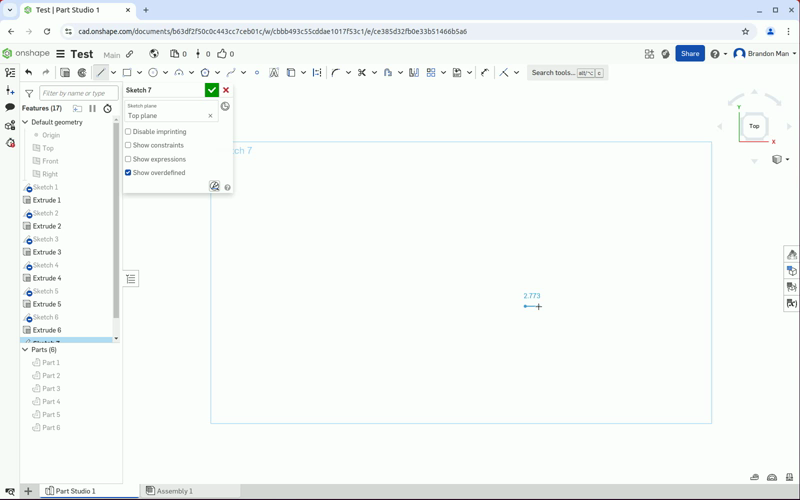
key_down(shift)
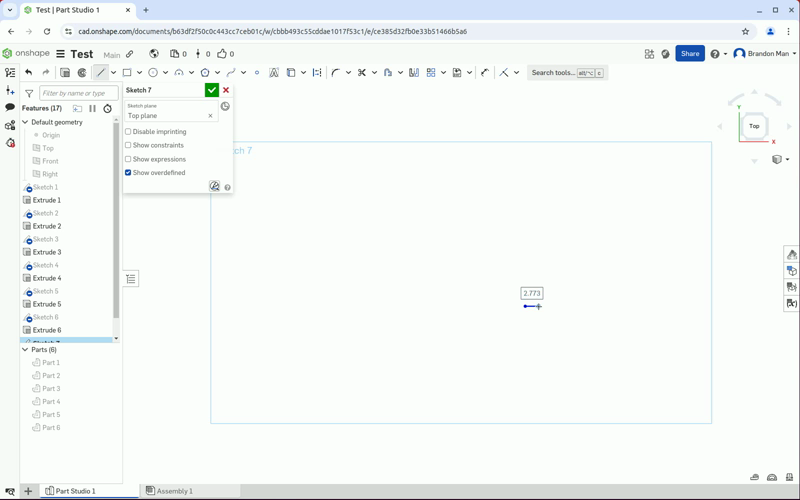
mouse_move(568, 306)
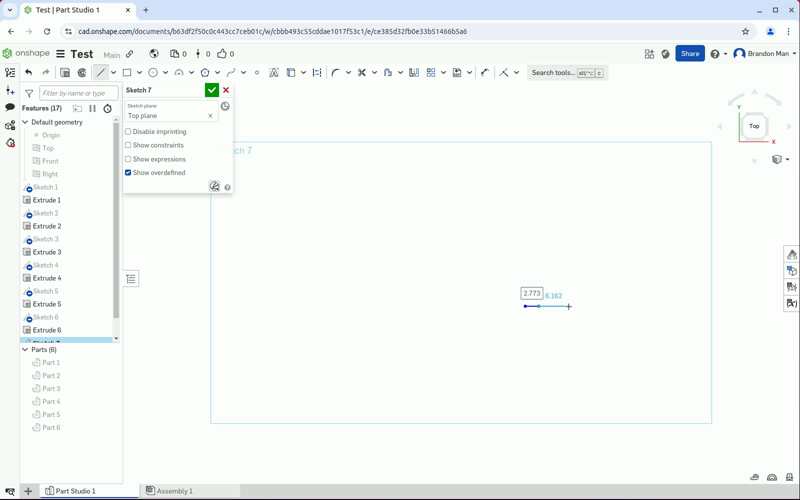
mouse_move(538, 270)
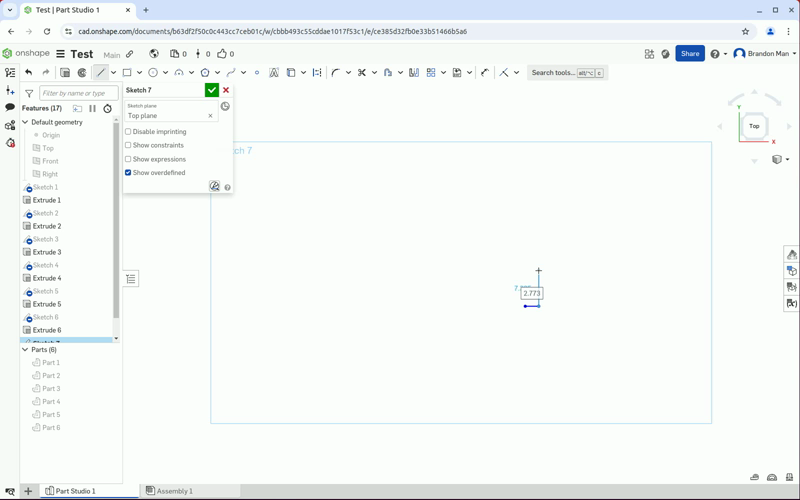
click(538, 270)
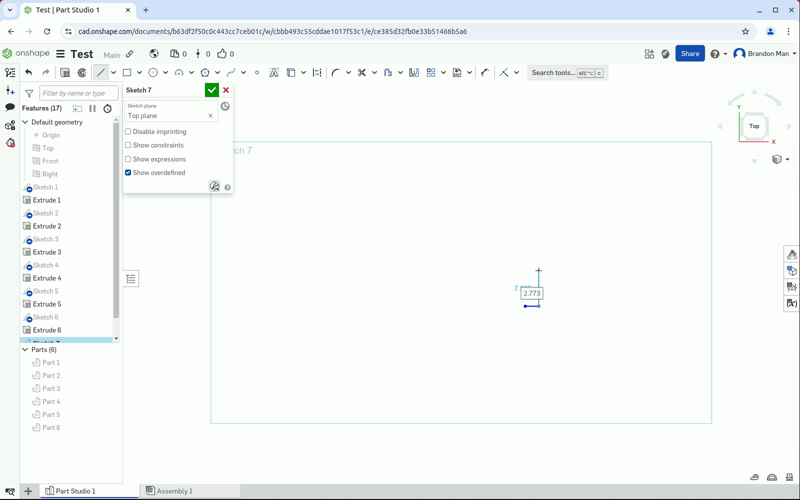
key_up(shift)
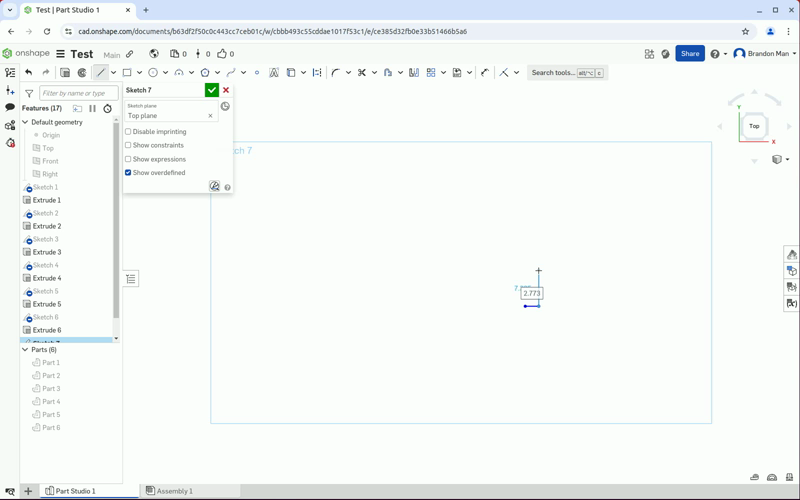
key_down(shift)
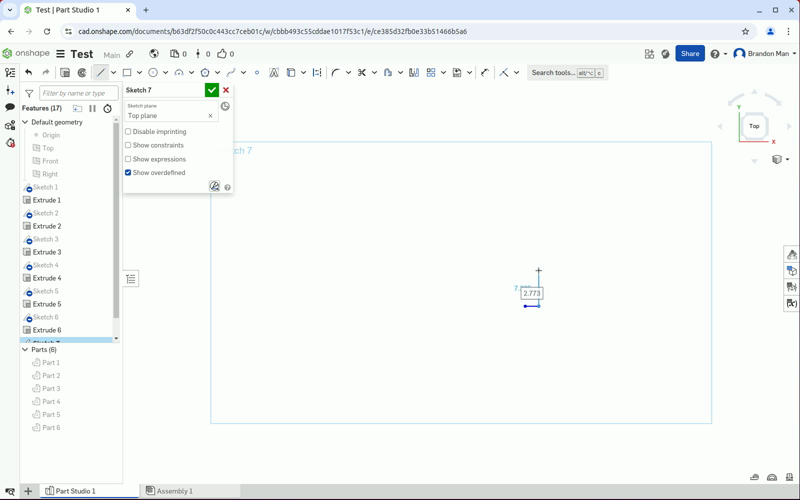
mouse_move(568, 270)
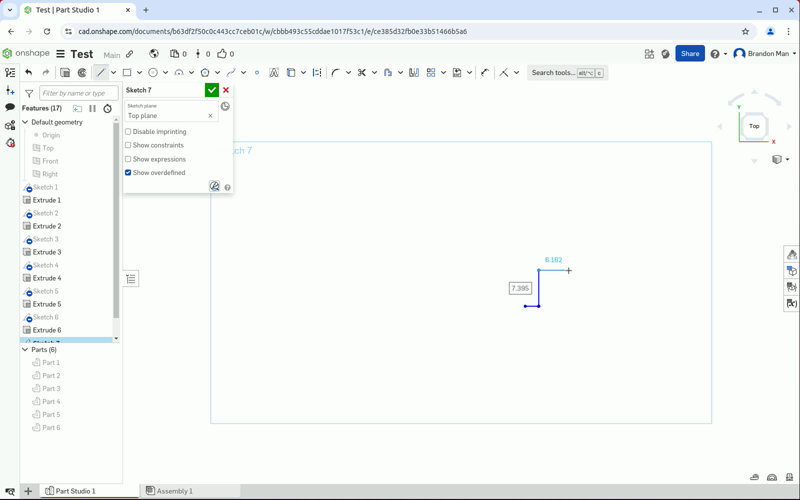
mouse_move(525, 270)
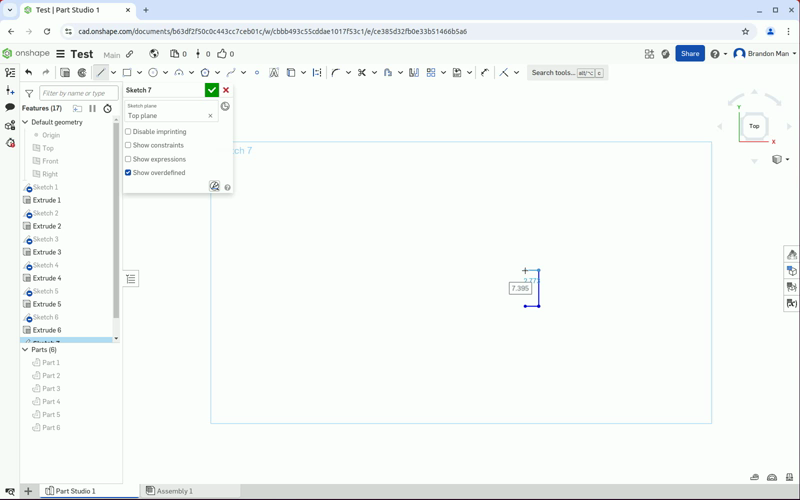
click(525, 270)
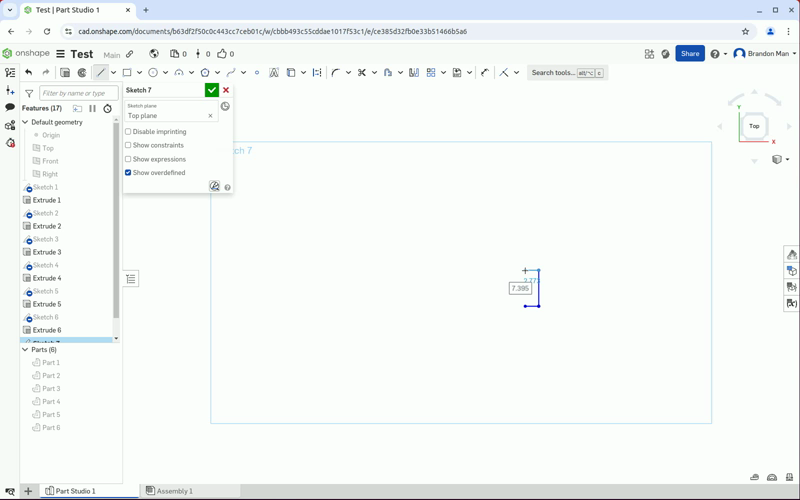
key_up(shift)
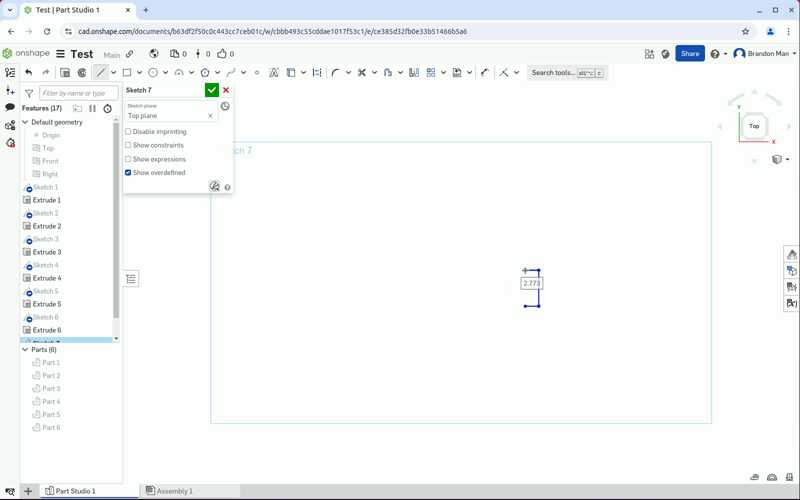
mouse_move(555, 270)
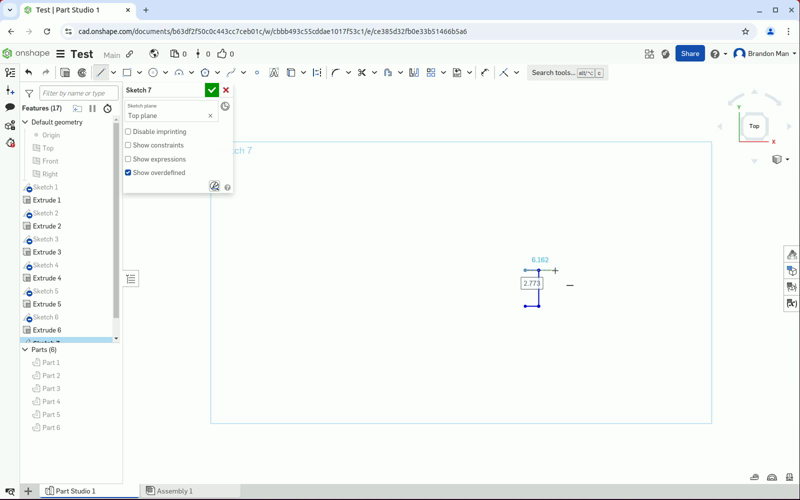
key_down(shift)
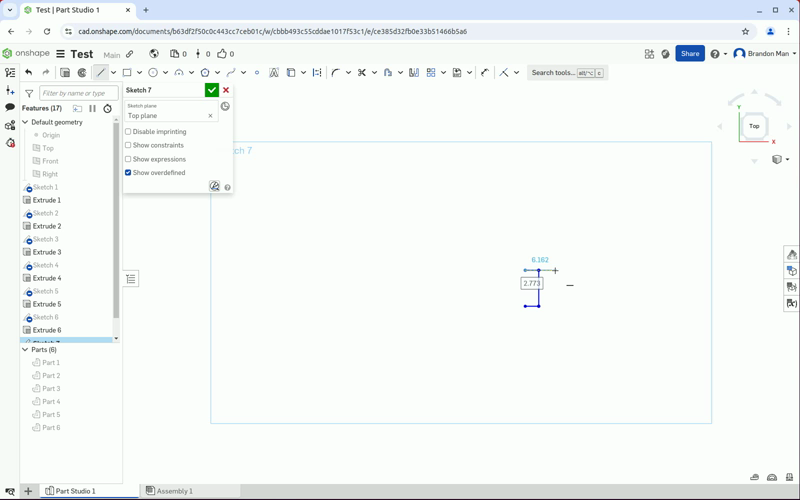
mouse_move(525, 306)
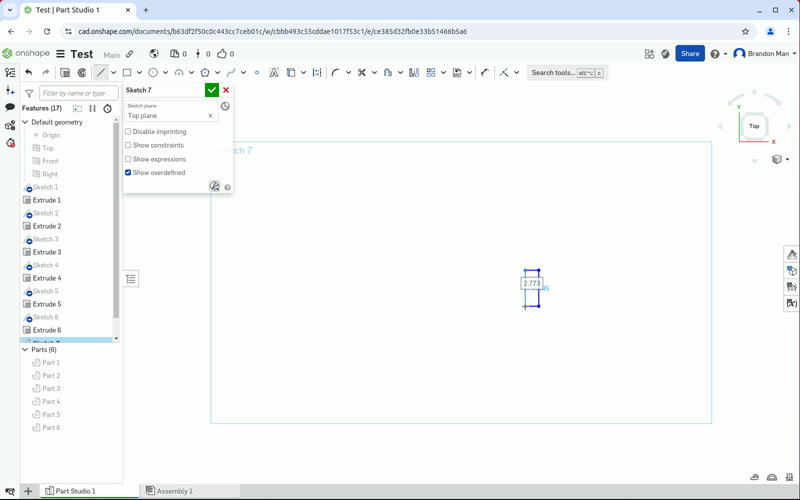
key_up(shift)
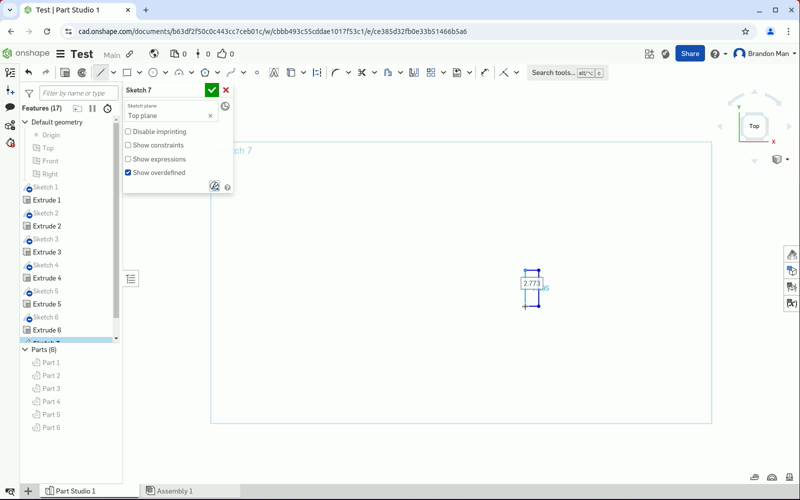
click(525, 306)
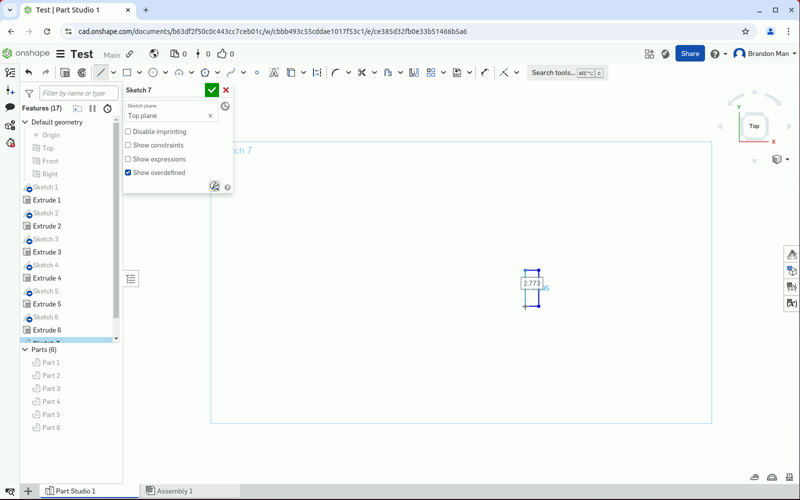
key(esc)
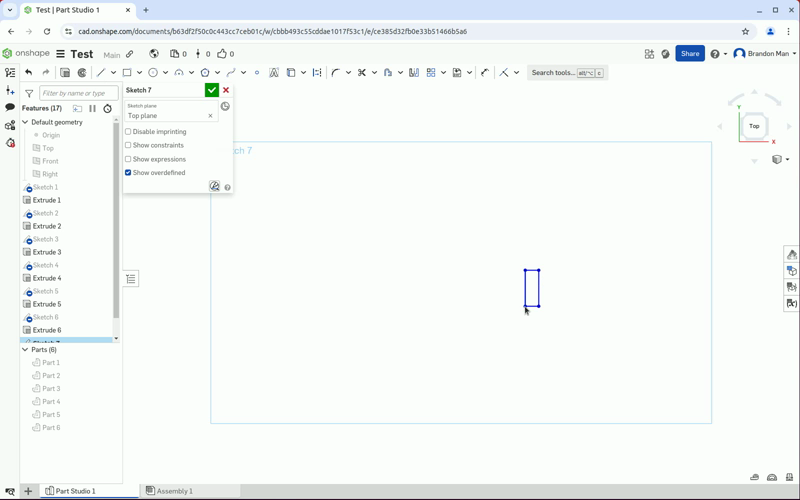
mouse_move(528, 301)
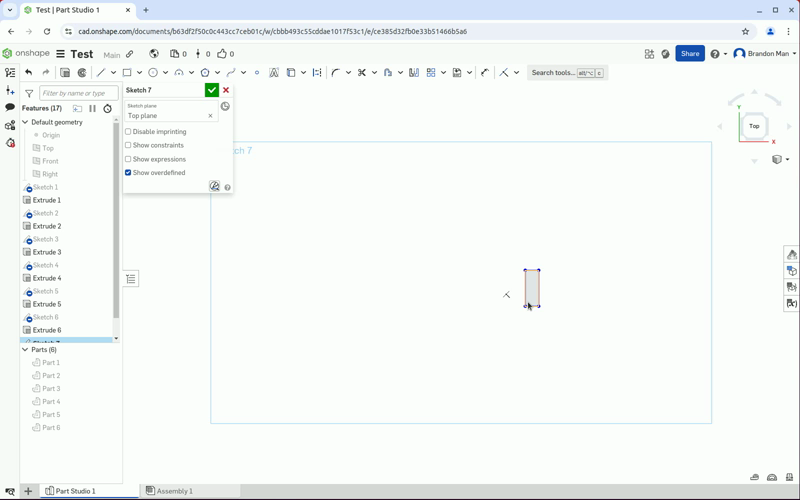
scroll(6)
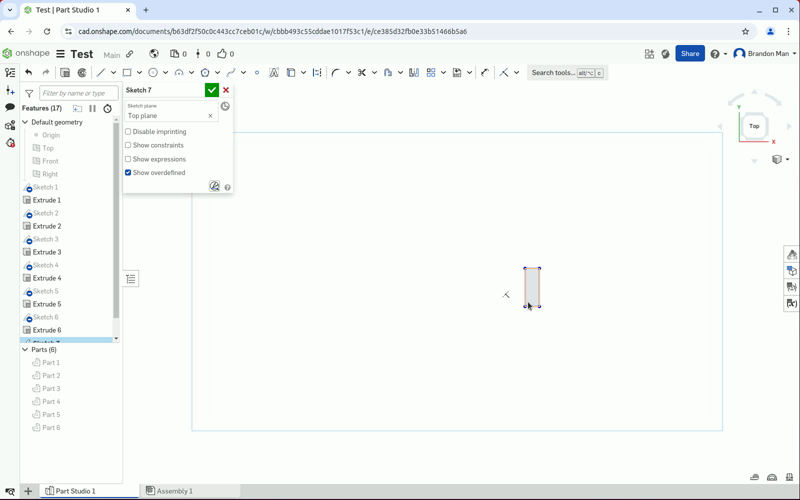
scroll(6)
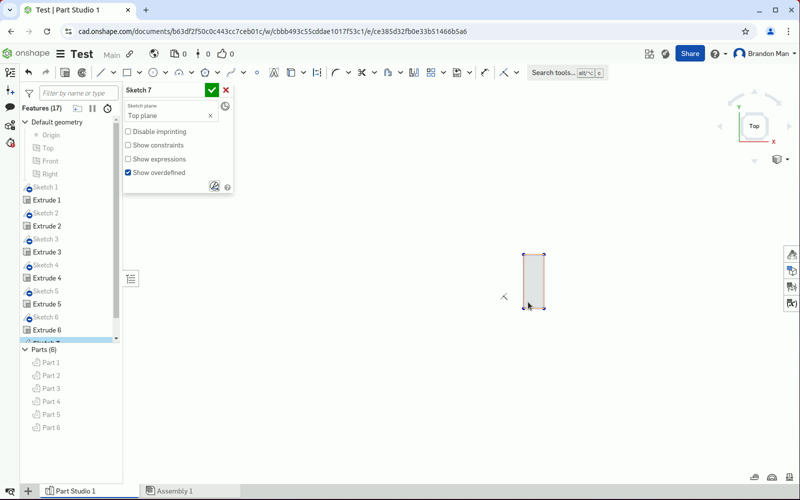
scroll(6)
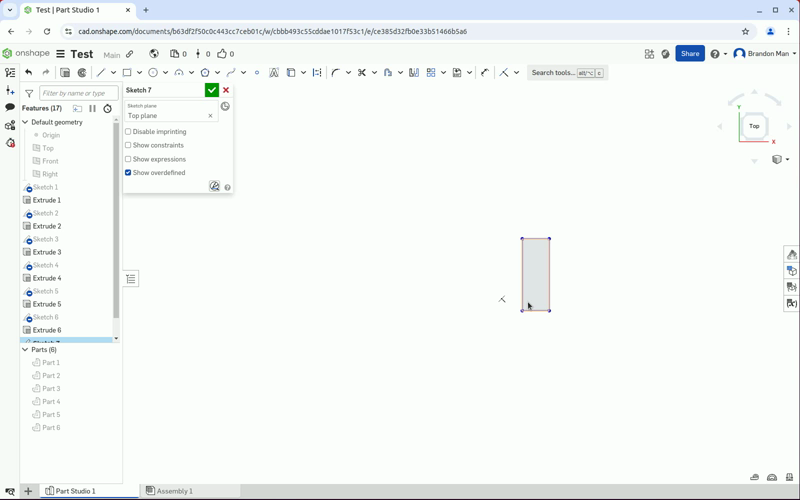
scroll(6)
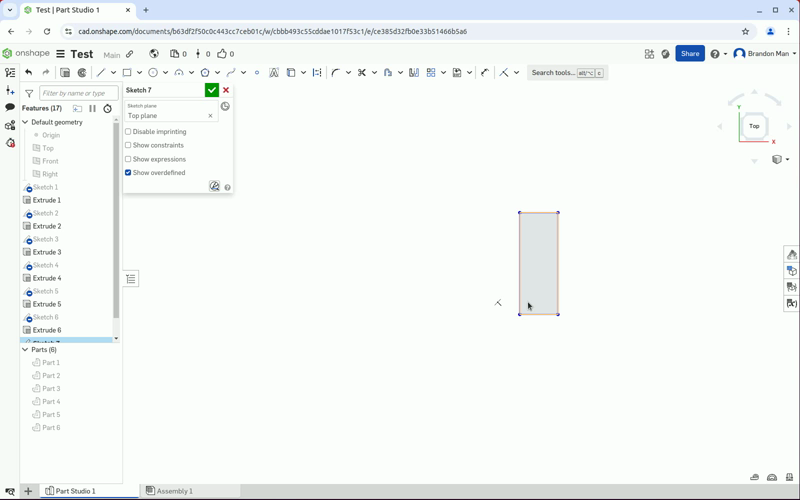
scroll(6)
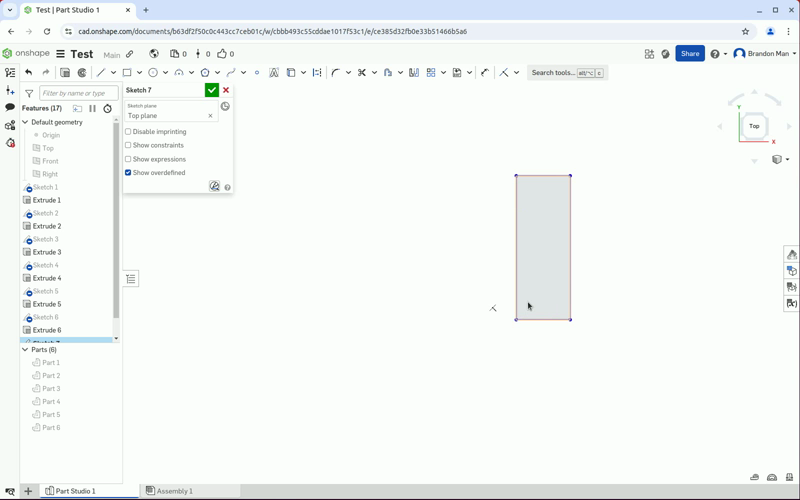
scroll(6)
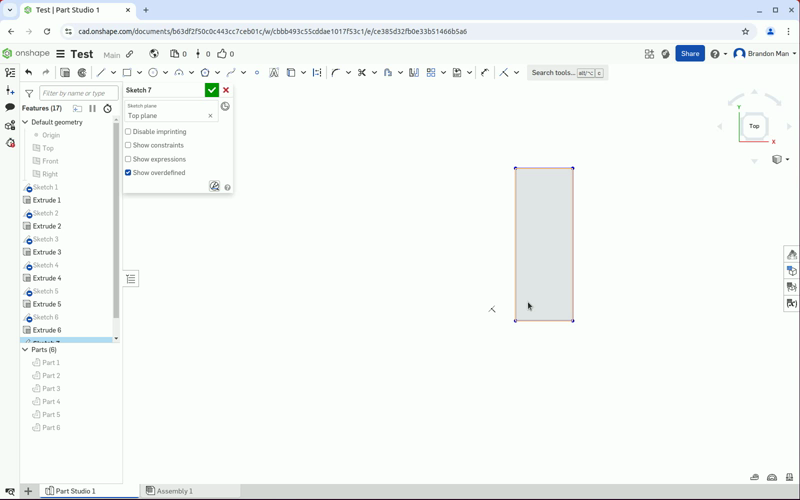
scroll(6)
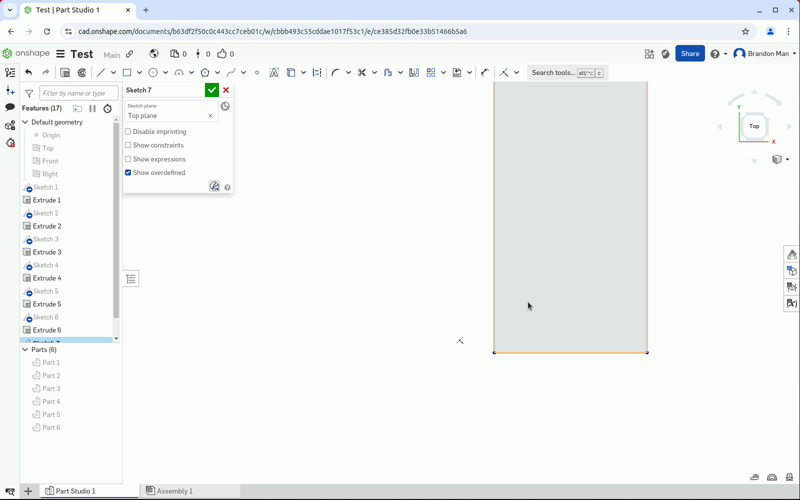
click(528, 301)
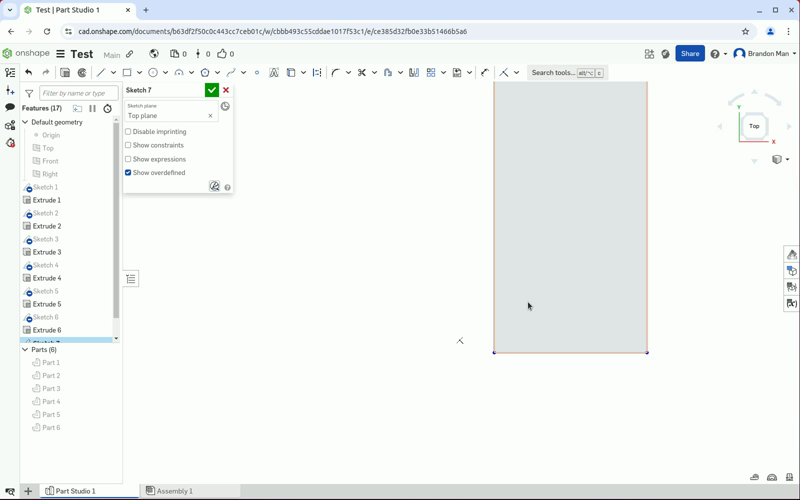
scroll(-6)
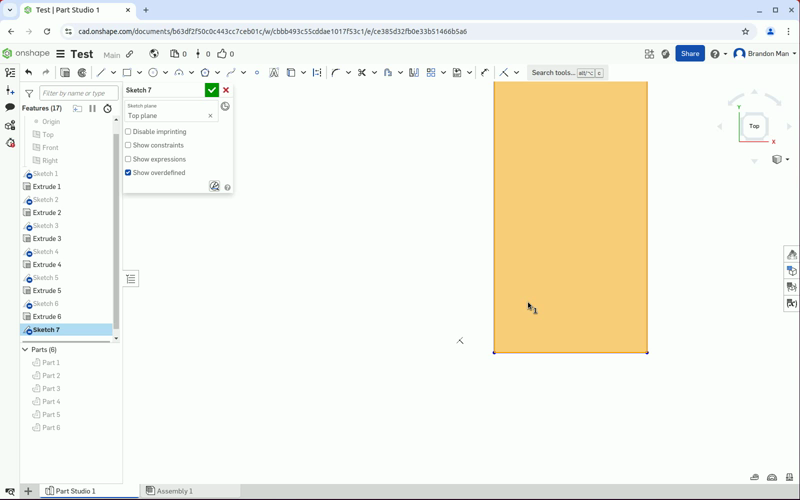
scroll(-6)
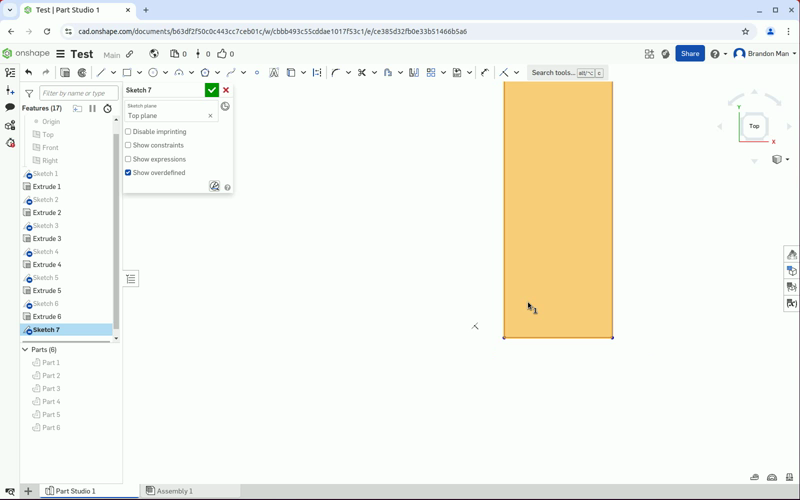
scroll(-6)
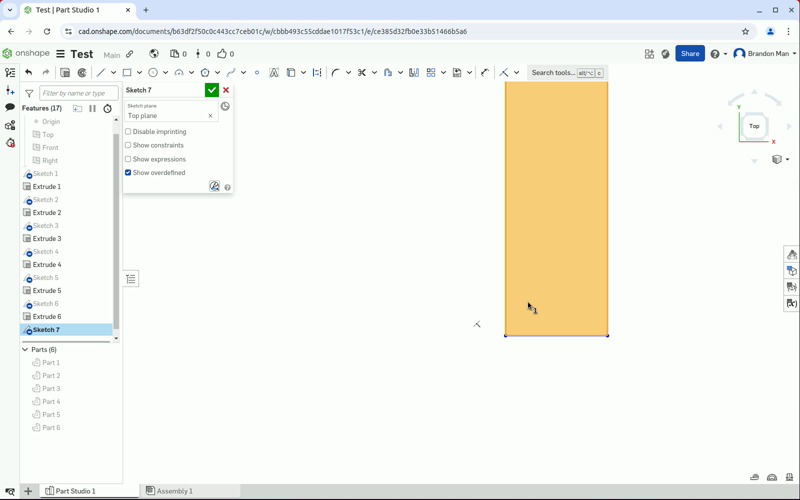
scroll(-6)
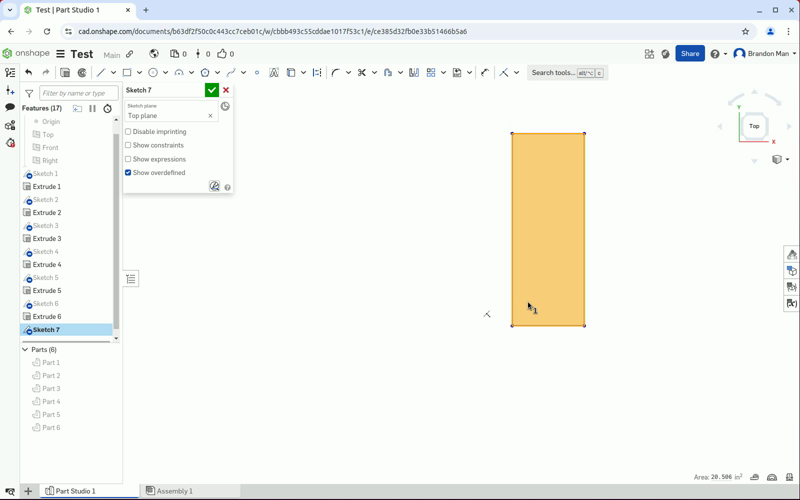
scroll(-6)
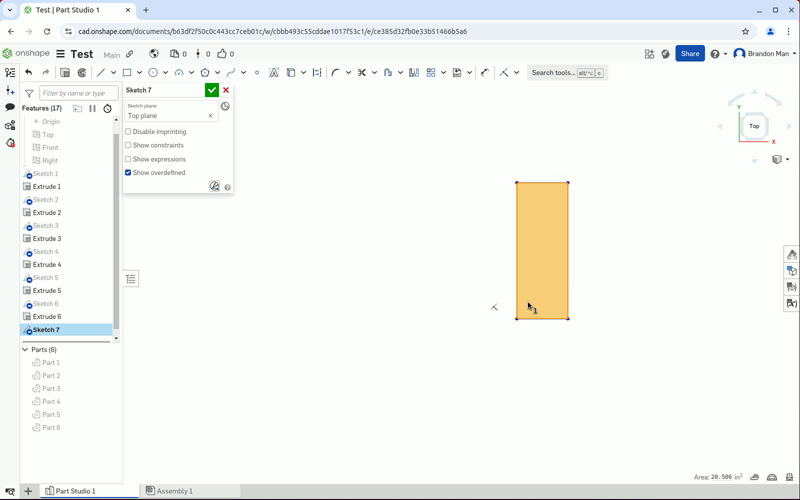
scroll(-6)
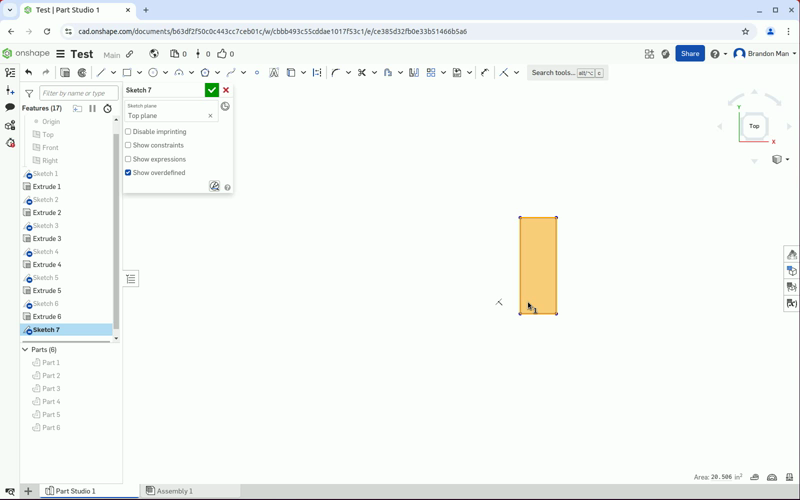
scroll(-6)
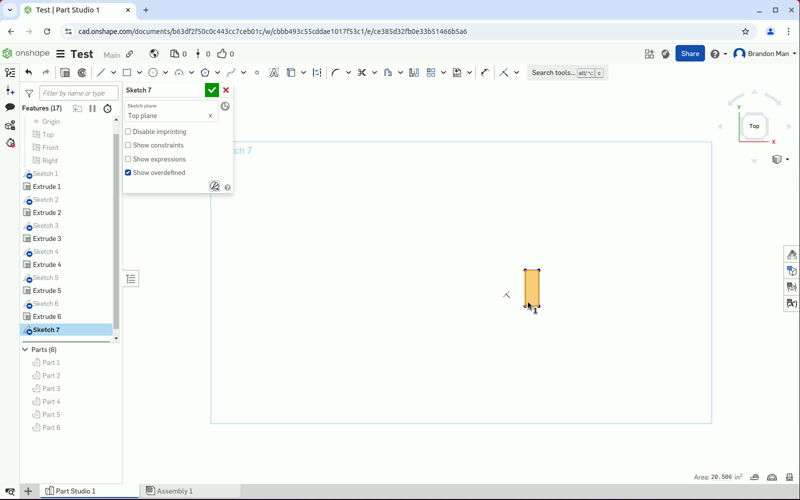
mouse_move(73, 352)
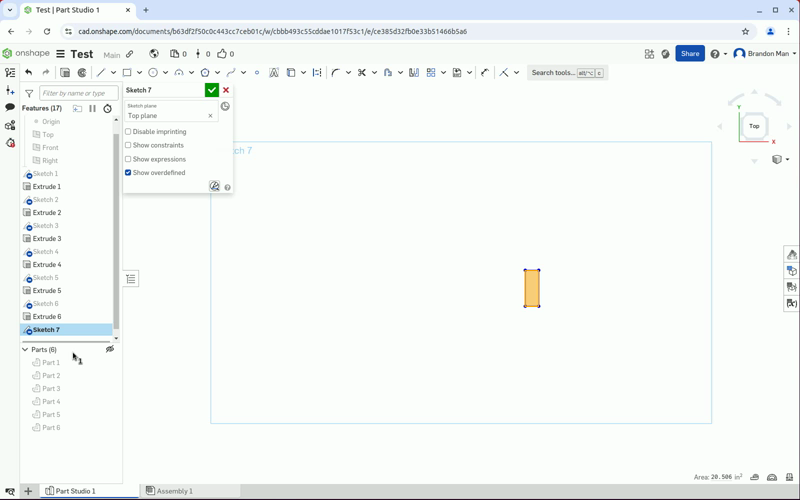
key(shift+y)
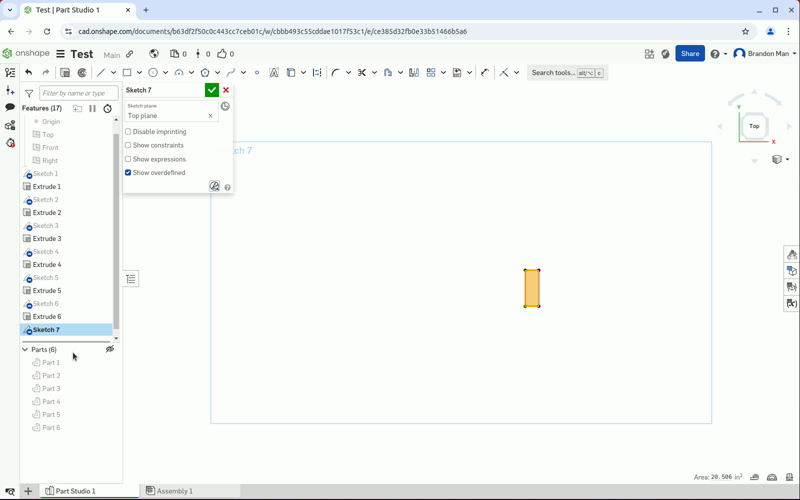
key(shift+e)
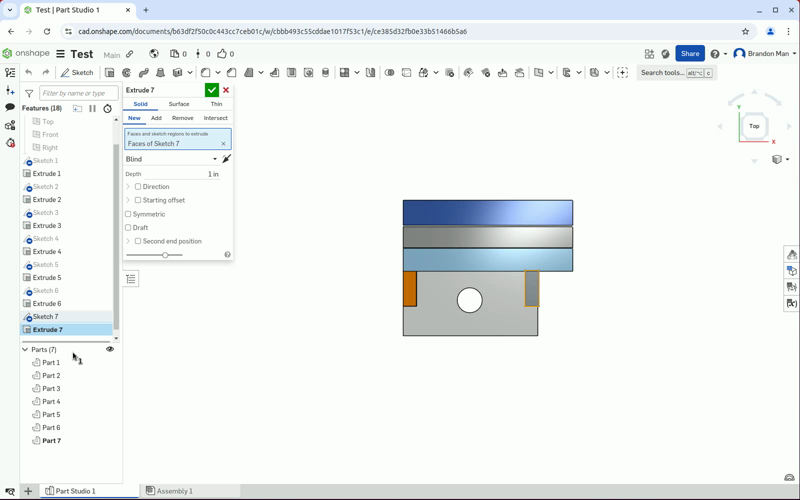
mouse_move(143, 106)
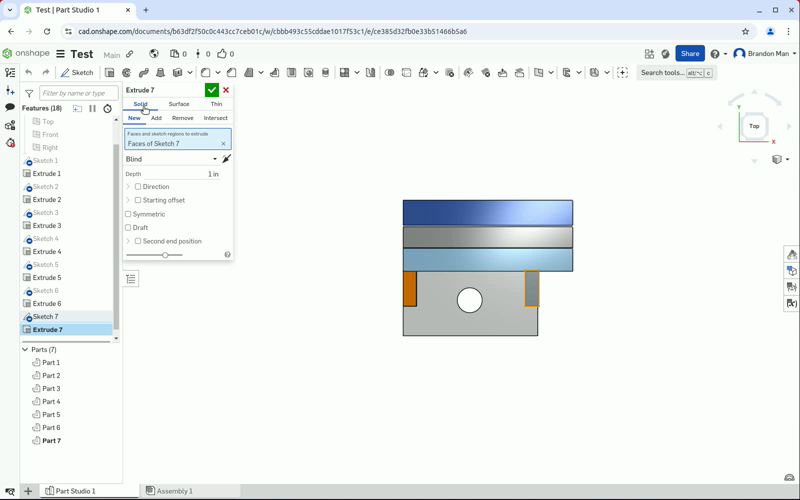
click(143, 106)
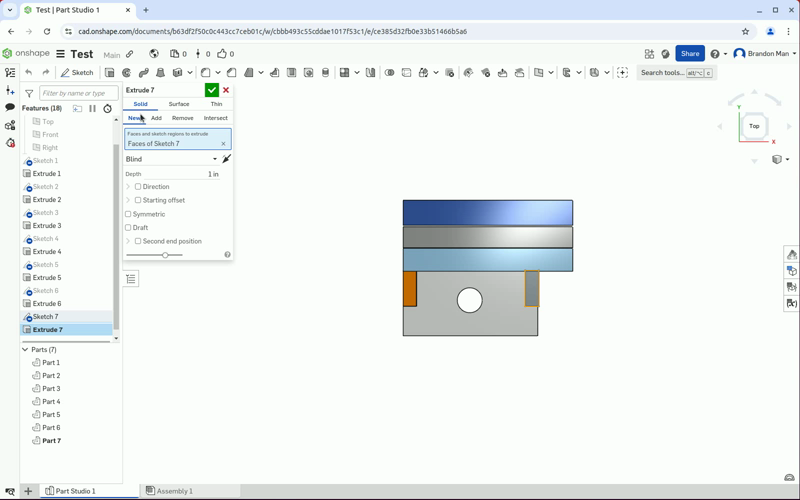
mouse_move(137, 120)
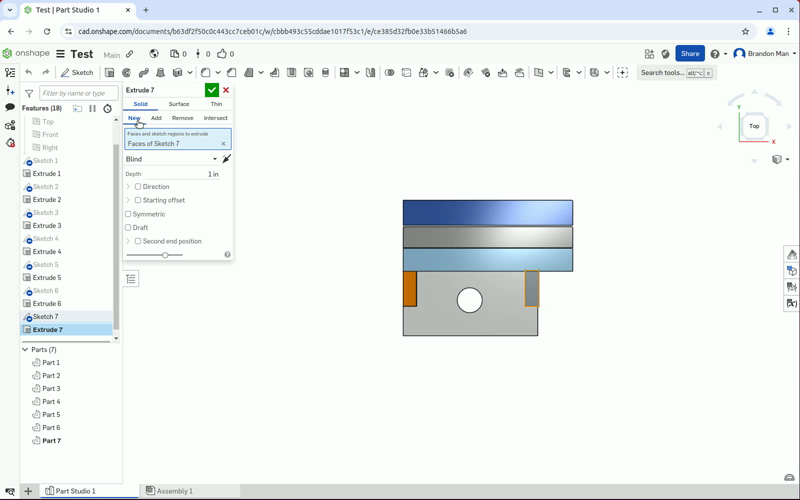
click(137, 120)
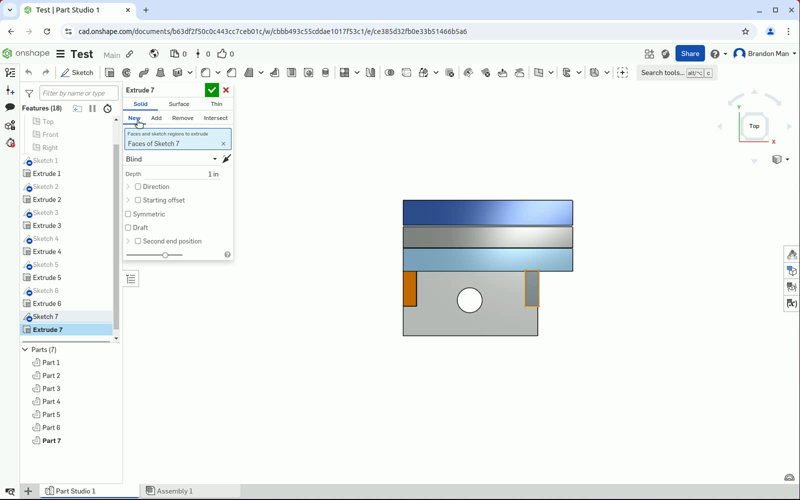
key(tab, 4)
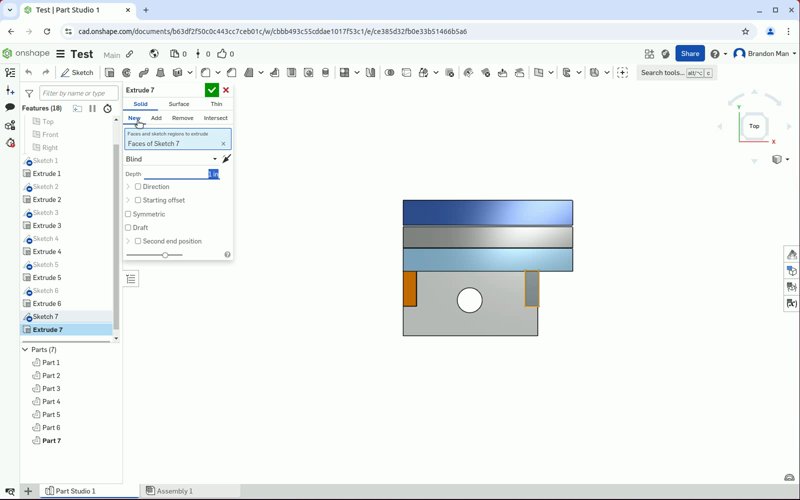
text(15.165)
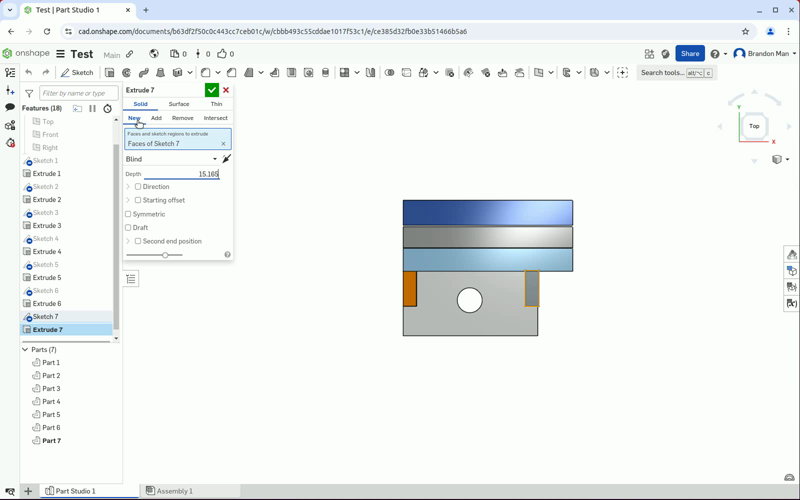
key(enter)
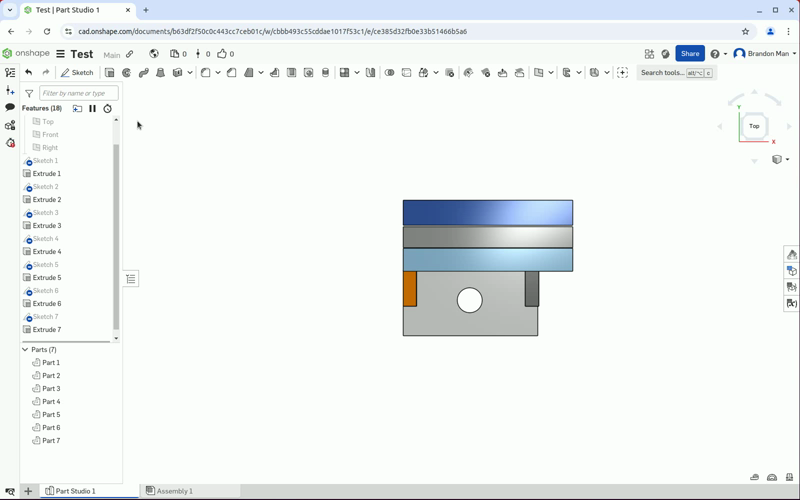
key(shift+h)
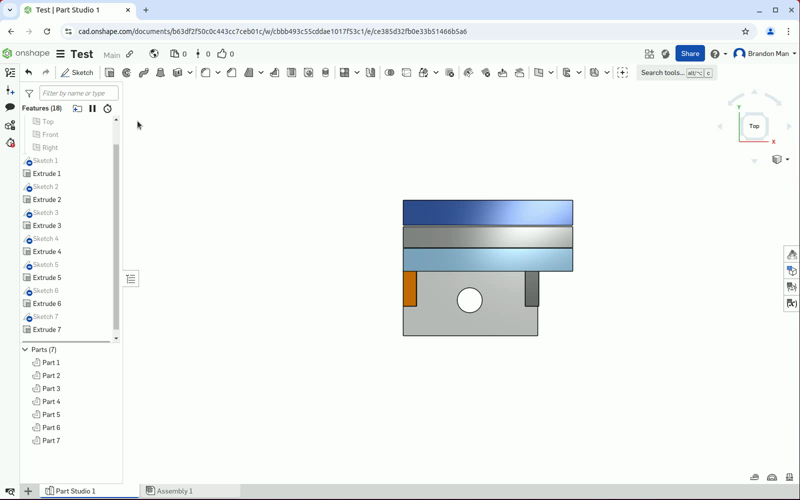
key(shift+h)
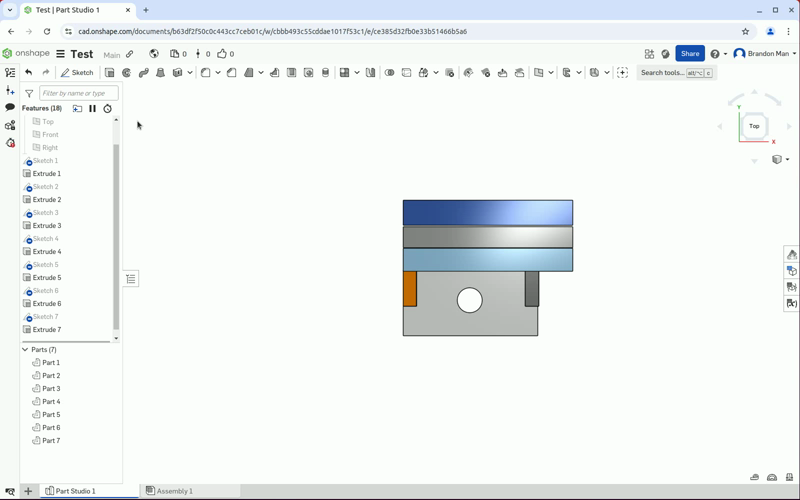
mouse_move(69, 163)
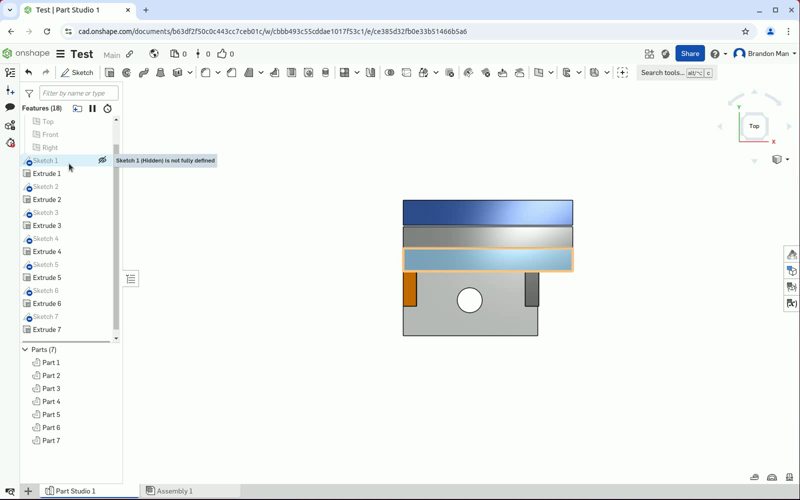
click(69, 163)
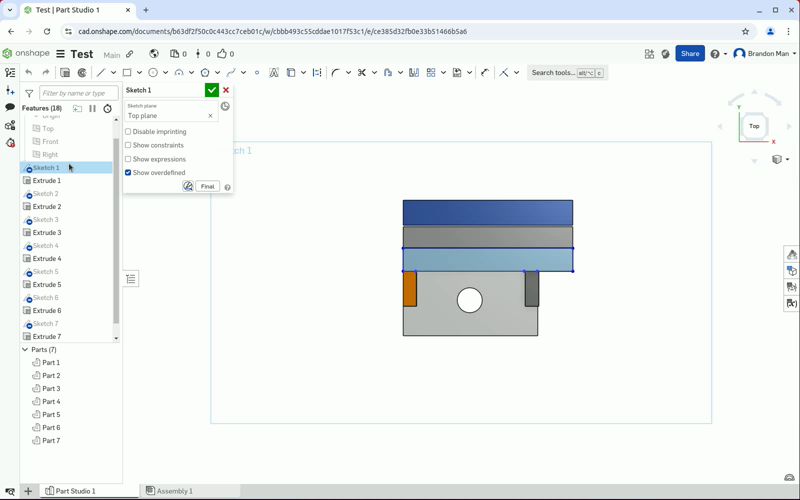
mouse_move(229, 92)
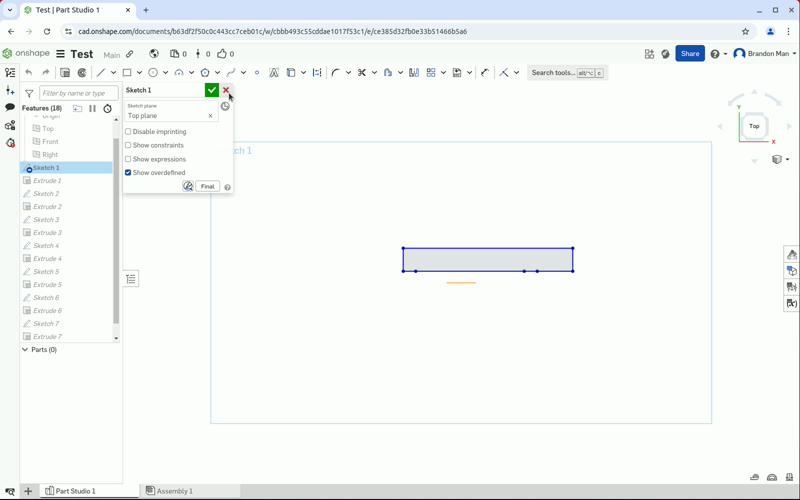
click(229, 92)
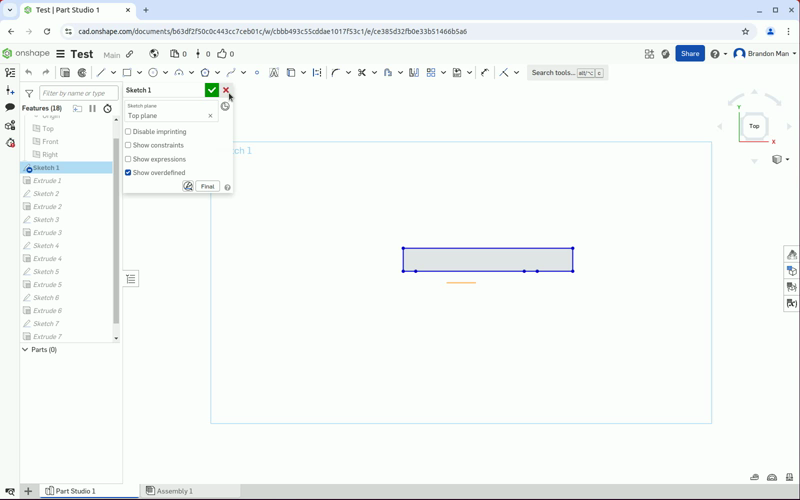
key(shift+s)
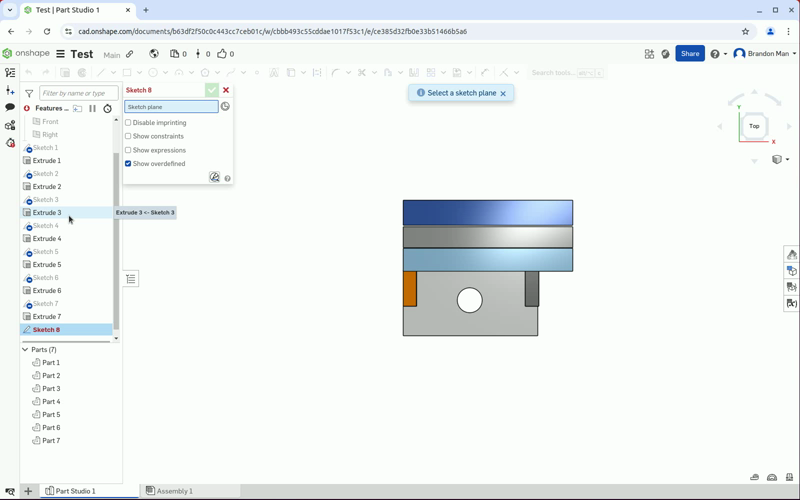
scroll(3)
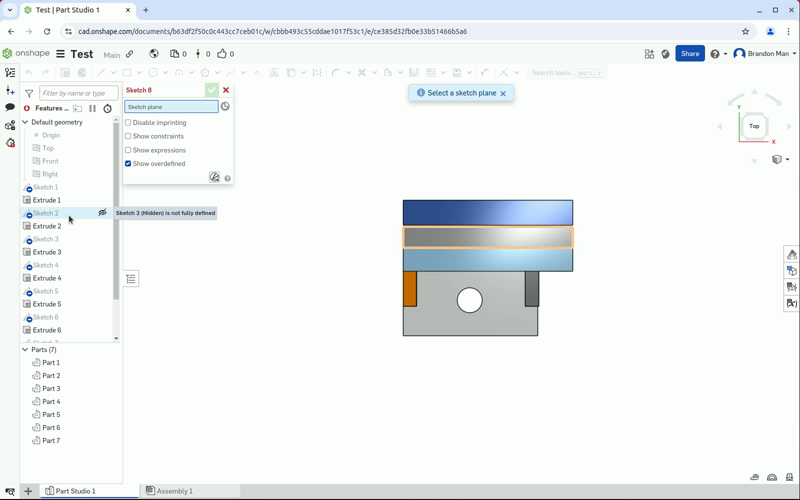
mouse_move(69, 150)
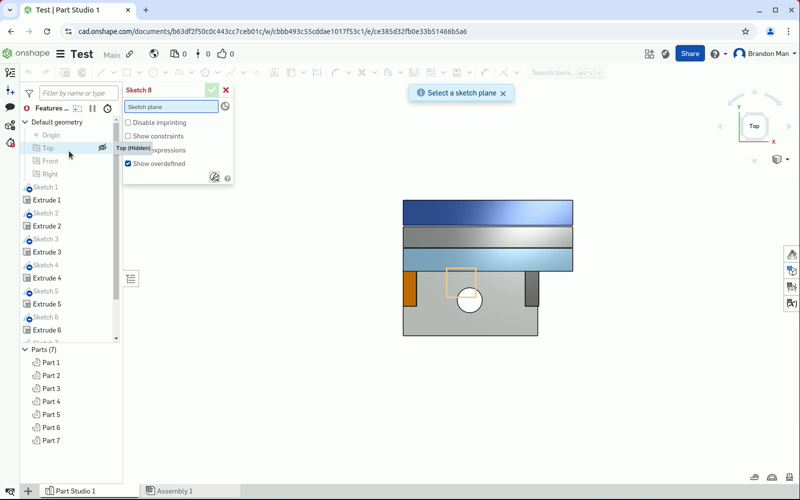
click(69, 150)
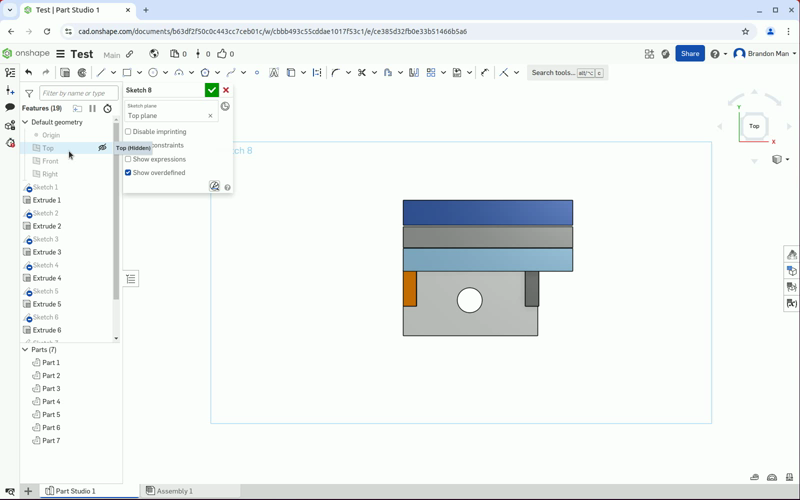
mouse_move(73, 352)
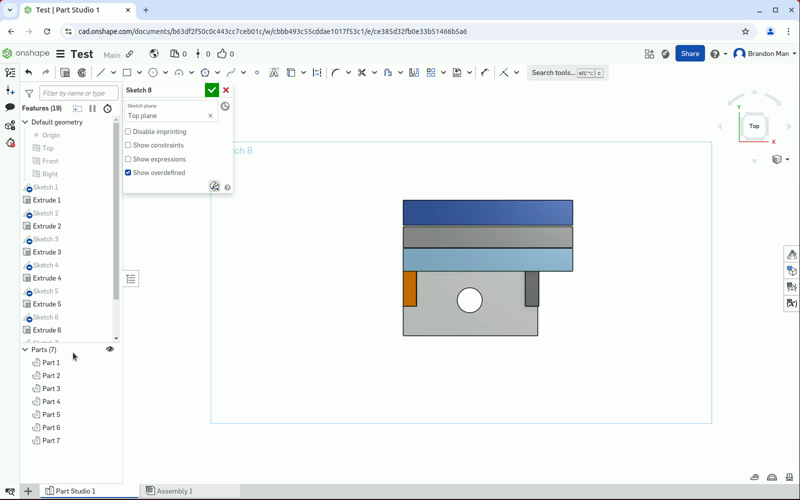
key(y)
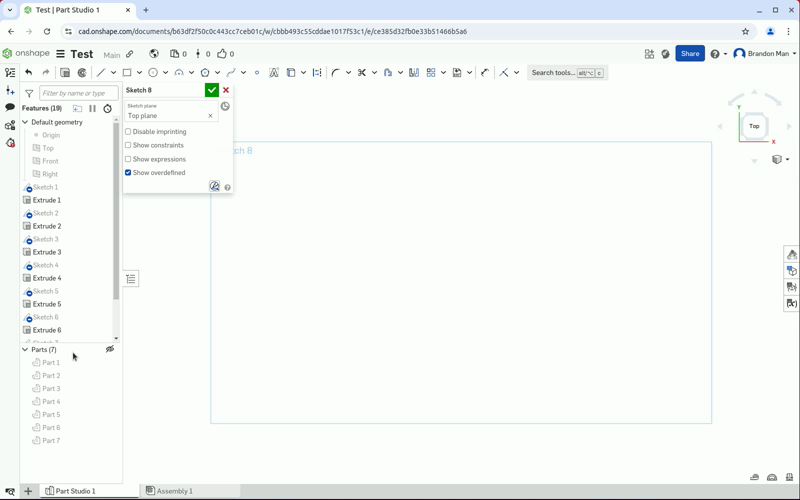
key(l)
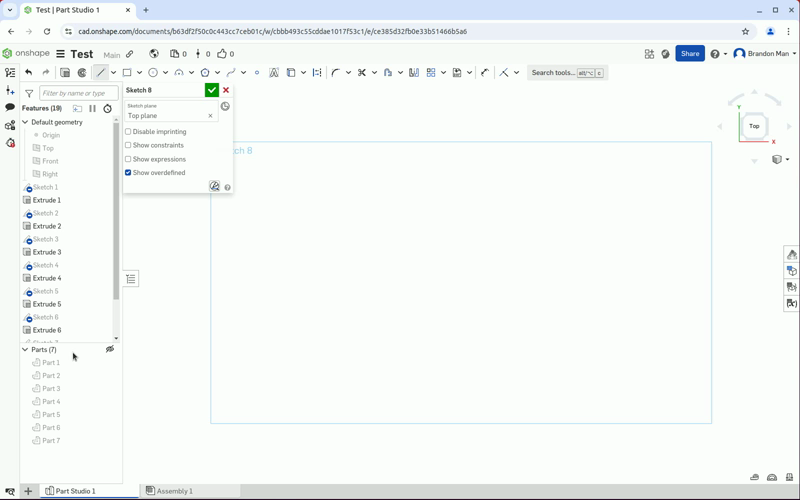
key_down(shift)
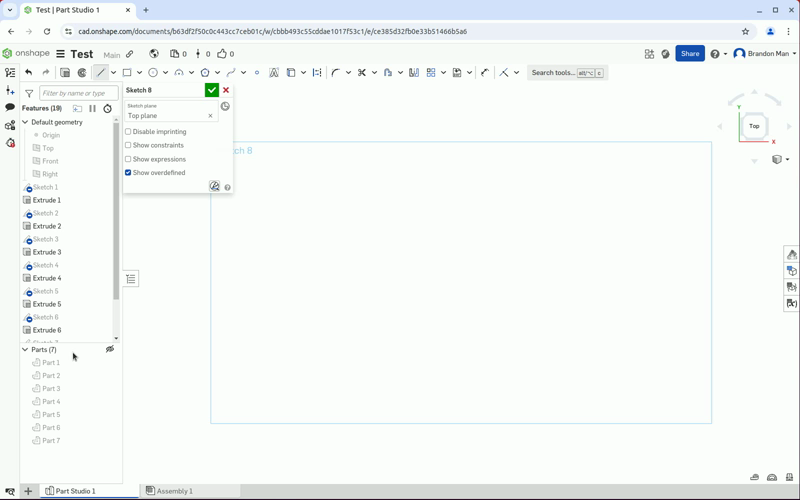
mouse_move(403, 306)
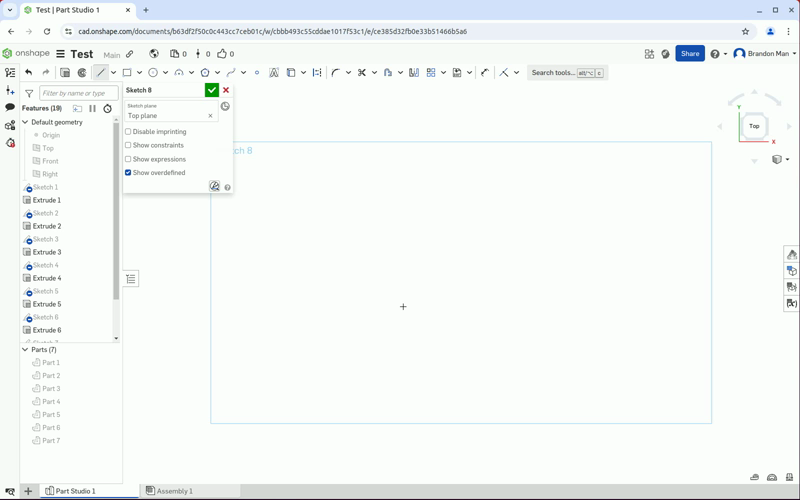
click(403, 306)
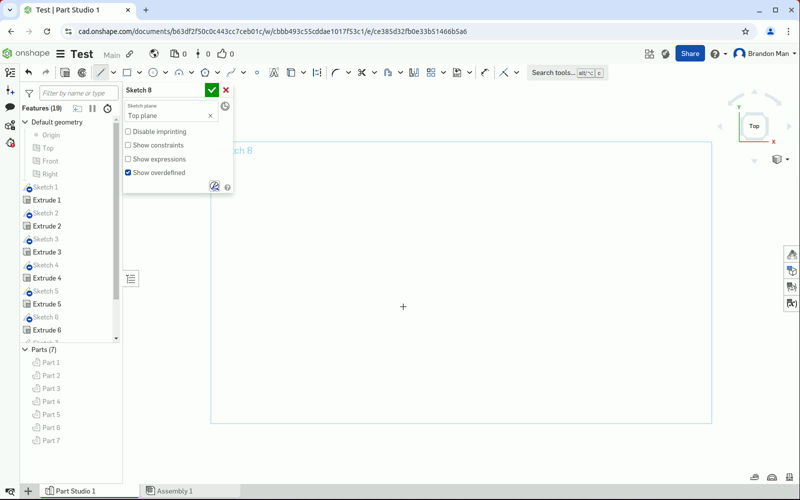
key_up(shift)
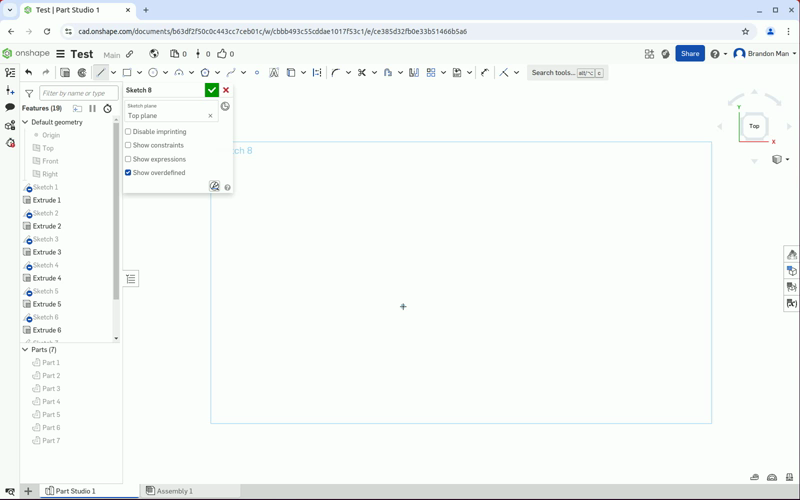
key_down(shift)
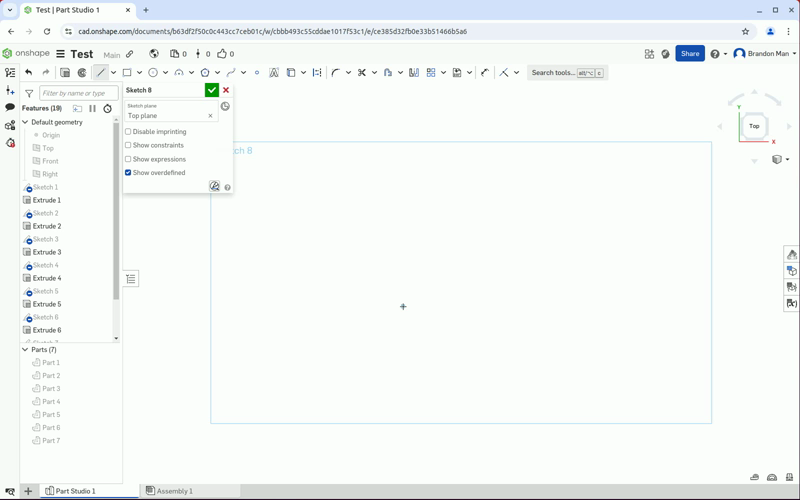
mouse_move(433, 306)
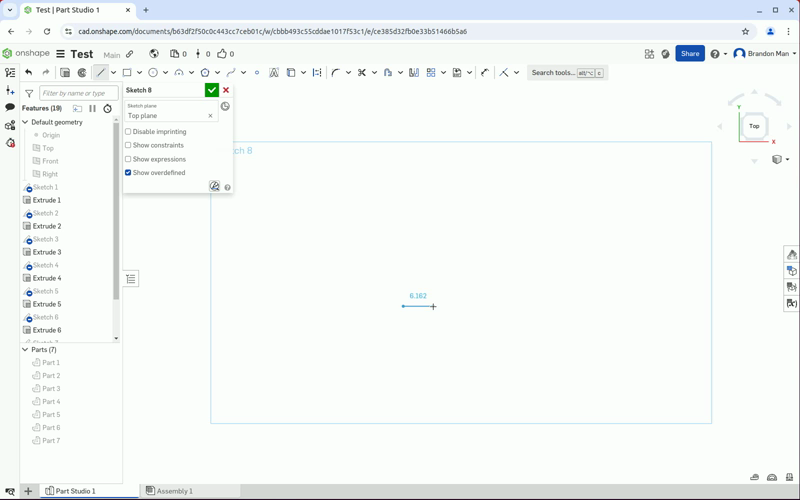
mouse_move(416, 306)
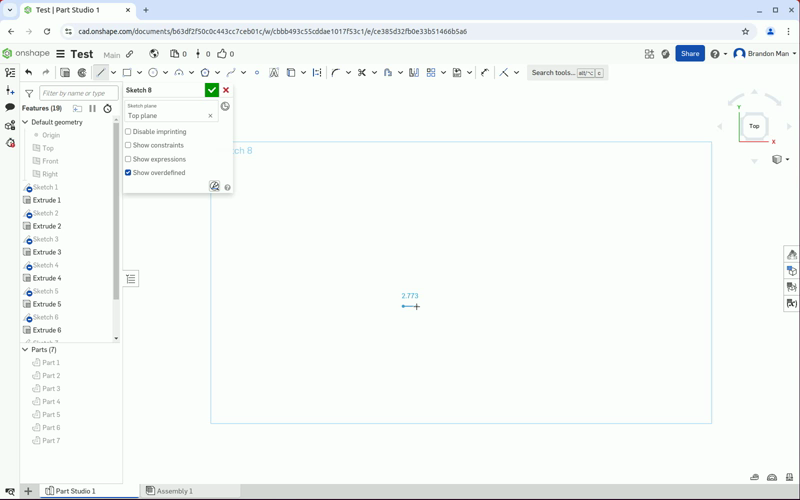
click(416, 306)
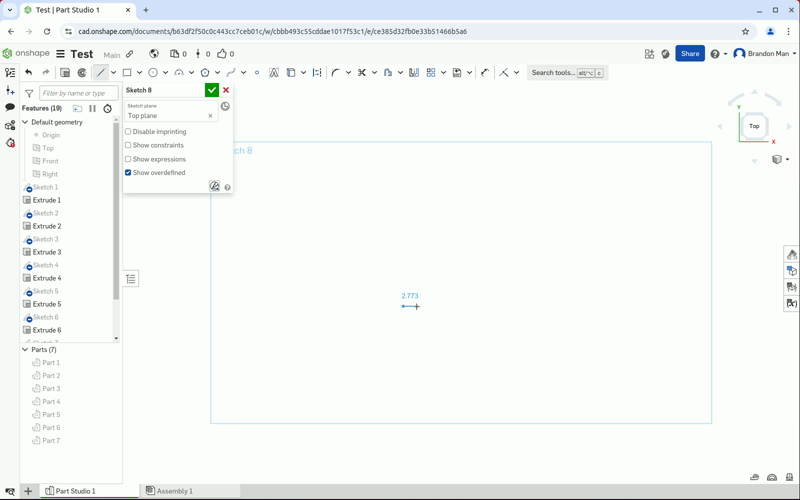
key_up(shift)
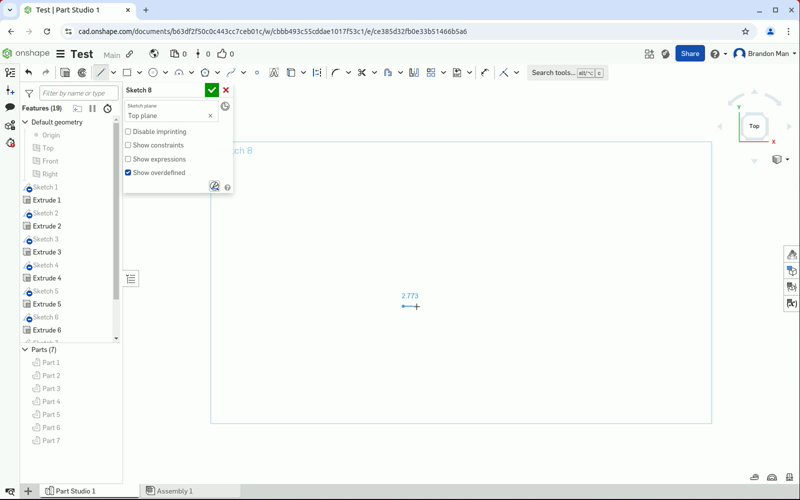
key_down(shift)
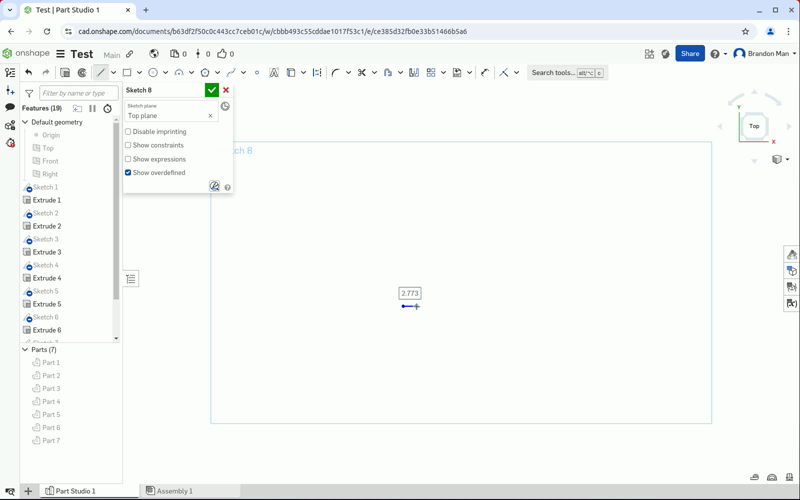
mouse_move(446, 306)
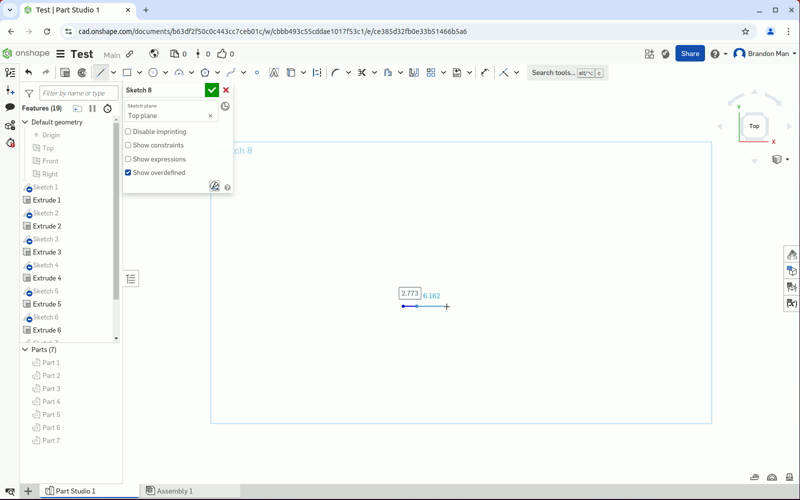
mouse_move(416, 270)
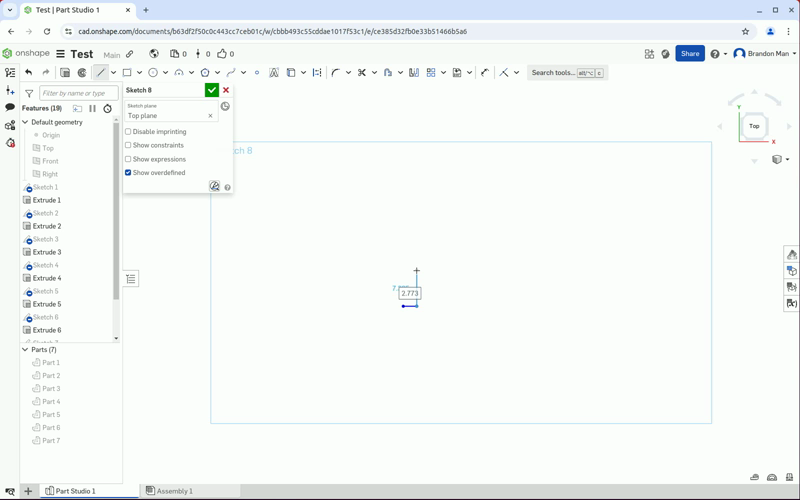
click(416, 270)
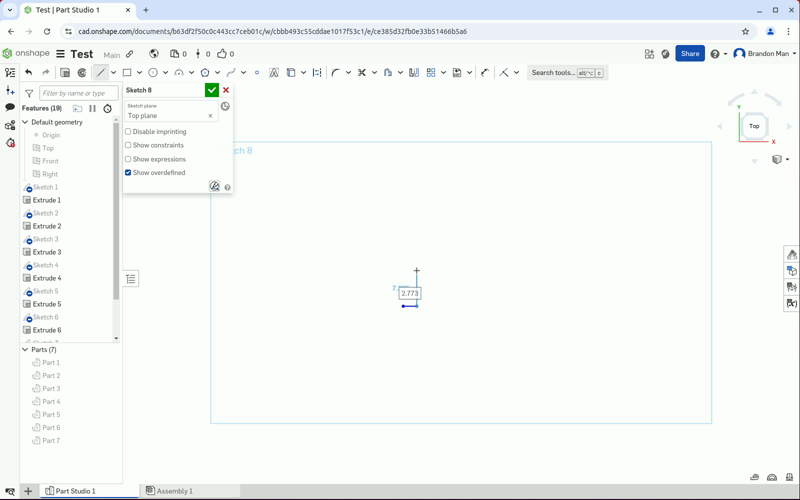
key_up(shift)
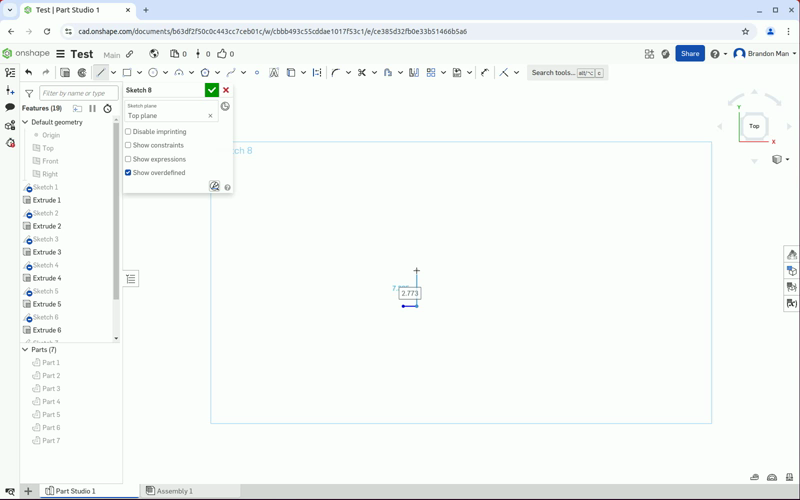
key_down(shift)
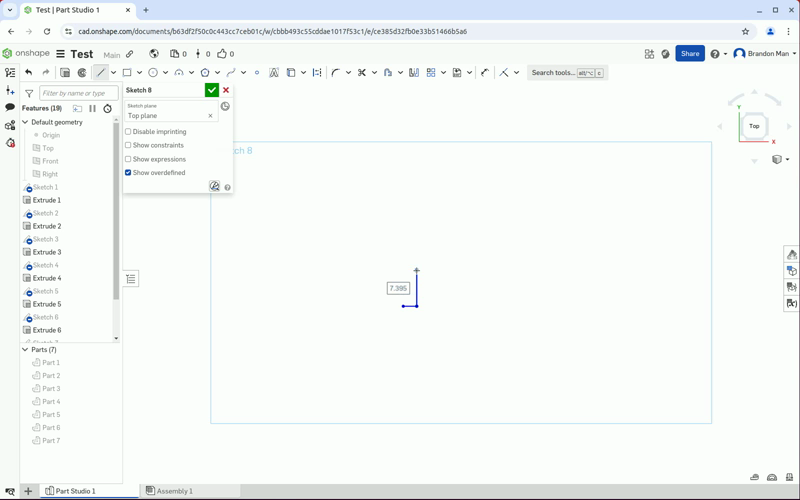
mouse_move(446, 270)
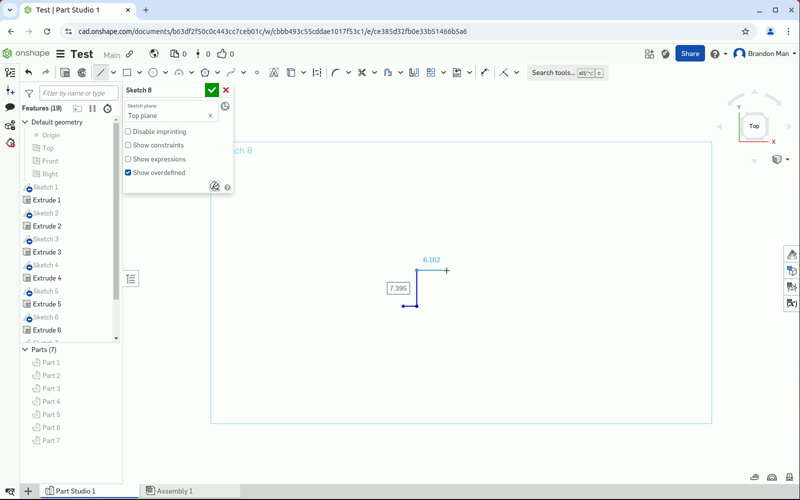
mouse_move(403, 270)
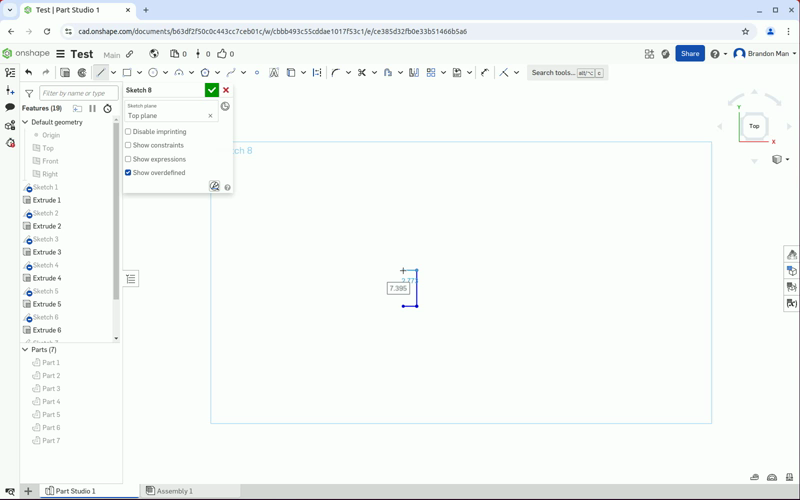
click(403, 270)
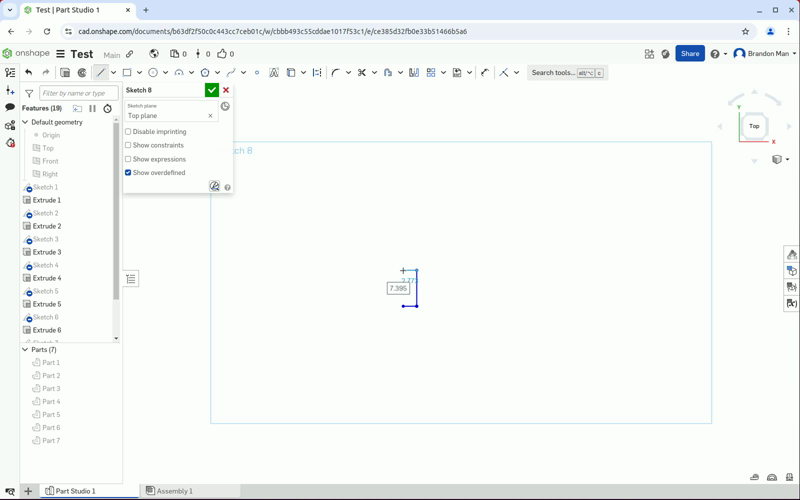
key_up(shift)
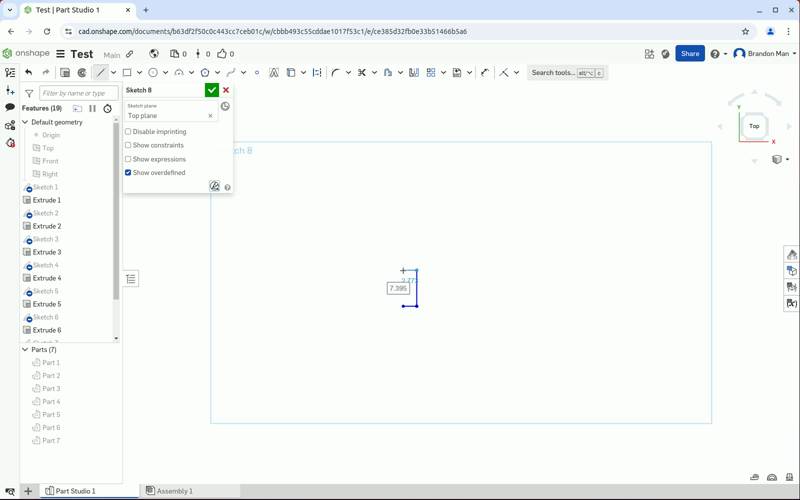
mouse_move(433, 270)
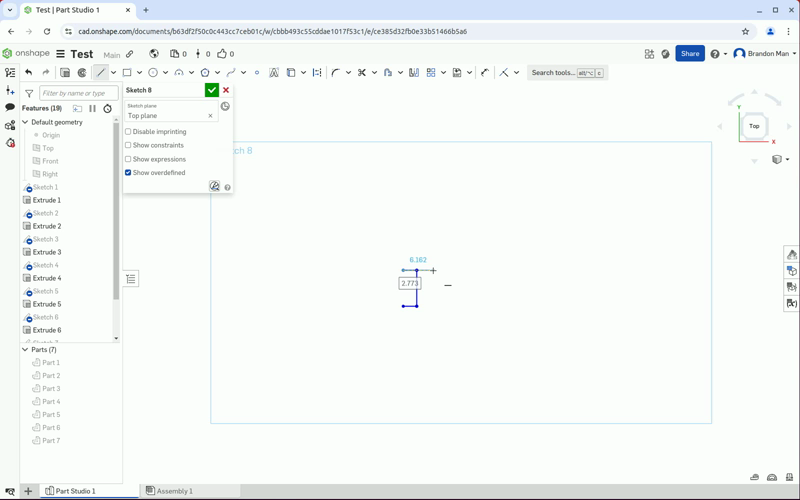
key_down(shift)
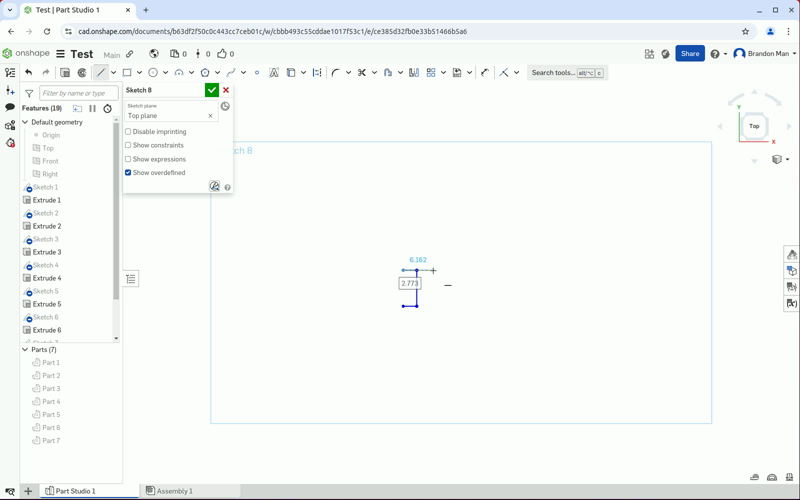
mouse_move(403, 306)
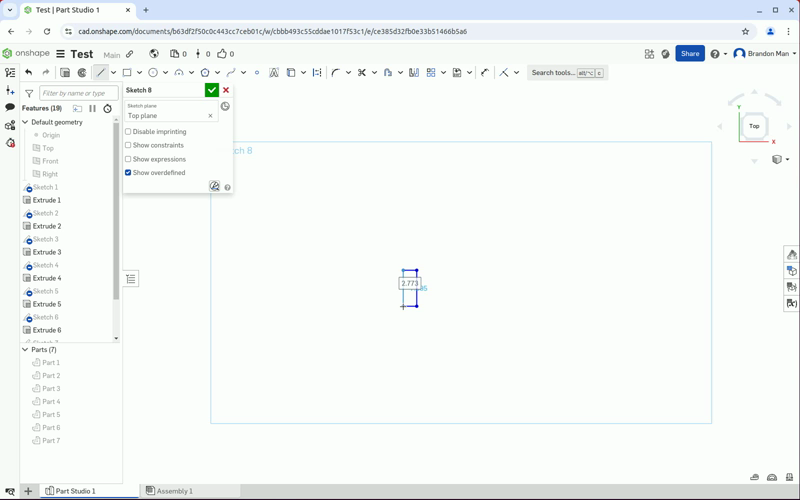
key_up(shift)
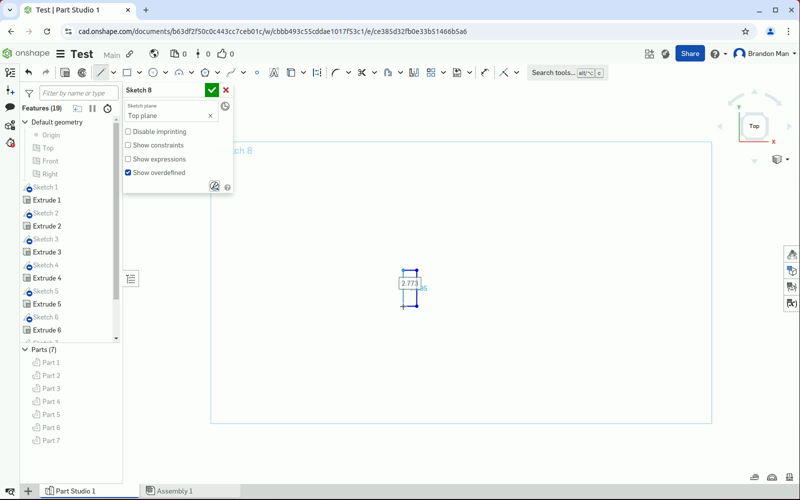
click(403, 306)
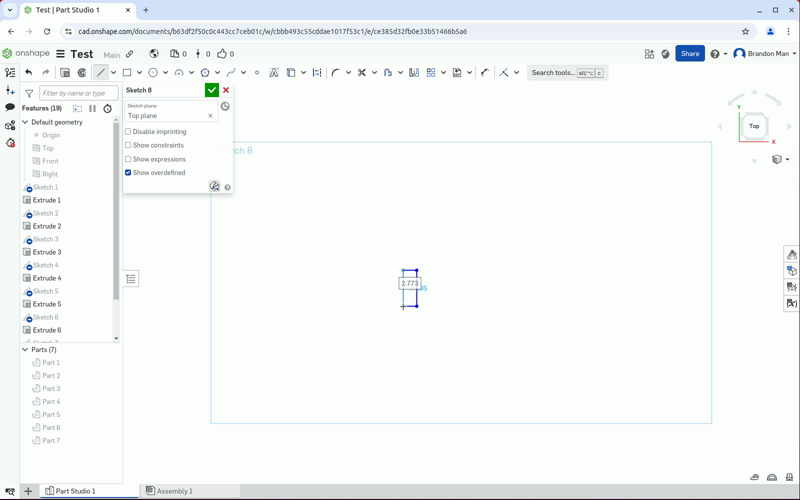
key(esc)
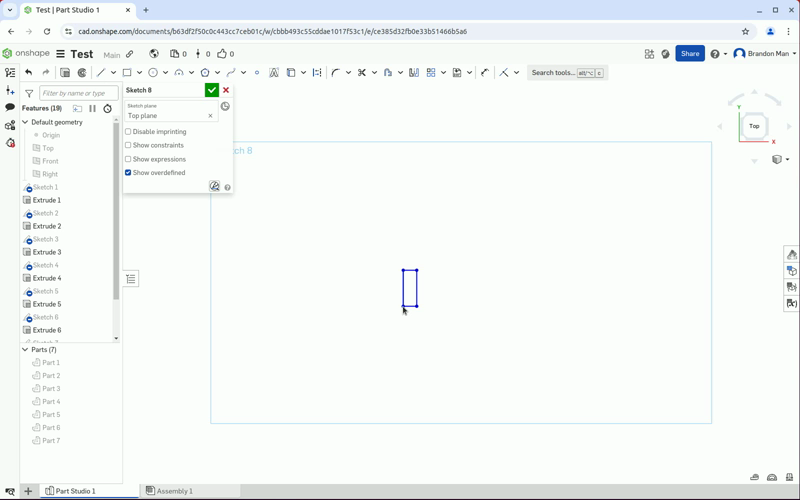
mouse_move(409, 286)
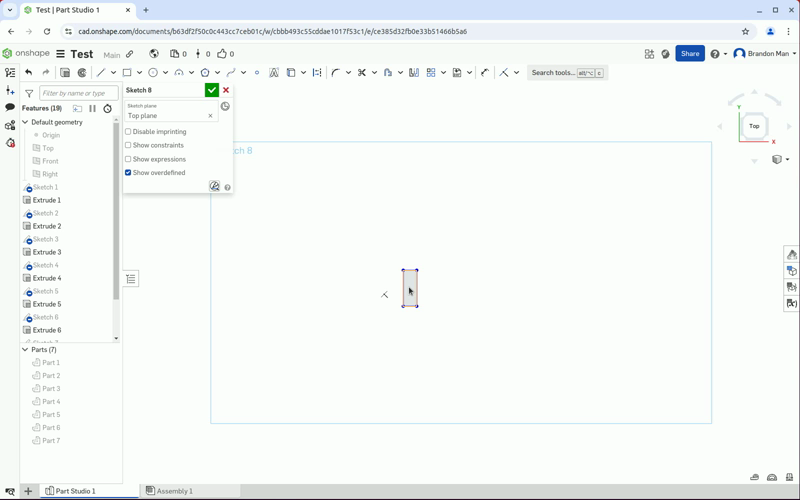
scroll(6)
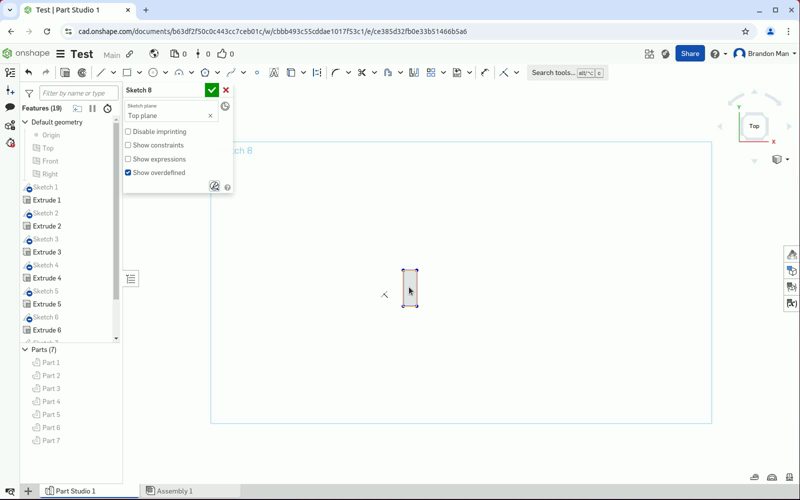
scroll(6)
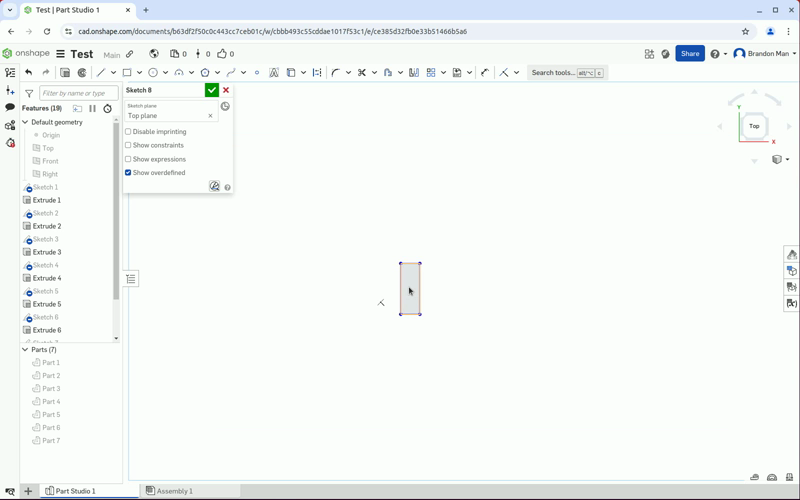
scroll(6)
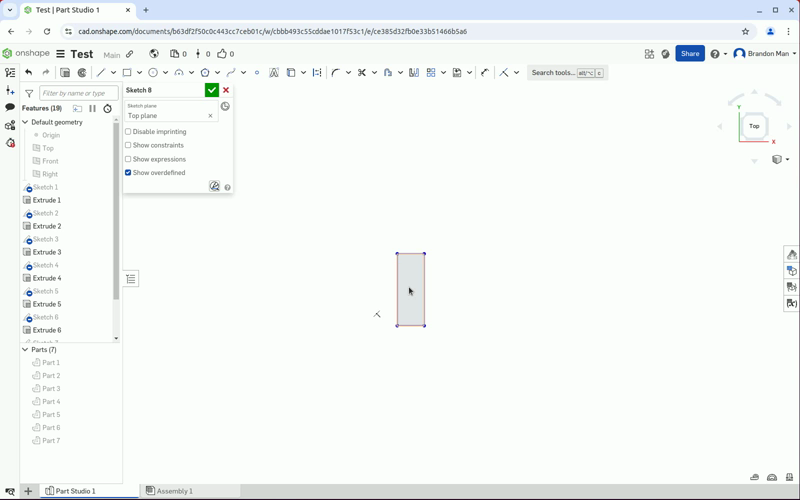
scroll(6)
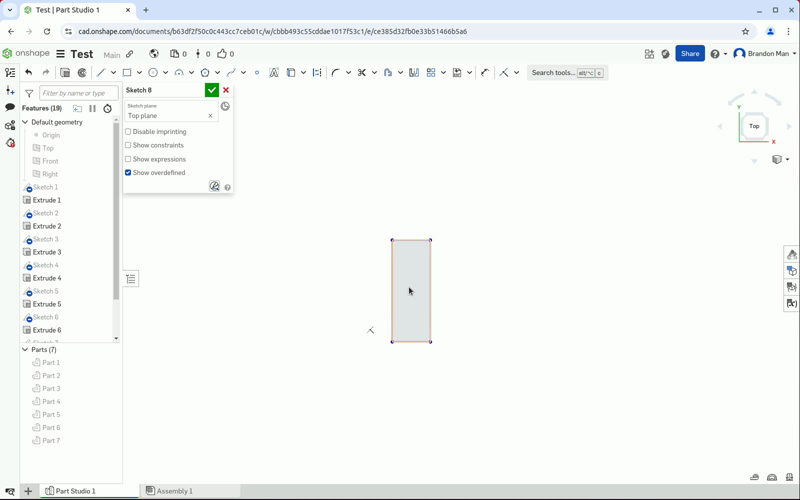
scroll(6)
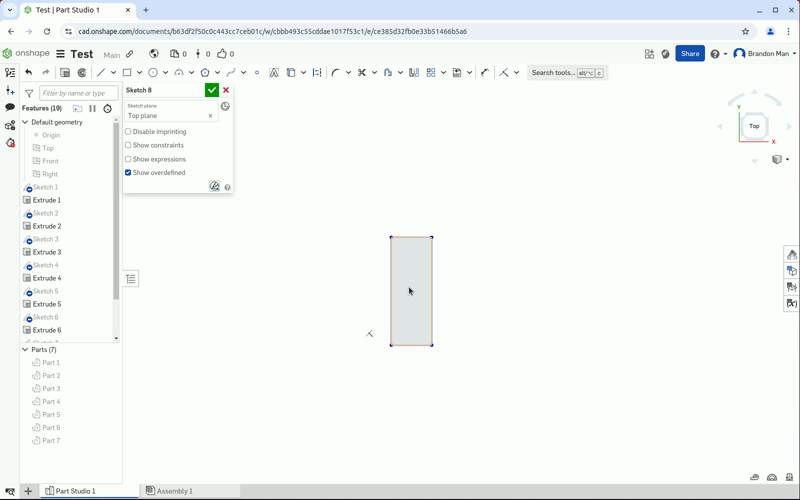
scroll(6)
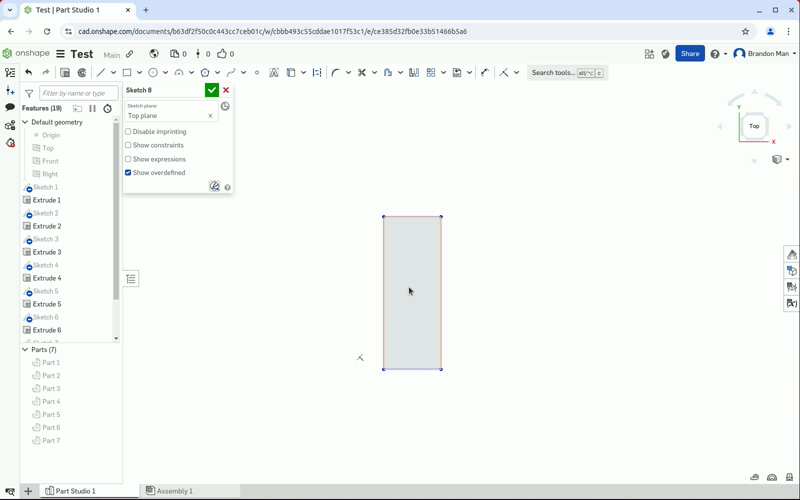
scroll(6)
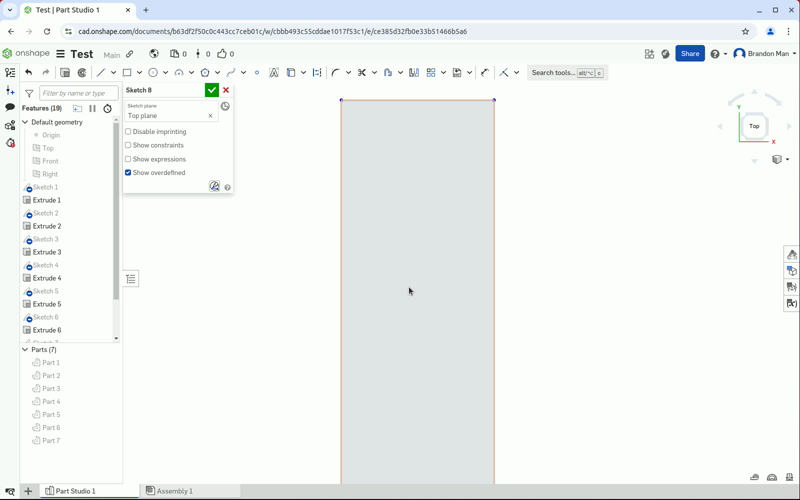
click(409, 286)
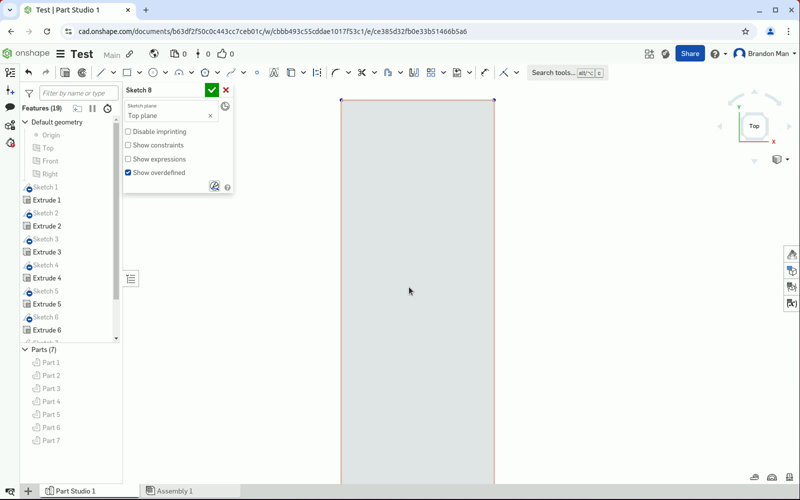
scroll(-6)
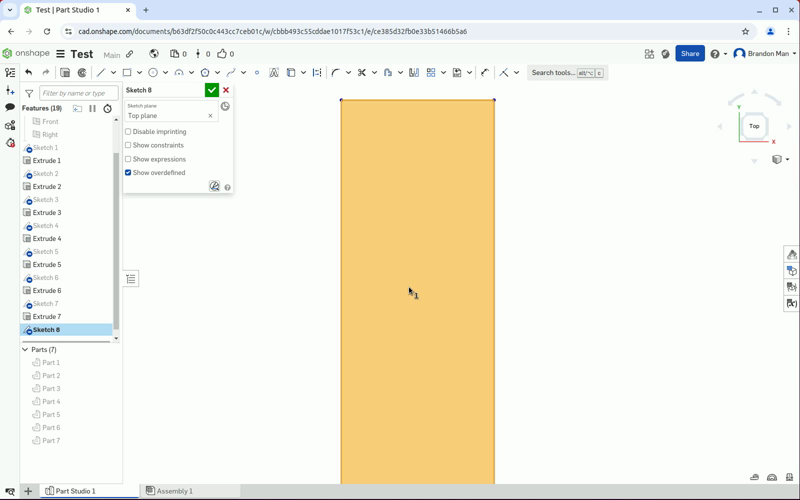
scroll(-6)
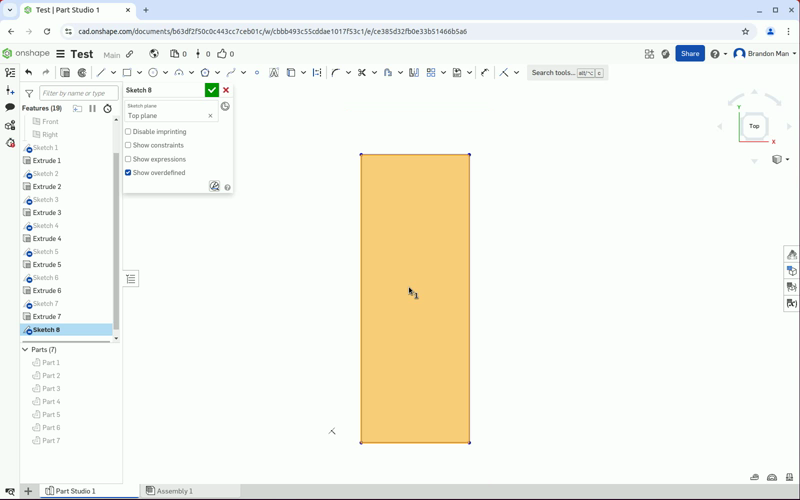
scroll(-6)
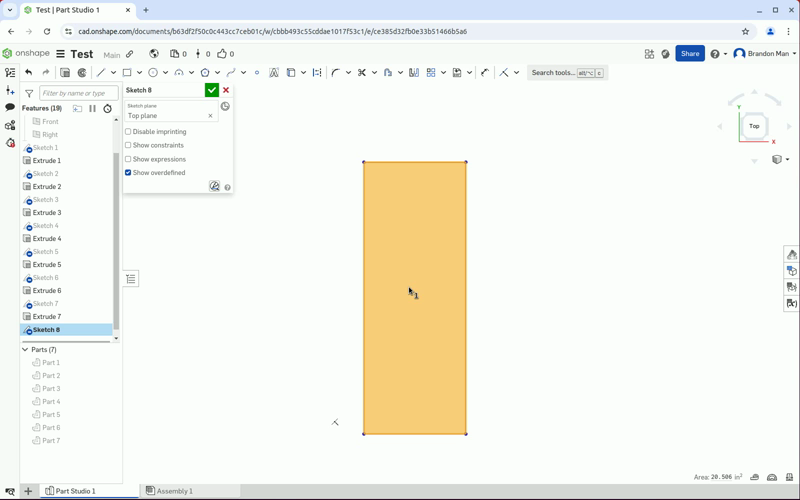
scroll(-6)
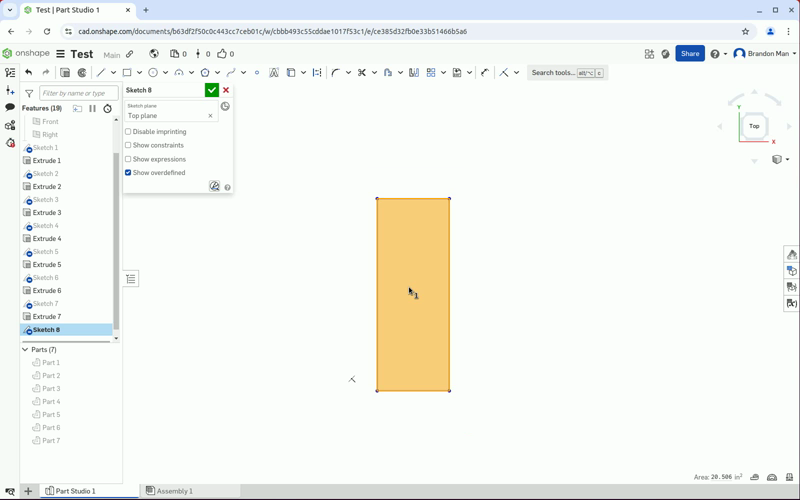
scroll(-6)
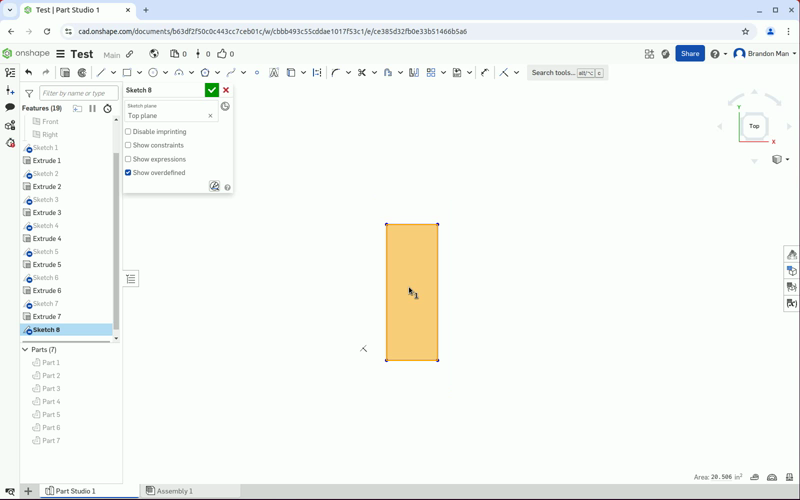
scroll(-6)
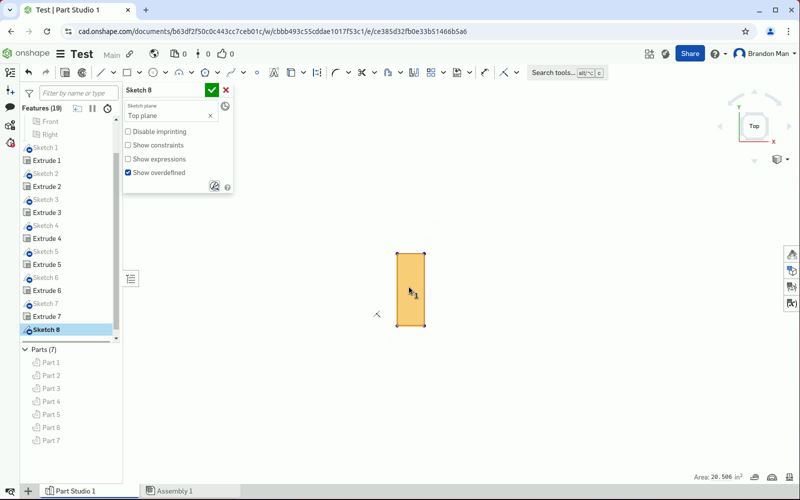
scroll(-6)
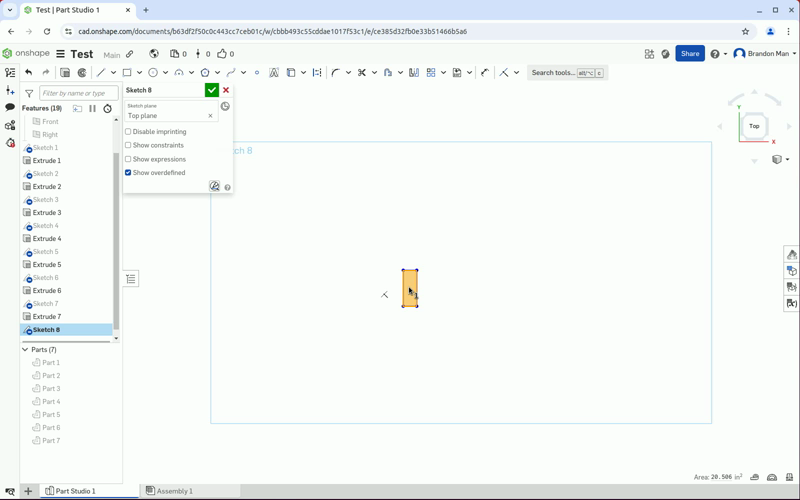
mouse_move(73, 352)
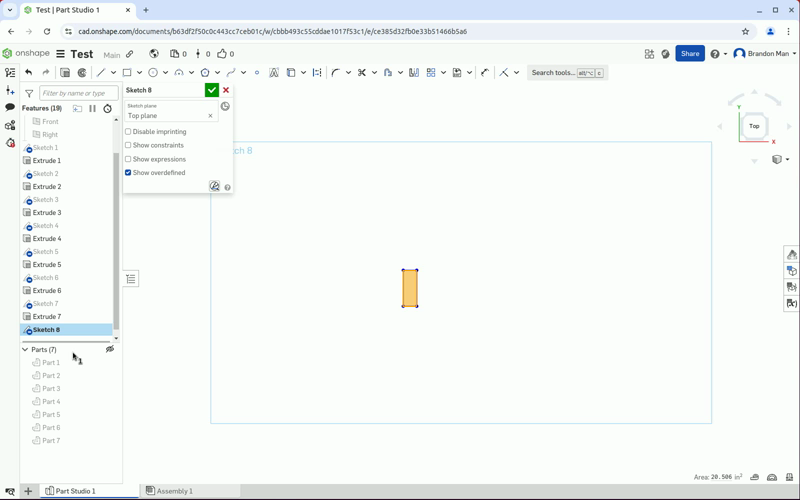
key(shift+y)
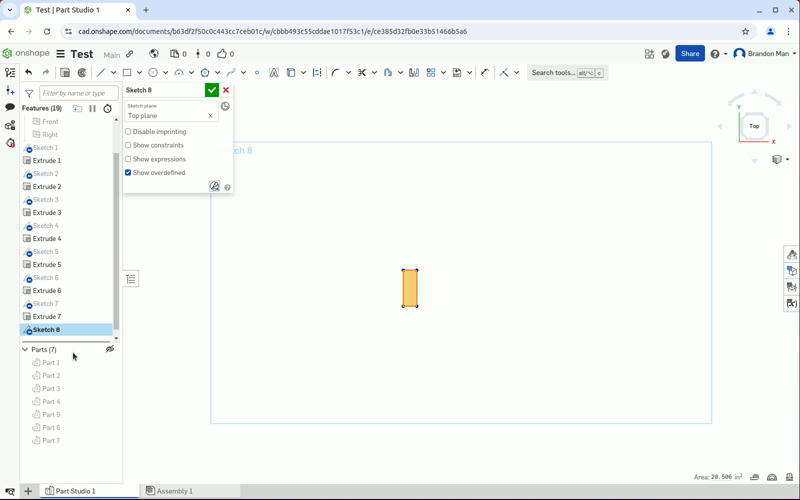
key(shift+e)
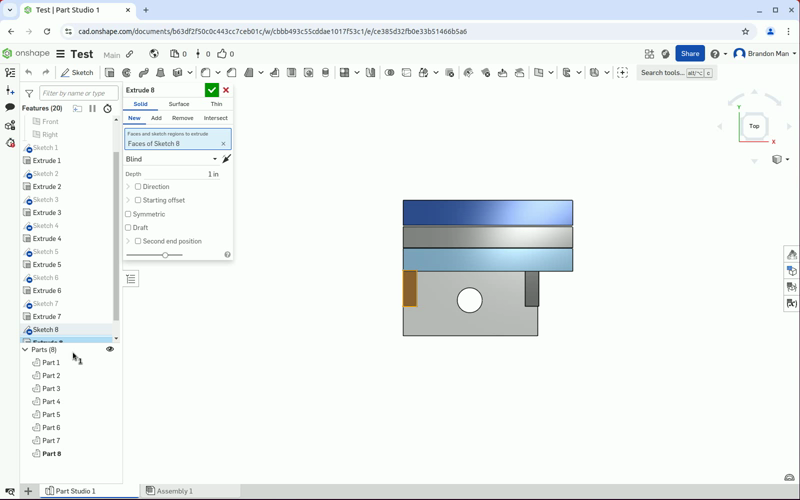
mouse_move(143, 106)
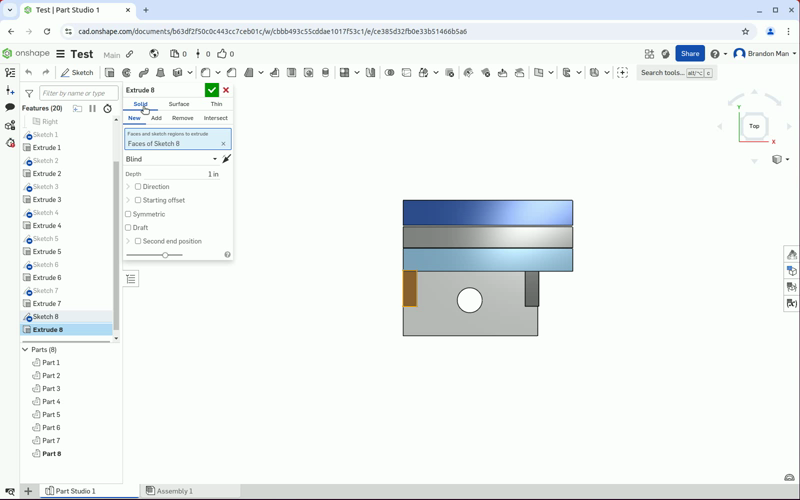
click(143, 106)
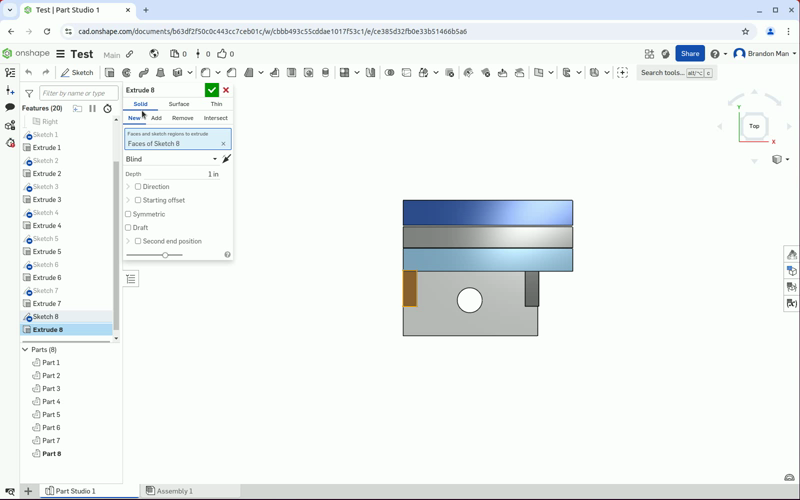
mouse_move(137, 120)
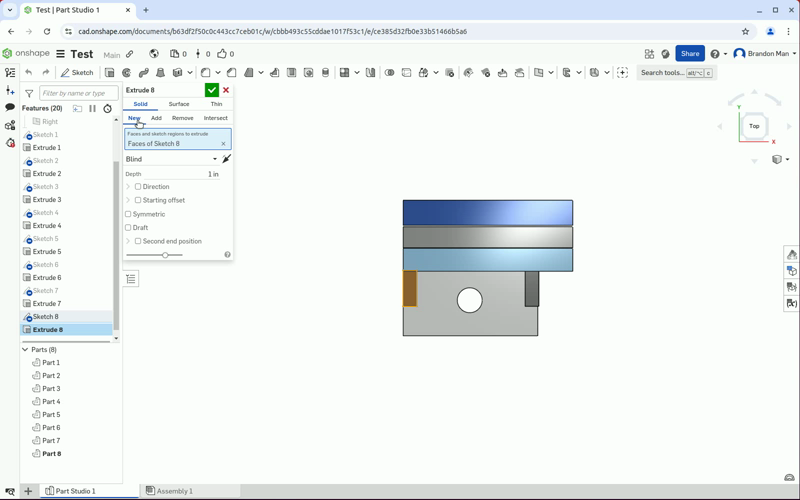
click(137, 120)
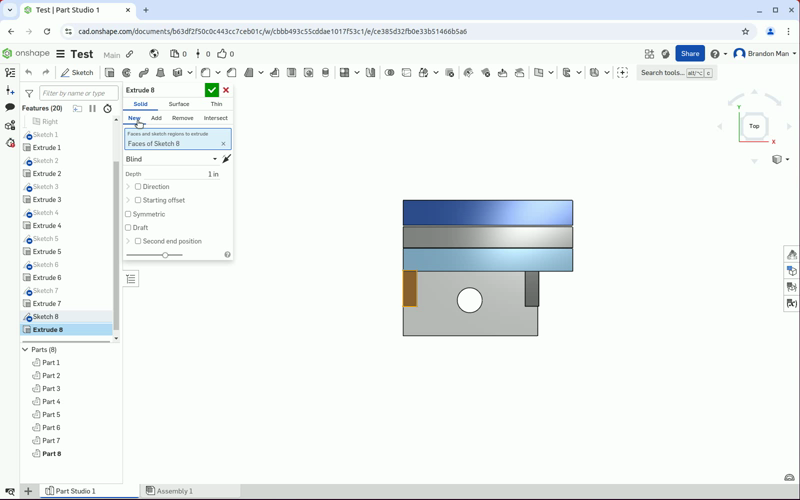
key(tab, 4)
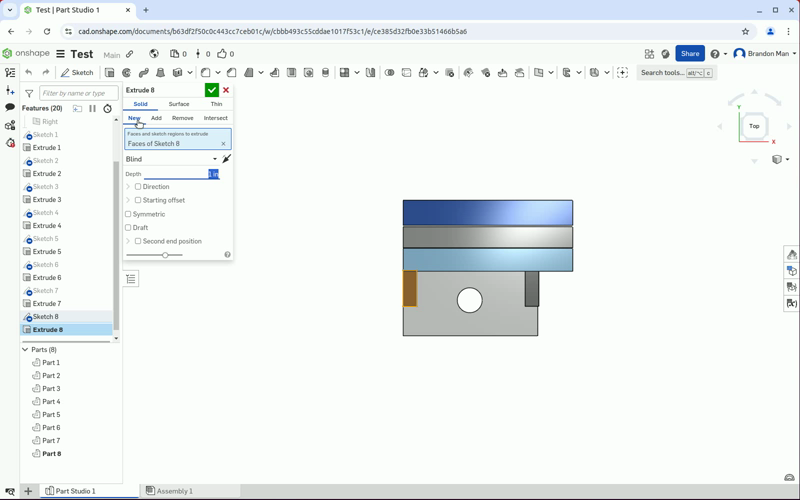
text(15.165)
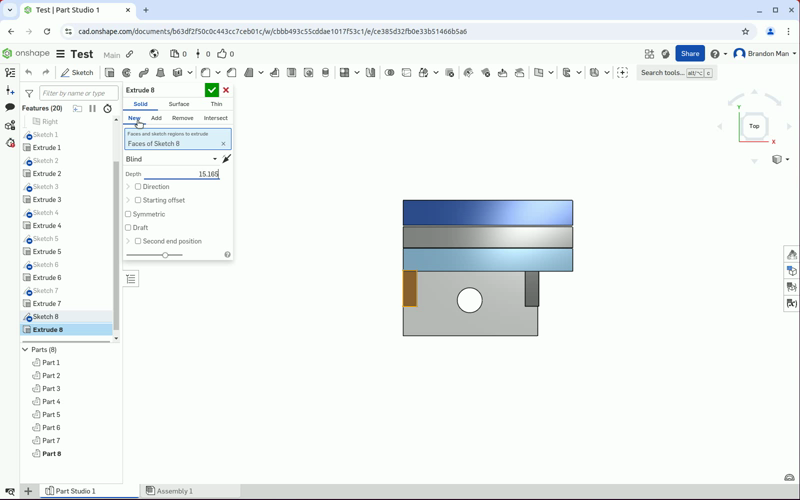
key(enter)
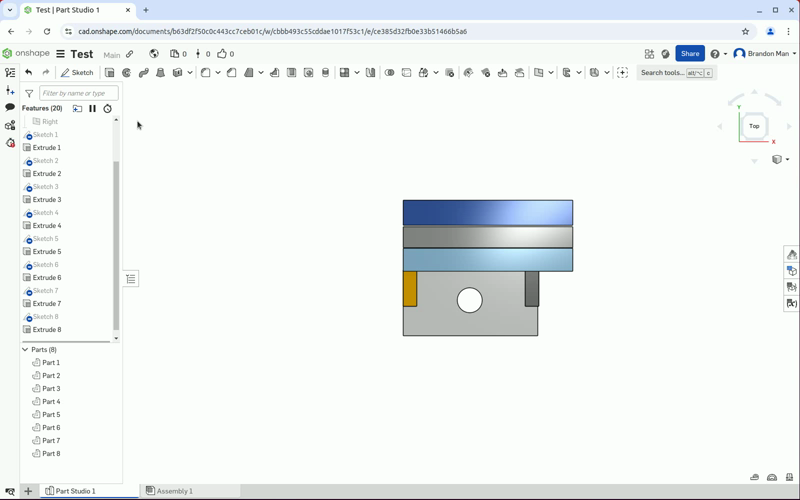
key(shift+h)
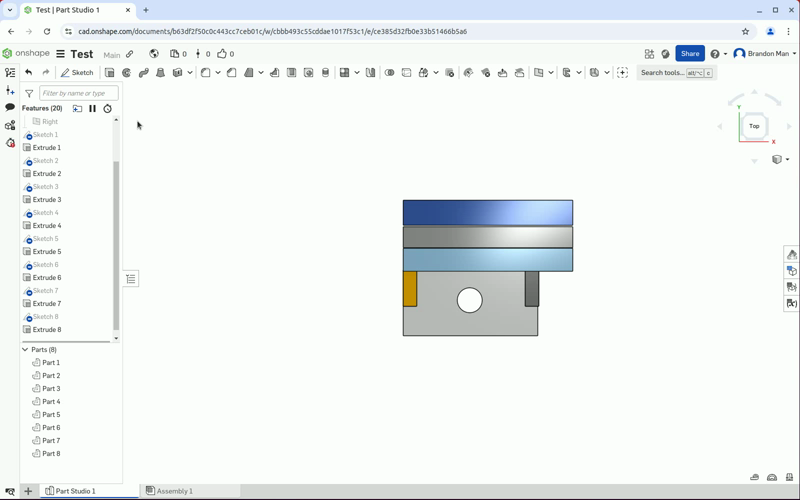
key(shift+h)
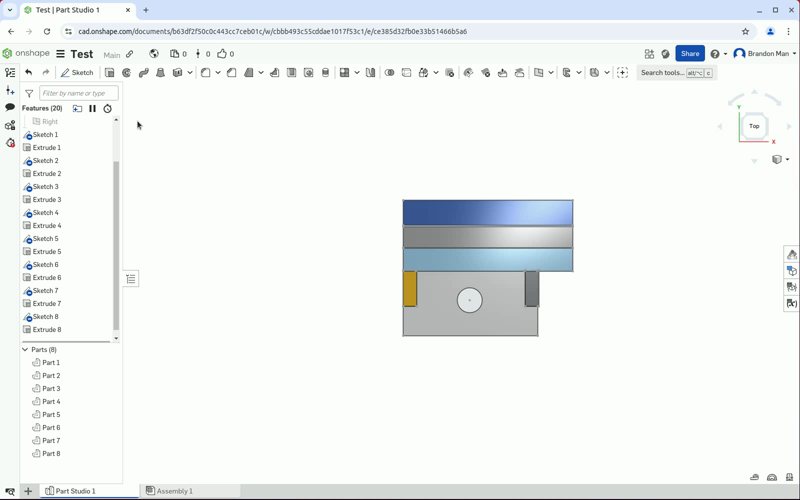
key(shift+7)
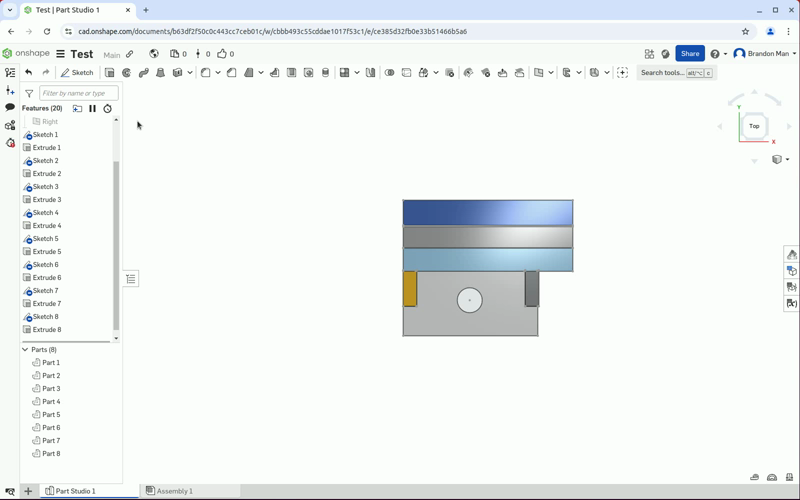
key(up, 3)
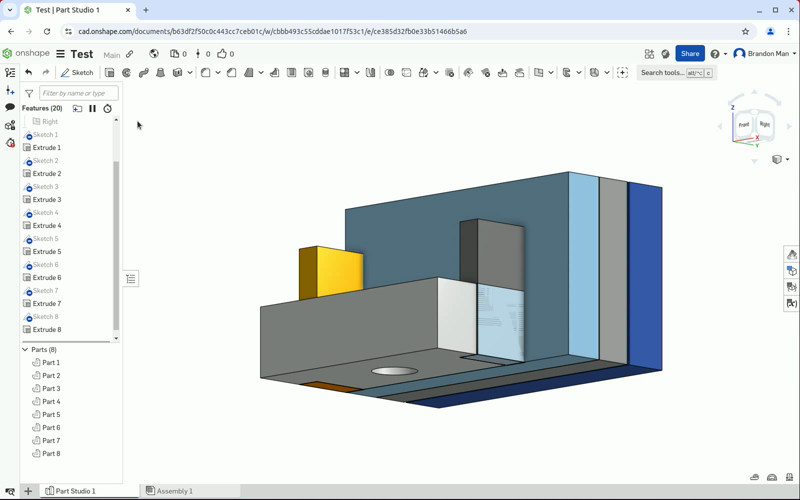
key(left, 3)
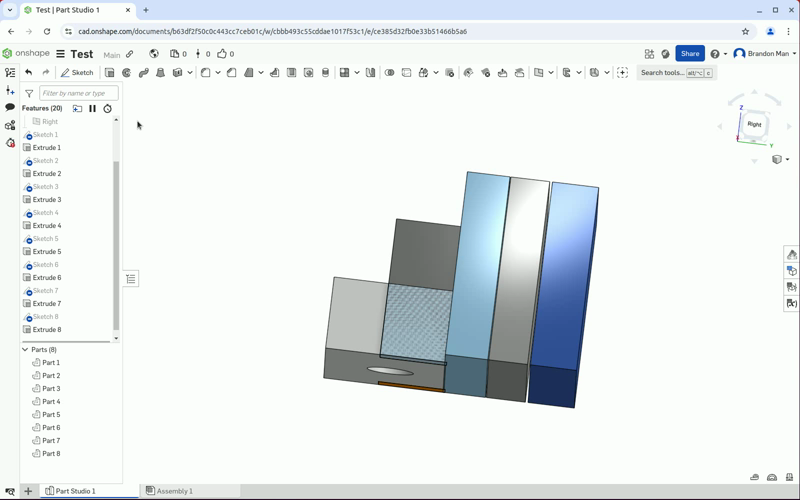
key(right, 3)
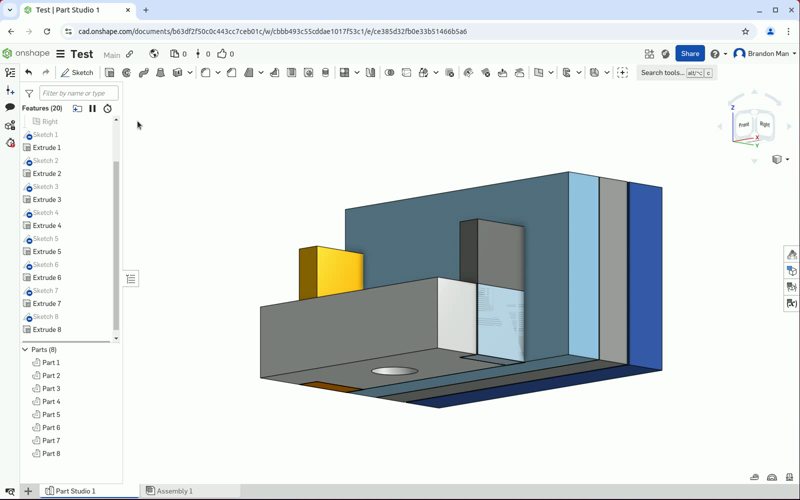
key(down, 3)
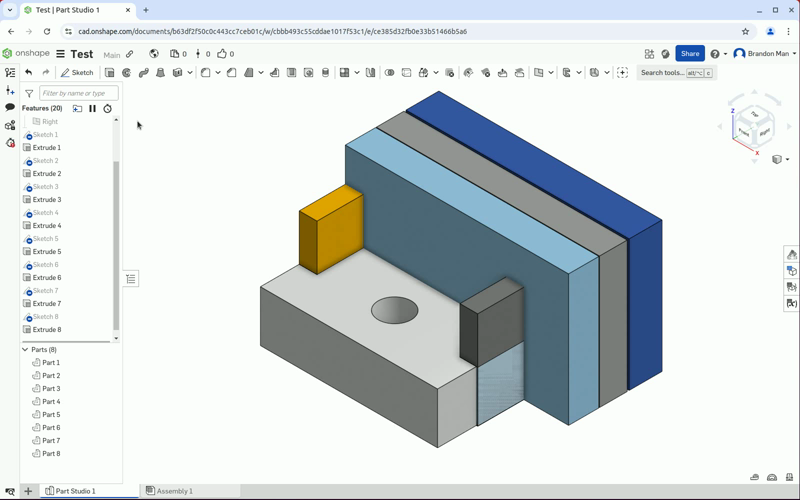
mouse_move(69, 137)
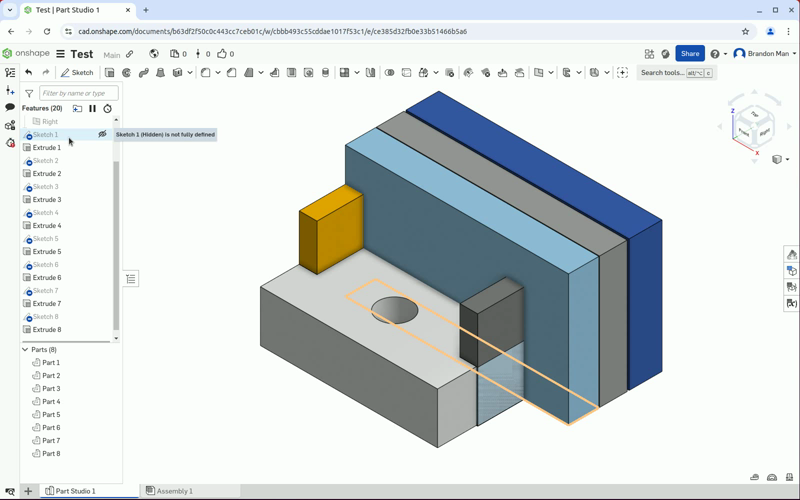
click(69, 137)